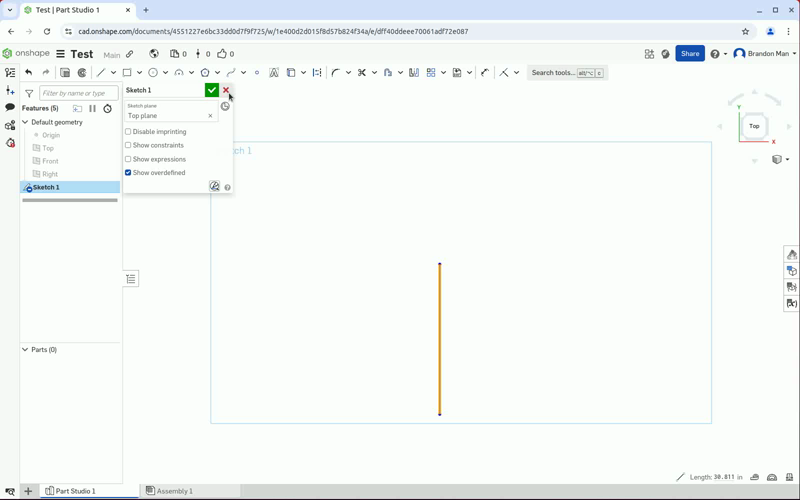
key(shift+h)
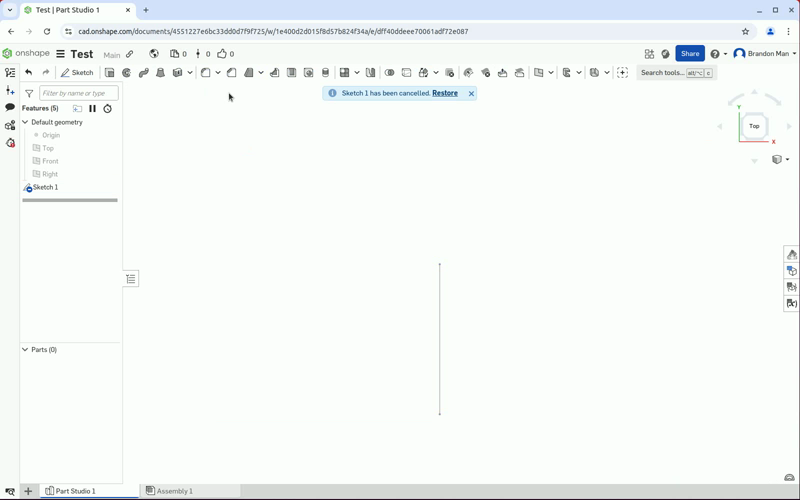
key(shift+s)
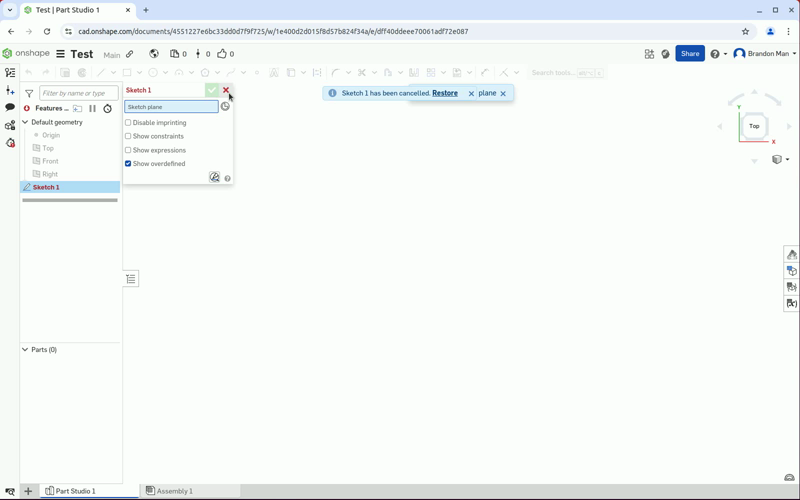
mouse_move(73, 150)
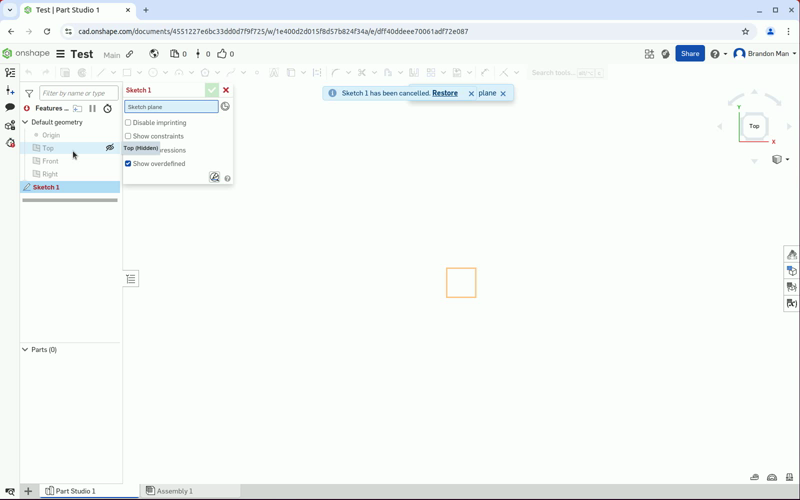
click(73, 150)
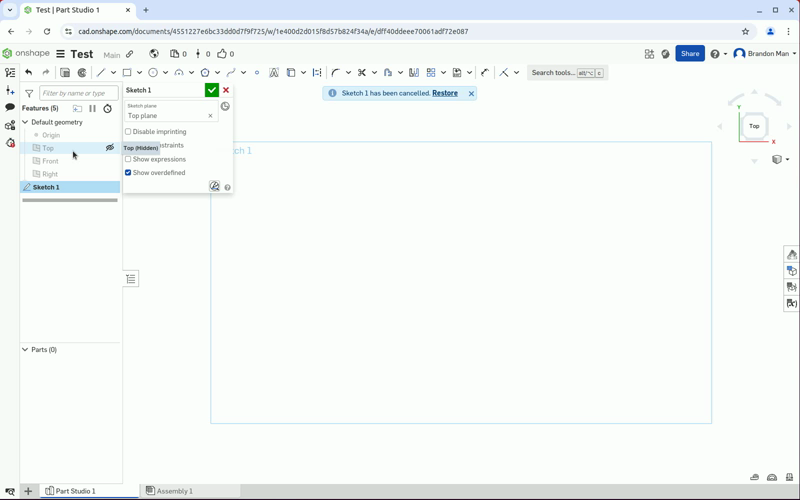
mouse_move(73, 352)
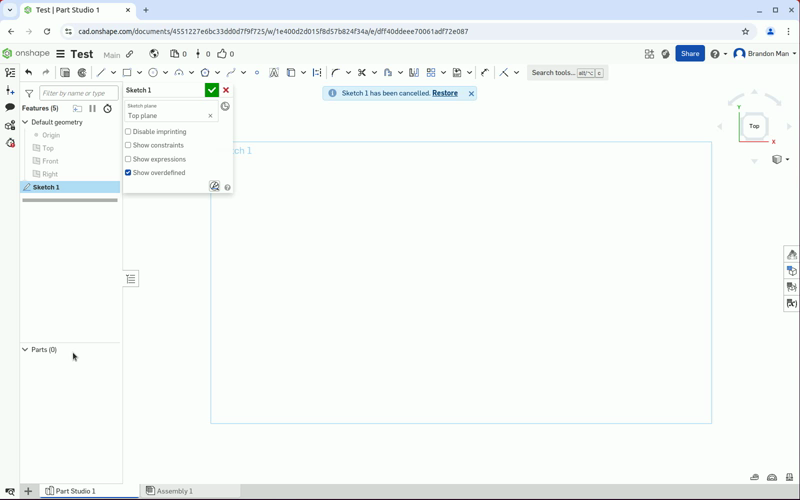
key(y)
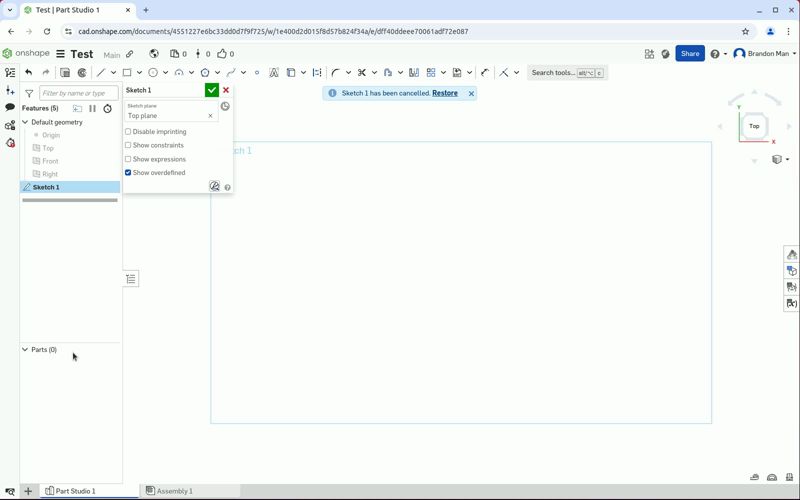
key(l)
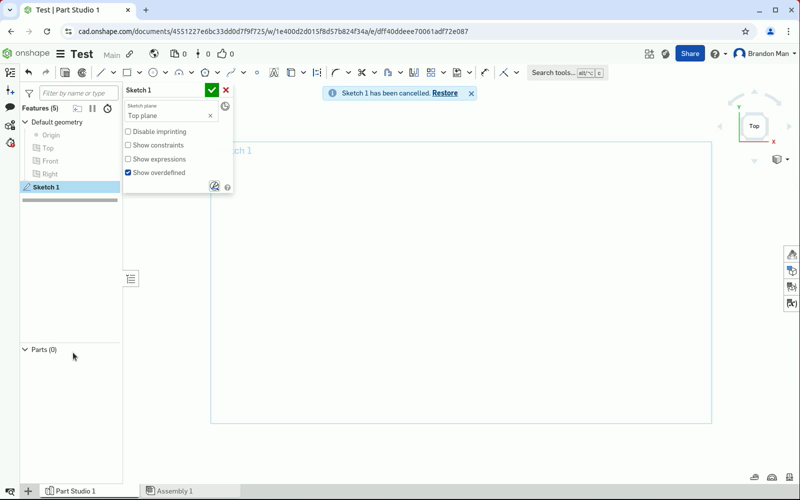
key_down(shift)
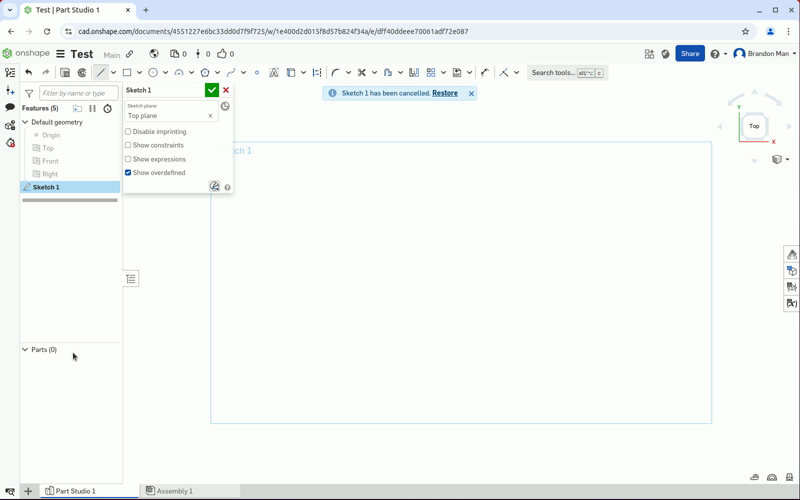
mouse_move(372, 307)
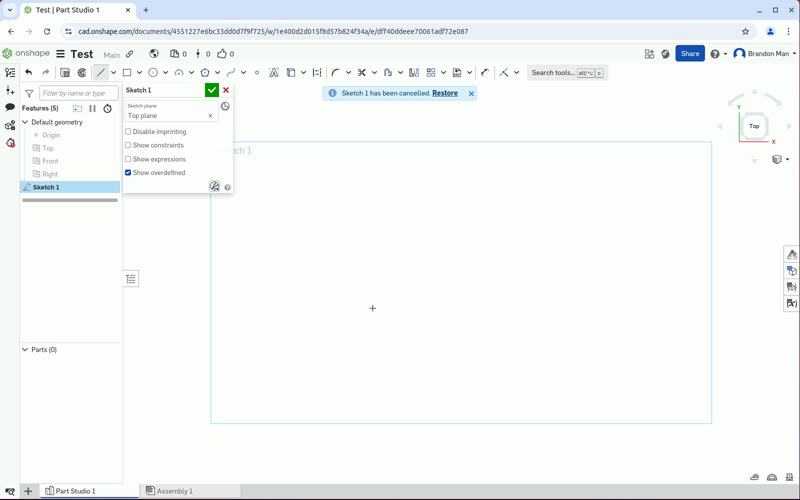
click(372, 307)
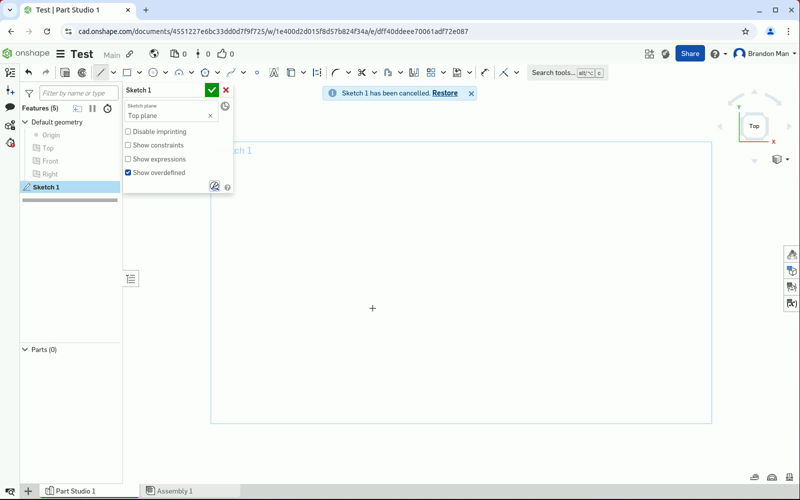
key_up(shift)
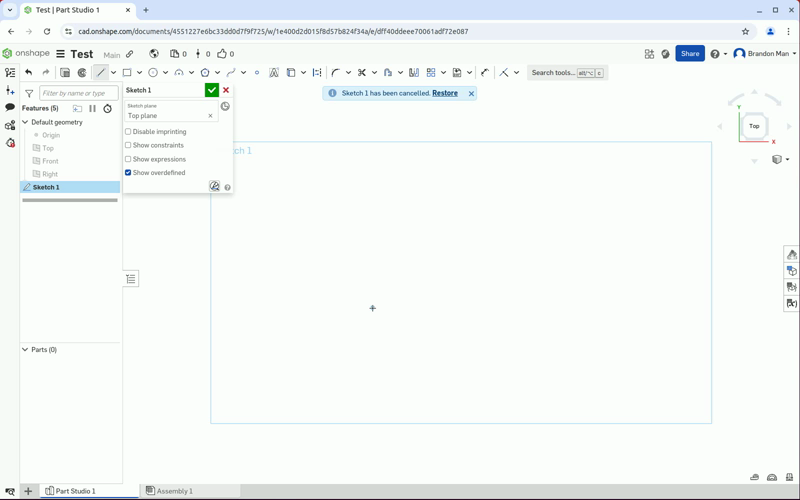
key_down(shift)
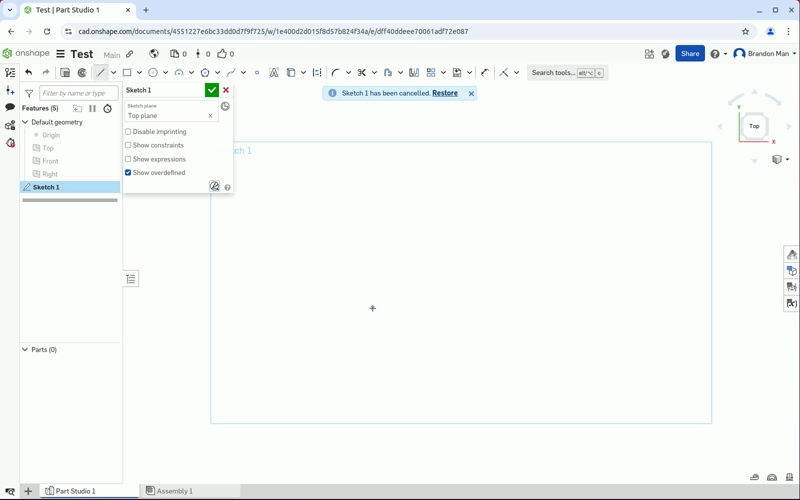
mouse_move(402, 307)
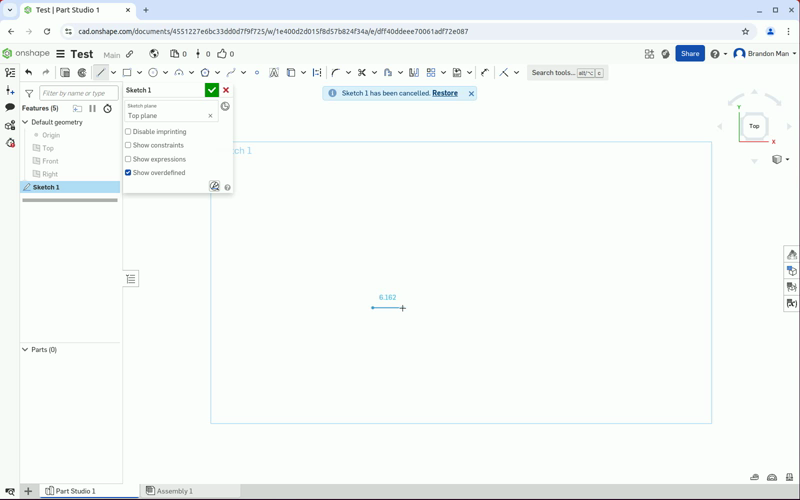
mouse_move(377, 306)
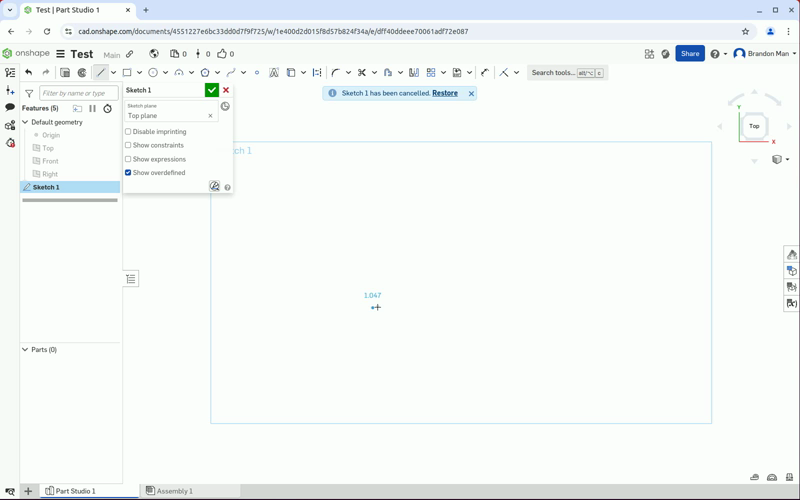
scroll(6)
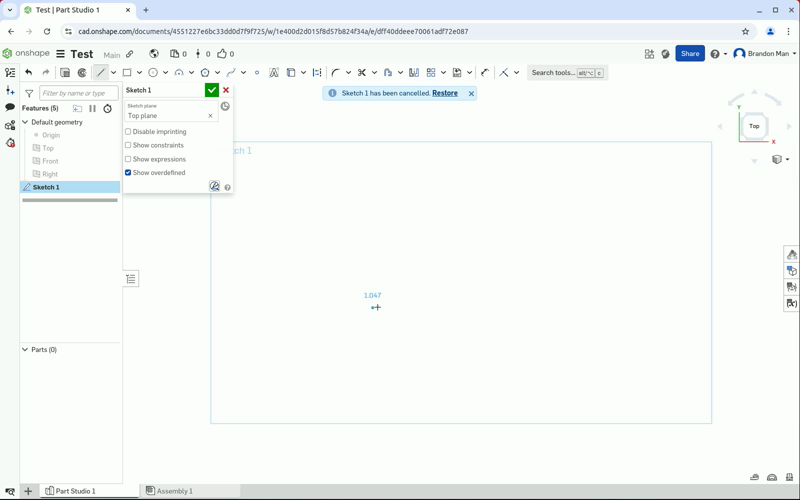
scroll(6)
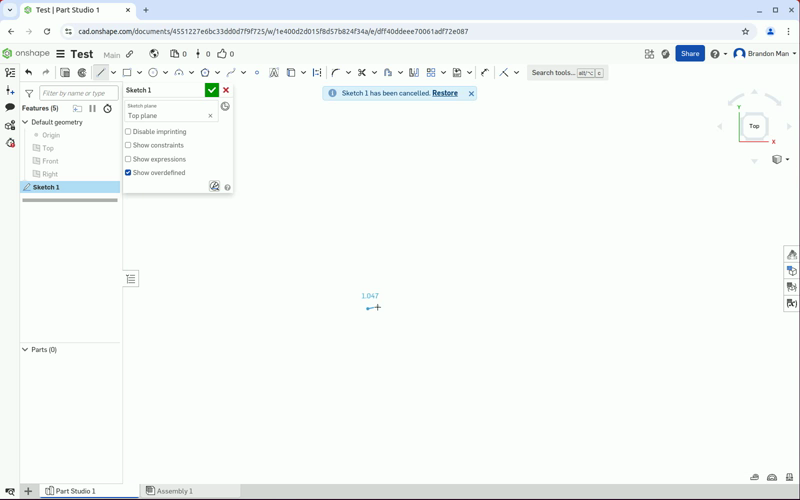
scroll(6)
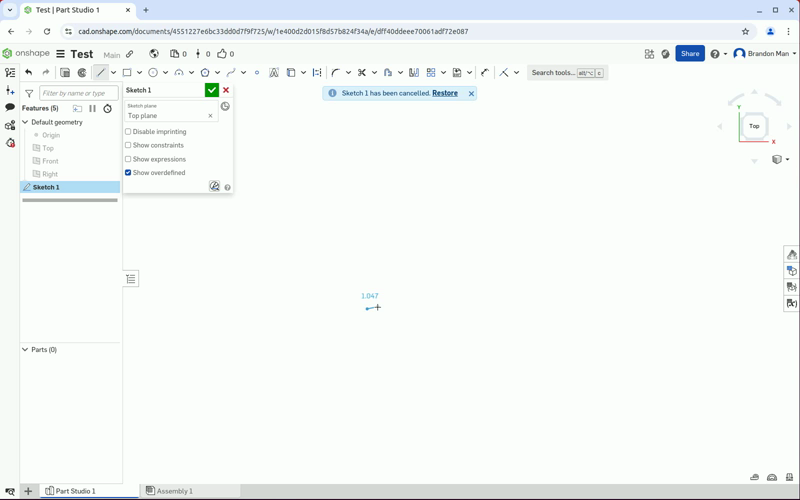
scroll(6)
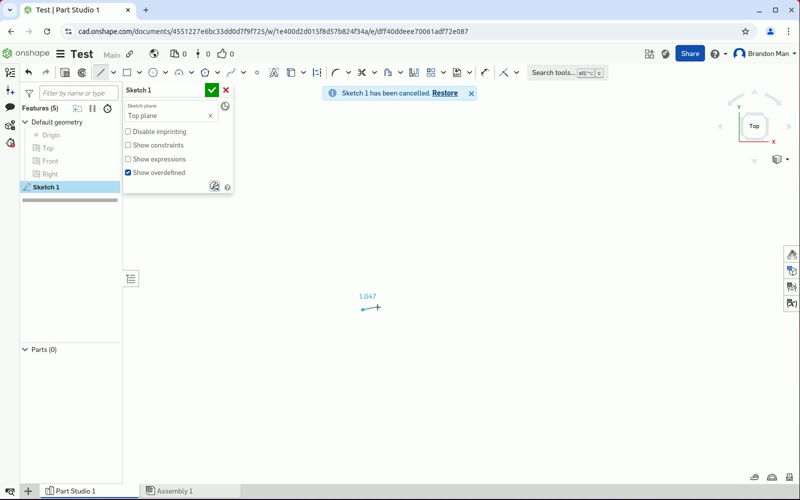
scroll(6)
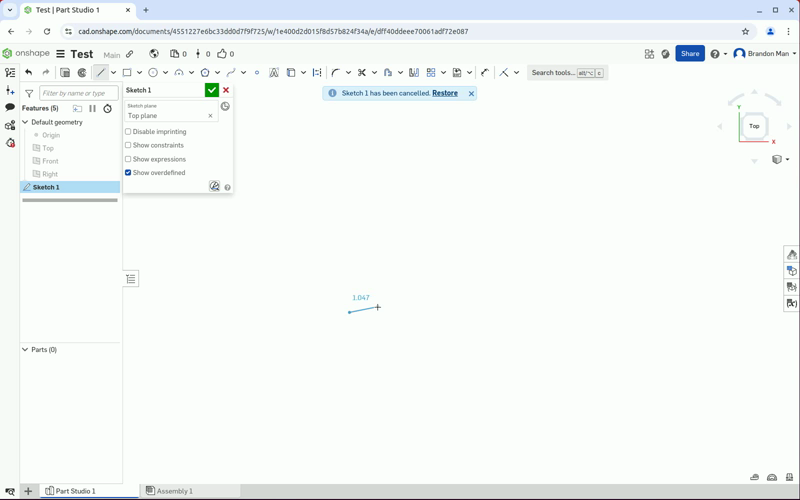
scroll(6)
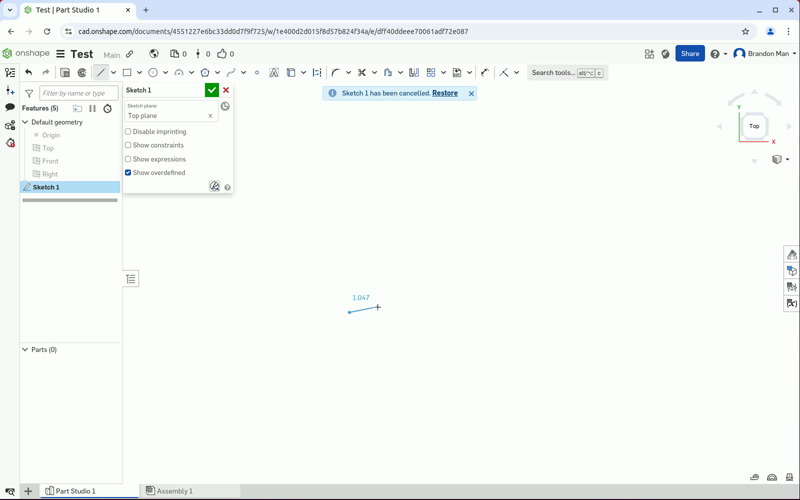
scroll(6)
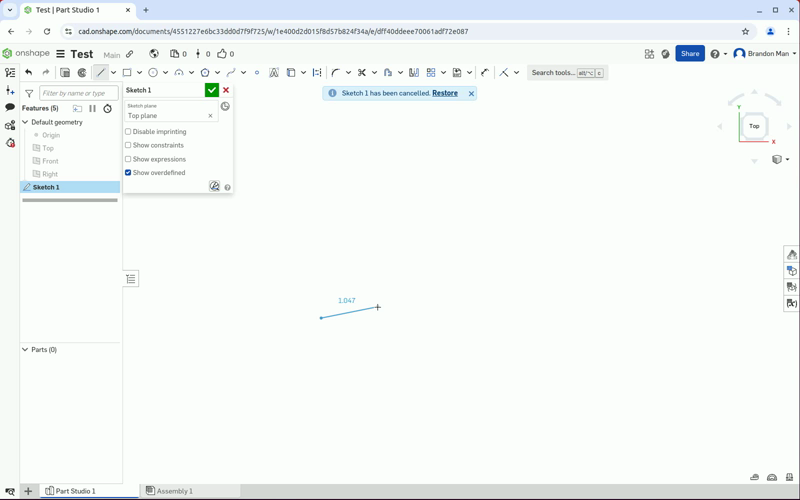
click(377, 306)
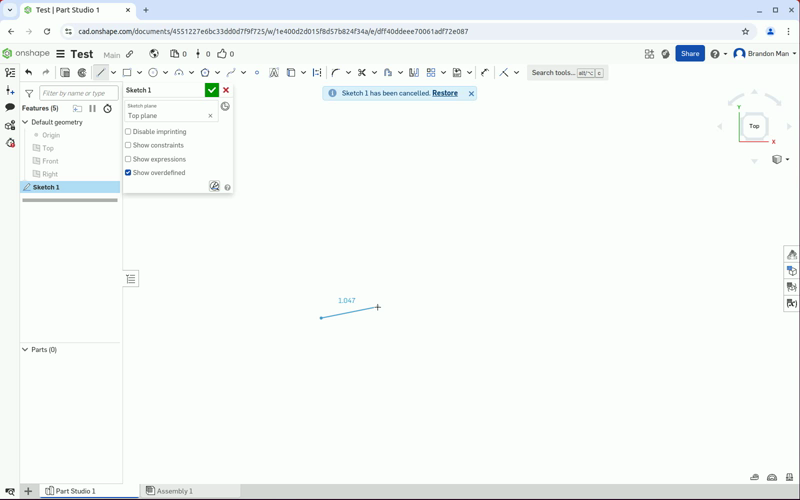
scroll(-6)
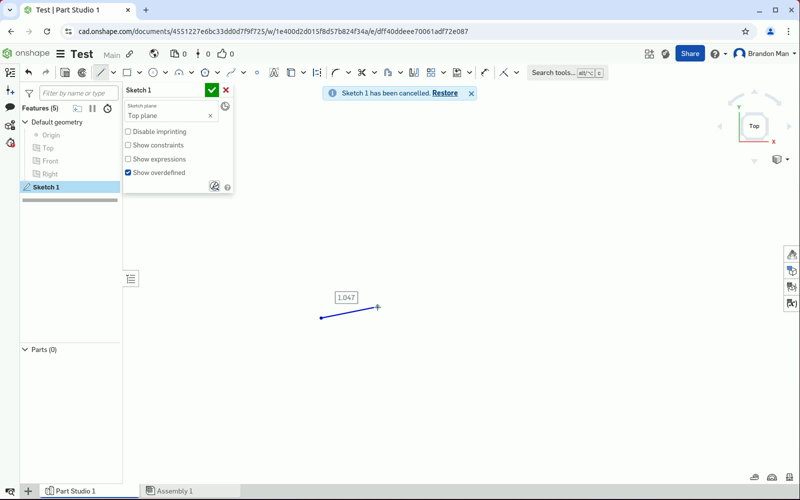
scroll(-6)
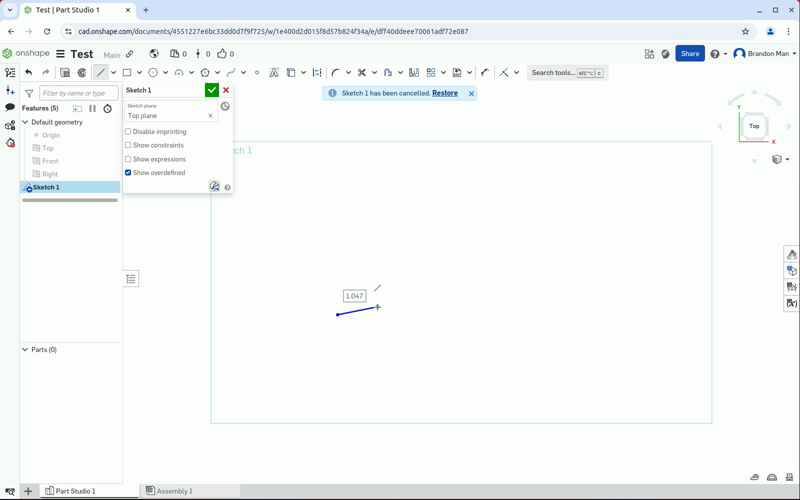
scroll(-6)
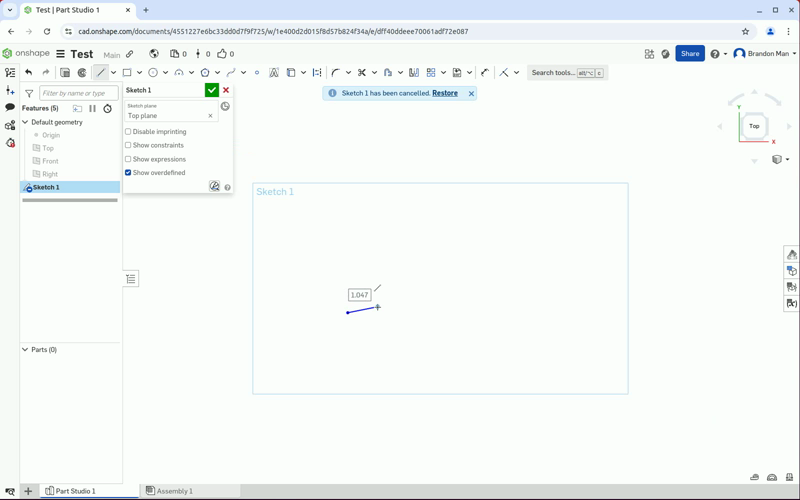
scroll(-6)
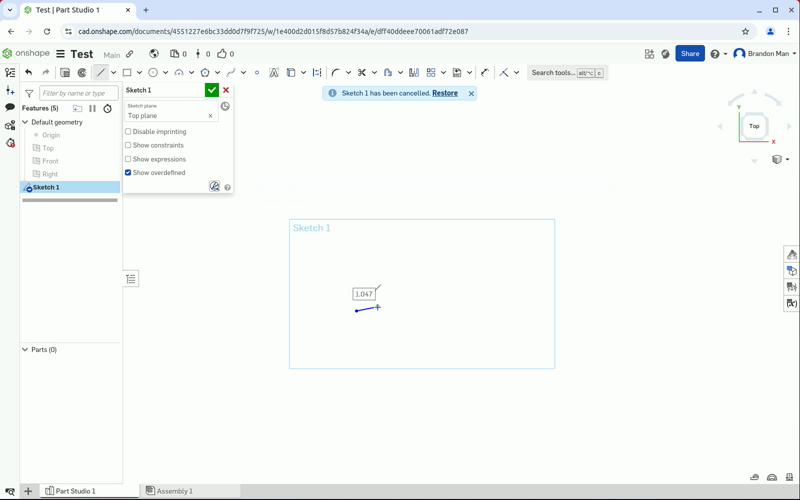
scroll(-6)
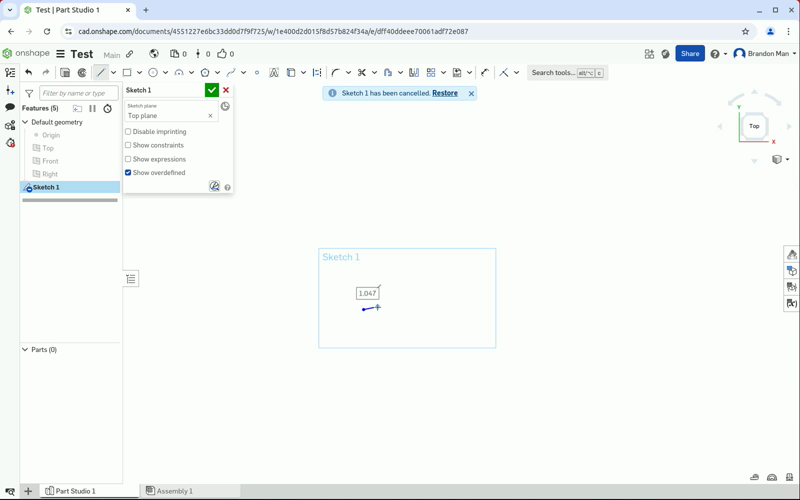
scroll(-6)
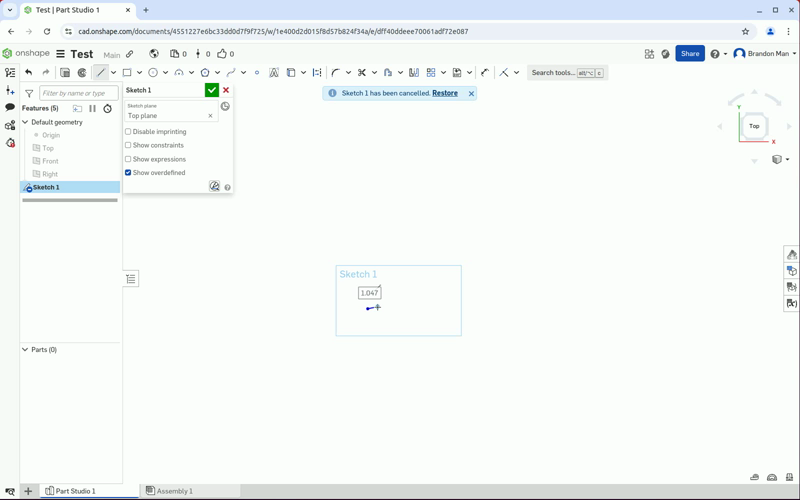
scroll(-6)
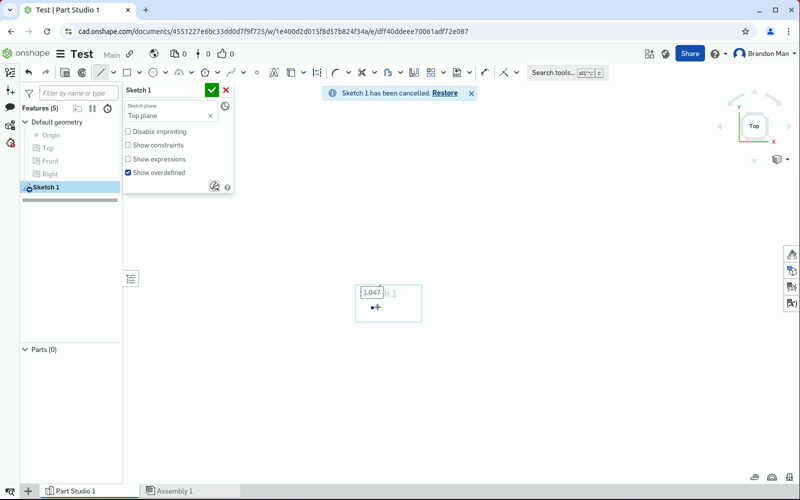
key_up(shift)
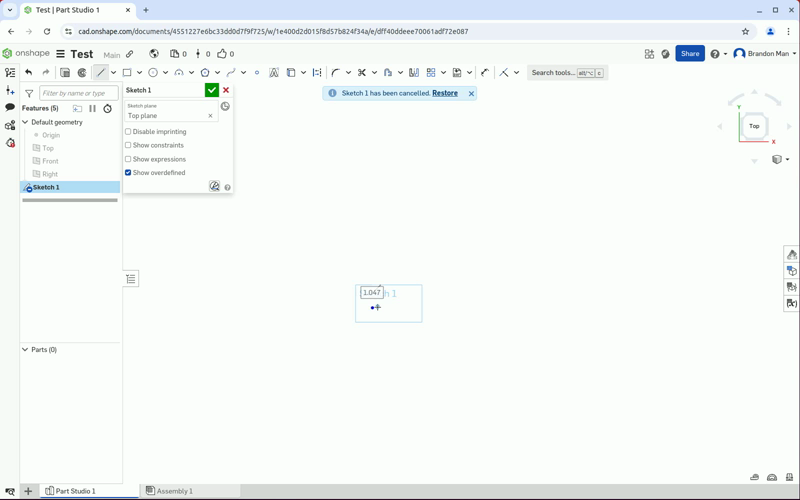
key(esc)
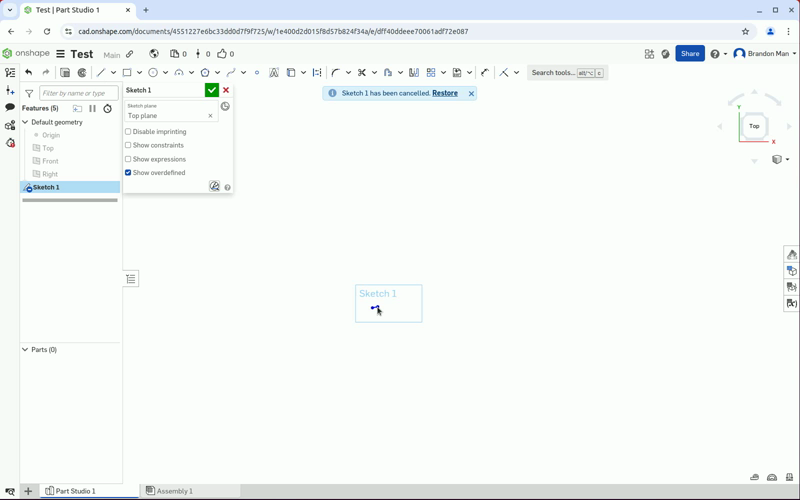
key(a)
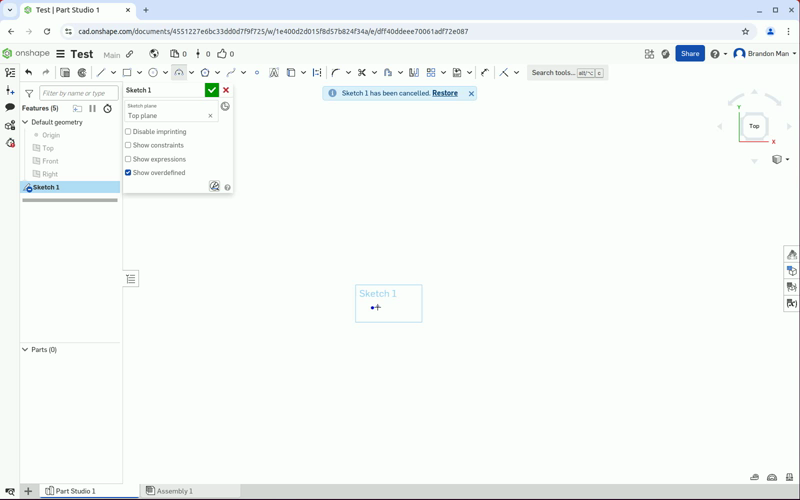
mouse_move(377, 306)
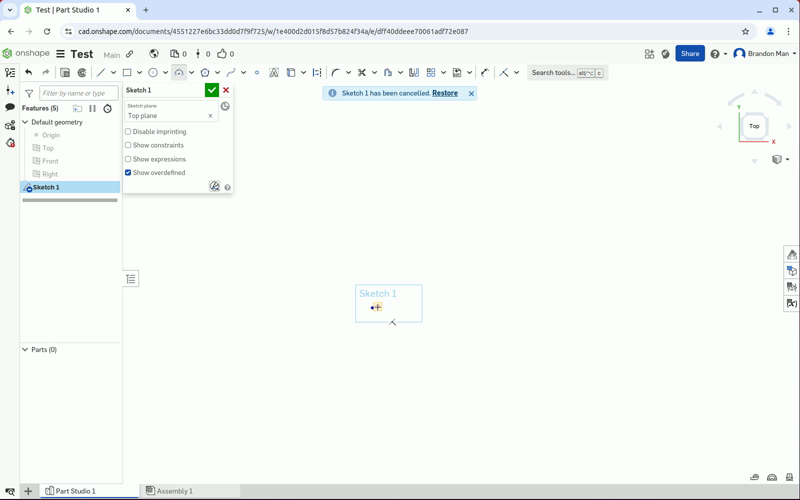
click(377, 306)
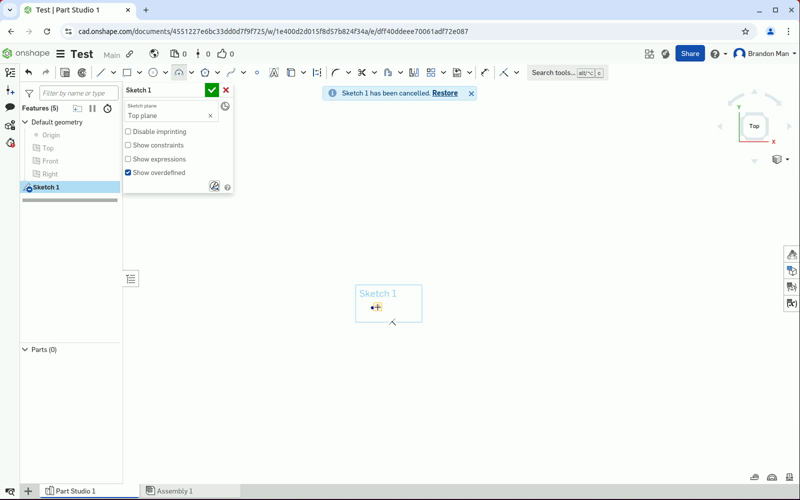
key_down(shift)
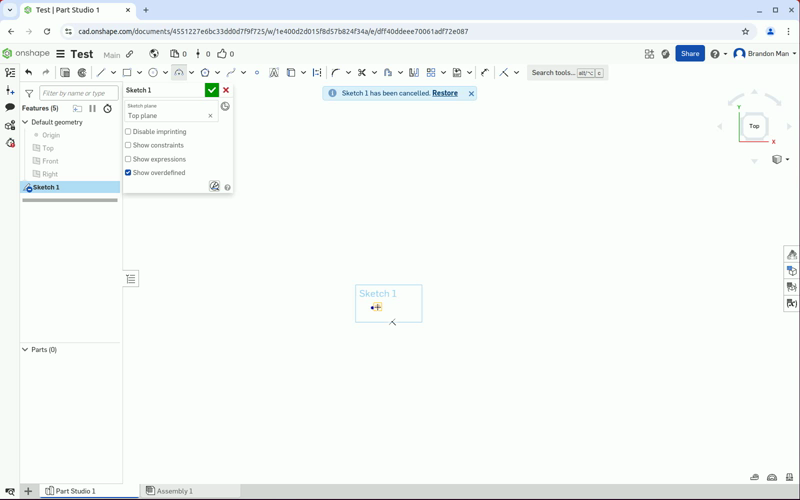
mouse_move(377, 258)
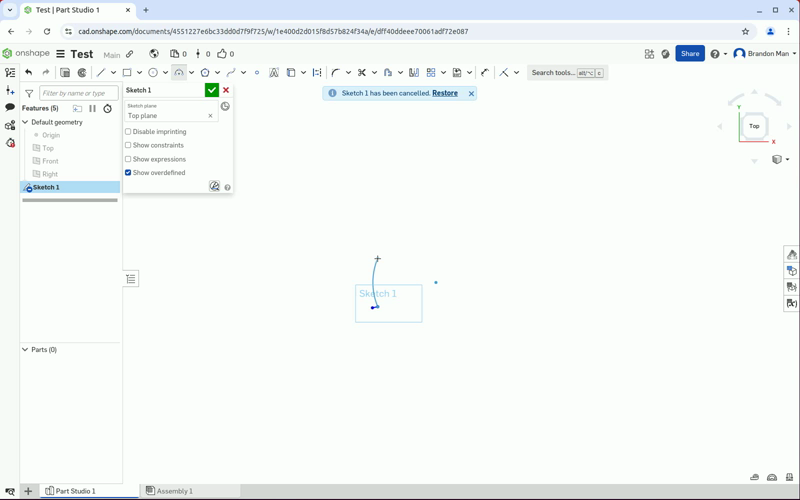
click(377, 258)
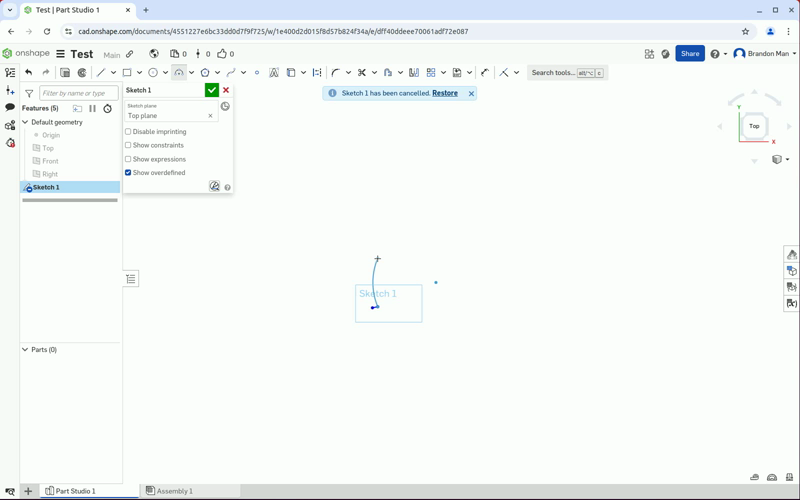
mouse_move(397, 282)
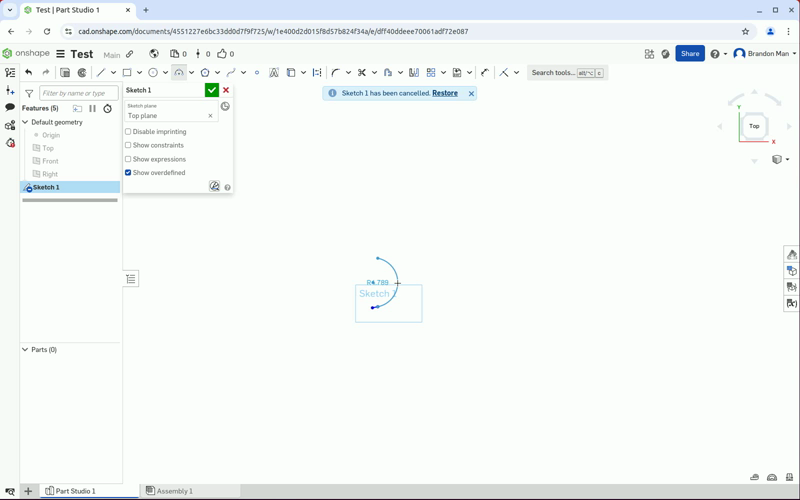
click(397, 282)
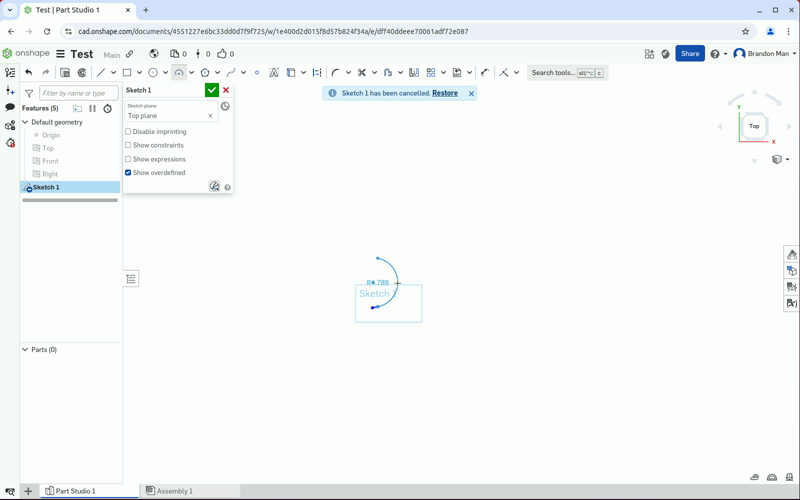
key_up(shift)
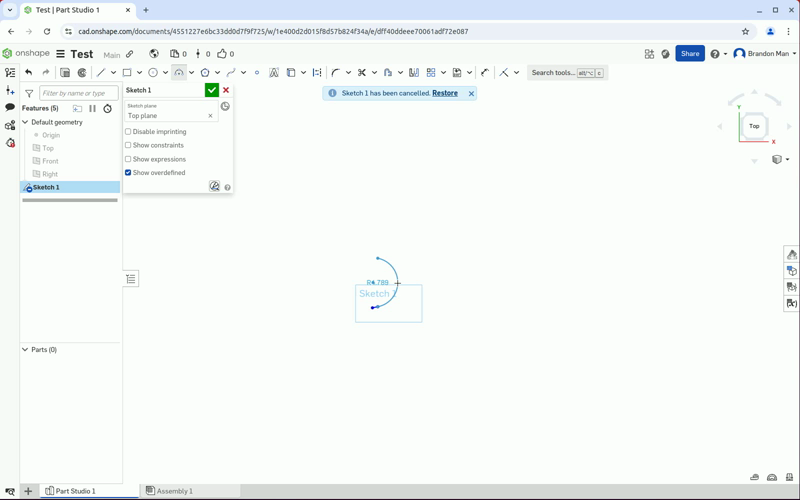
key(esc)
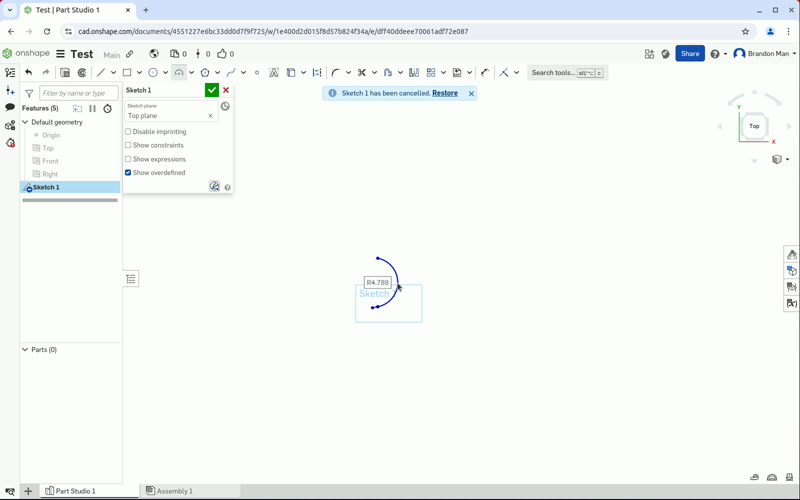
key(l)
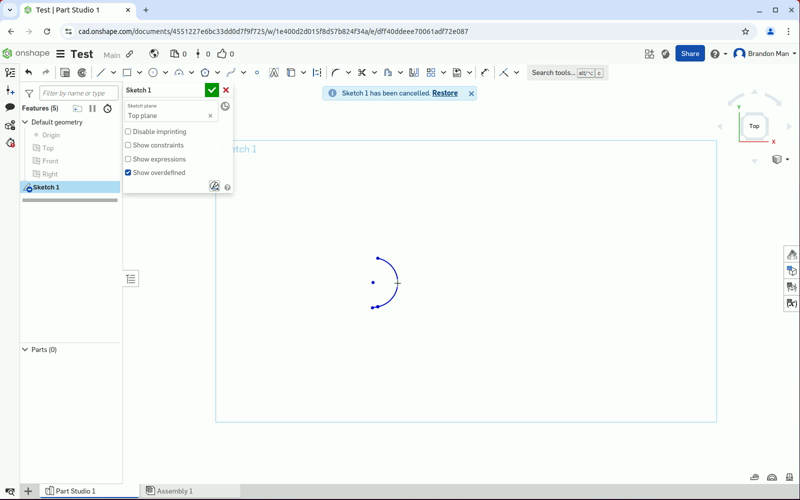
mouse_move(377, 258)
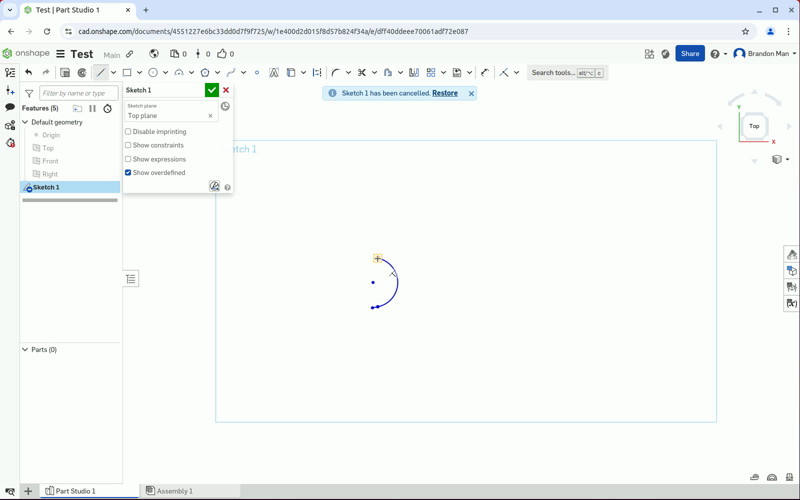
click(377, 258)
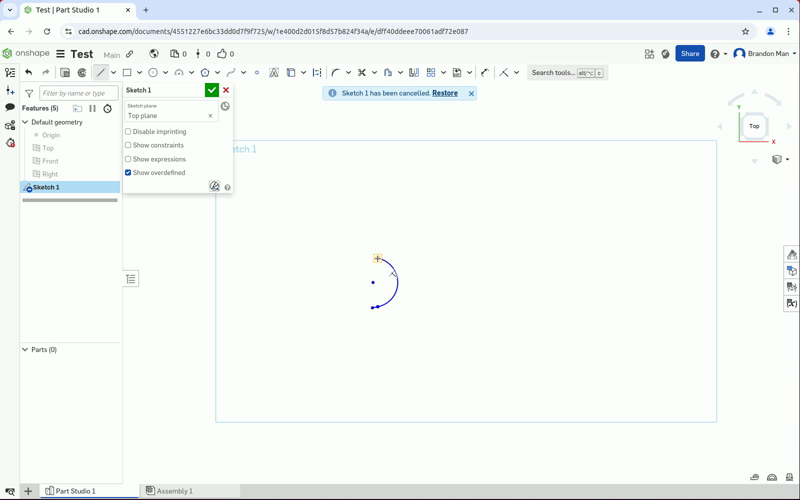
key_down(shift)
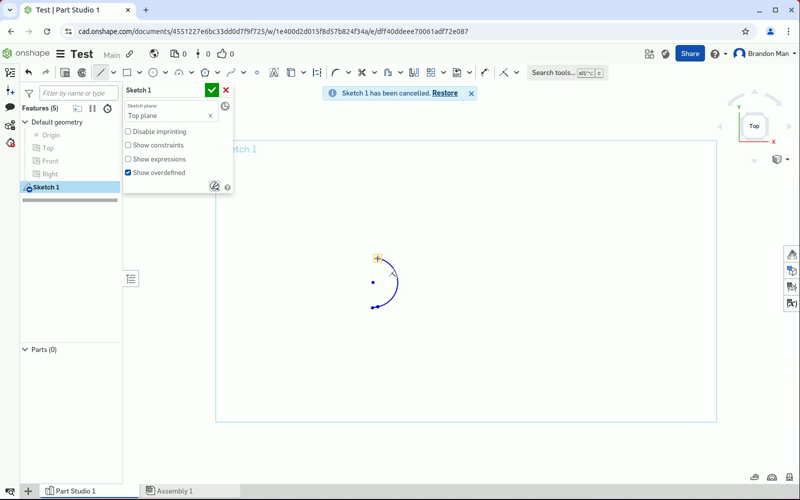
mouse_move(407, 258)
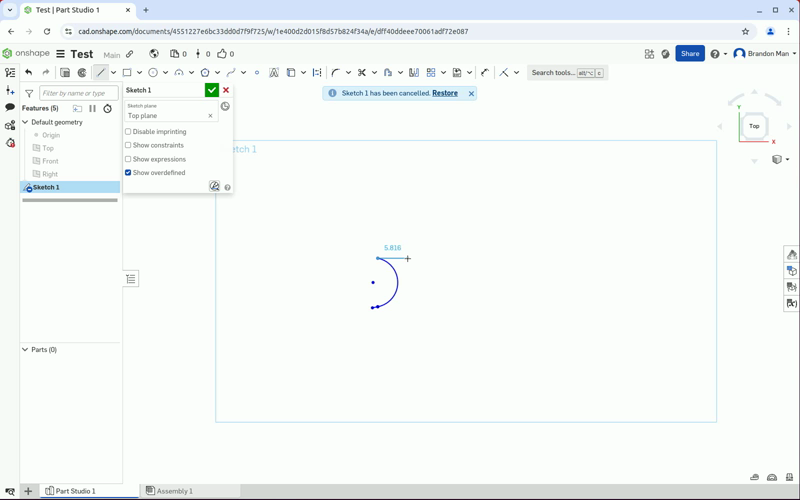
mouse_move(372, 257)
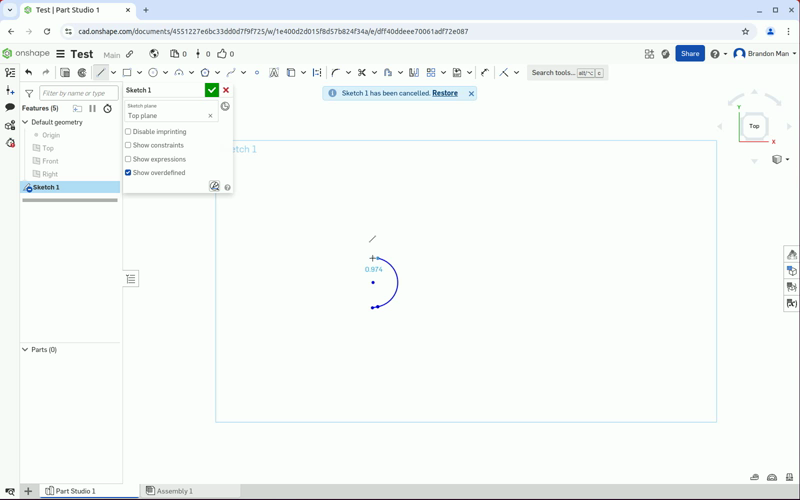
scroll(6)
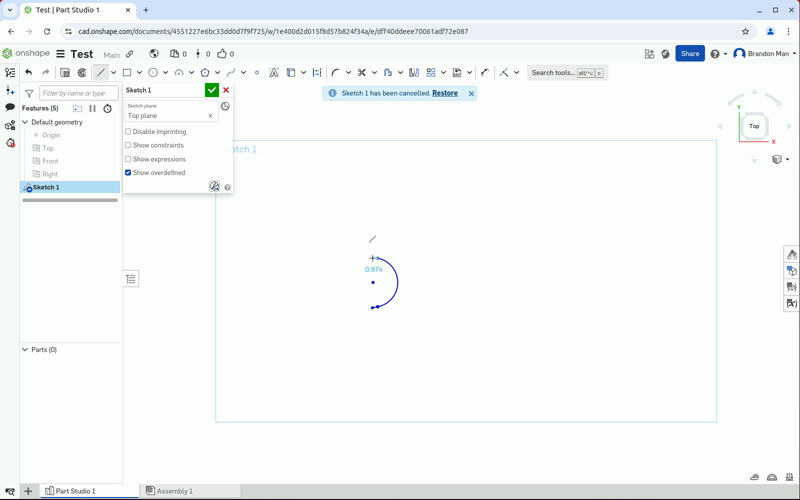
scroll(6)
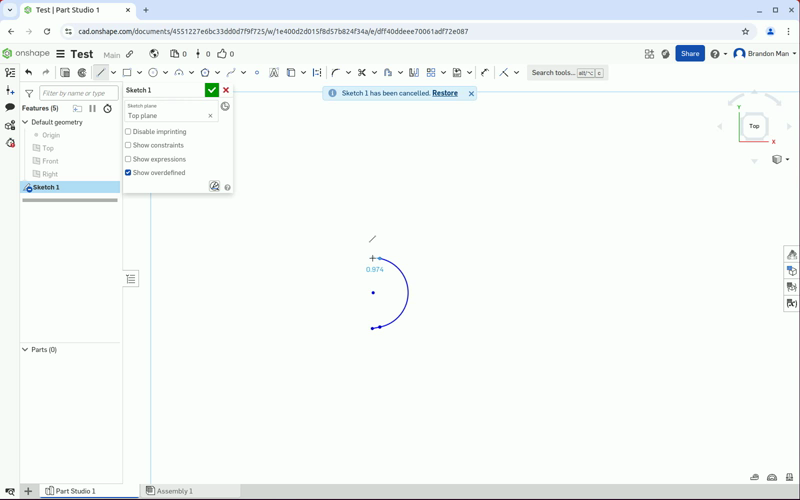
scroll(6)
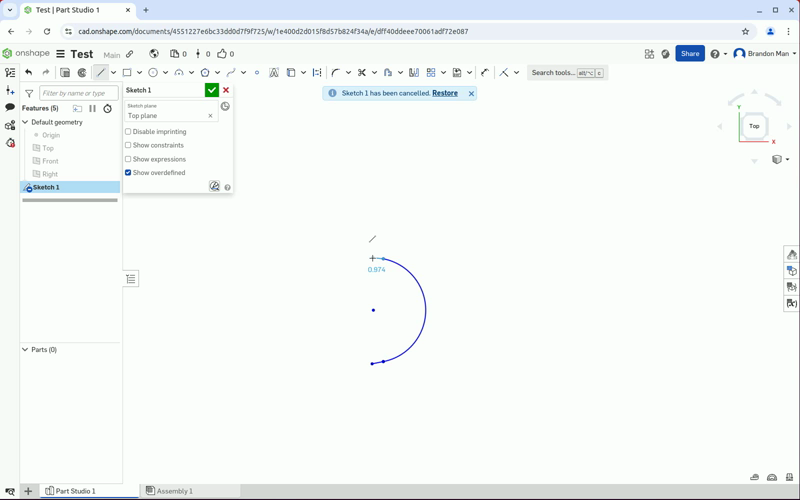
scroll(6)
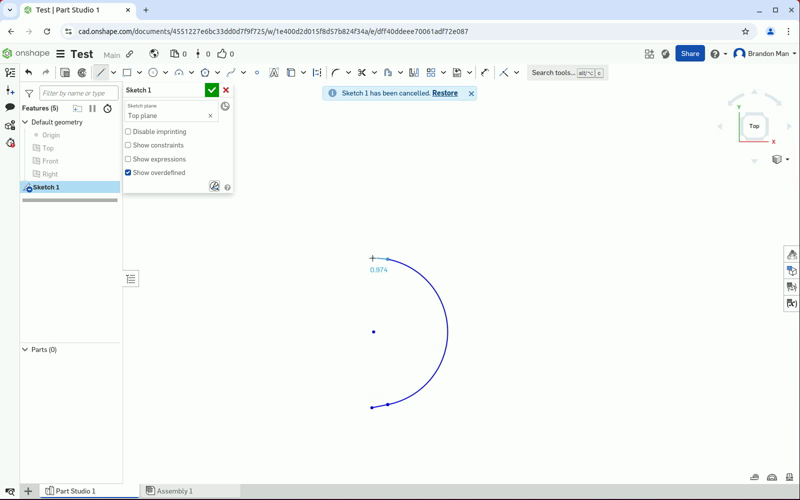
scroll(6)
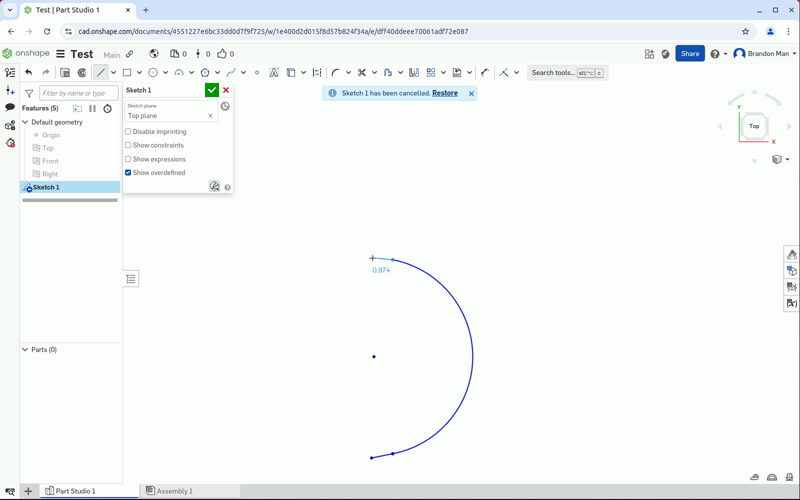
scroll(6)
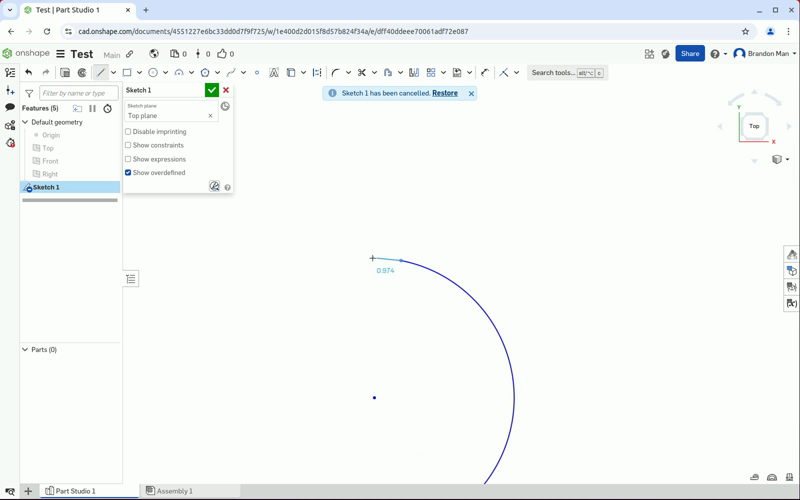
scroll(6)
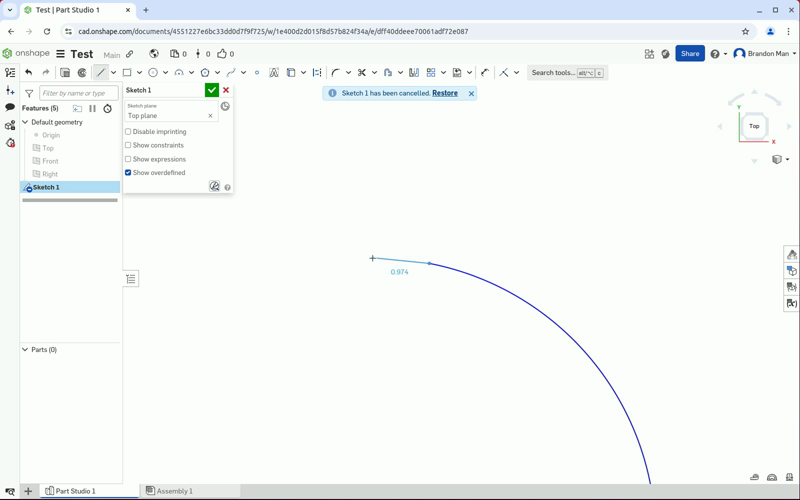
click(372, 257)
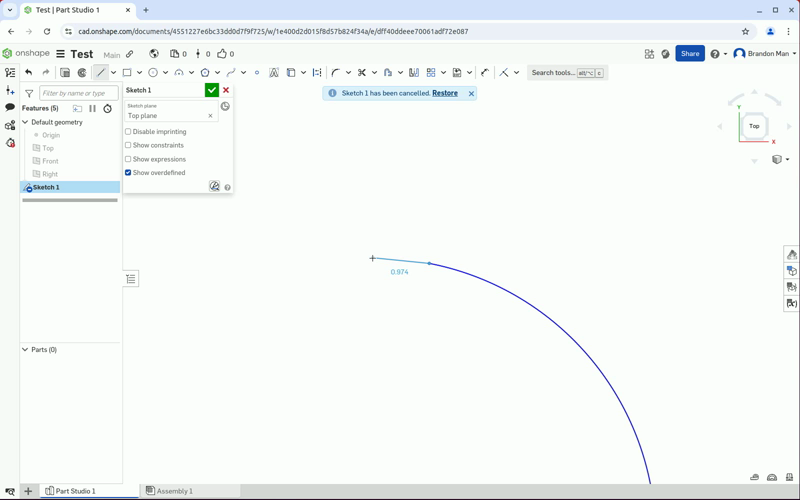
scroll(-6)
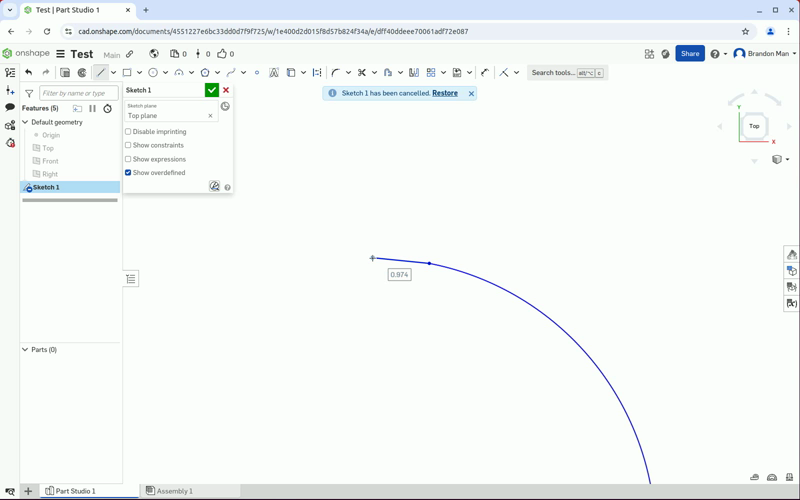
scroll(-6)
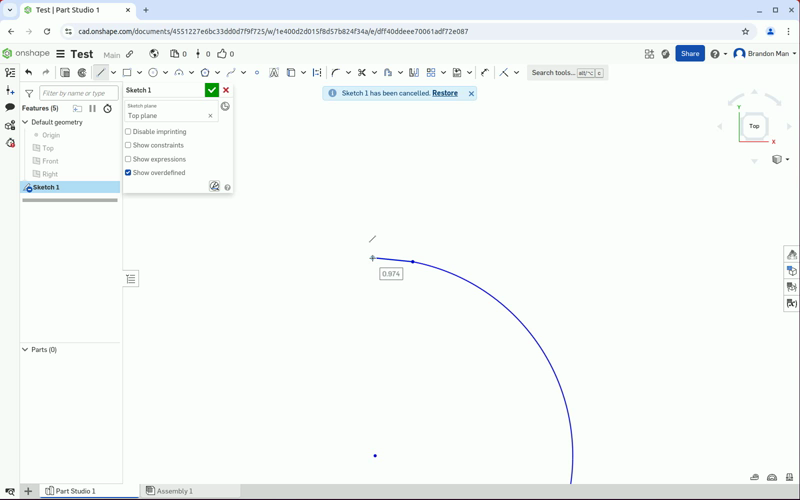
scroll(-6)
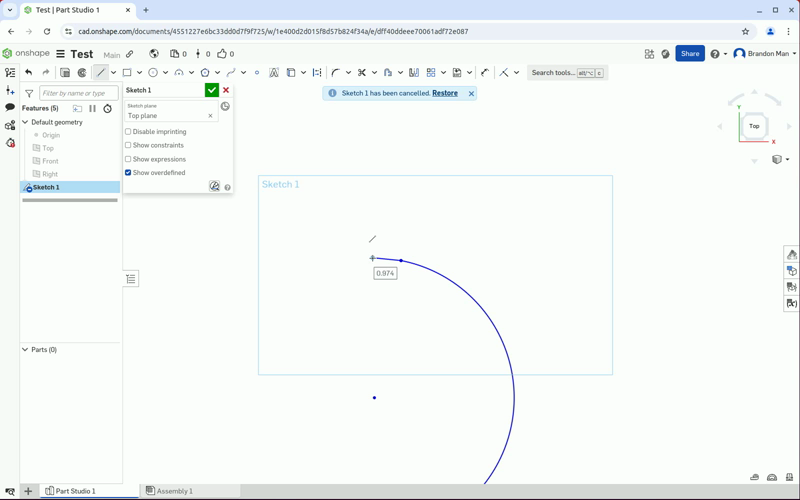
scroll(-6)
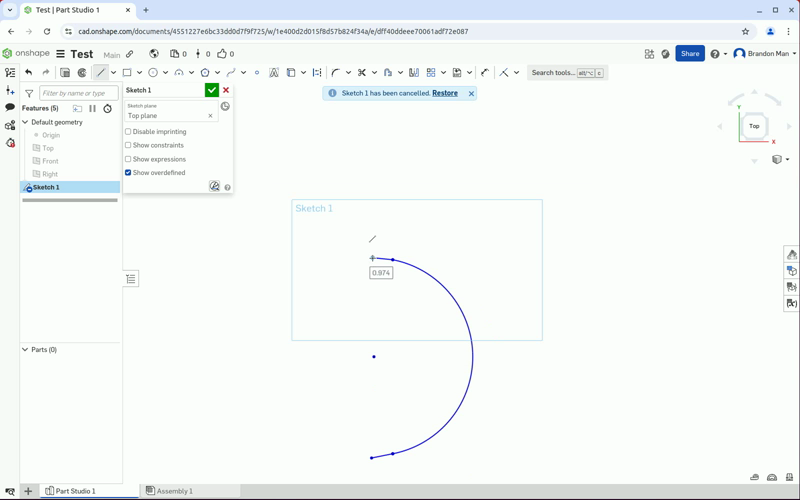
scroll(-6)
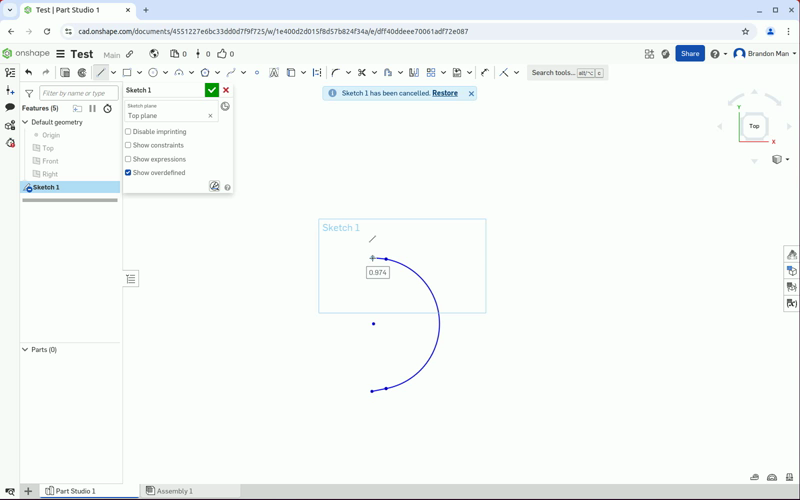
scroll(-6)
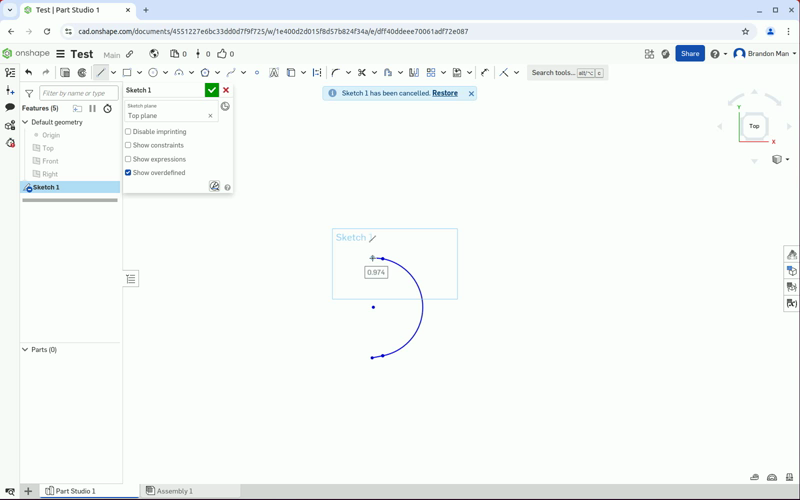
scroll(-6)
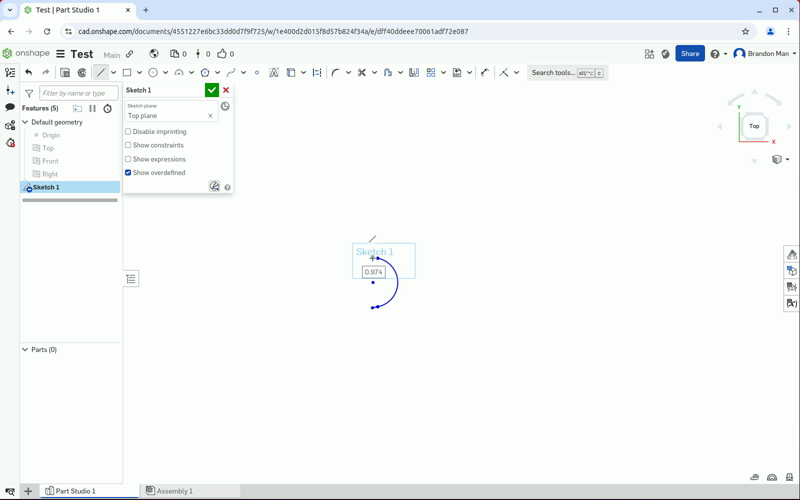
key_up(shift)
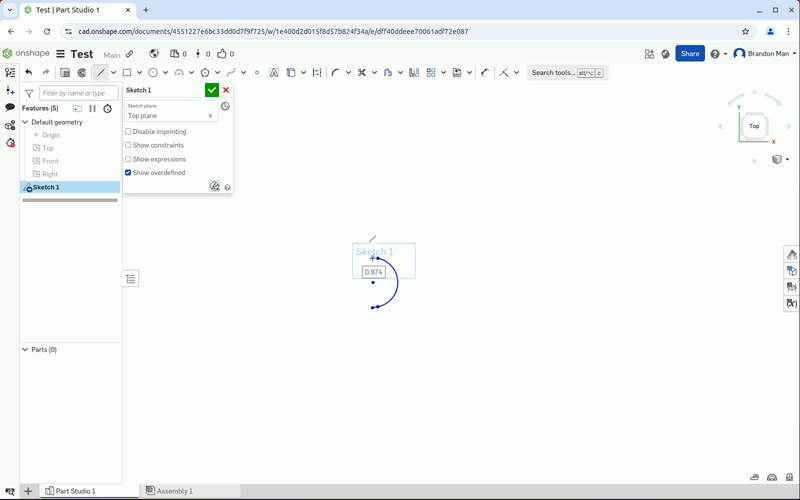
key(esc)
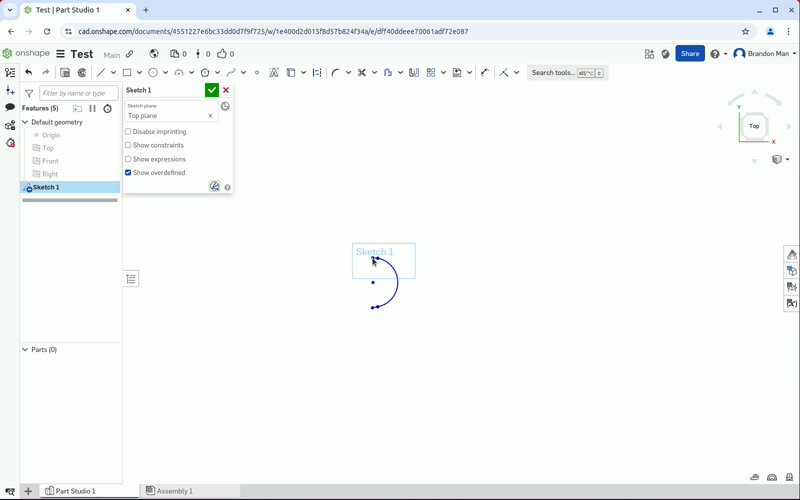
key(a)
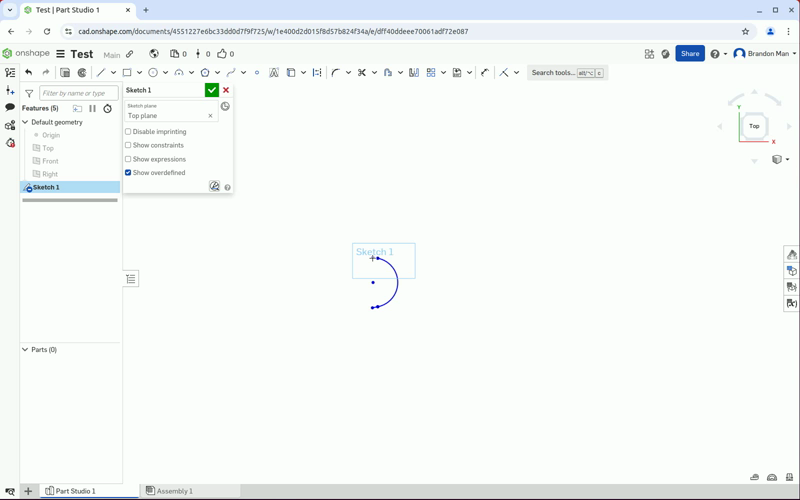
mouse_move(372, 257)
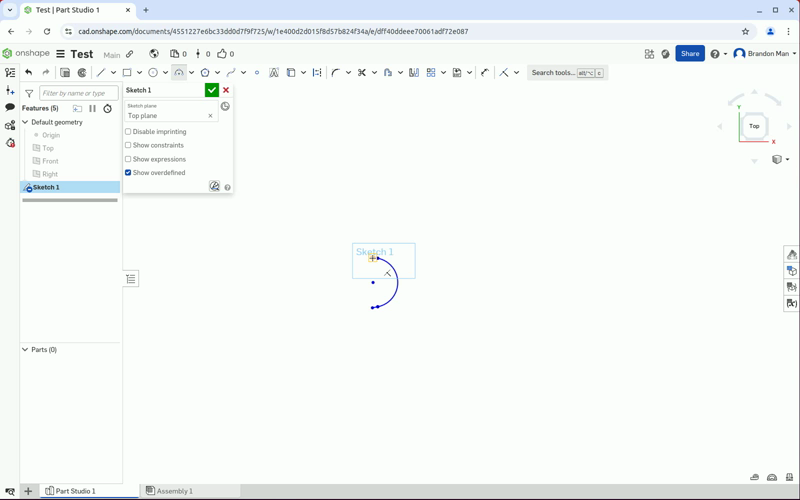
click(372, 257)
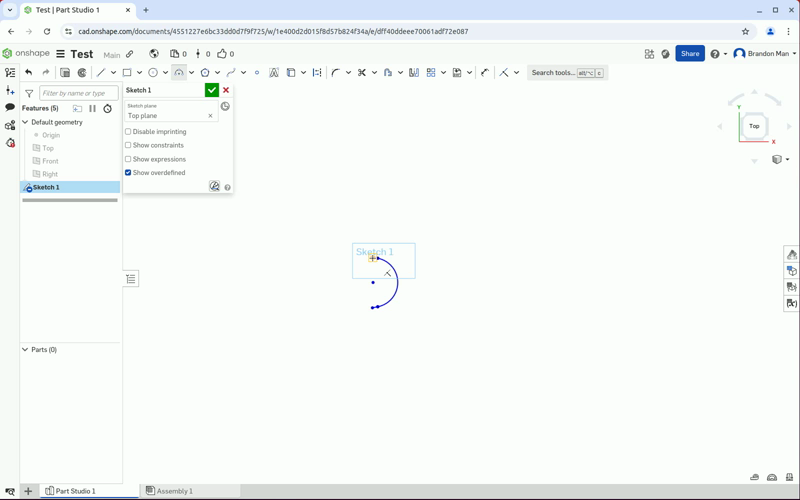
mouse_move(372, 307)
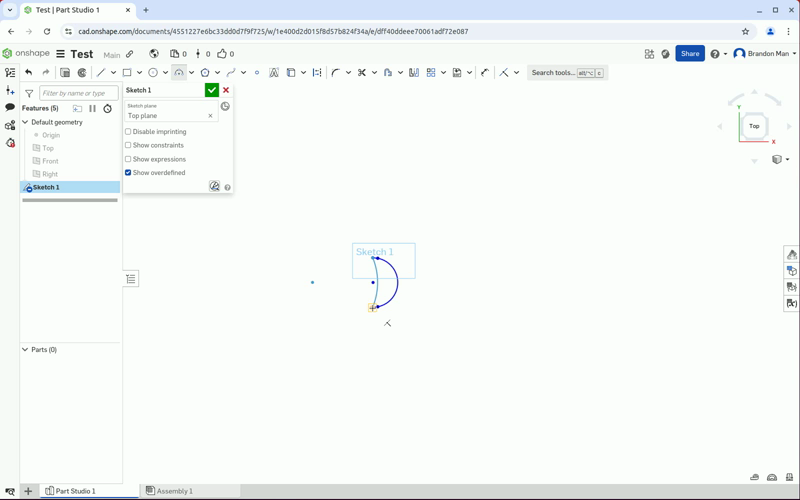
click(372, 307)
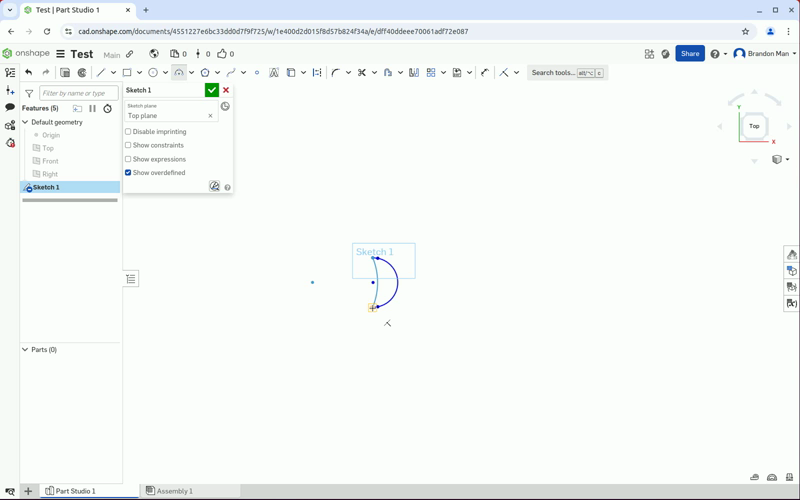
key_down(shift)
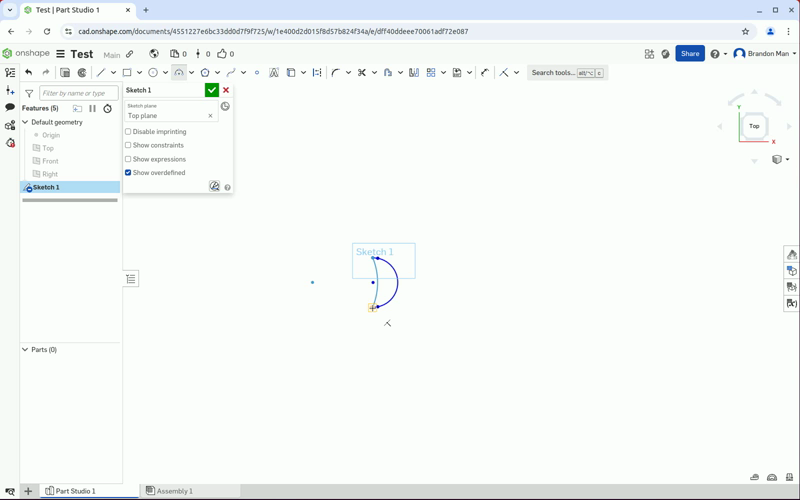
mouse_move(347, 282)
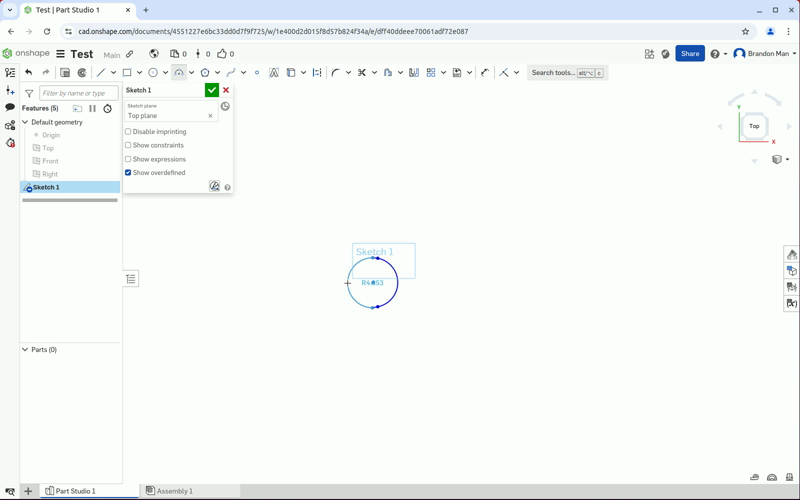
click(347, 282)
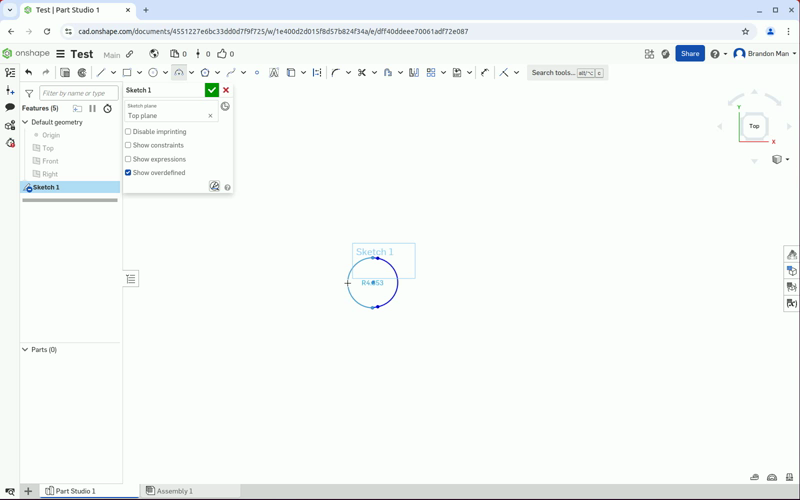
key_up(shift)
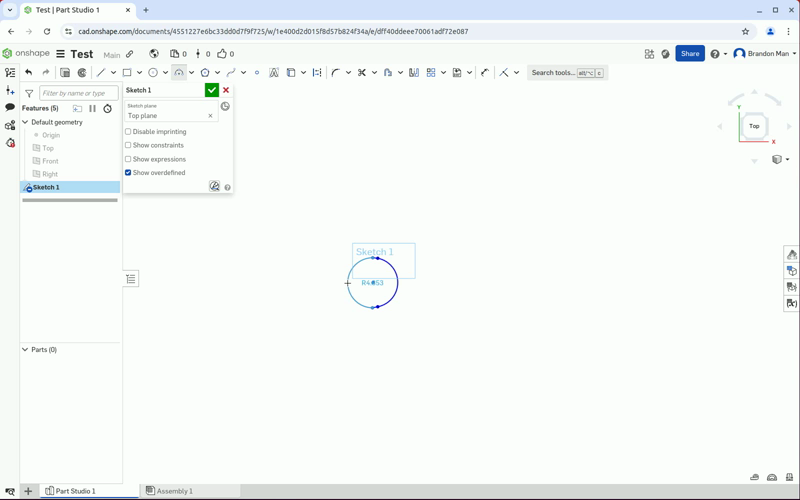
key(esc)
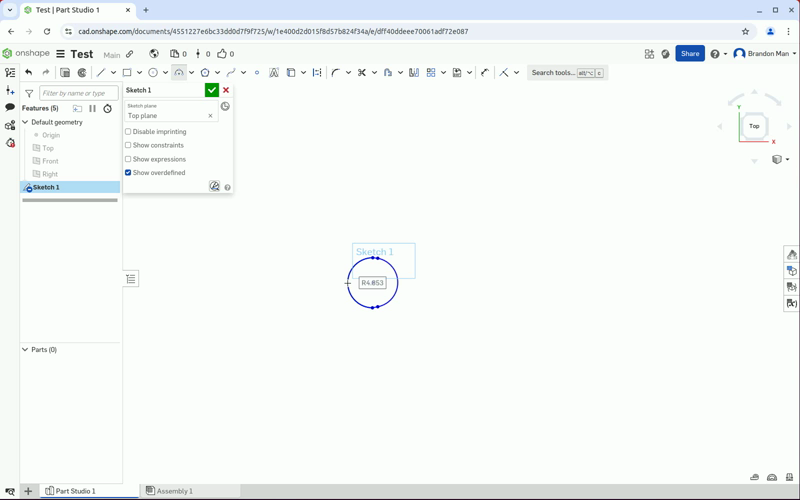
key(c)
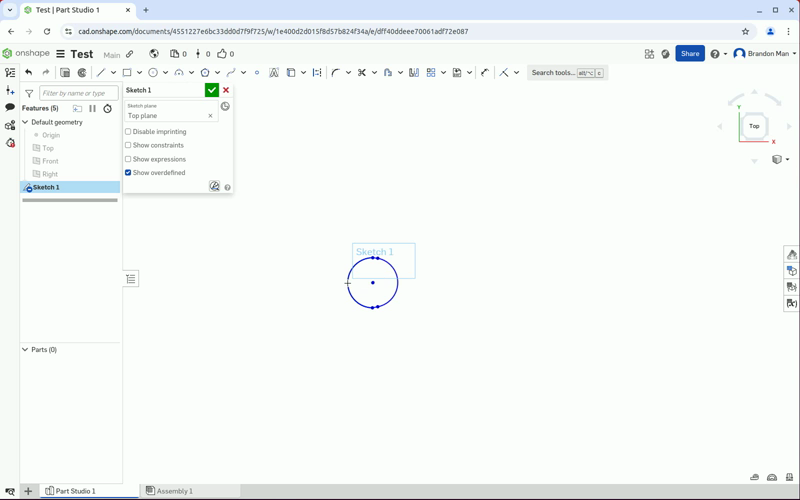
key_down(shift)
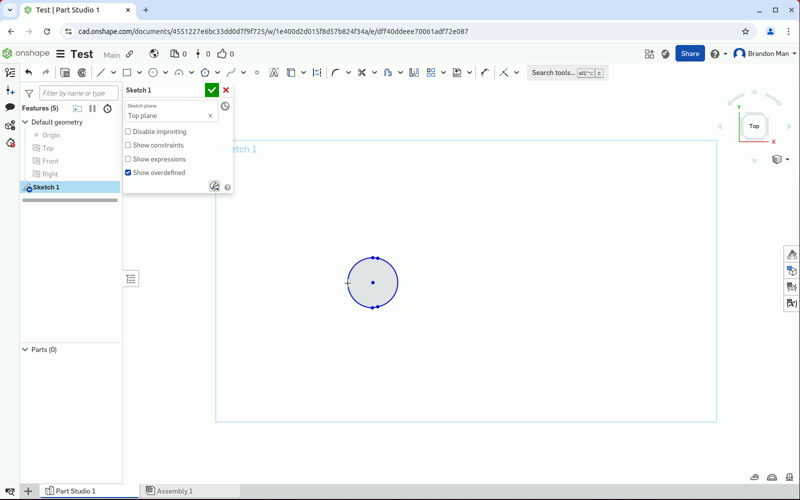
mouse_move(372, 282)
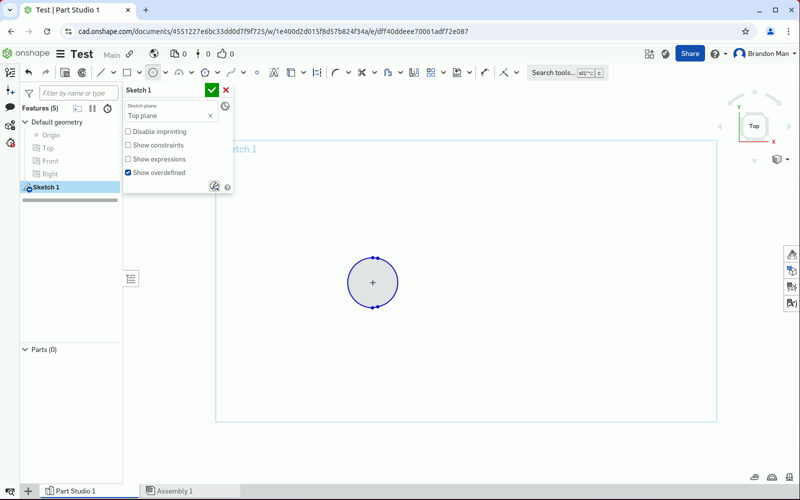
click(372, 282)
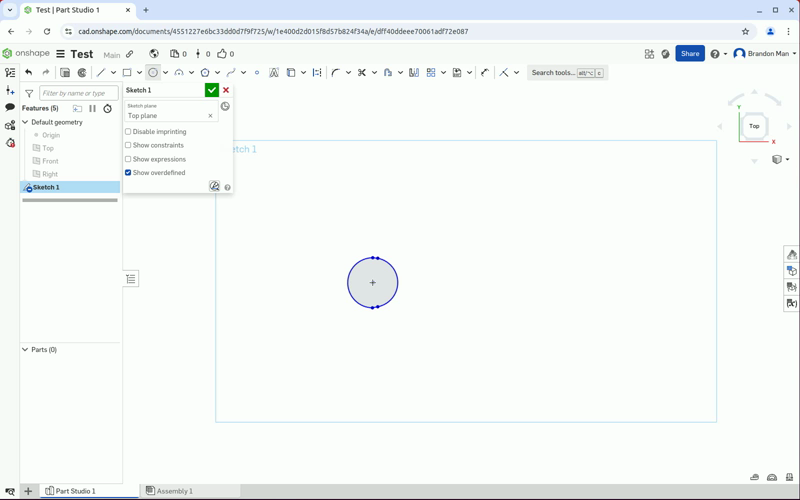
key_up(shift)
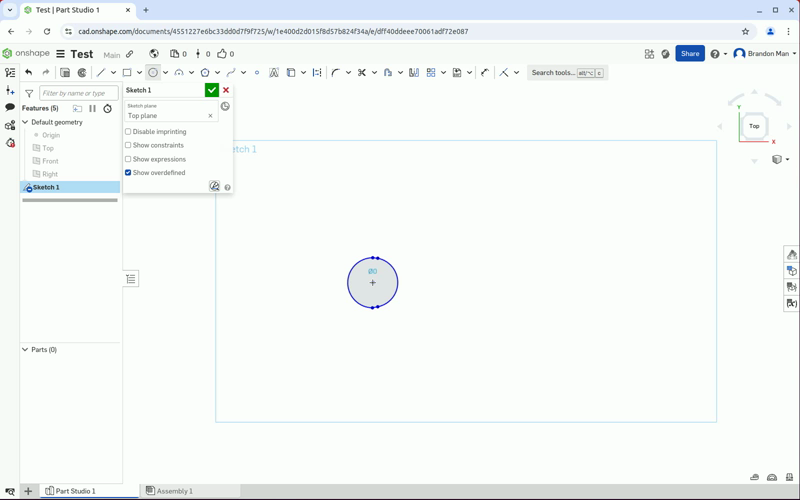
mouse_move(391, 282)
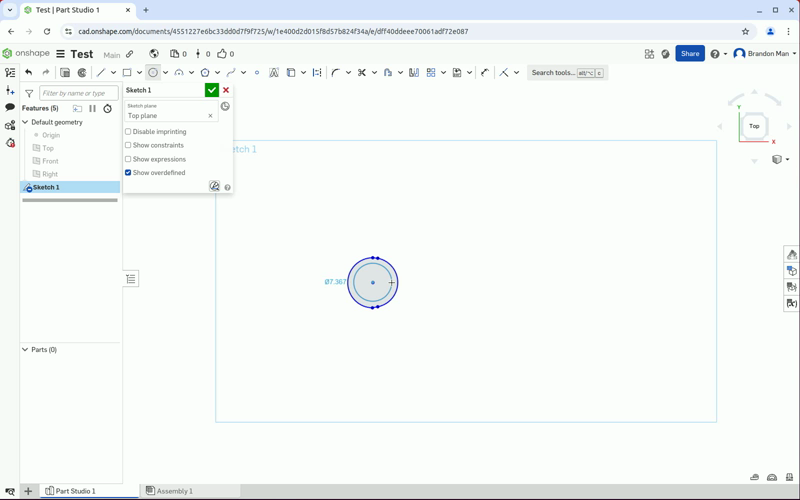
click(391, 282)
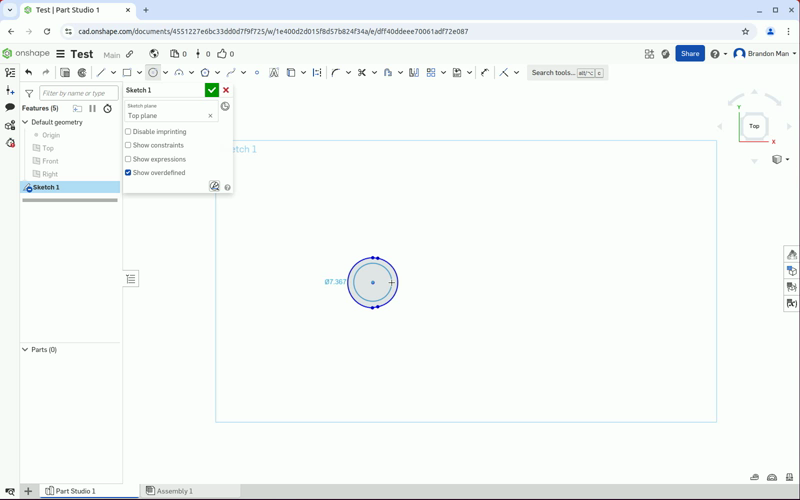
key(esc)
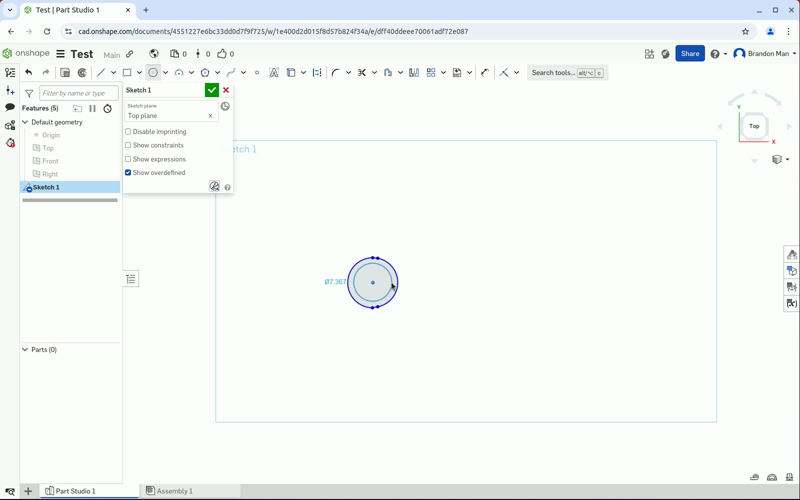
mouse_move(380, 302)
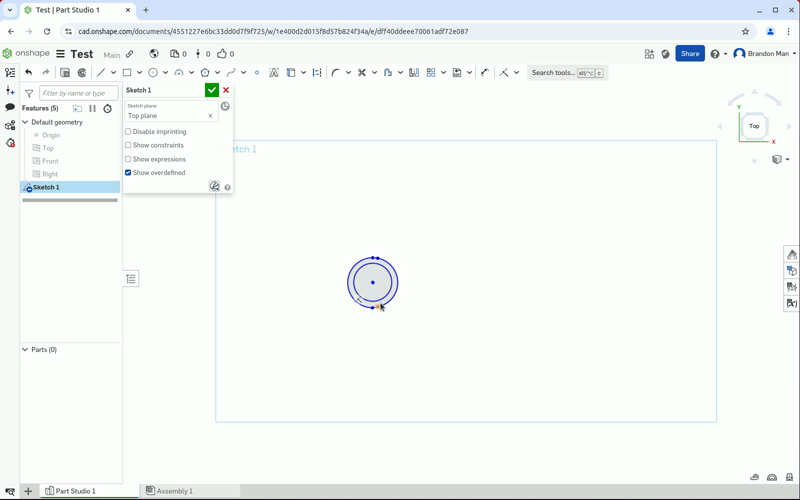
scroll(6)
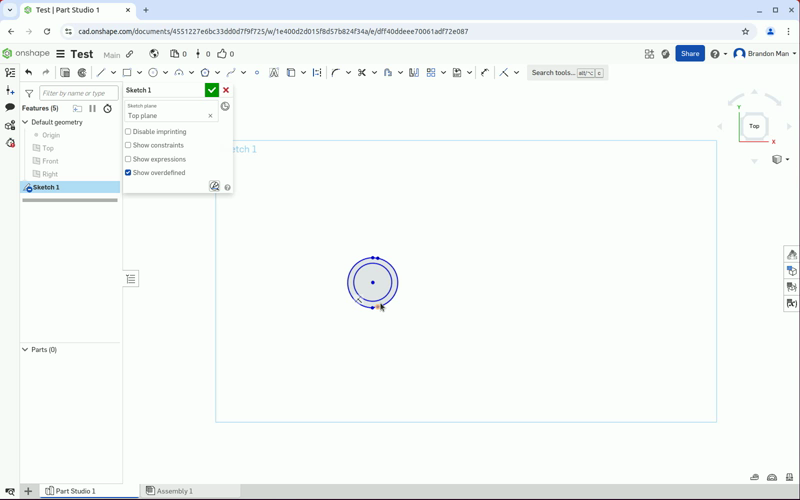
scroll(6)
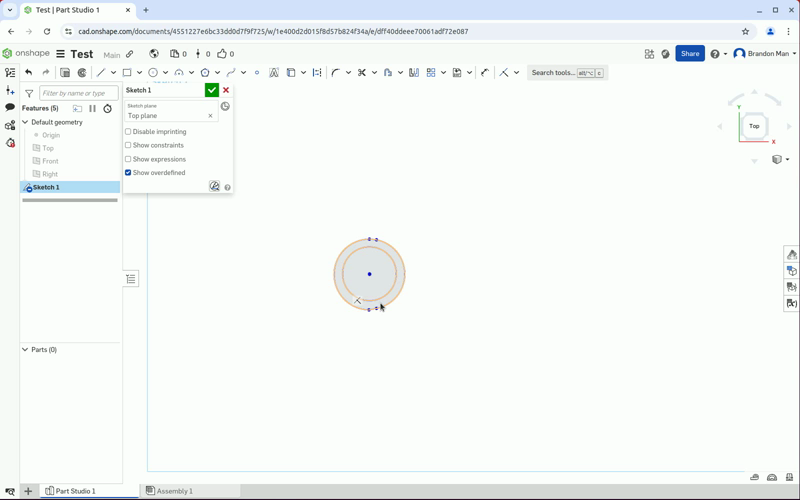
scroll(6)
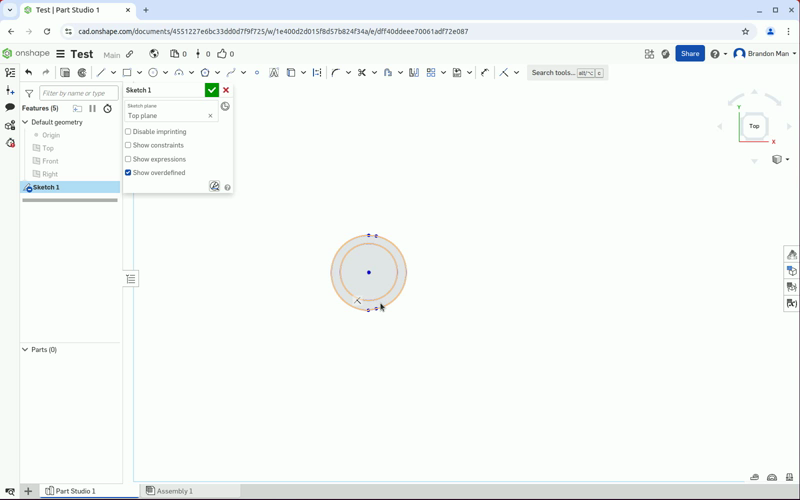
scroll(6)
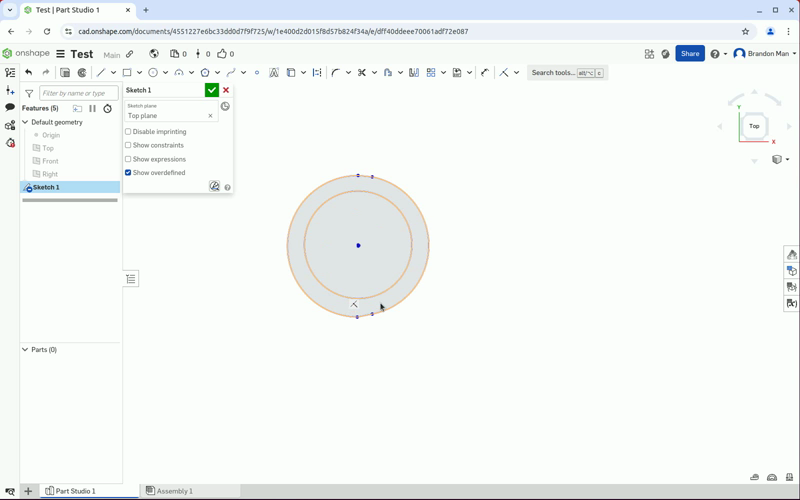
scroll(6)
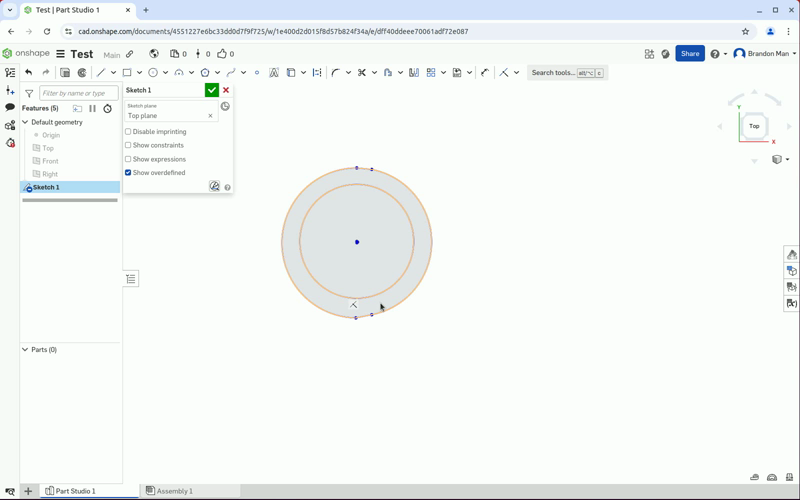
scroll(6)
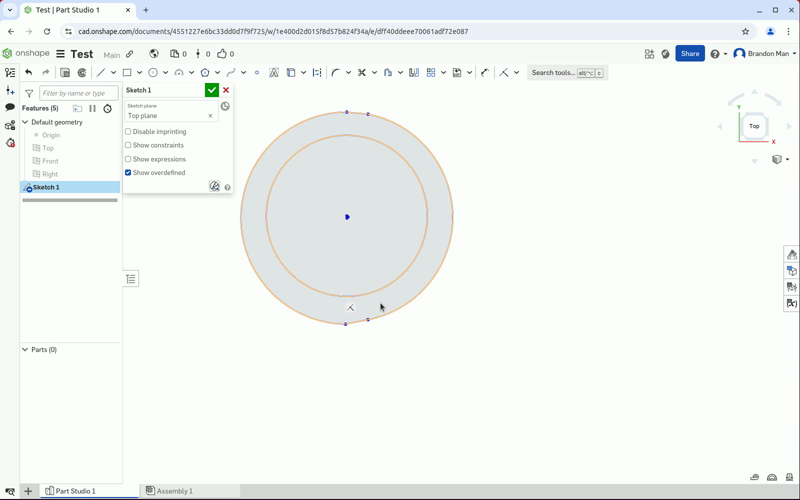
scroll(6)
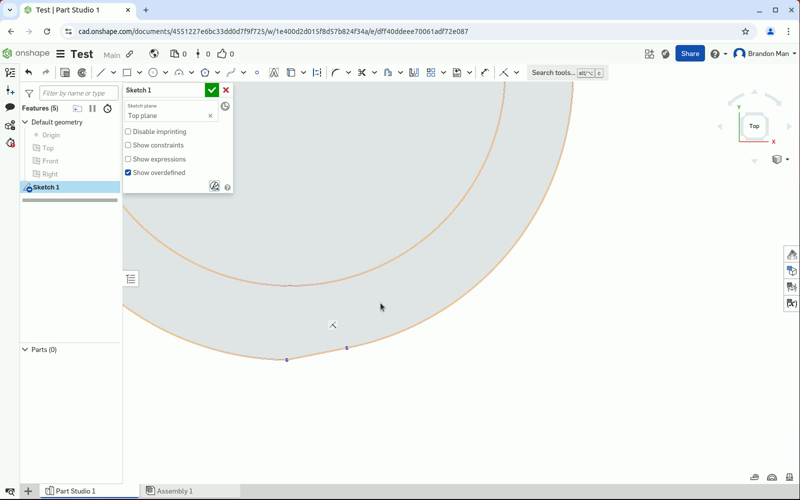
click(380, 302)
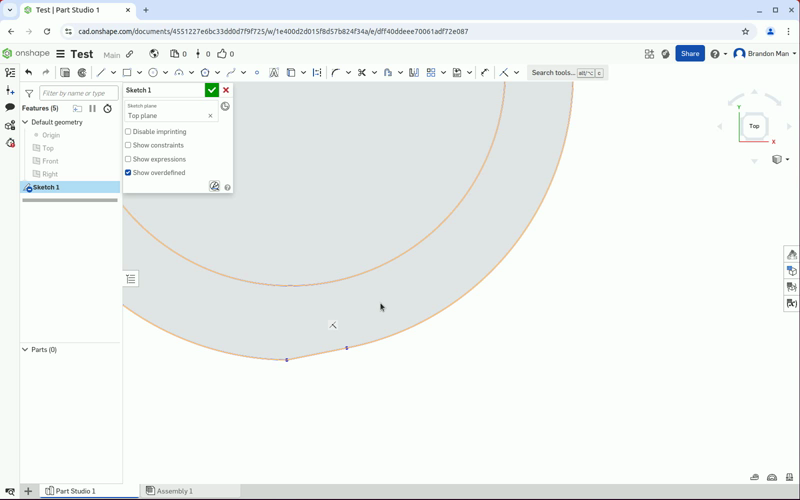
scroll(-6)
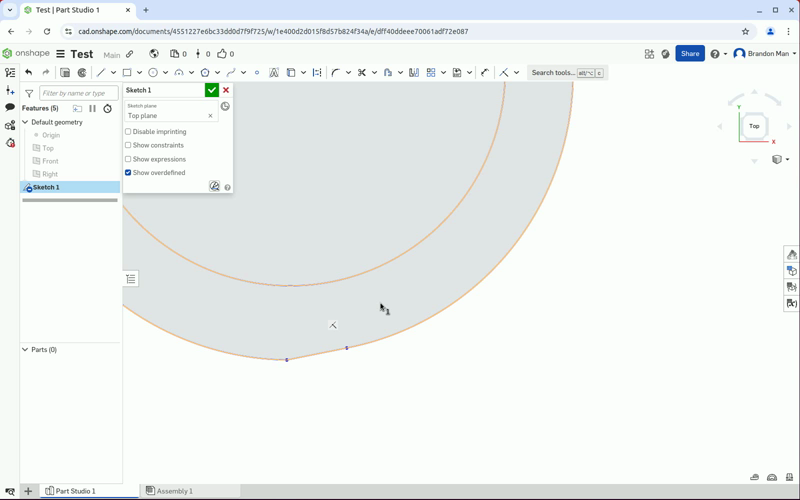
scroll(-6)
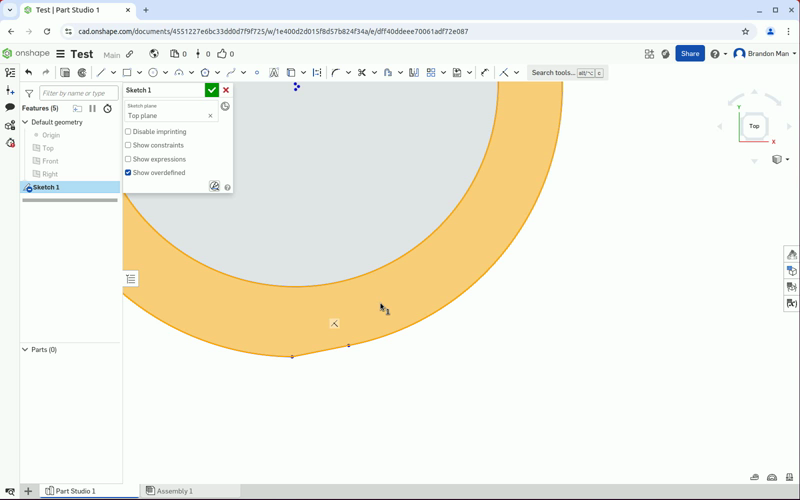
scroll(-6)
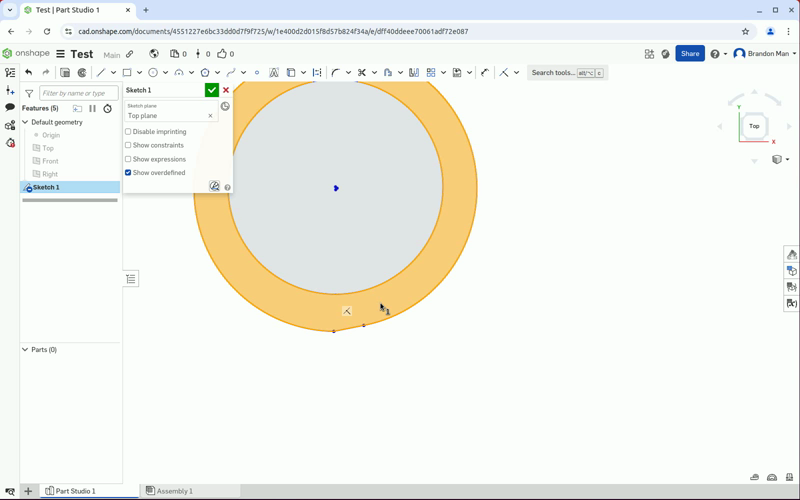
scroll(-6)
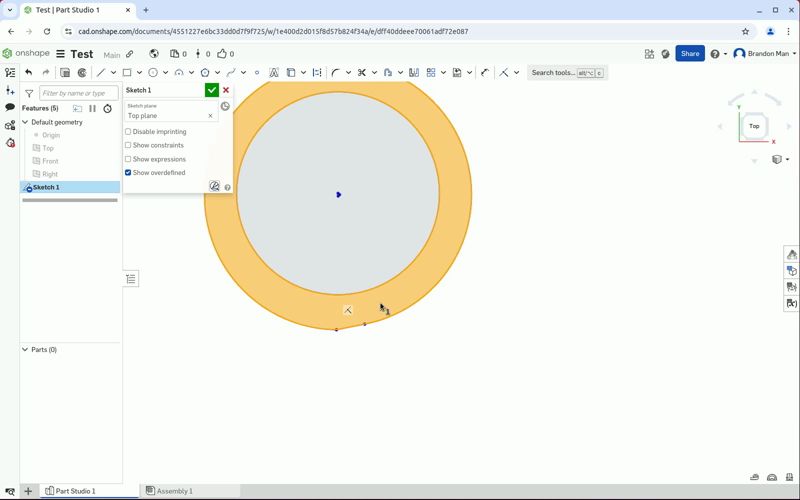
scroll(-6)
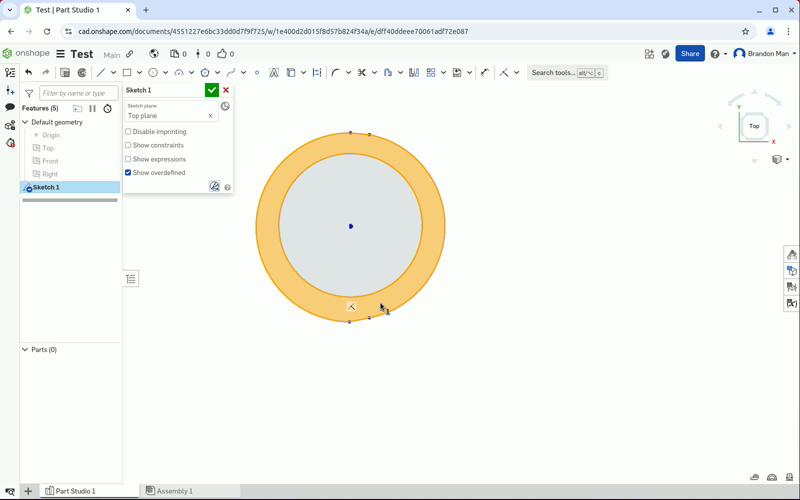
scroll(-6)
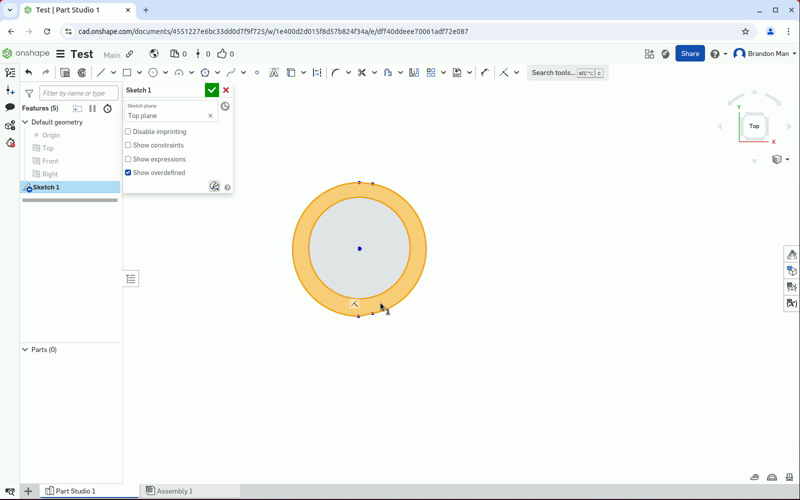
scroll(-6)
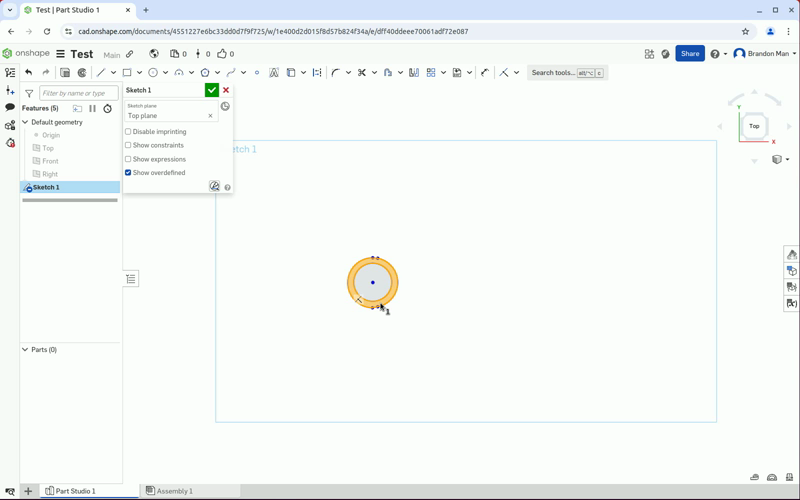
mouse_move(73, 352)
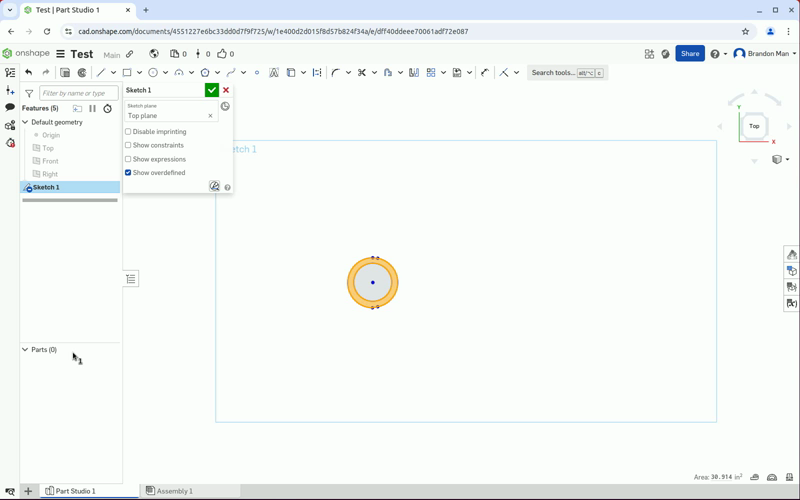
key(shift+y)
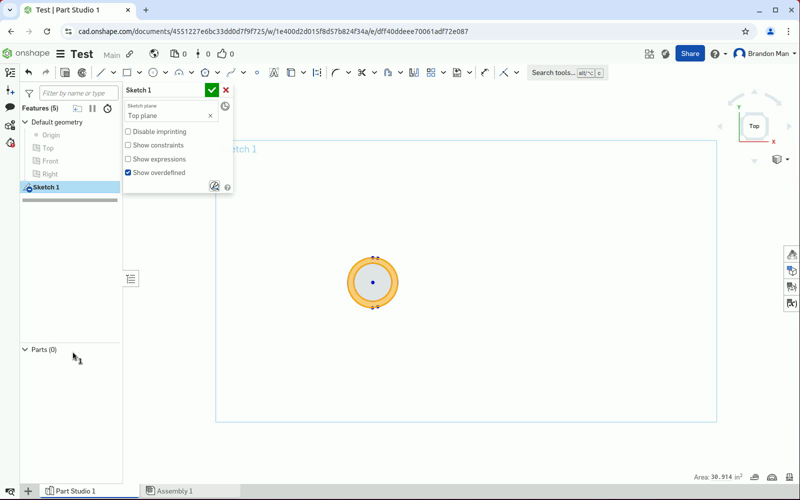
key(shift+e)
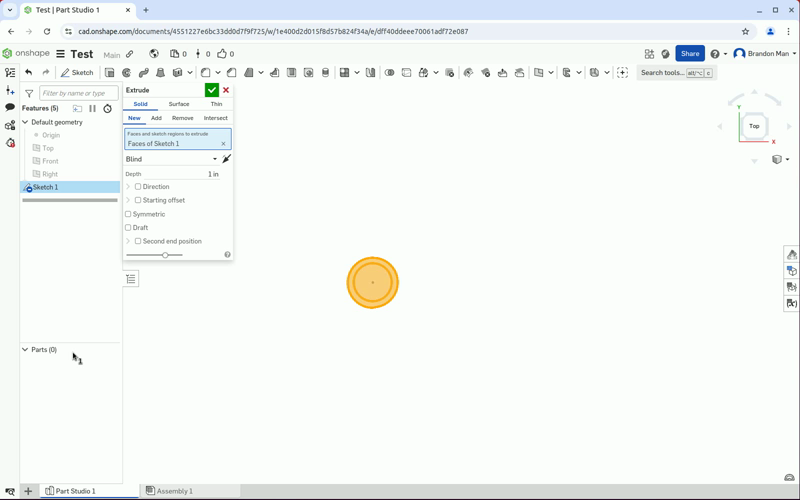
mouse_move(143, 106)
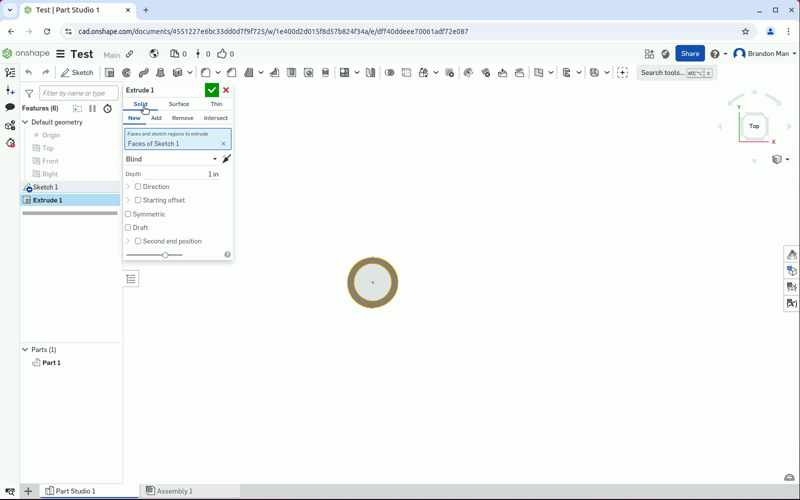
click(143, 106)
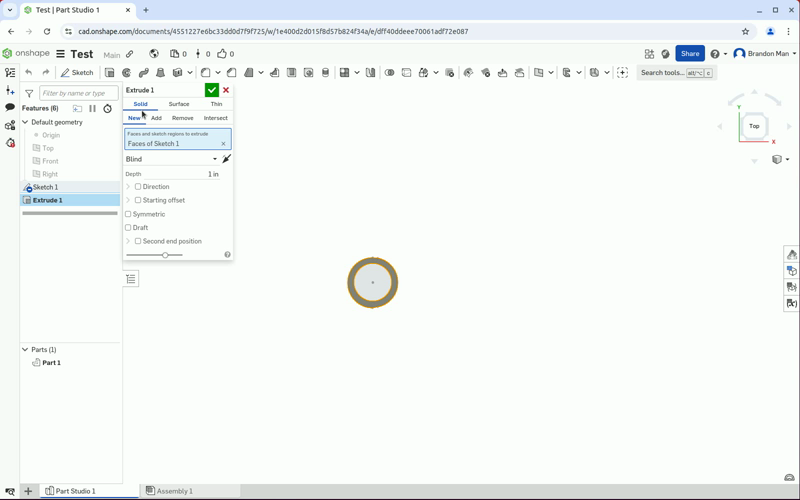
mouse_move(137, 120)
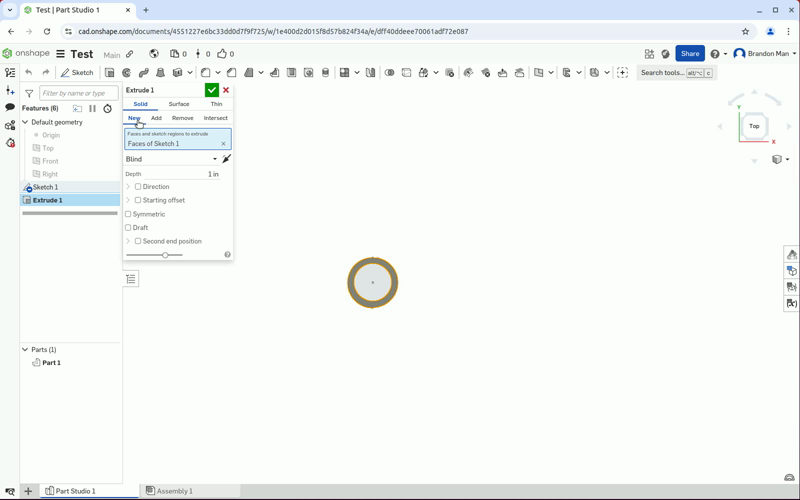
click(137, 120)
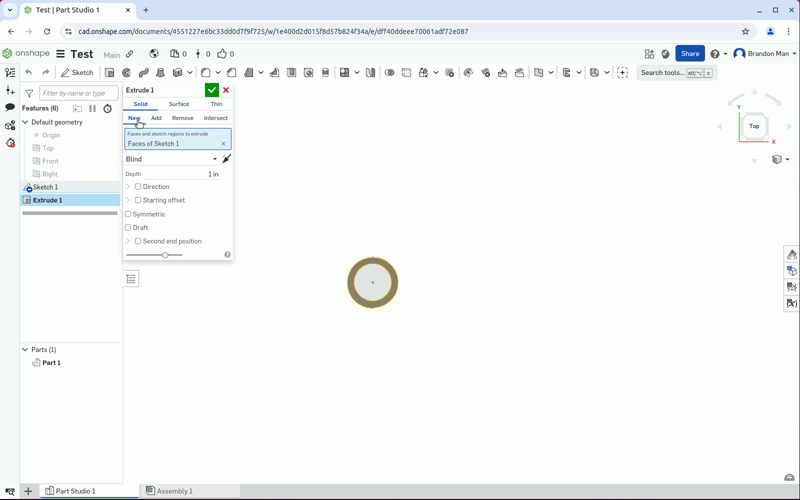
key(tab, 4)
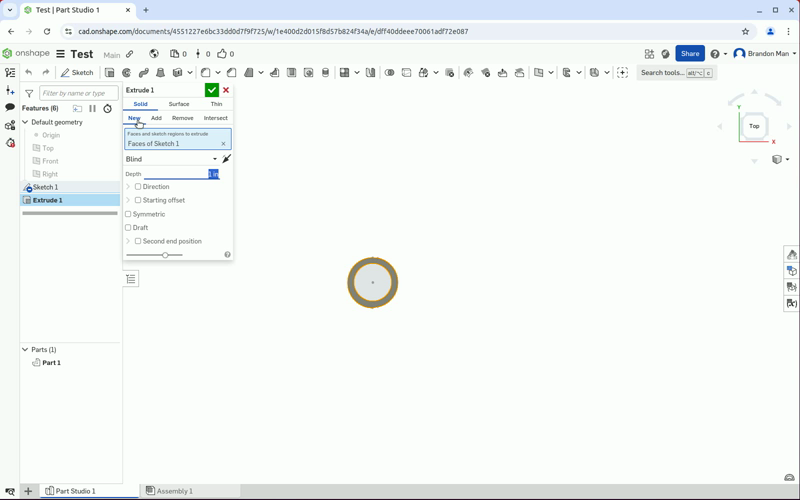
text(7.703)
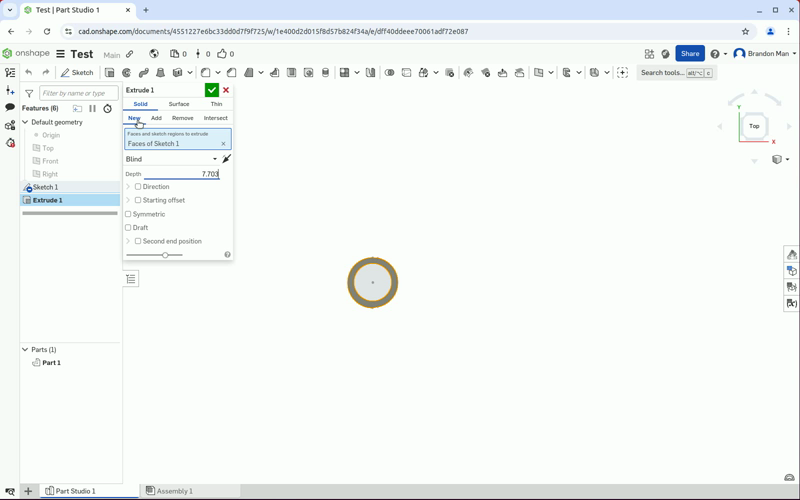
key(enter)
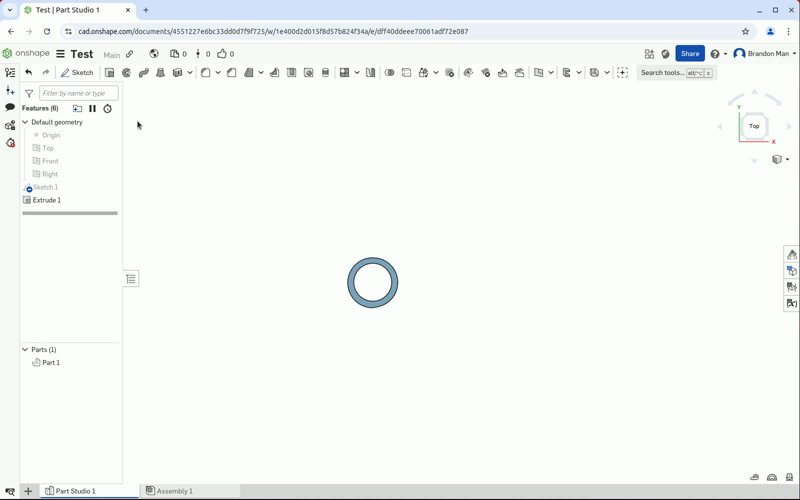
key(shift+h)
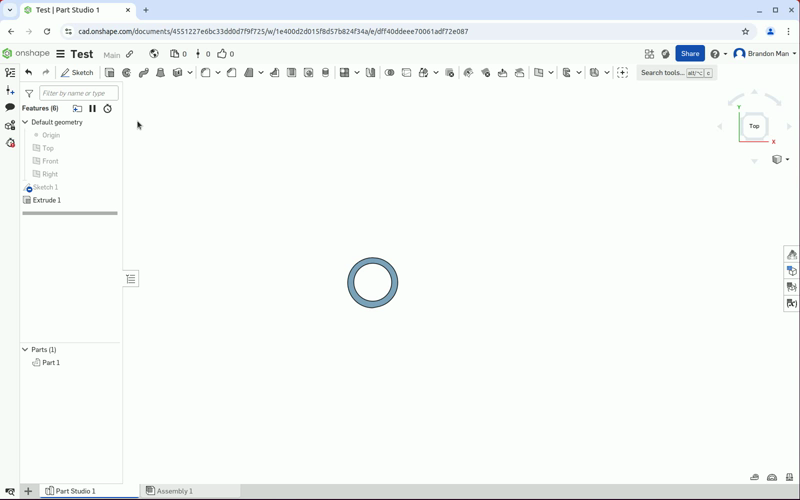
key(shift+h)
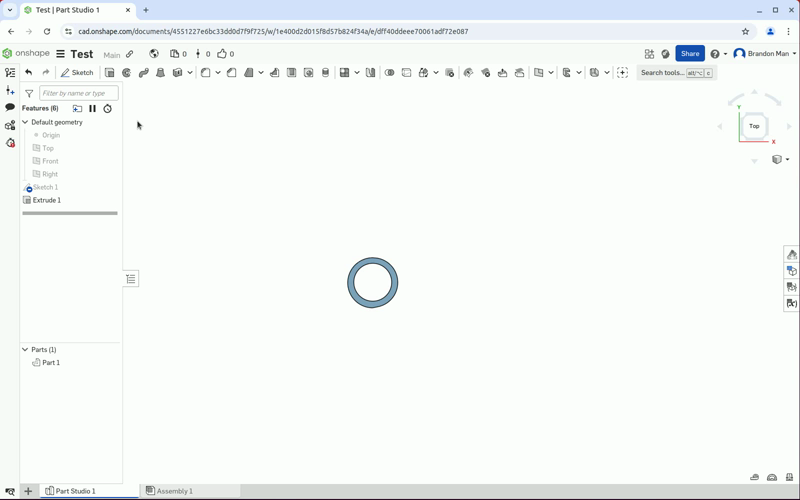
mouse_move(73, 189)
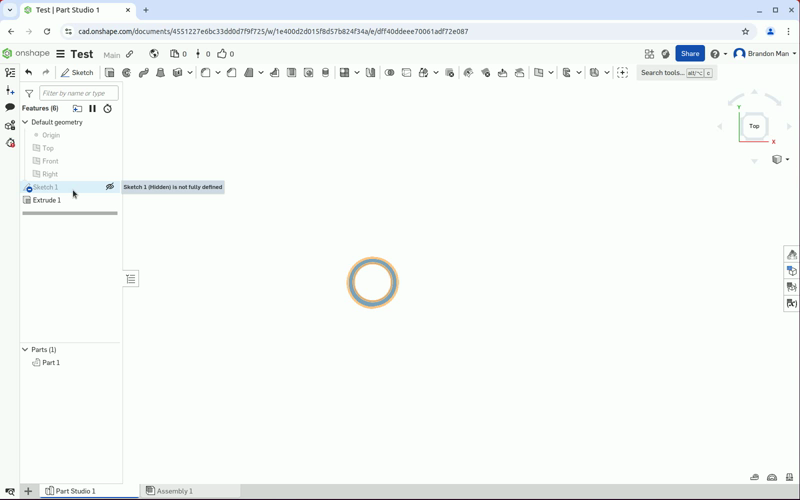
click(73, 189)
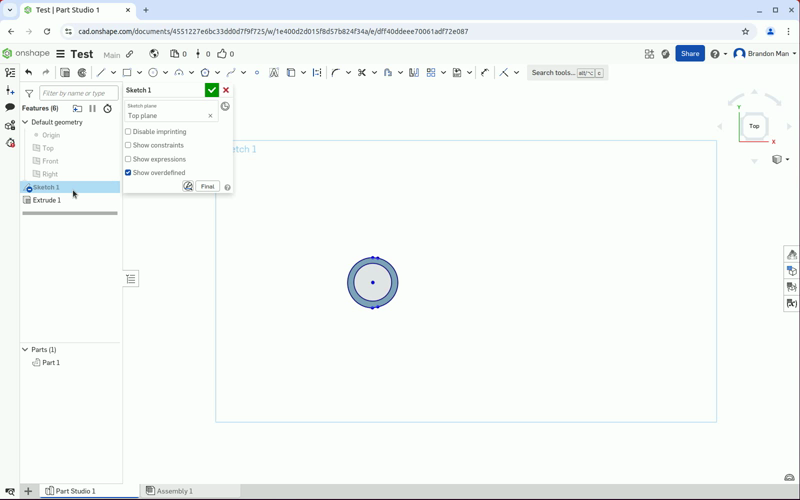
mouse_move(229, 92)
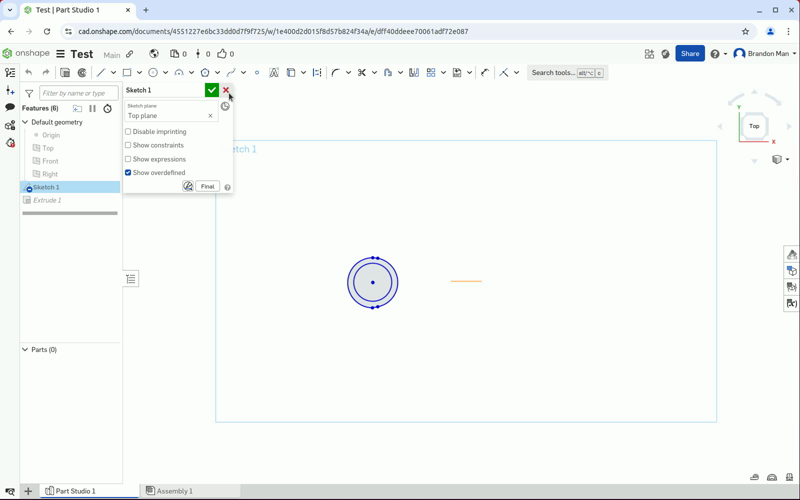
click(229, 92)
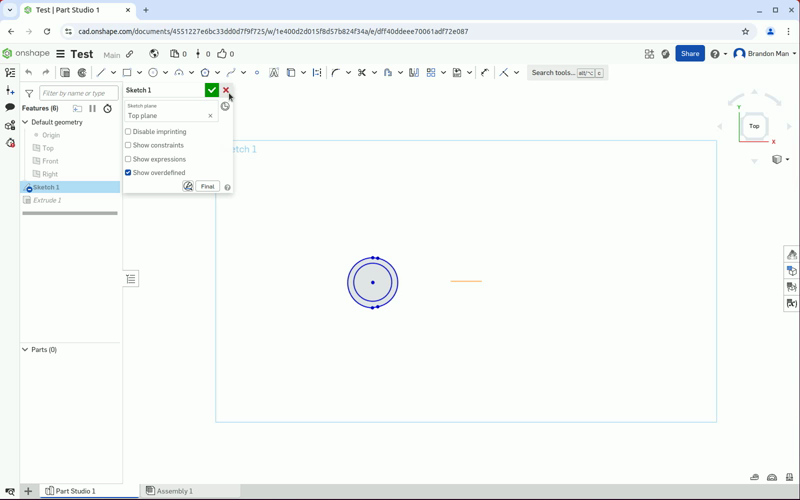
key(shift+s)
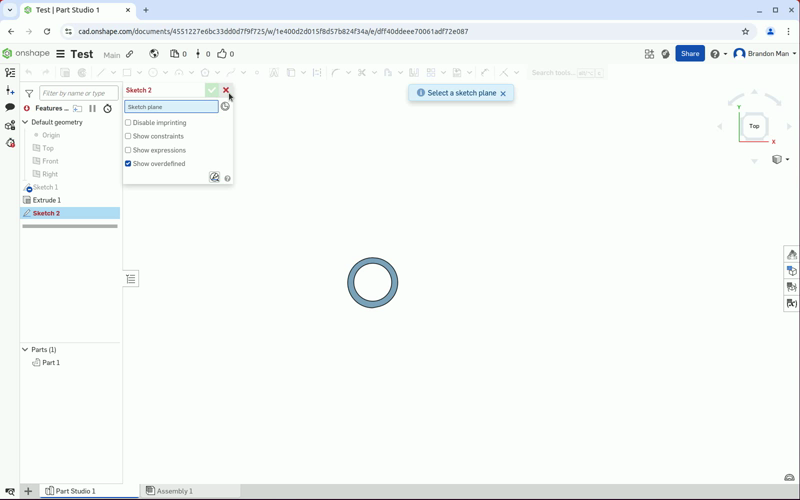
mouse_move(73, 150)
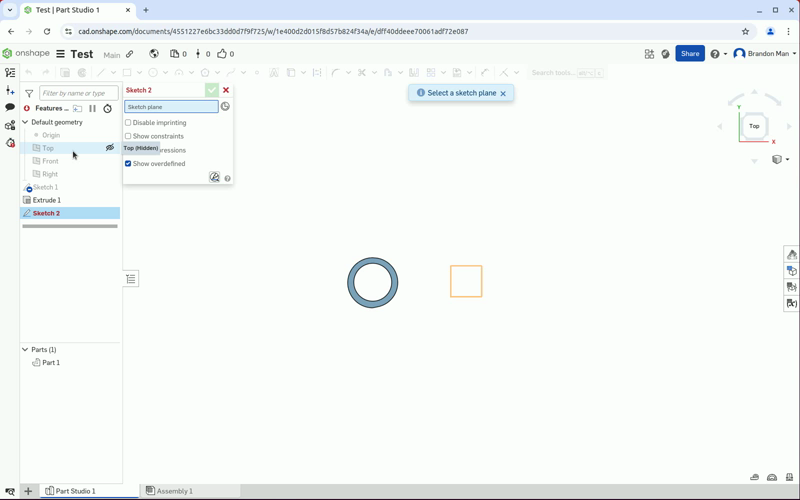
click(73, 150)
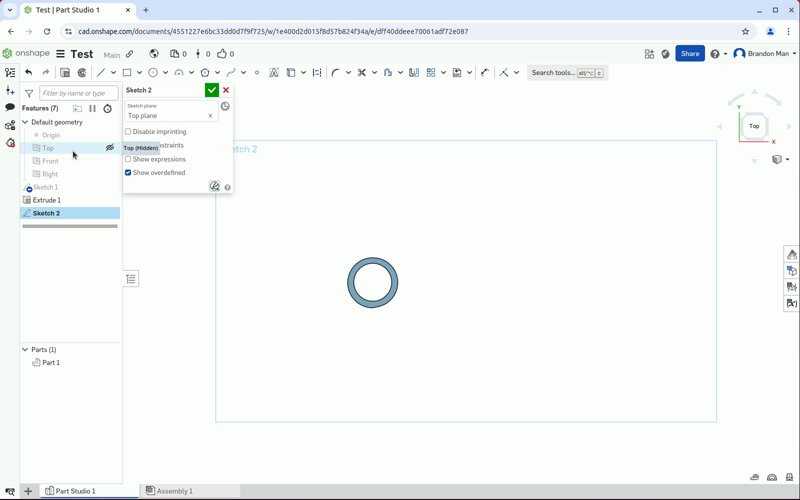
mouse_move(73, 352)
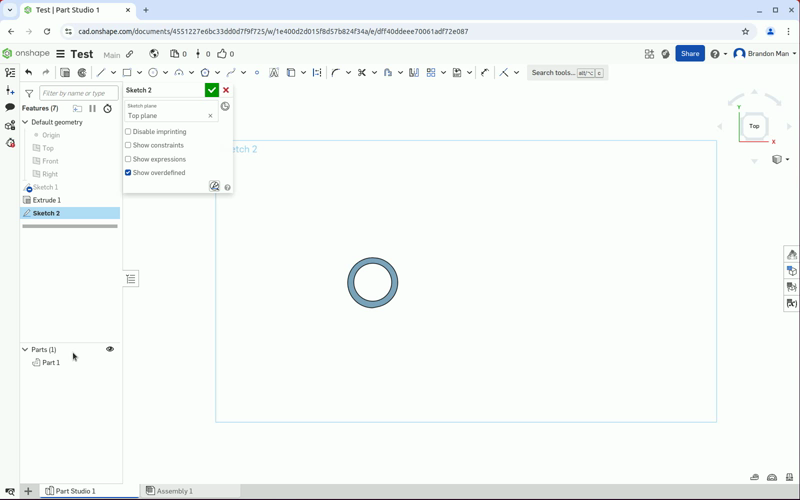
key(y)
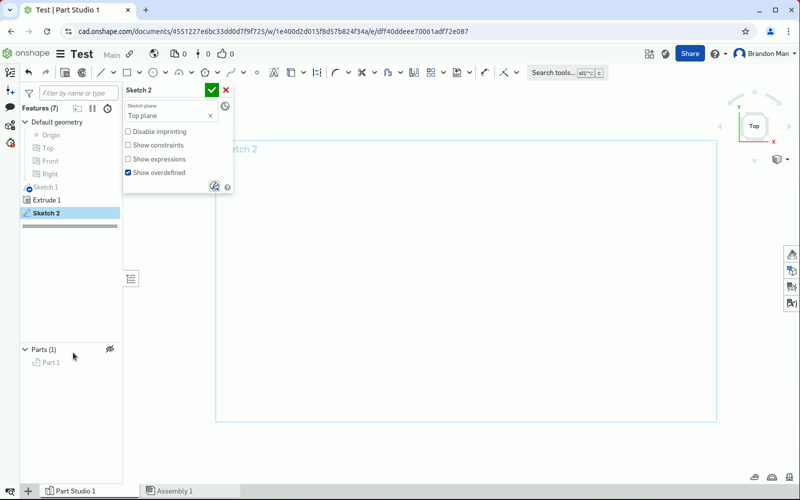
key(c)
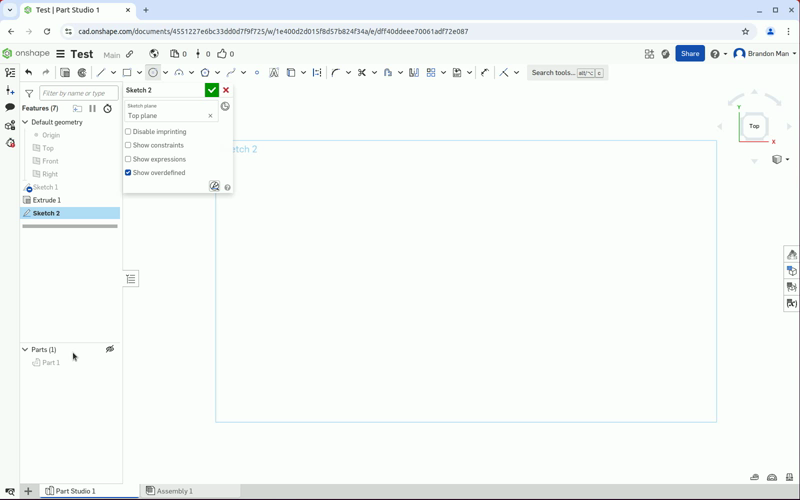
key_down(shift)
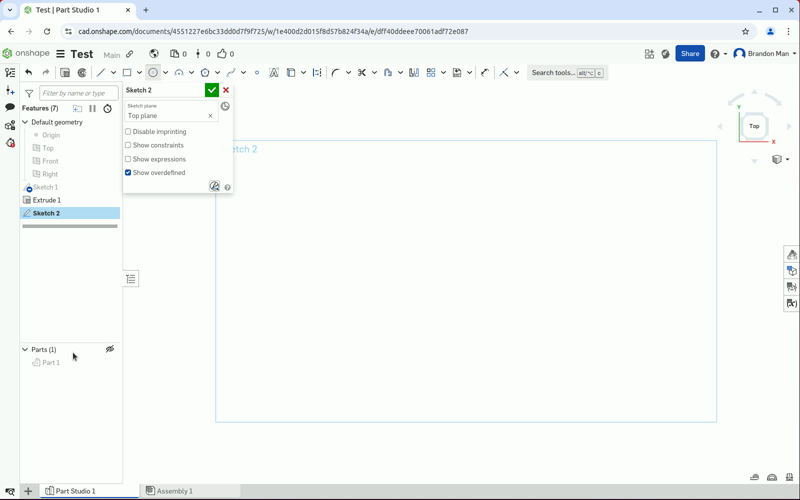
mouse_move(373, 282)
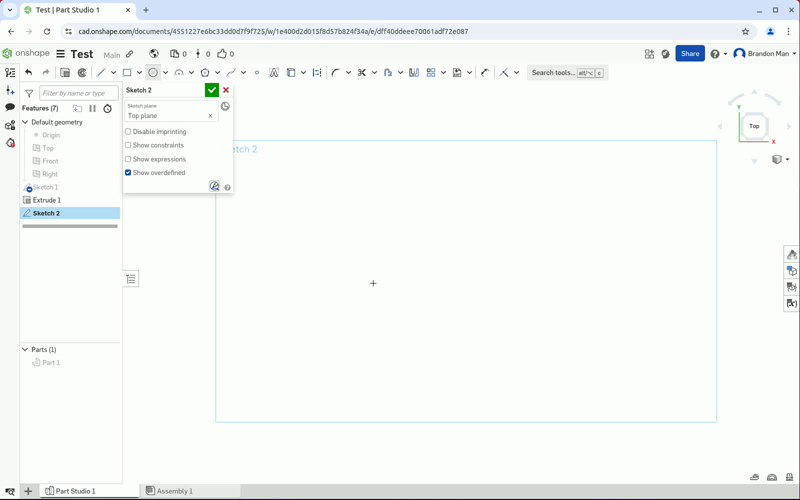
click(373, 282)
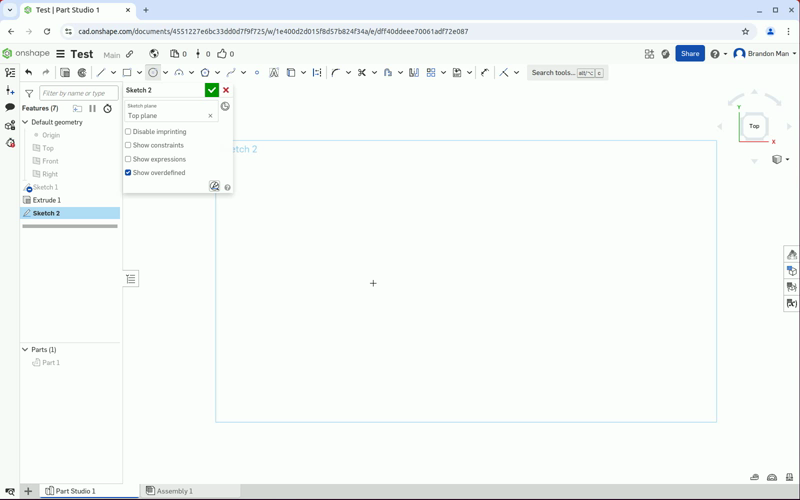
key_up(shift)
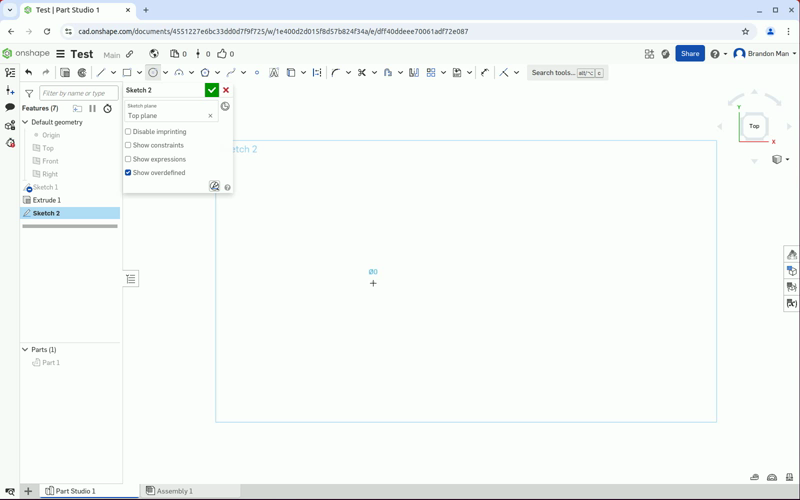
mouse_move(392, 282)
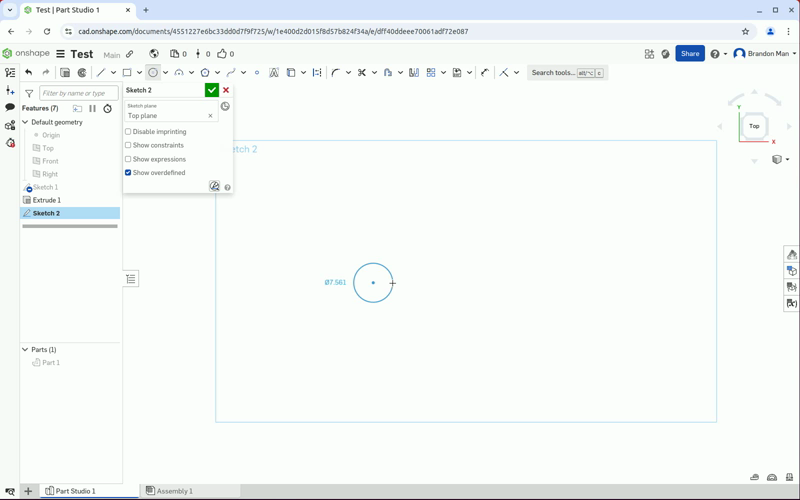
click(392, 282)
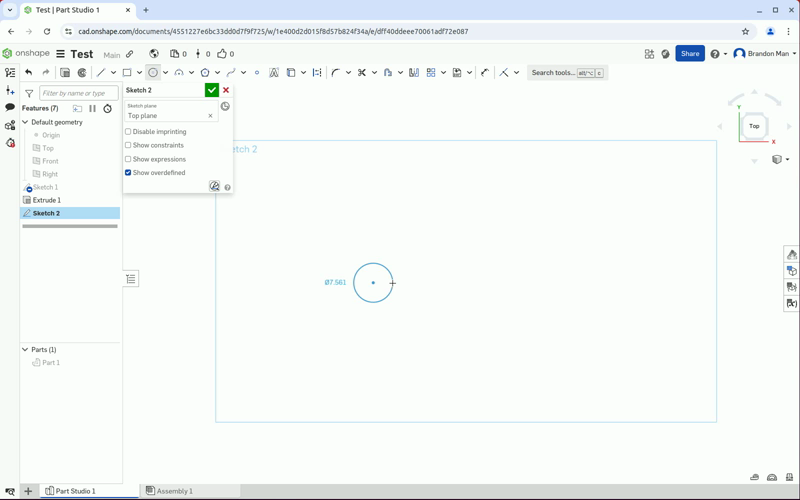
key(esc)
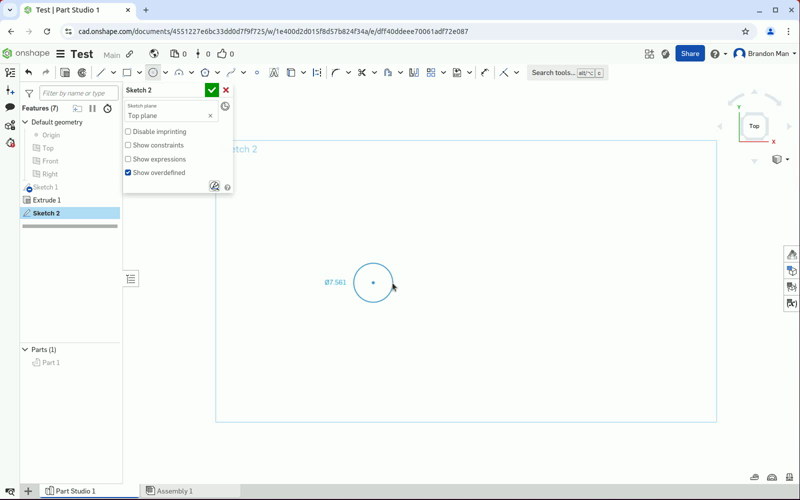
mouse_move(385, 274)
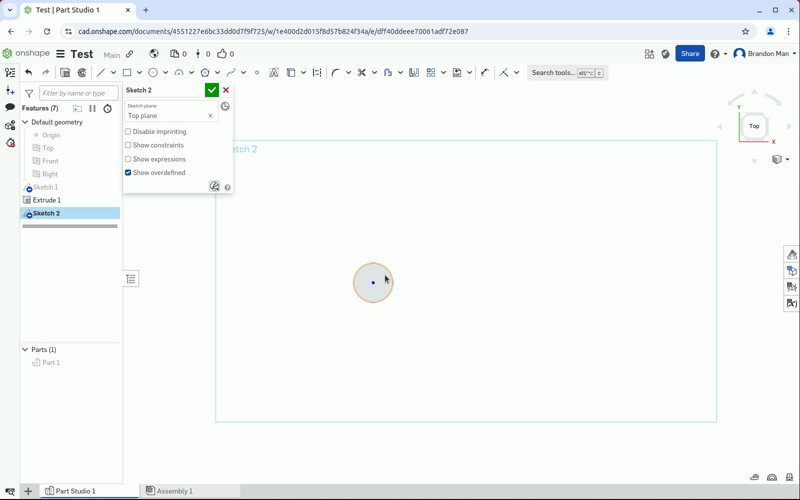
scroll(6)
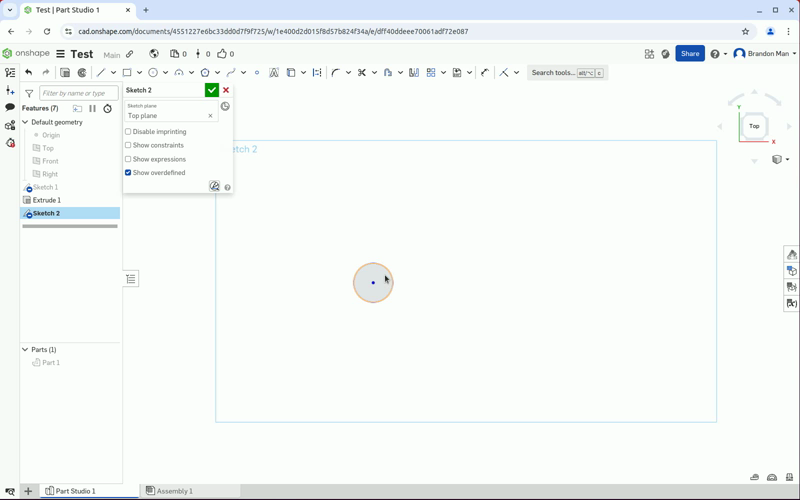
scroll(6)
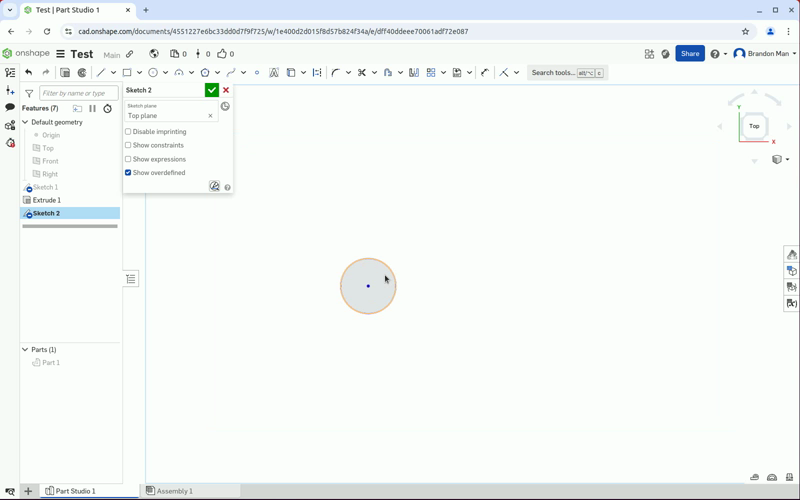
scroll(6)
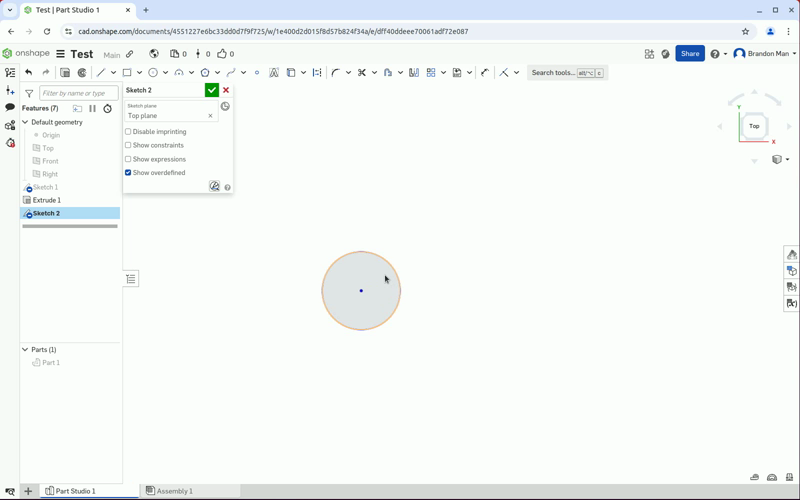
scroll(6)
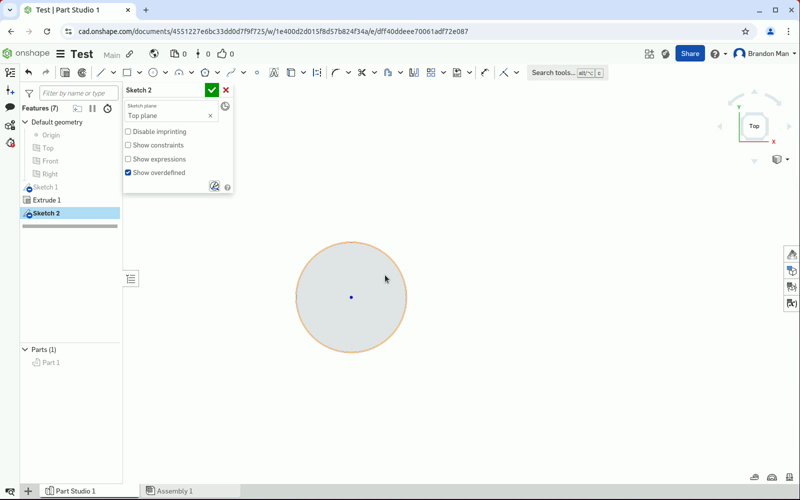
scroll(6)
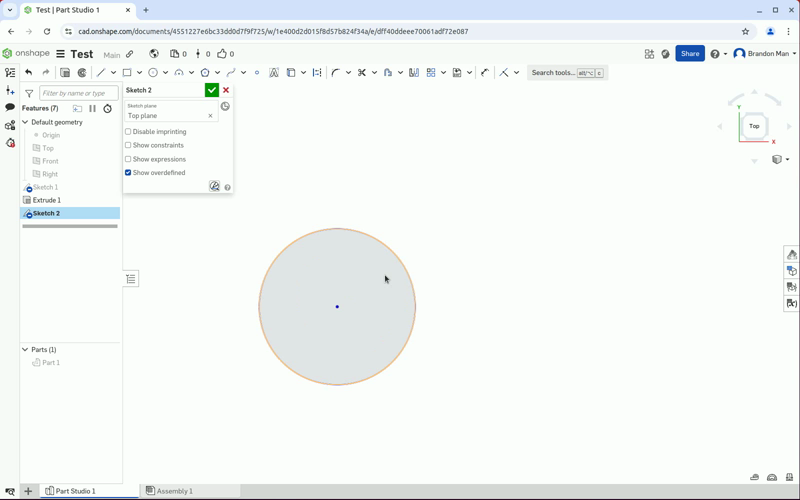
scroll(6)
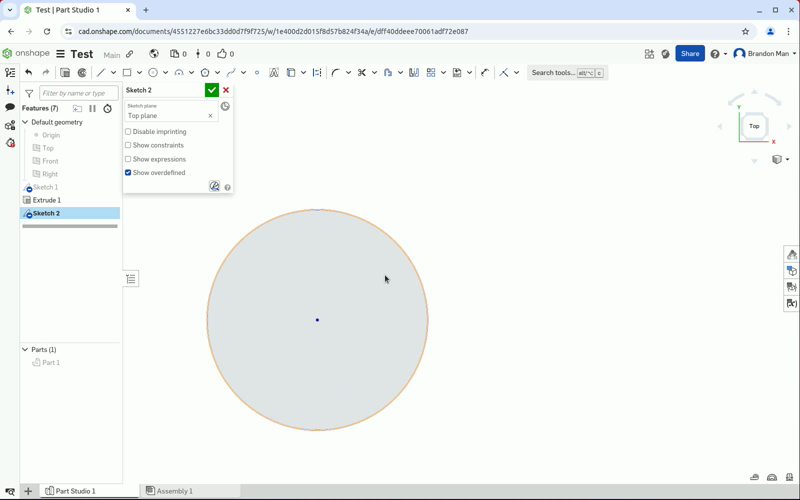
scroll(6)
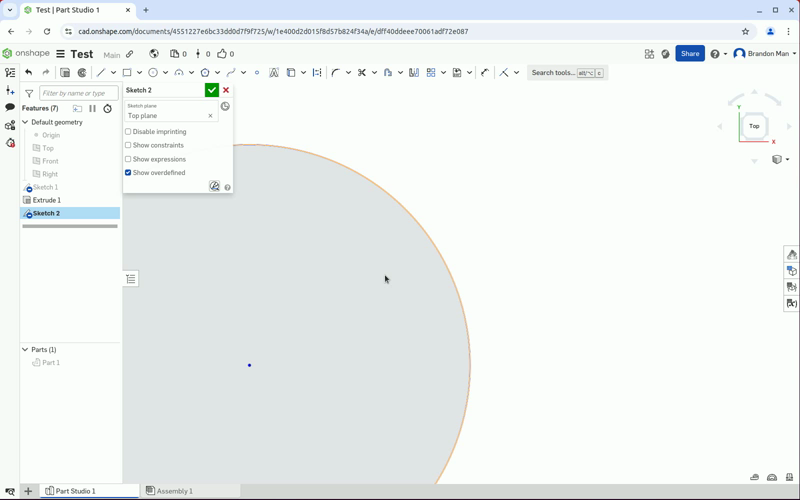
click(385, 274)
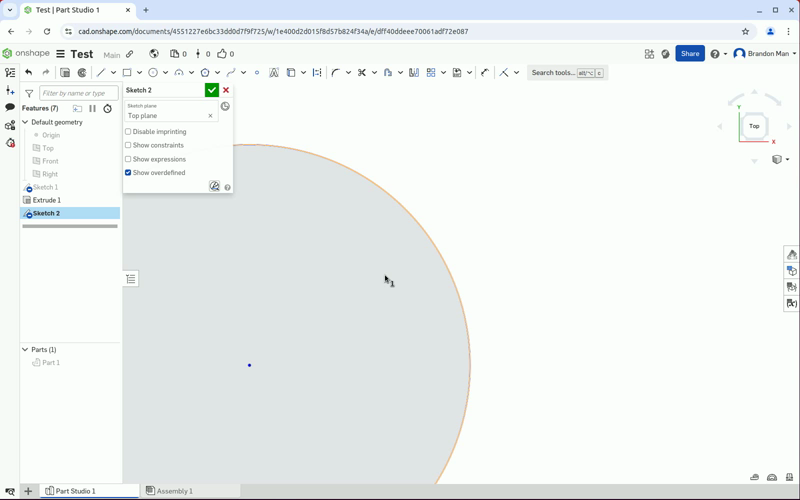
scroll(-6)
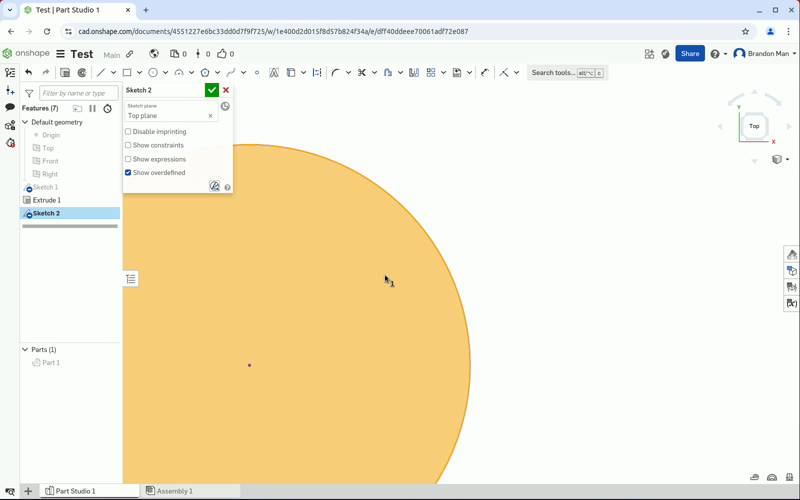
scroll(-6)
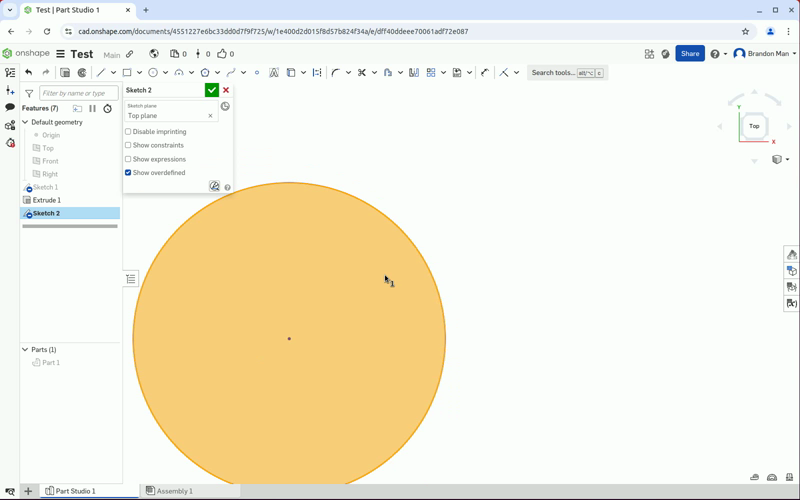
scroll(-6)
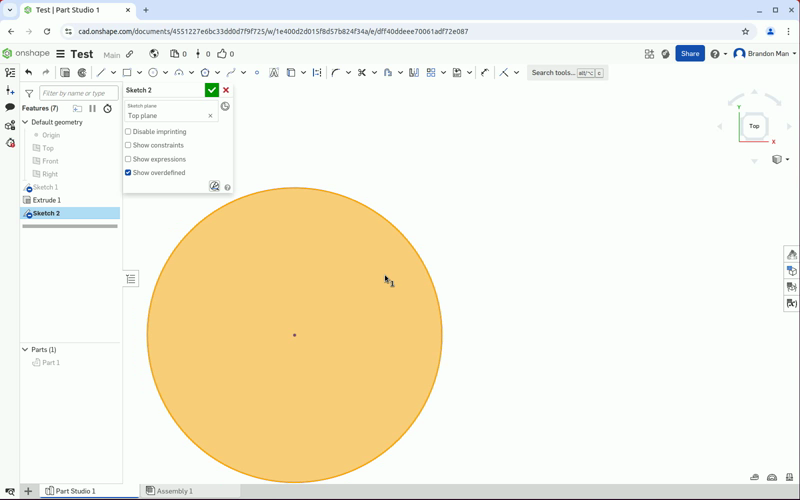
scroll(-6)
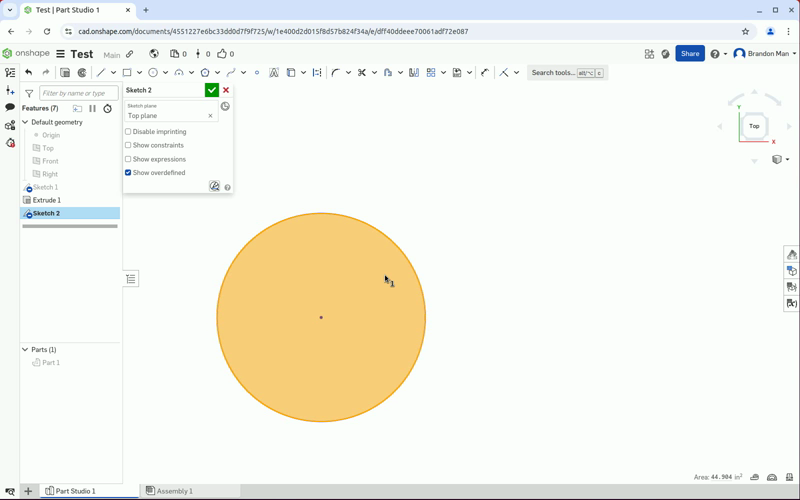
scroll(-6)
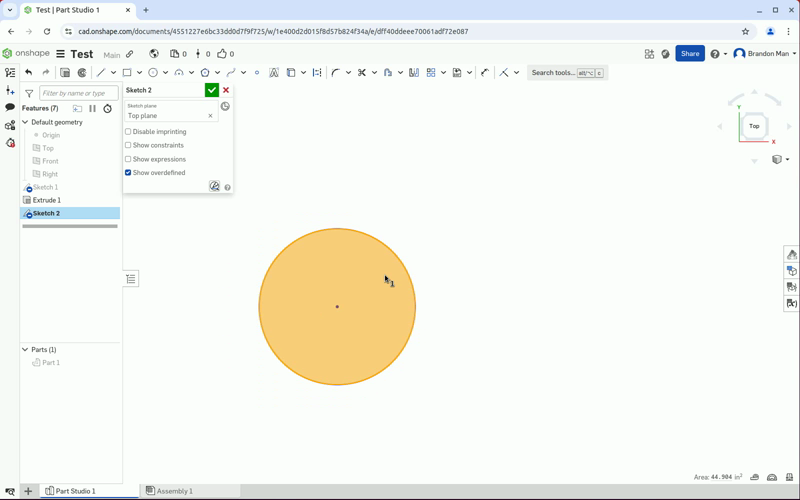
scroll(-6)
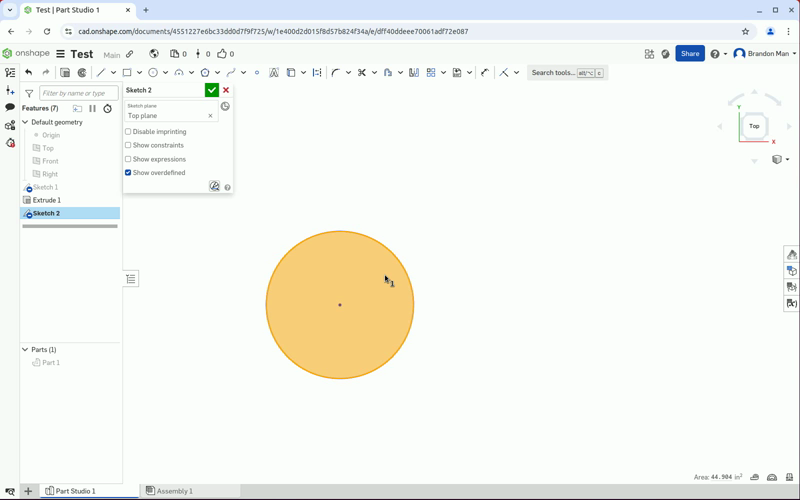
scroll(-6)
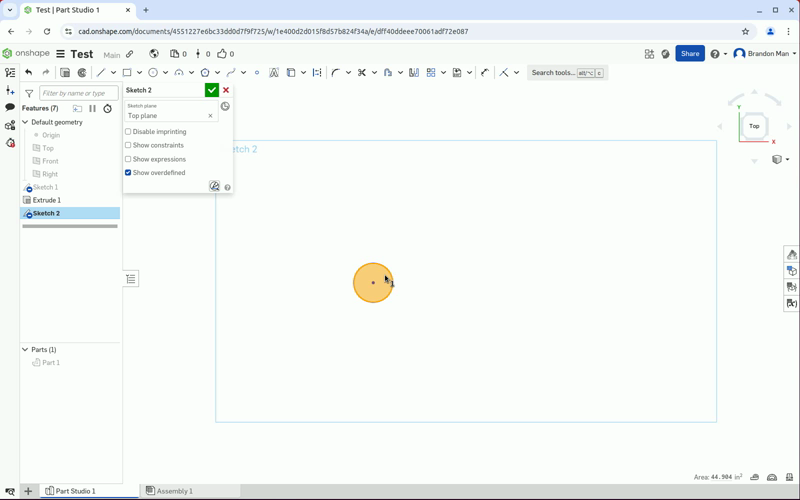
mouse_move(73, 352)
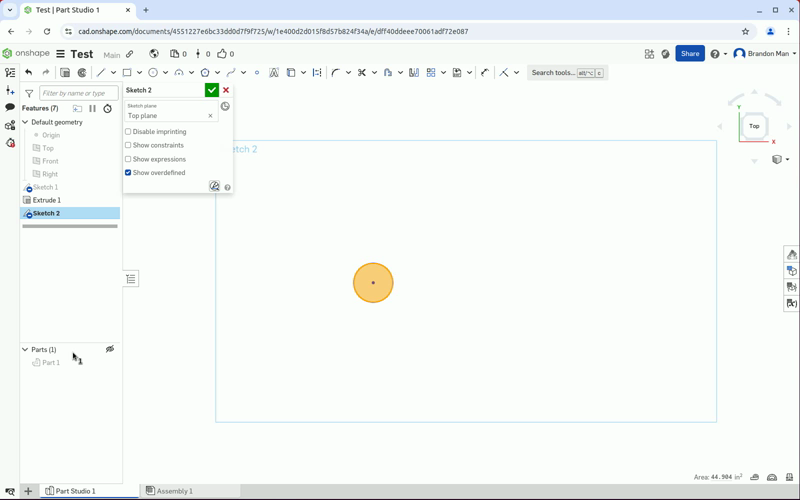
key(shift+y)
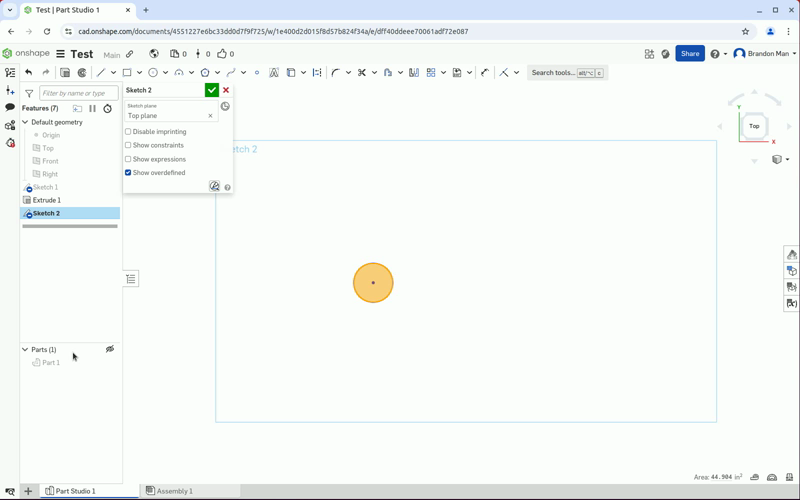
key(shift+e)
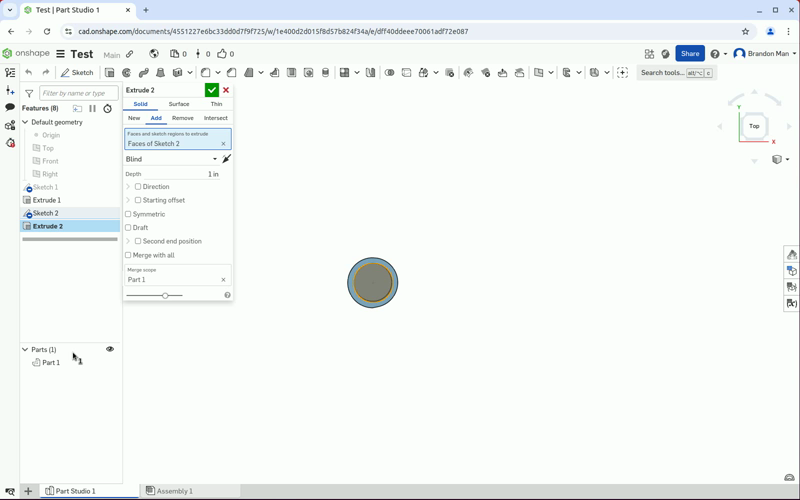
mouse_move(143, 106)
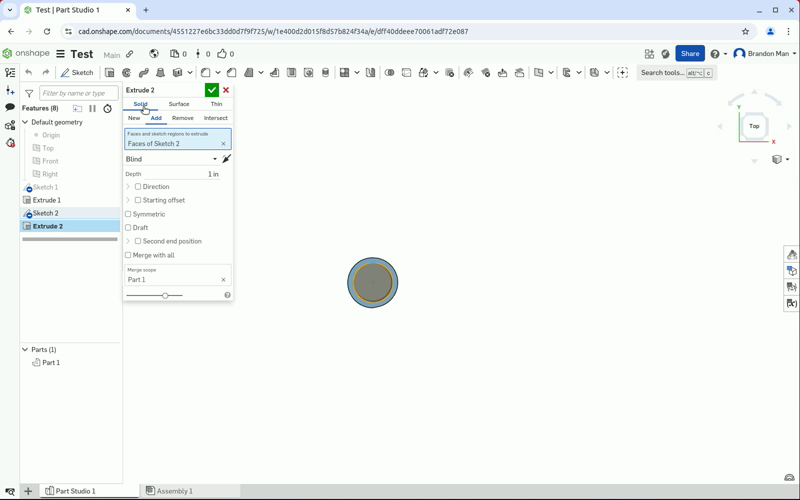
click(143, 106)
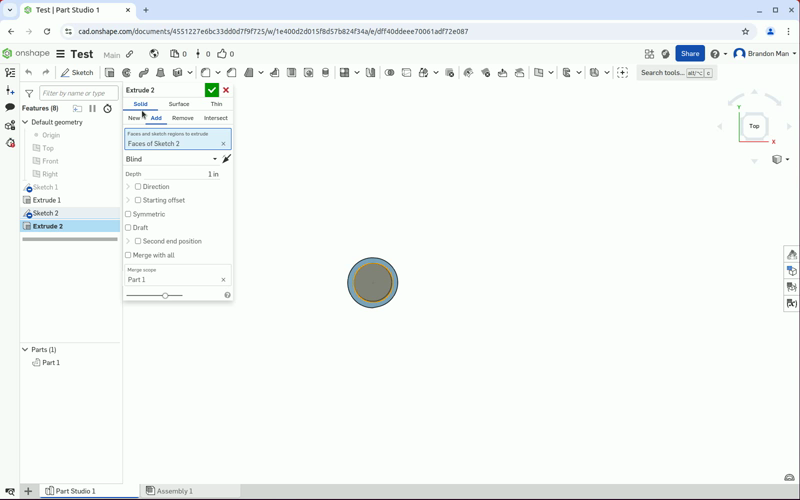
mouse_move(137, 120)
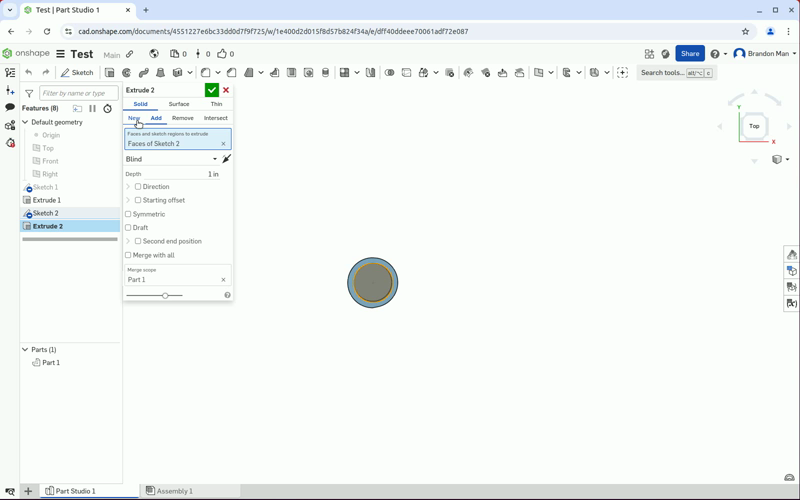
click(137, 120)
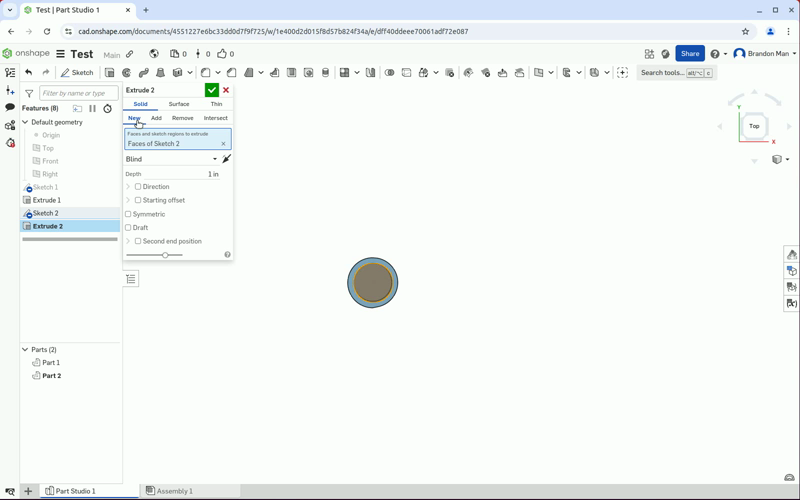
key(tab, 4)
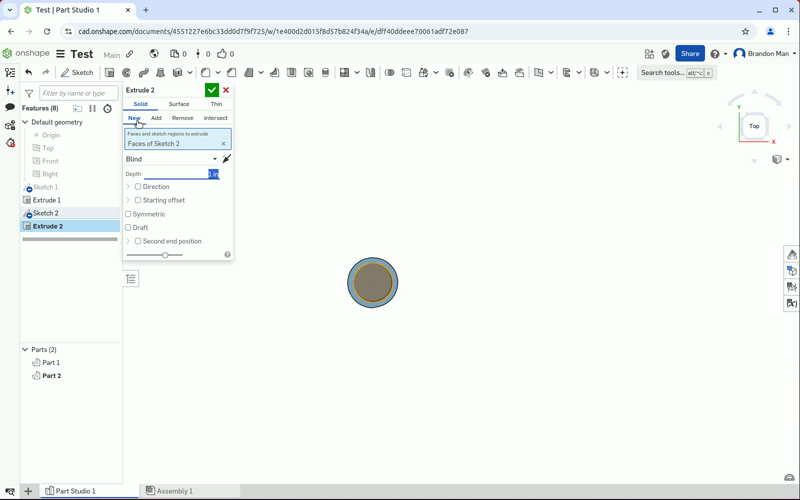
text(6.258)
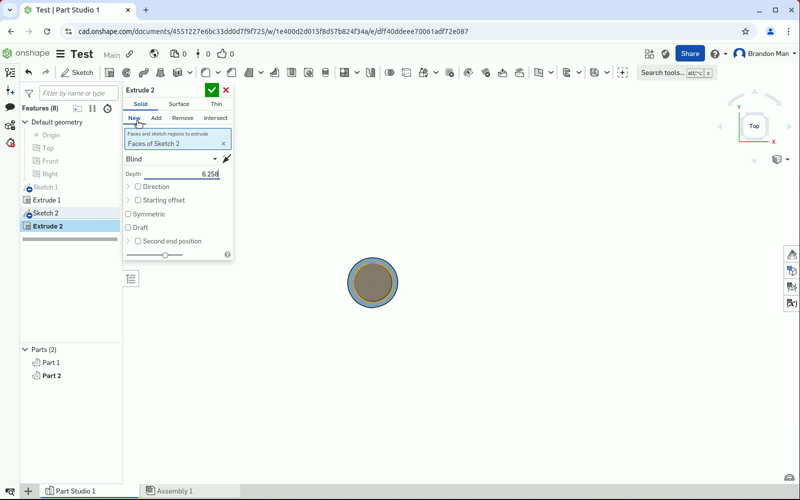
key(enter)
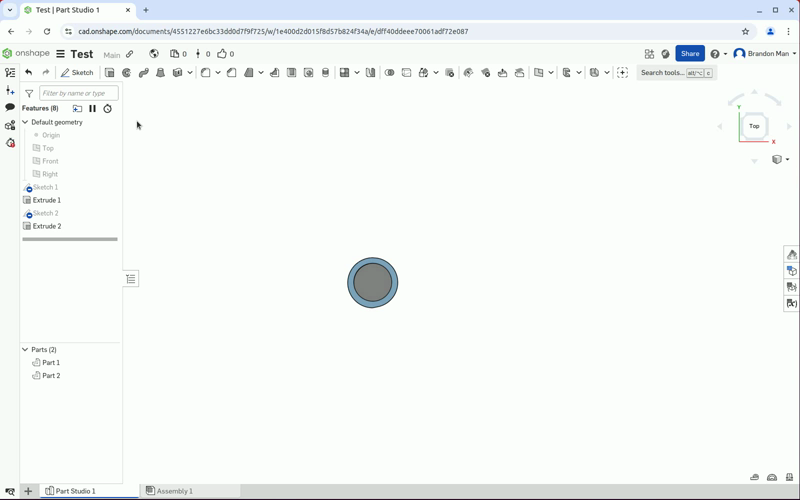
key(shift+h)
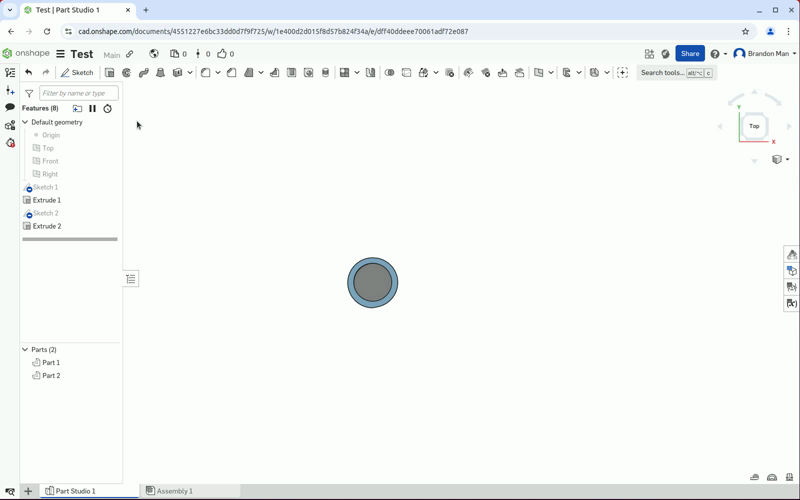
key(shift+h)
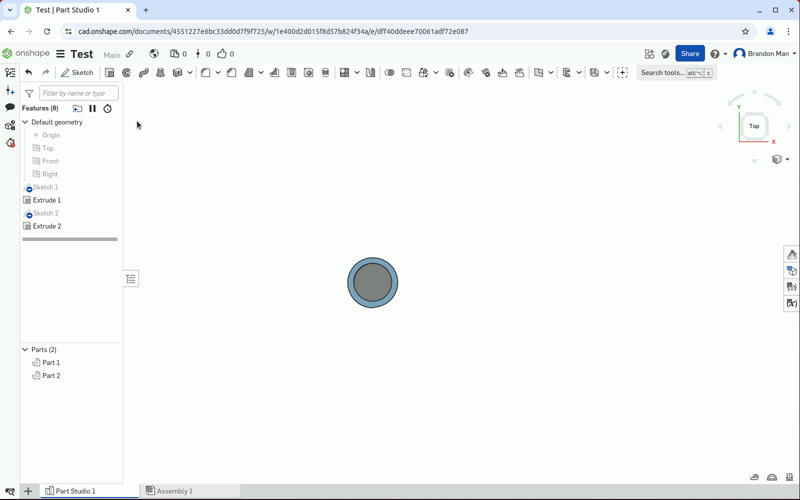
mouse_move(73, 189)
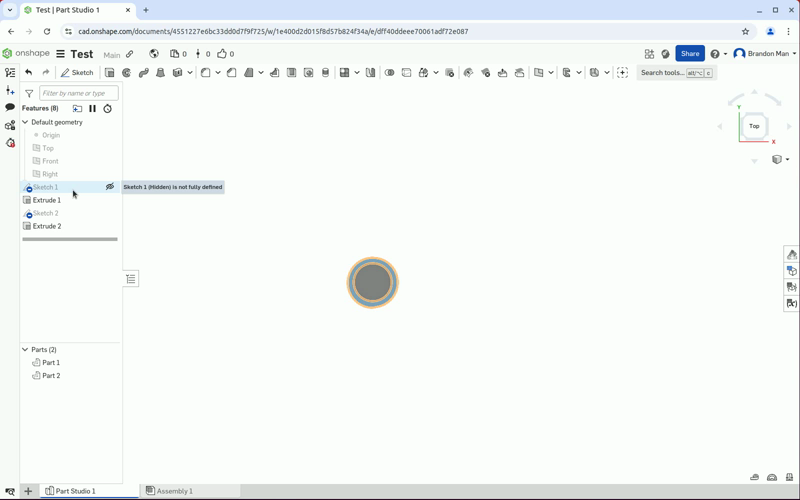
click(73, 189)
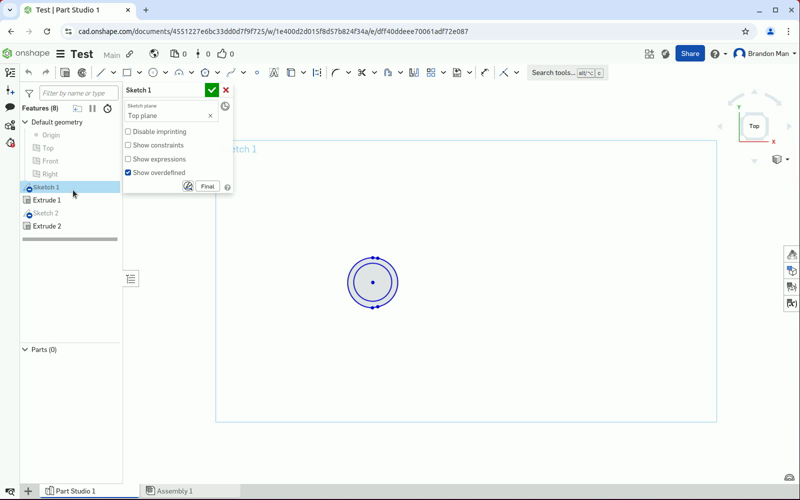
mouse_move(229, 92)
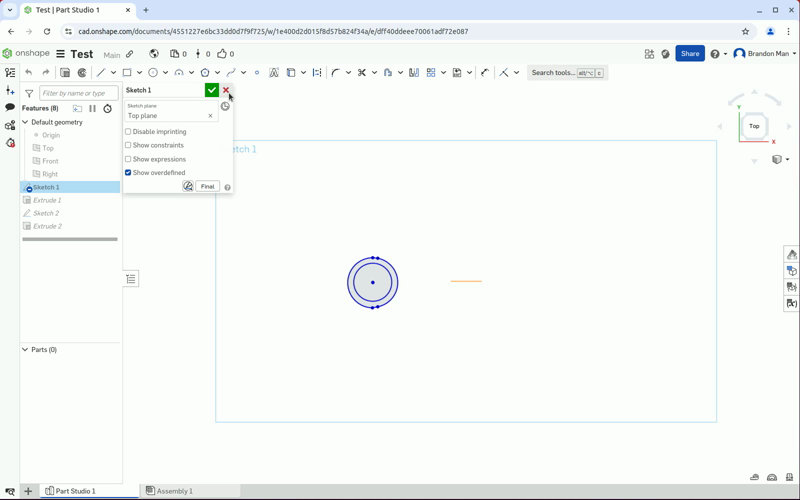
click(229, 92)
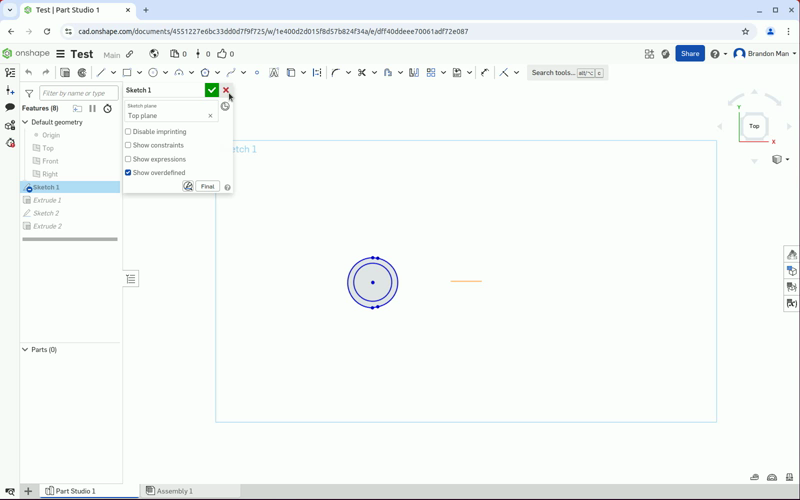
key(shift+s)
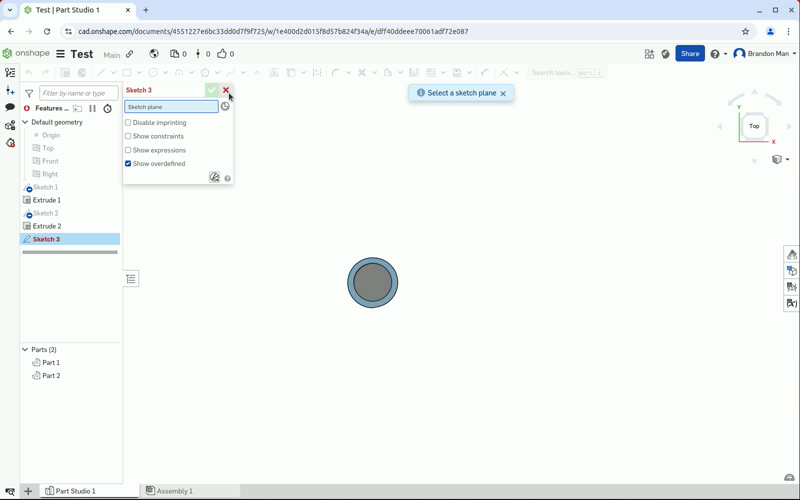
mouse_move(73, 150)
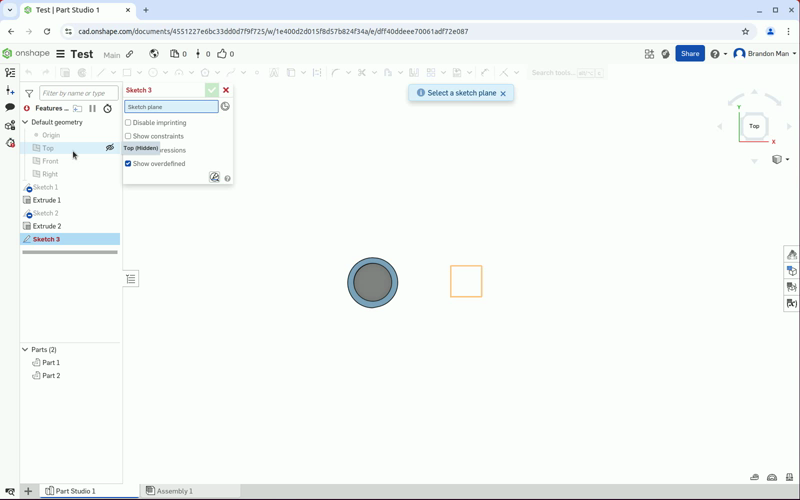
click(73, 150)
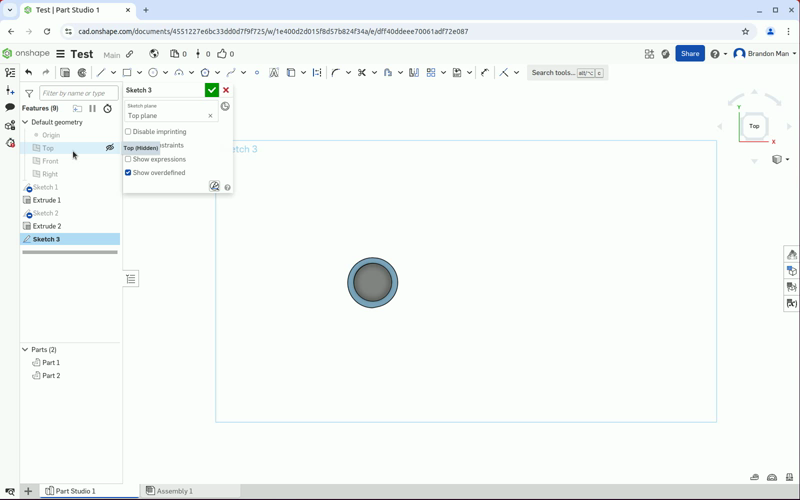
mouse_move(73, 352)
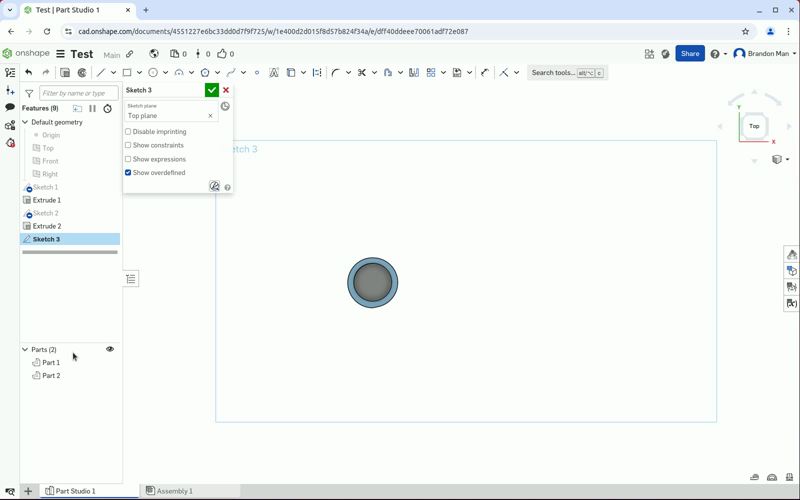
key(y)
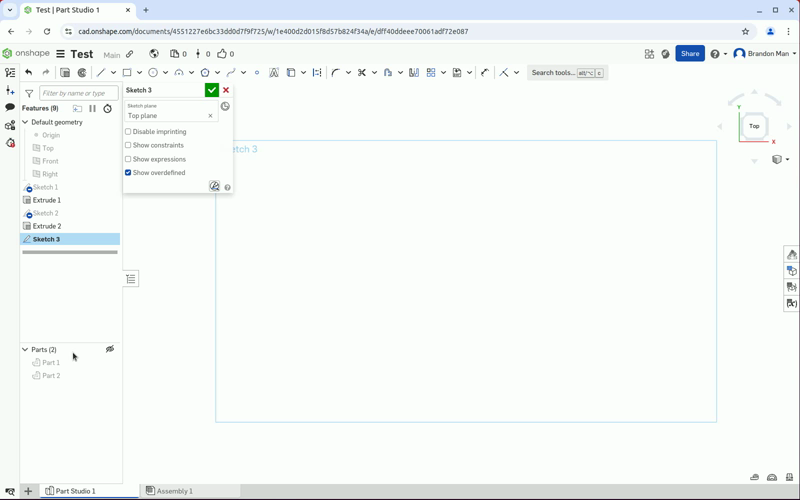
key(l)
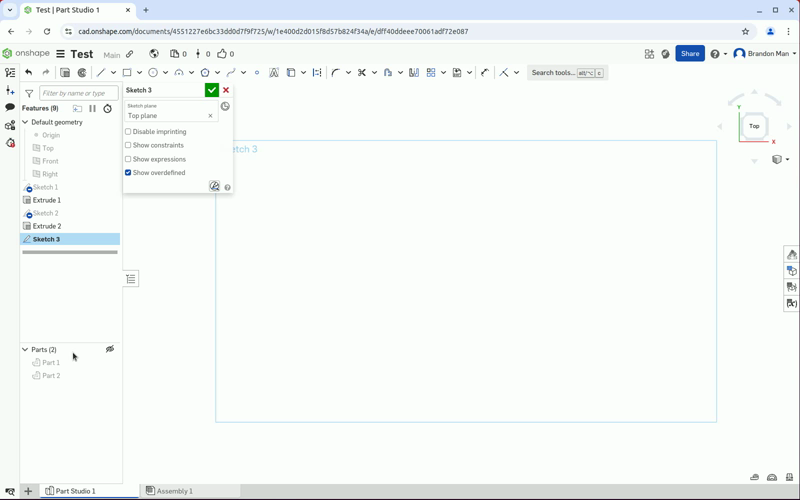
key_down(shift)
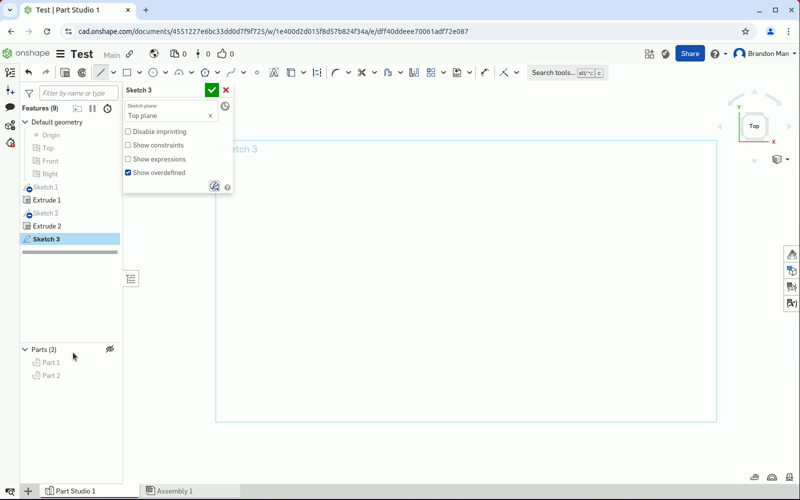
mouse_move(372, 258)
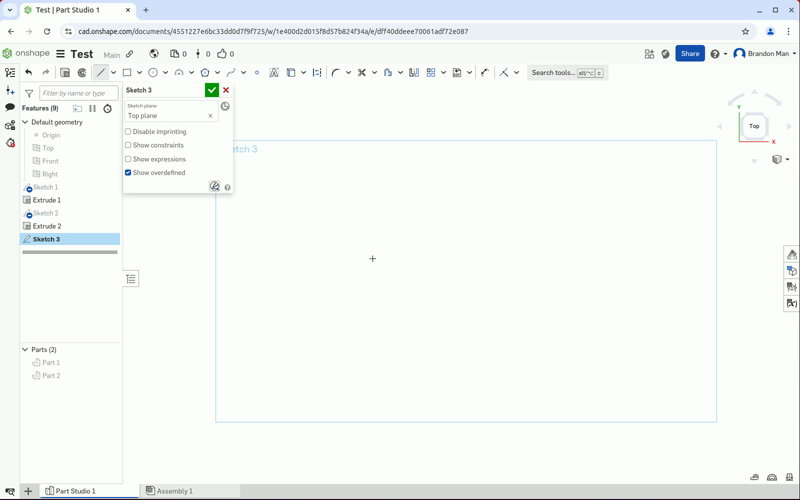
click(372, 258)
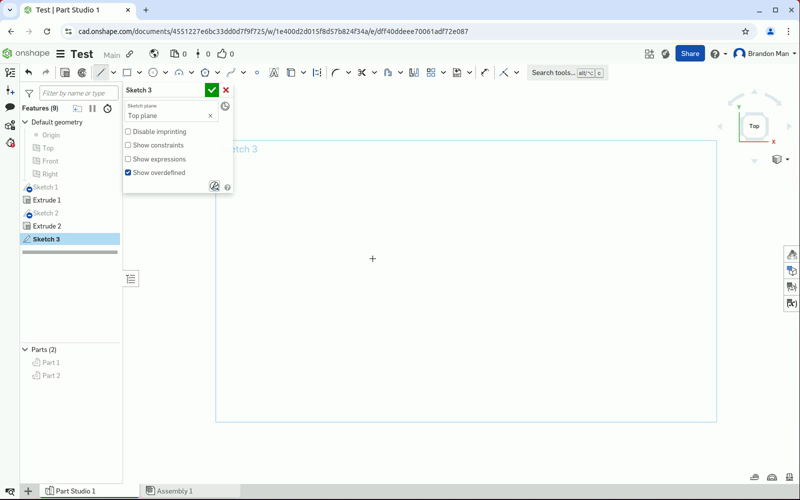
key_up(shift)
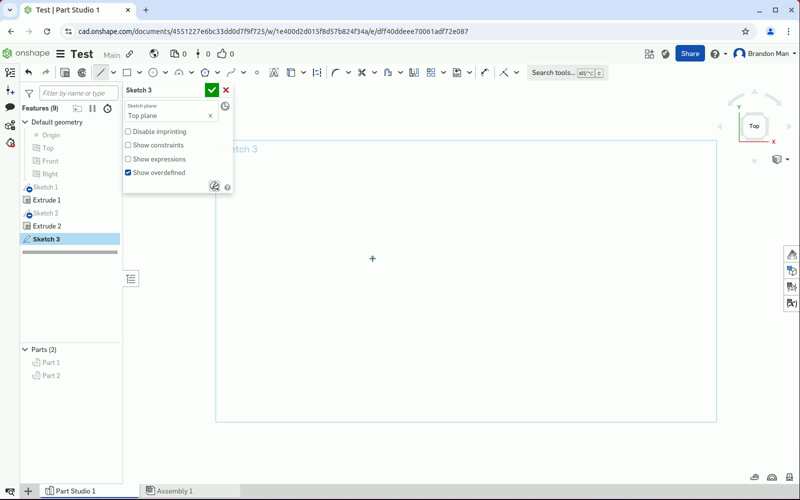
key_down(shift)
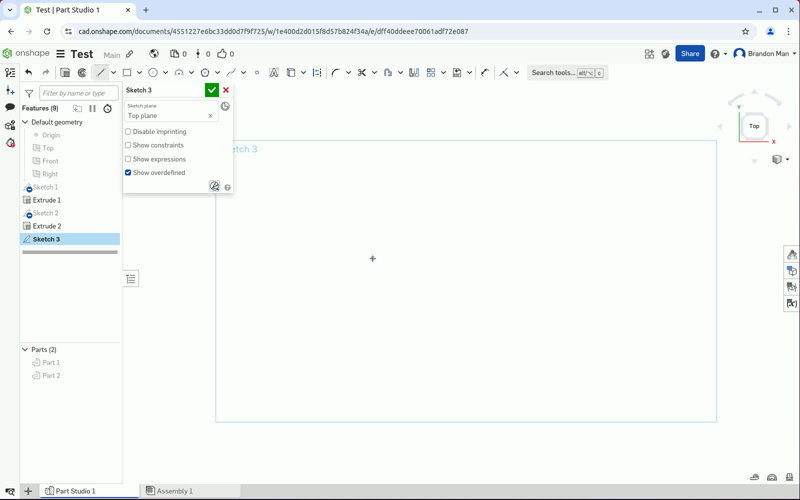
mouse_move(402, 258)
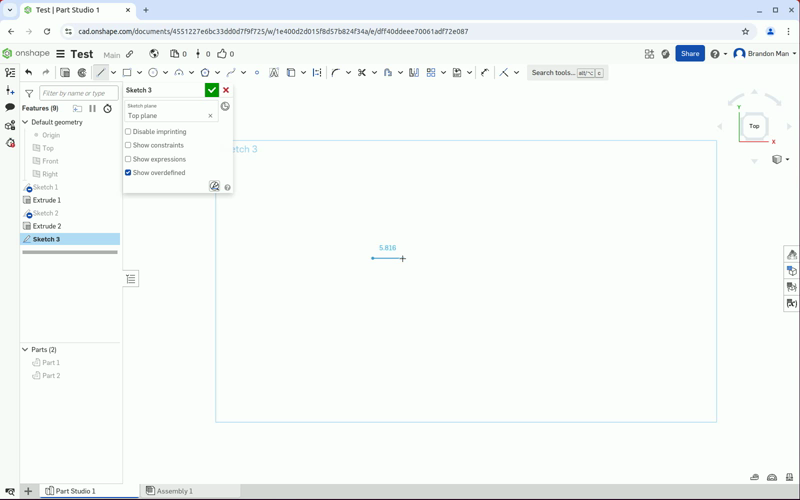
mouse_move(378, 258)
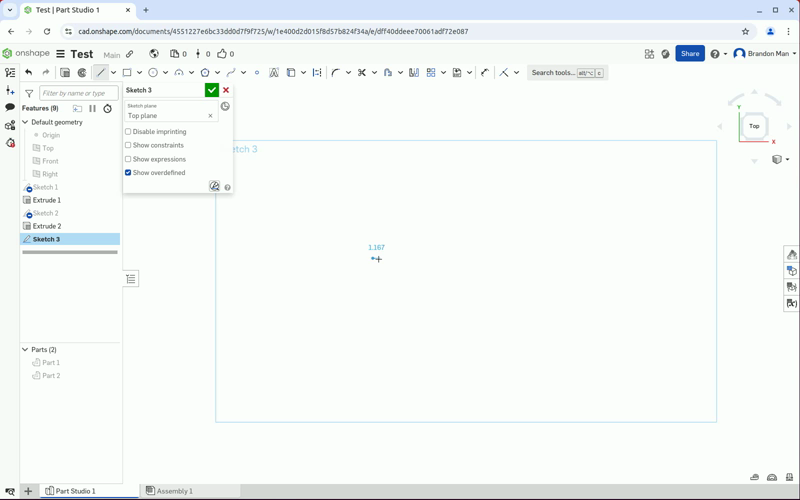
scroll(6)
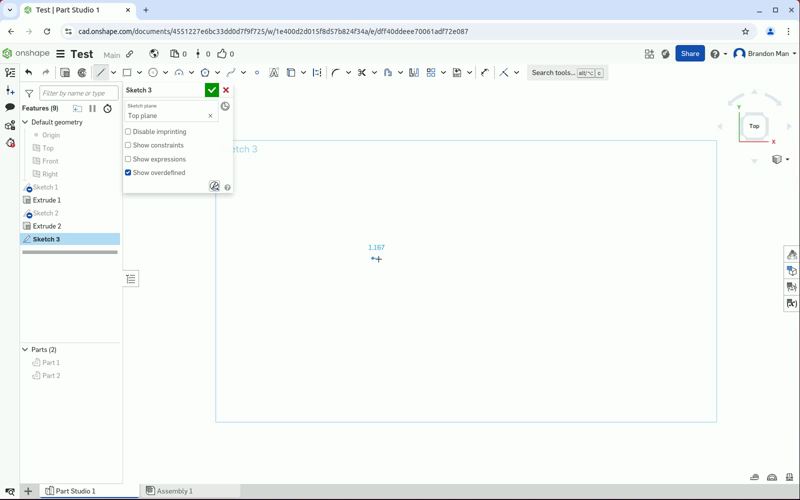
scroll(6)
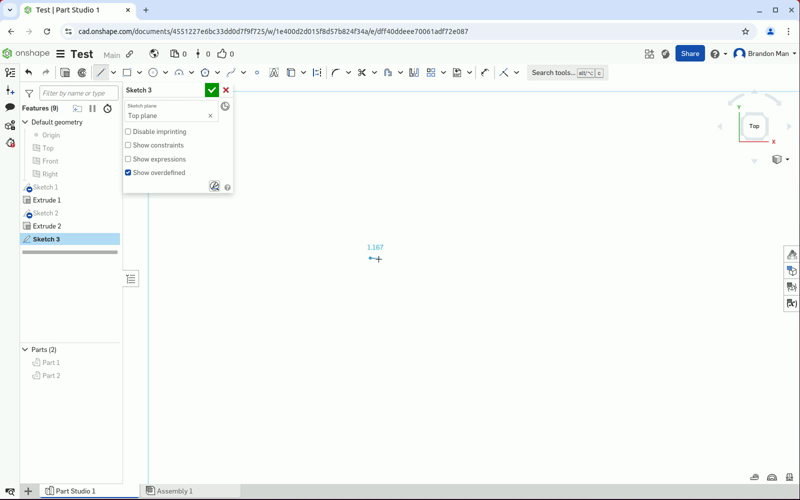
scroll(6)
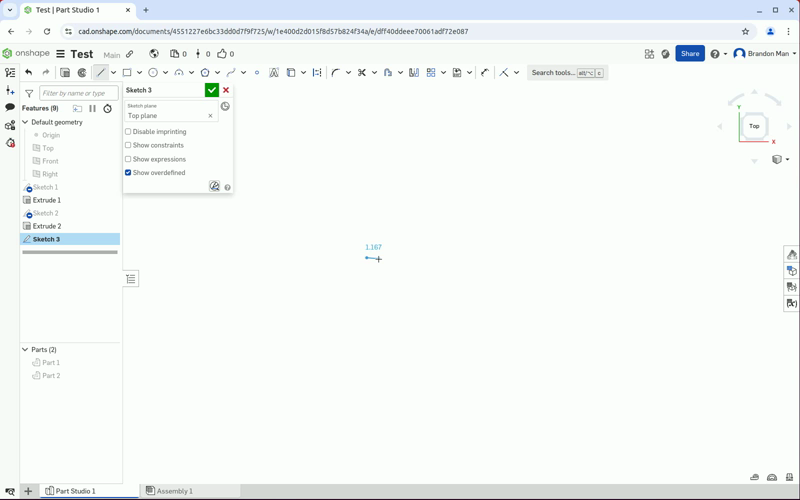
scroll(6)
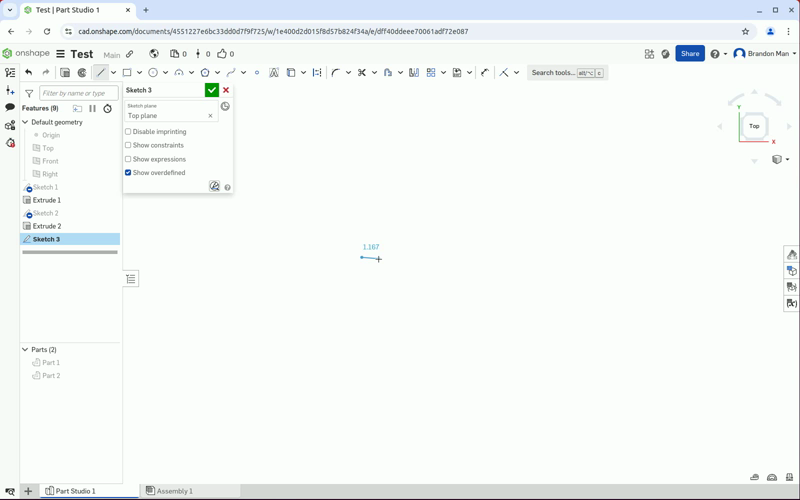
scroll(6)
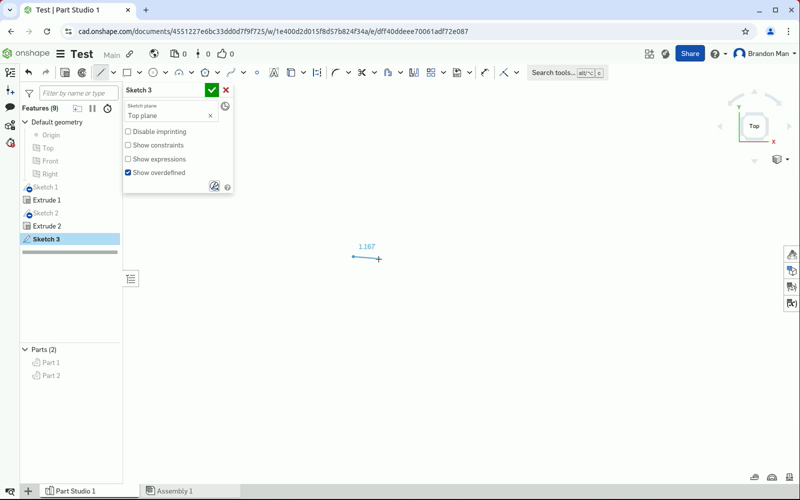
scroll(6)
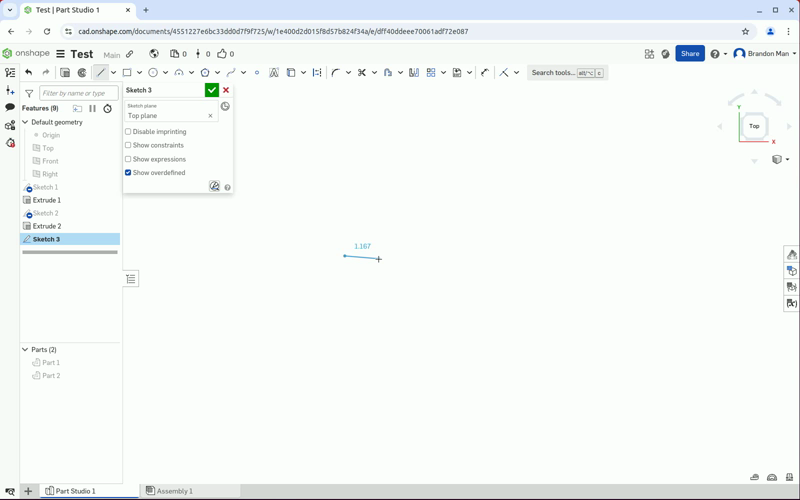
scroll(6)
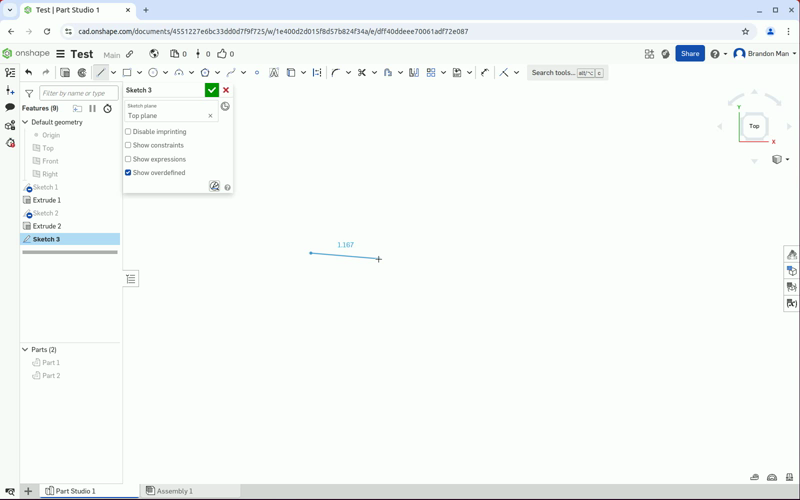
click(378, 258)
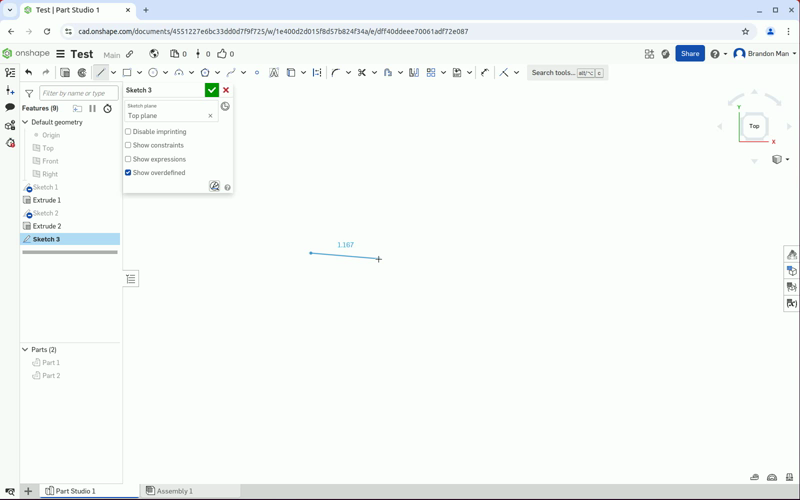
scroll(-6)
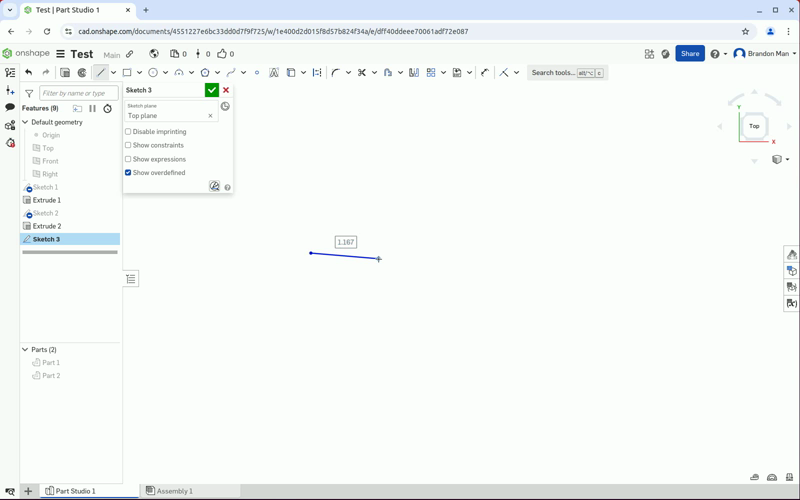
scroll(-6)
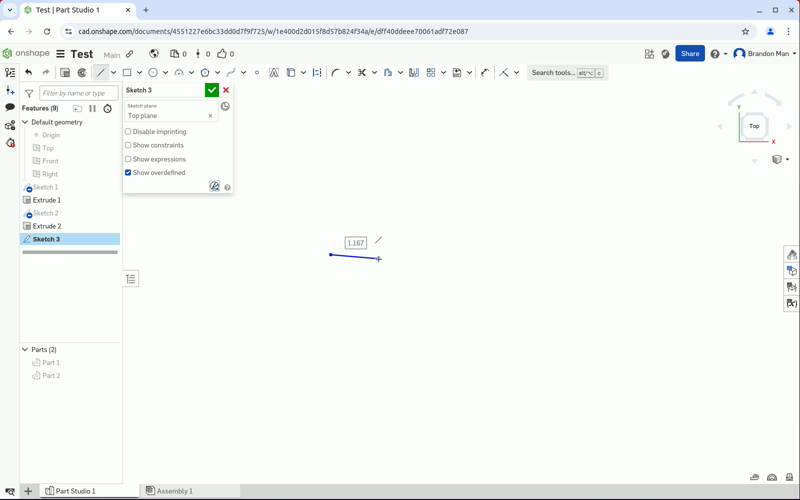
scroll(-6)
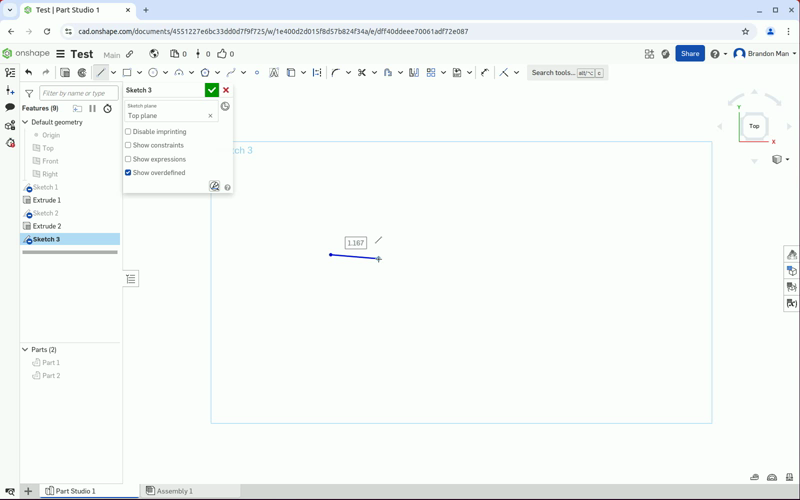
scroll(-6)
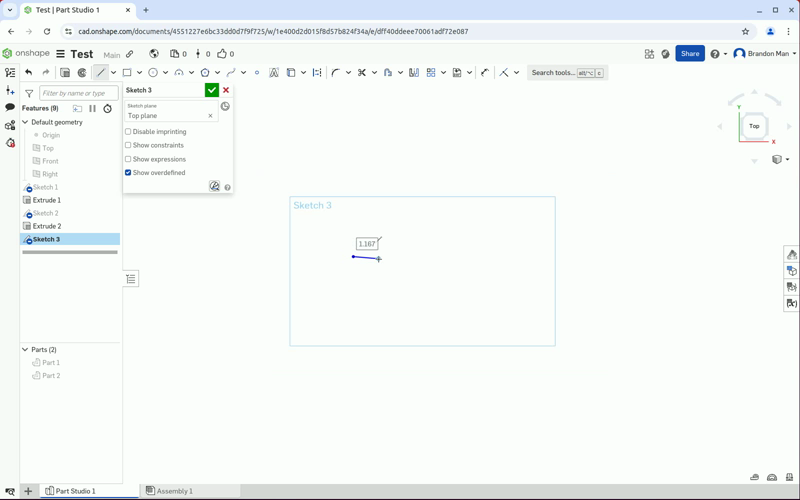
scroll(-6)
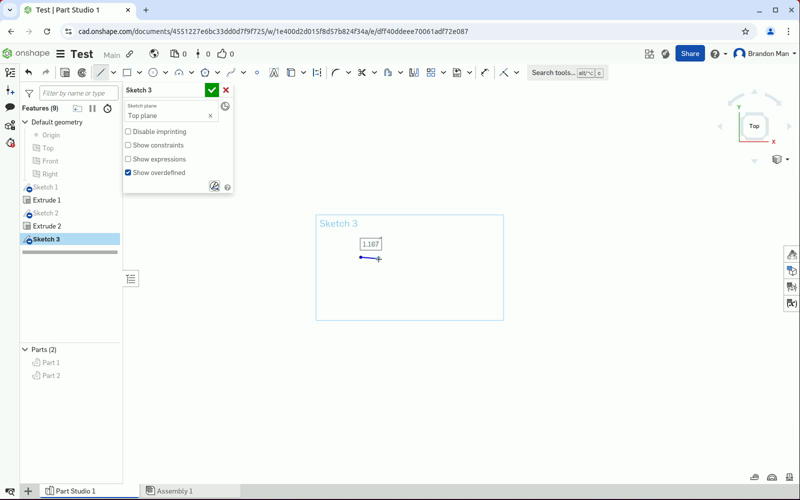
scroll(-6)
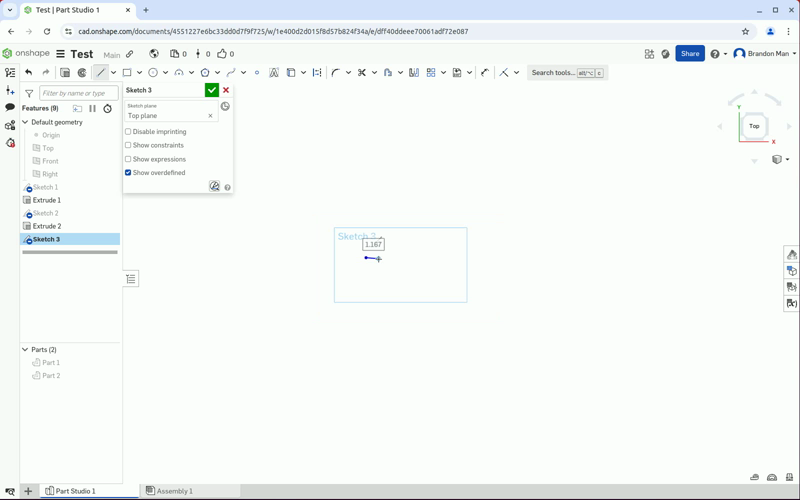
scroll(-6)
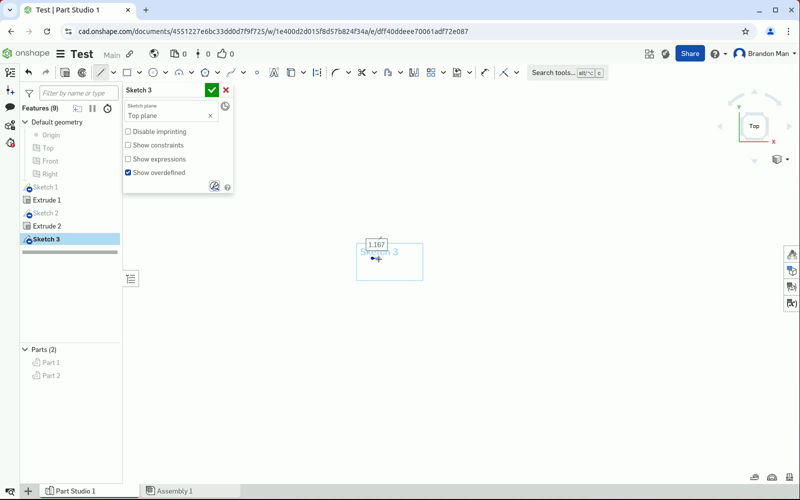
key_up(shift)
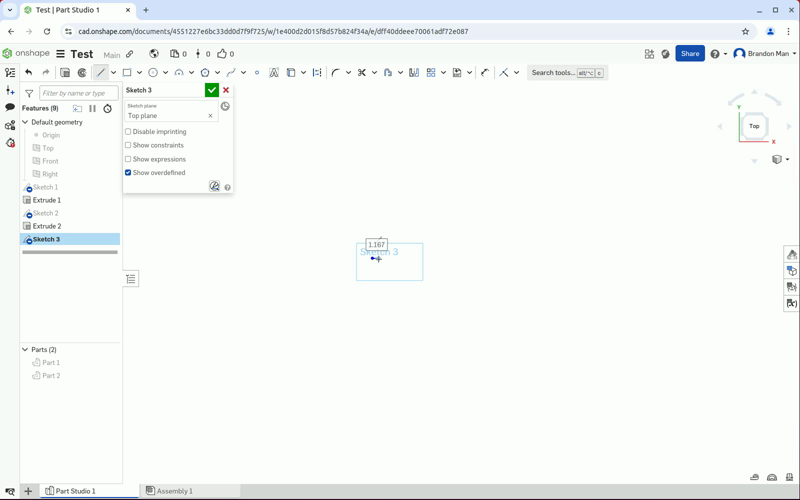
key(esc)
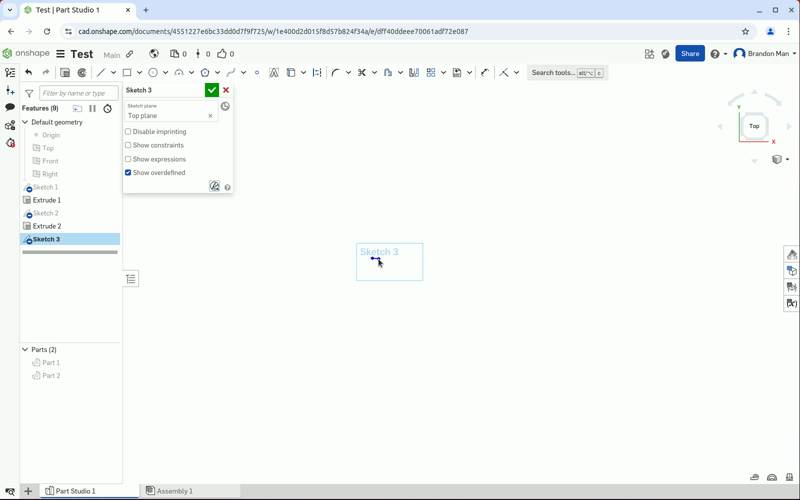
key(a)
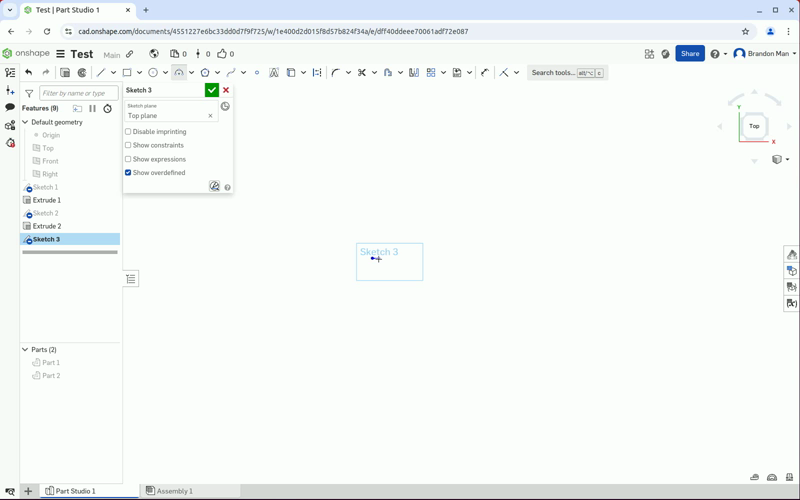
mouse_move(378, 258)
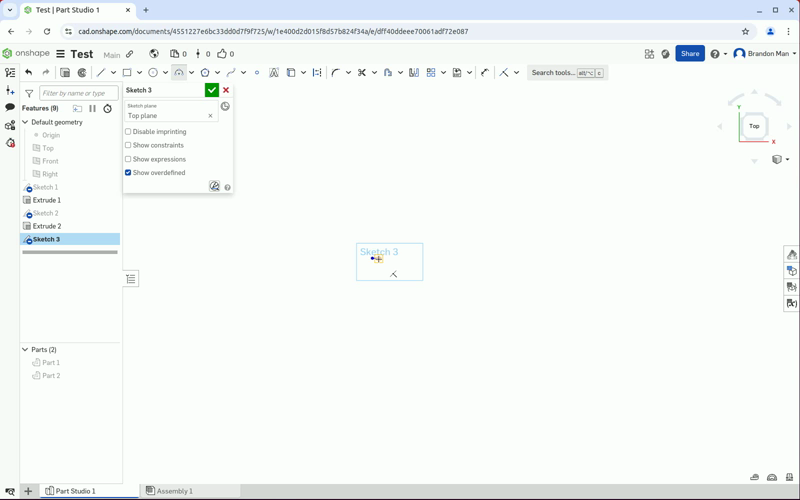
click(378, 258)
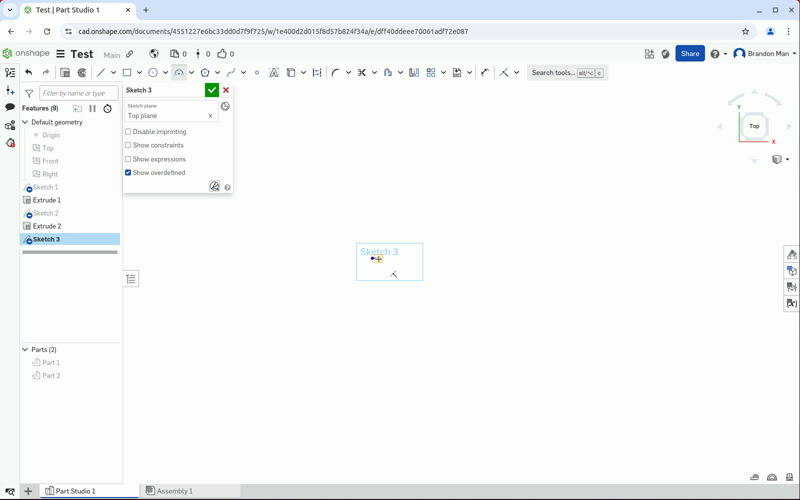
mouse_move(372, 258)
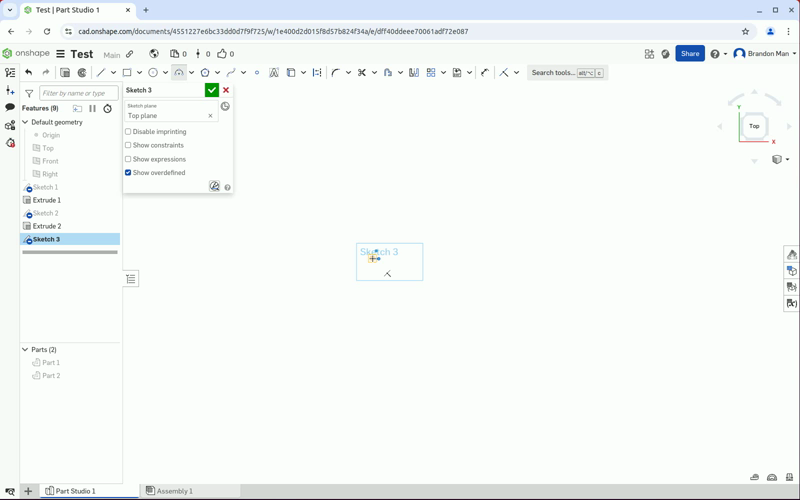
scroll(6)
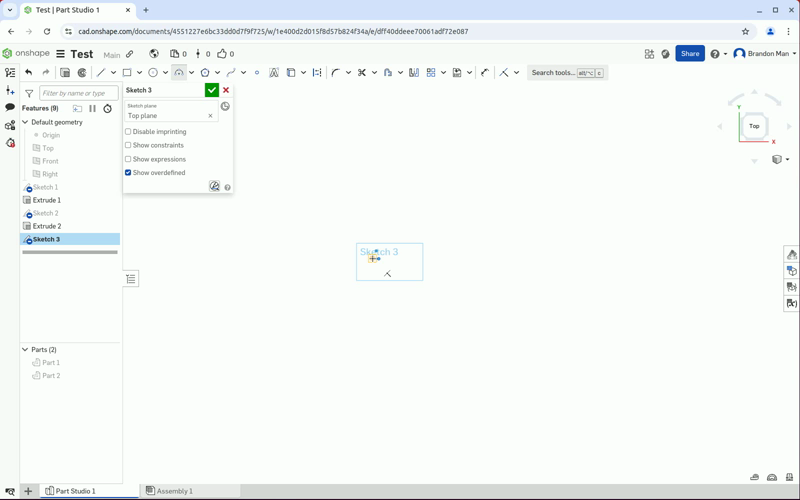
scroll(6)
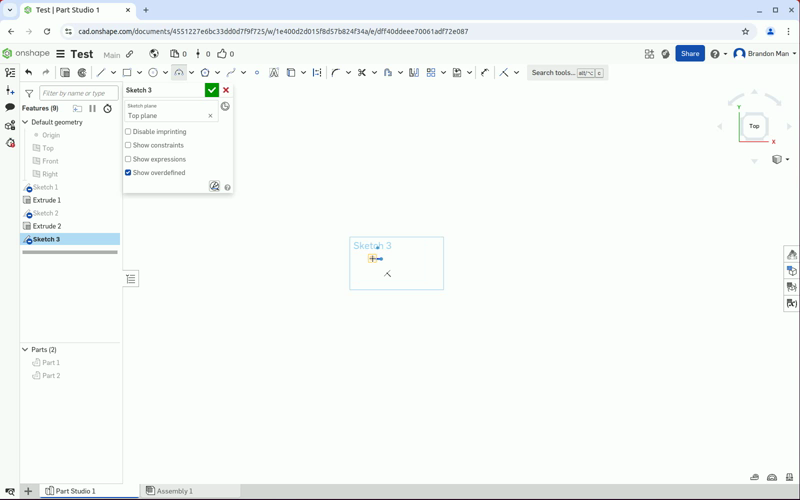
scroll(6)
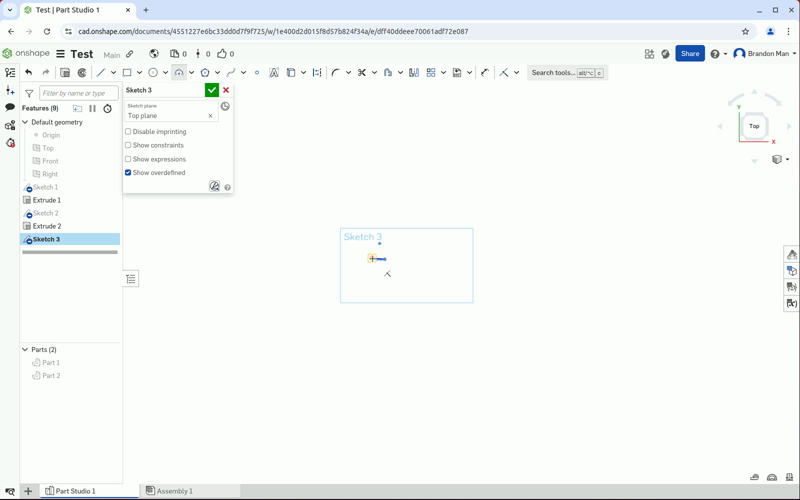
scroll(6)
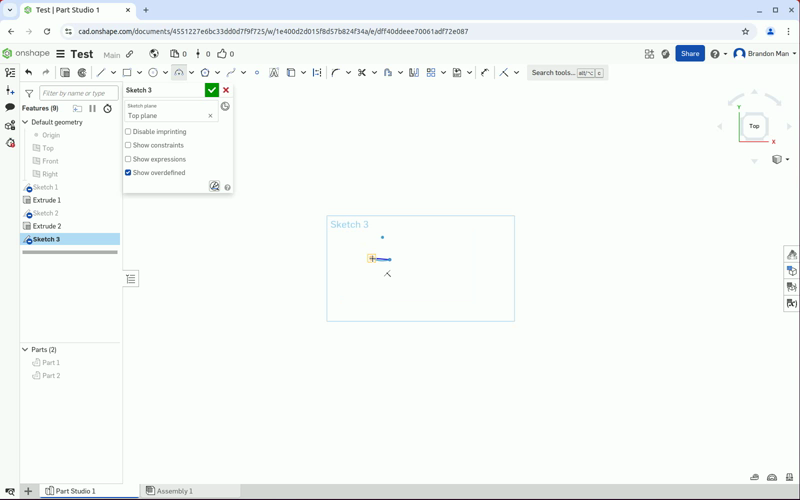
scroll(6)
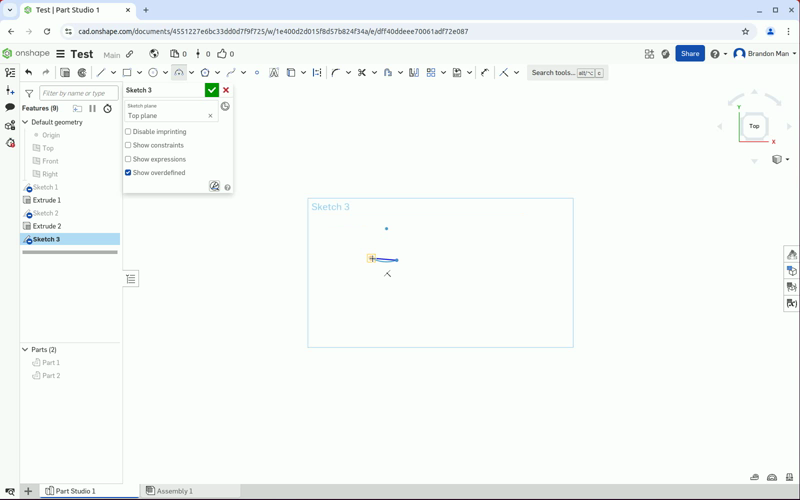
scroll(6)
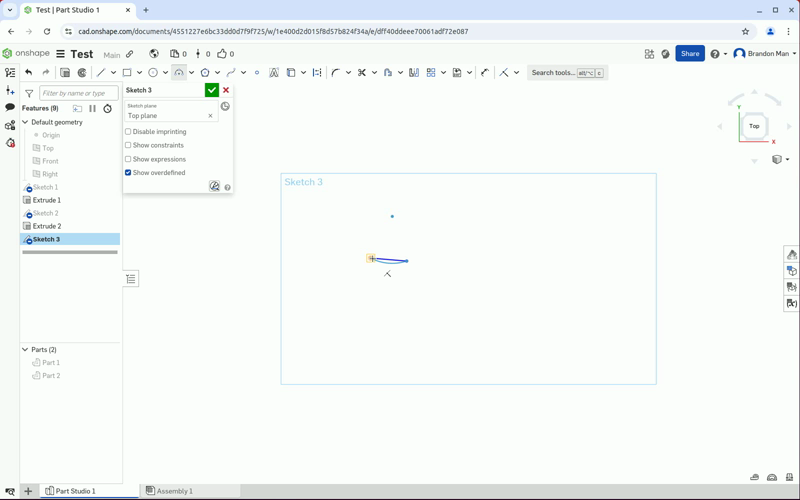
scroll(6)
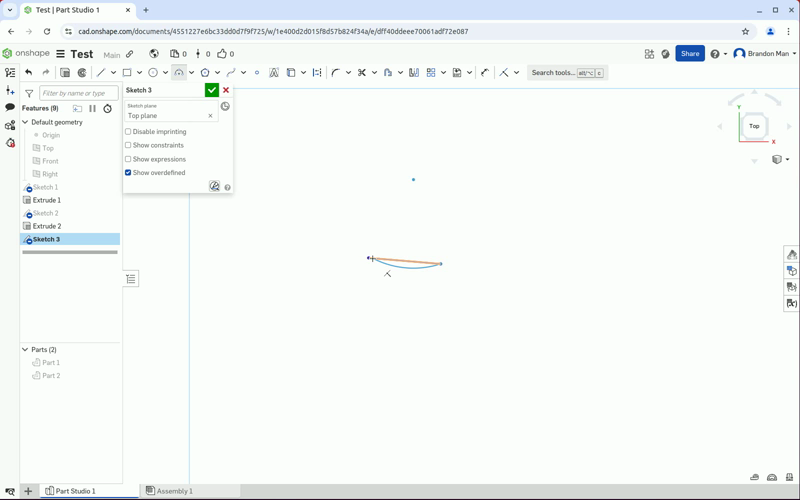
click(372, 258)
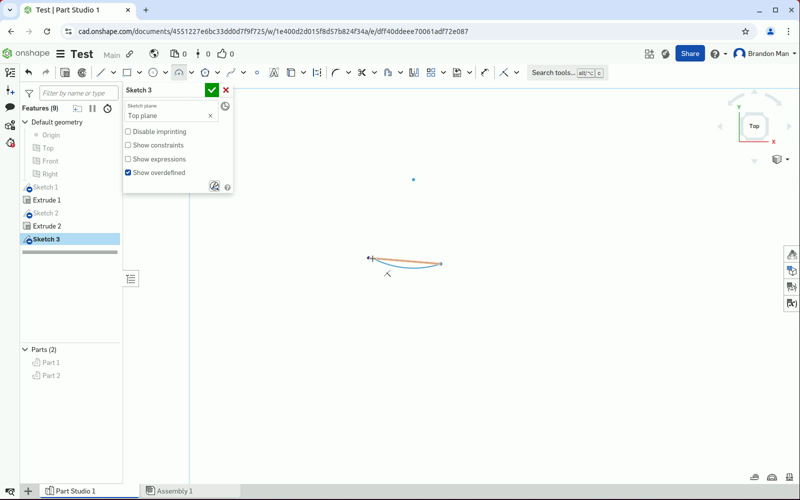
scroll(-6)
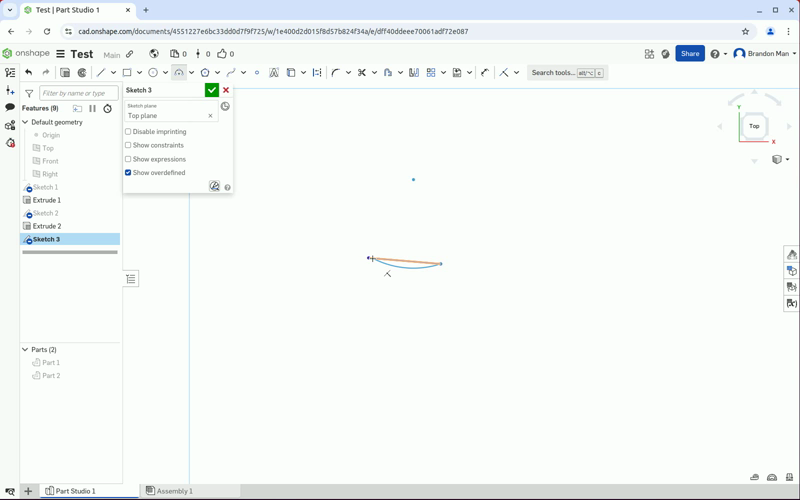
scroll(-6)
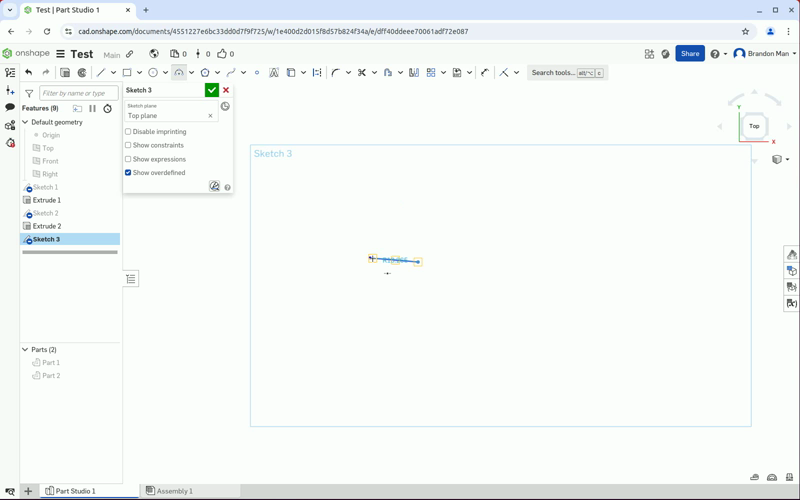
scroll(-6)
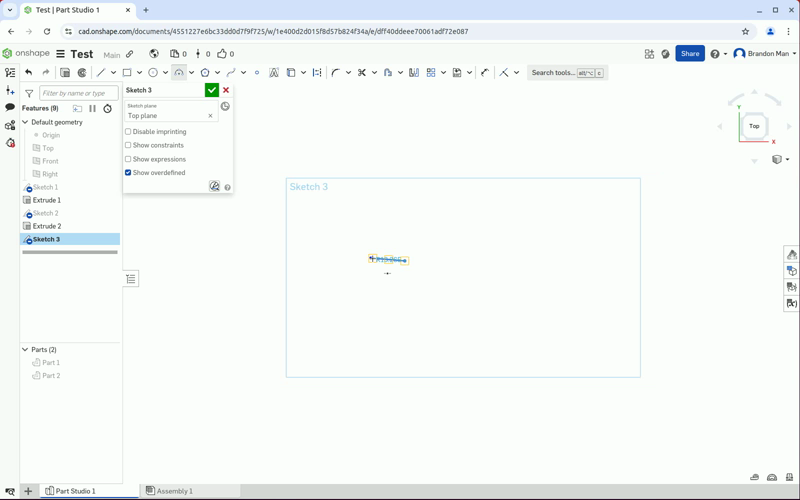
scroll(-6)
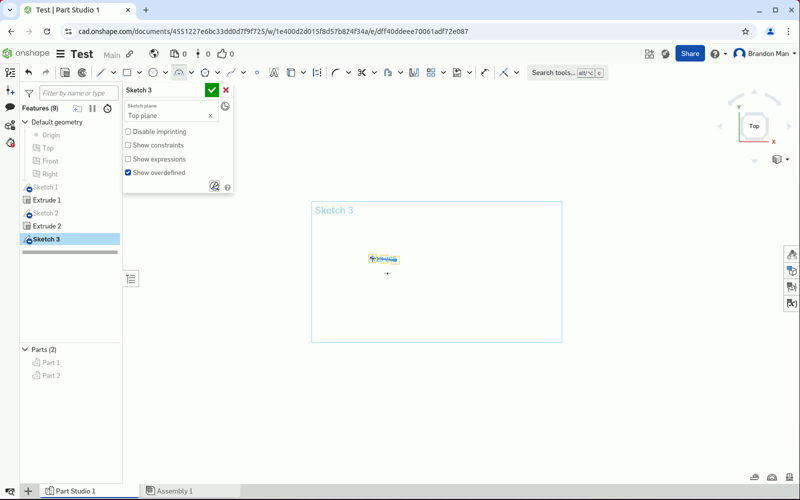
scroll(-6)
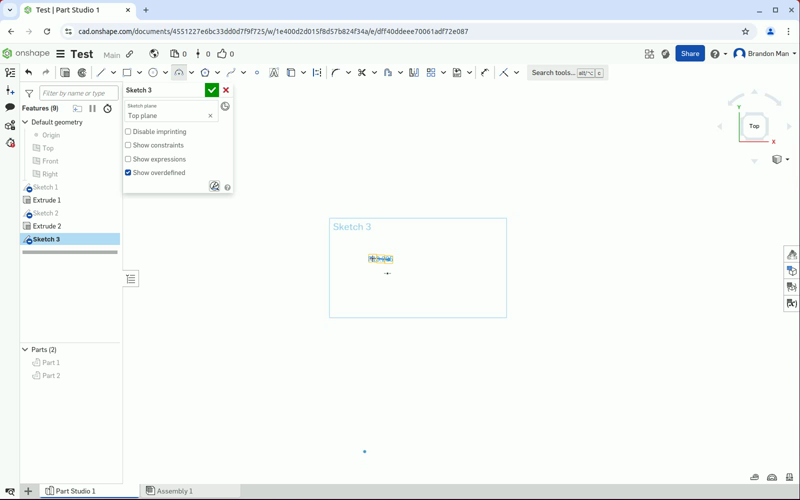
scroll(-6)
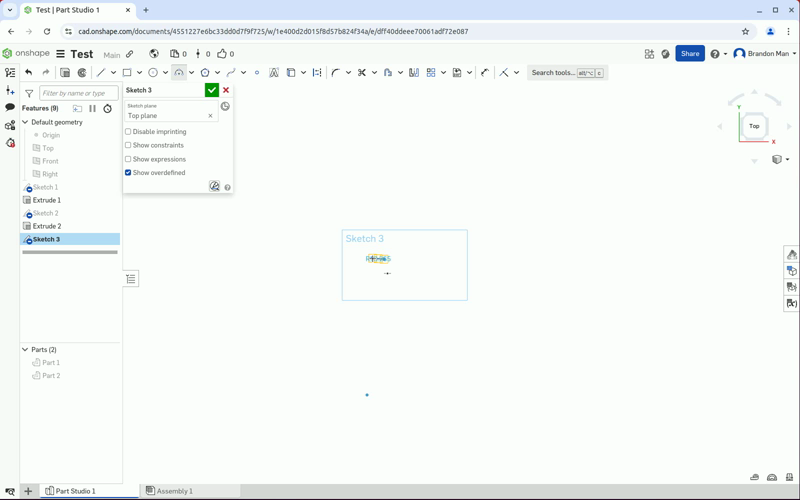
scroll(-6)
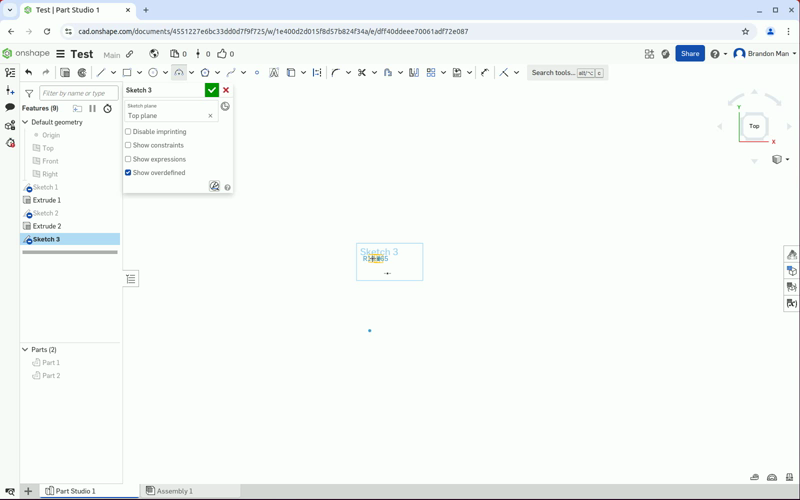
key_down(shift)
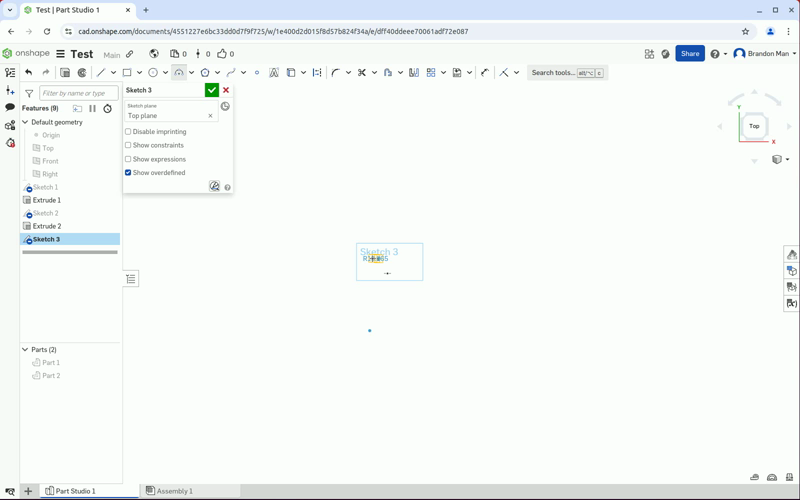
mouse_move(375, 257)
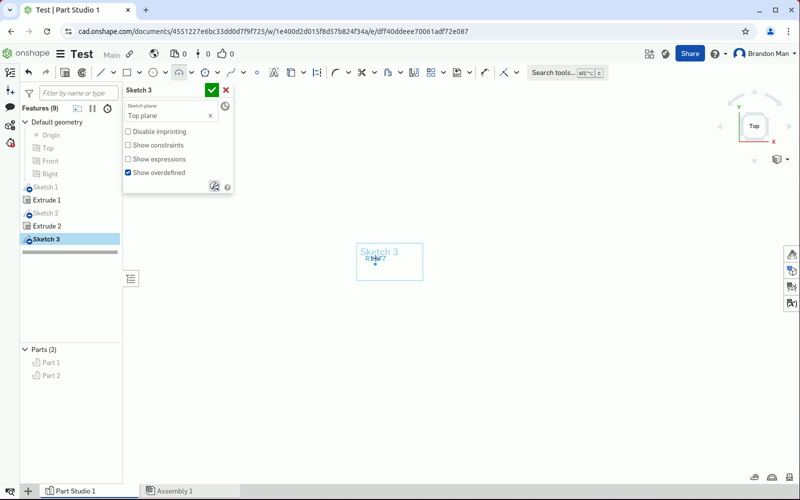
scroll(6)
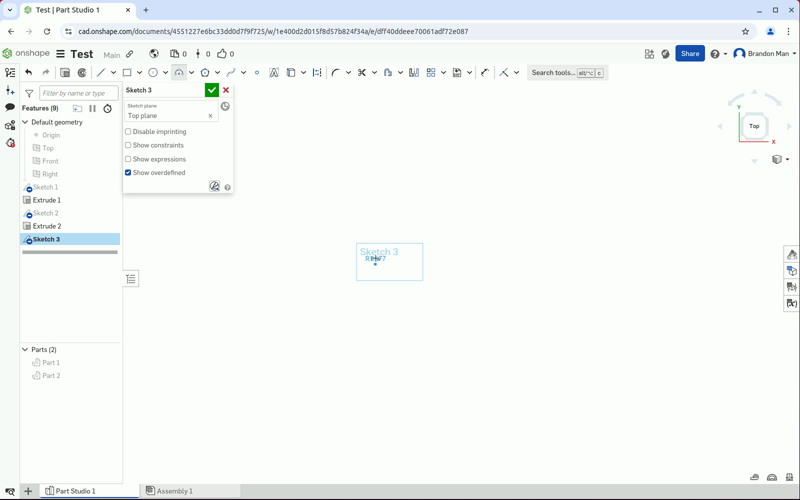
scroll(6)
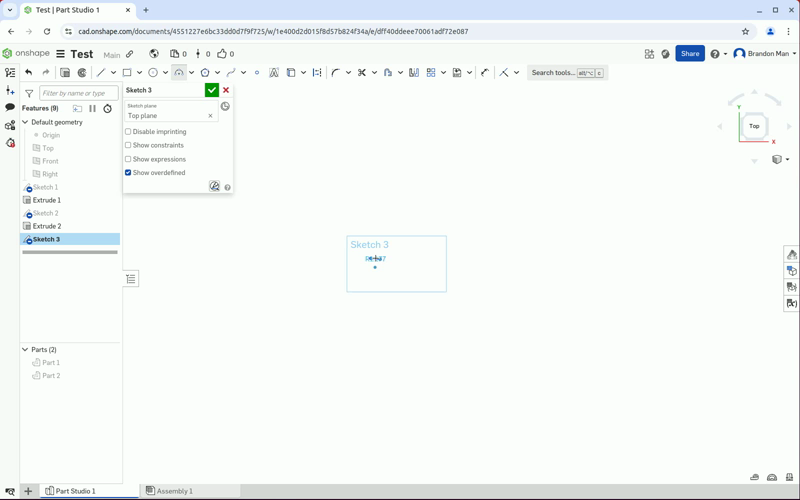
scroll(6)
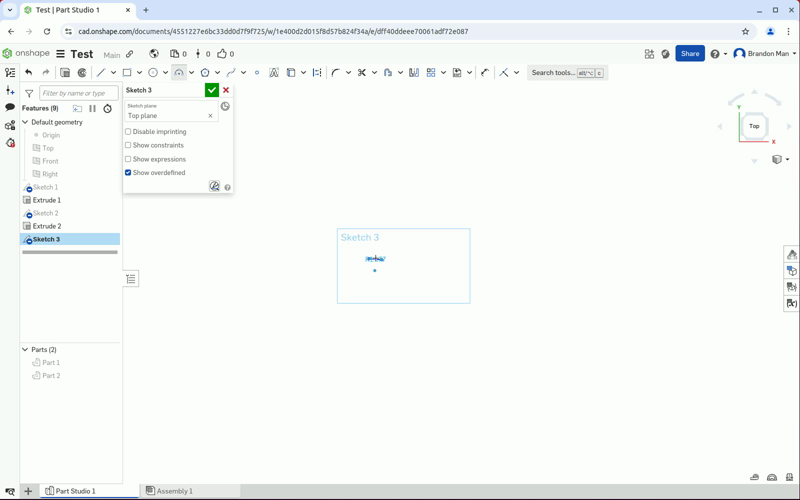
scroll(6)
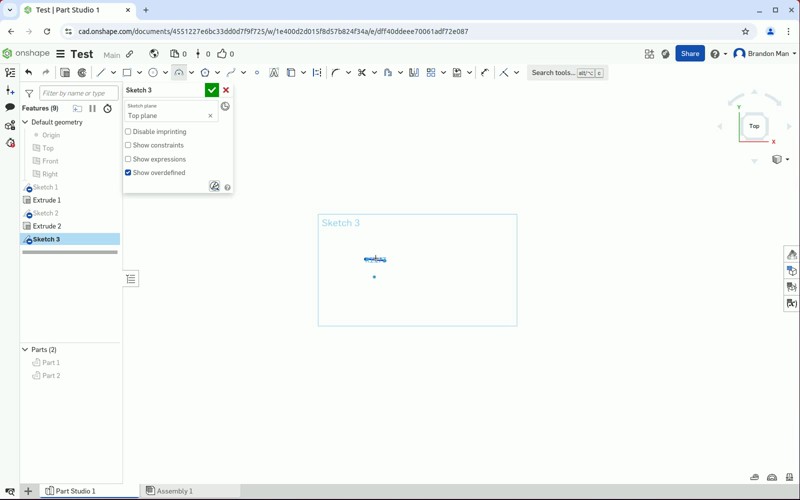
scroll(6)
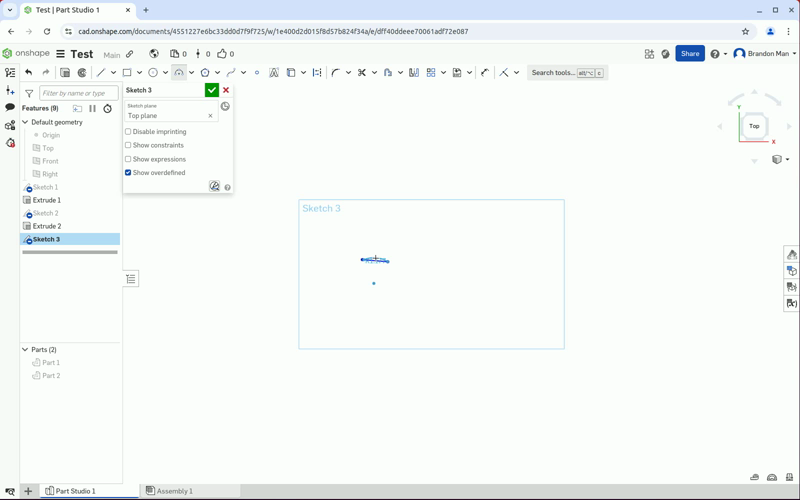
scroll(6)
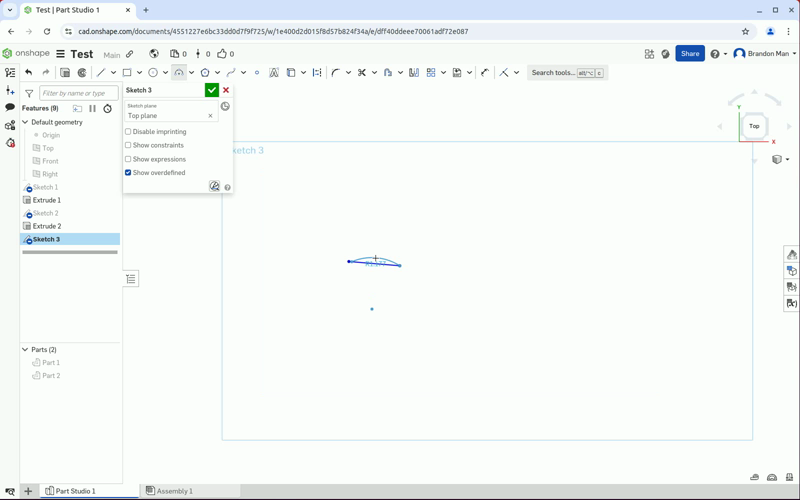
scroll(6)
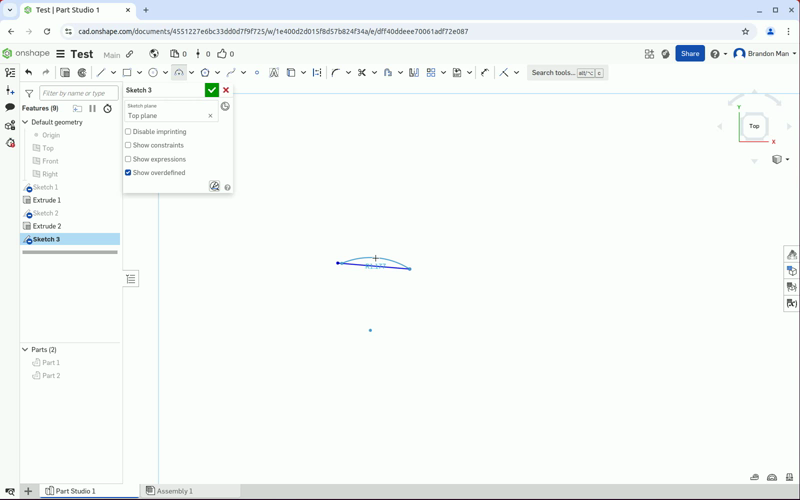
click(375, 257)
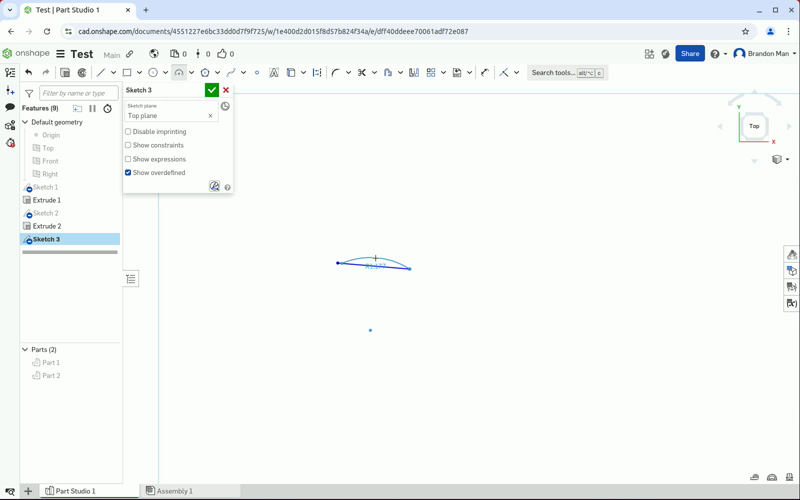
scroll(-6)
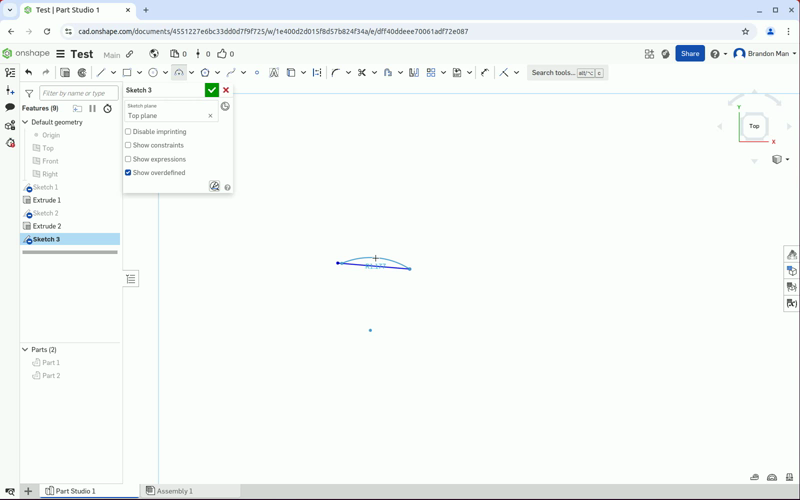
scroll(-6)
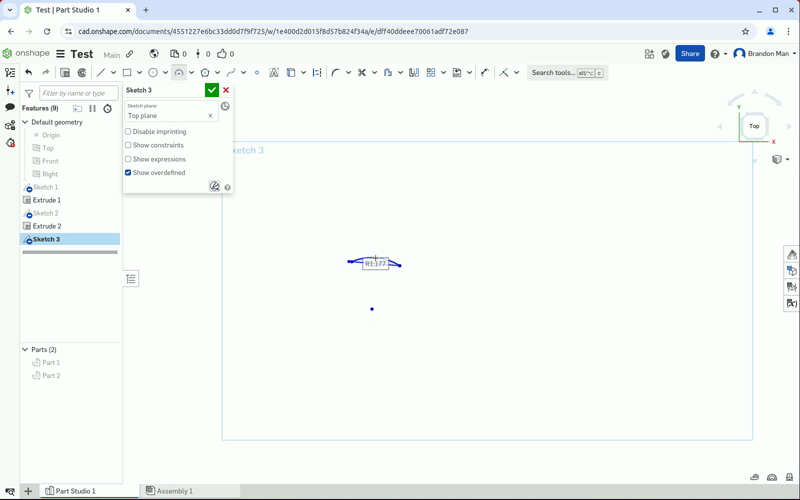
scroll(-6)
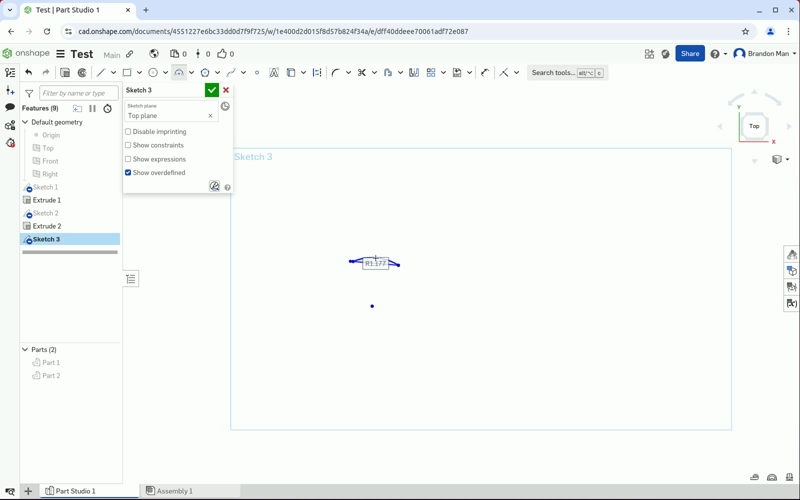
scroll(-6)
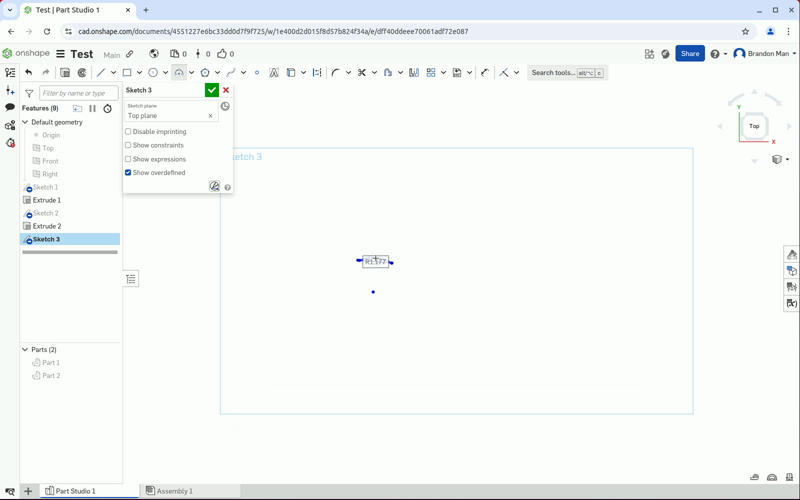
scroll(-6)
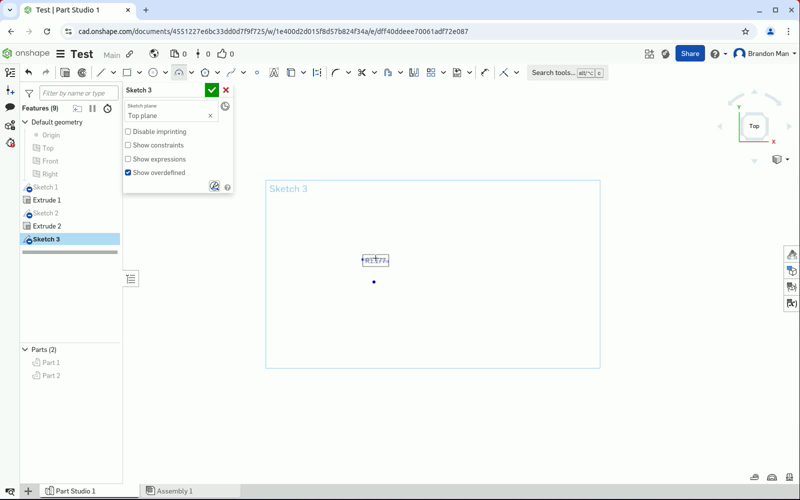
scroll(-6)
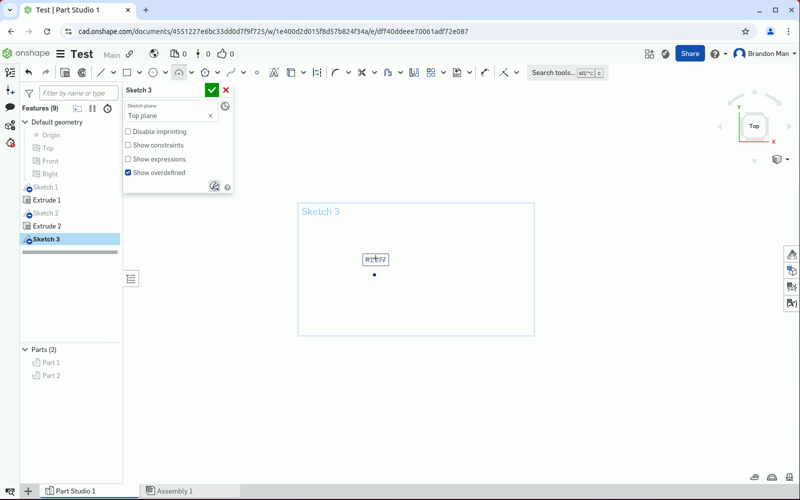
scroll(-6)
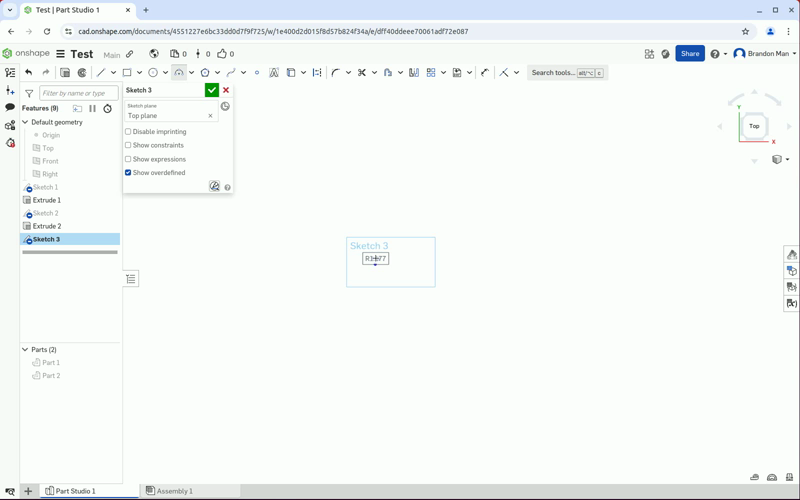
key_up(shift)
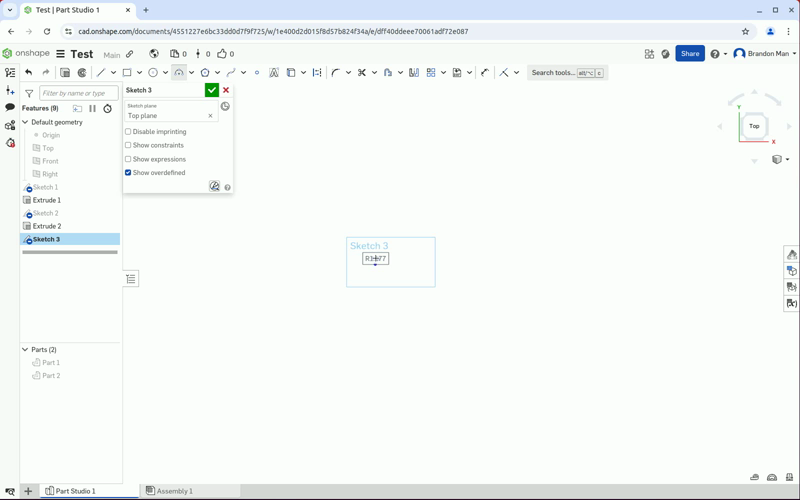
key(esc)
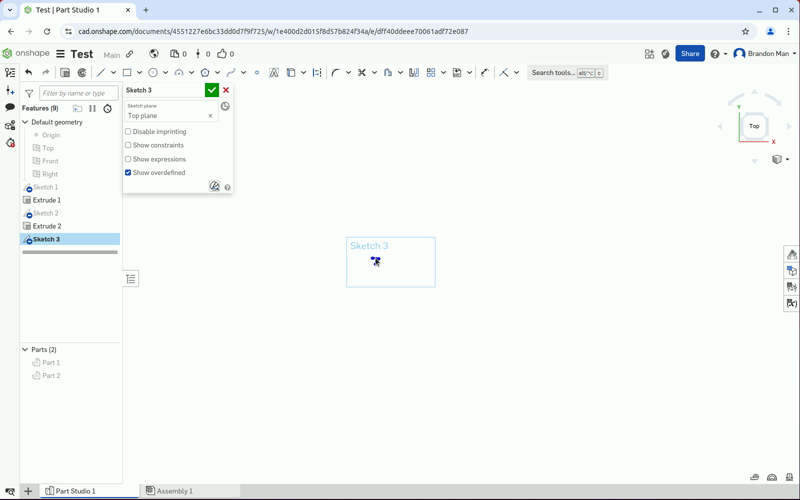
mouse_move(374, 258)
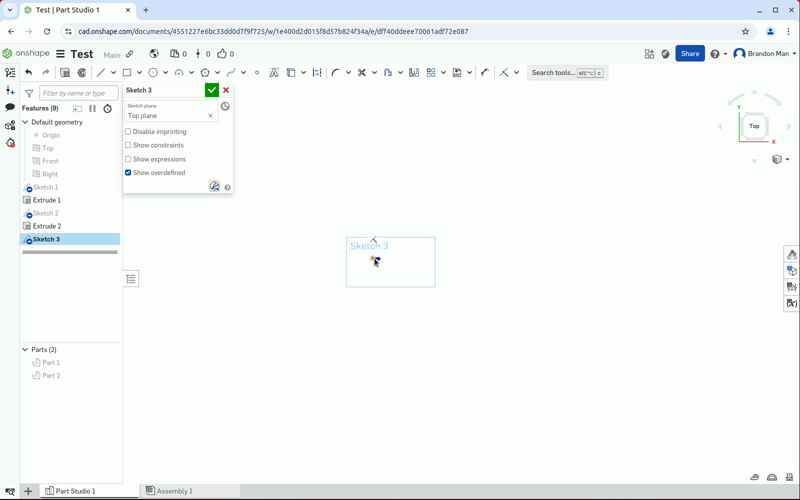
scroll(6)
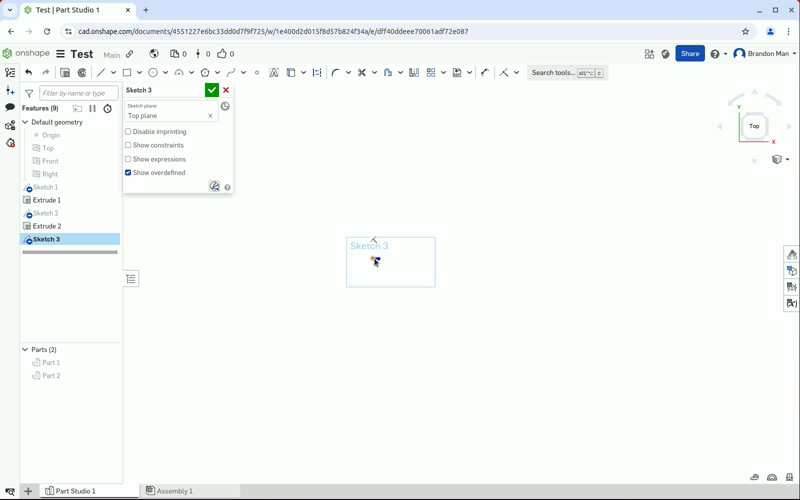
scroll(6)
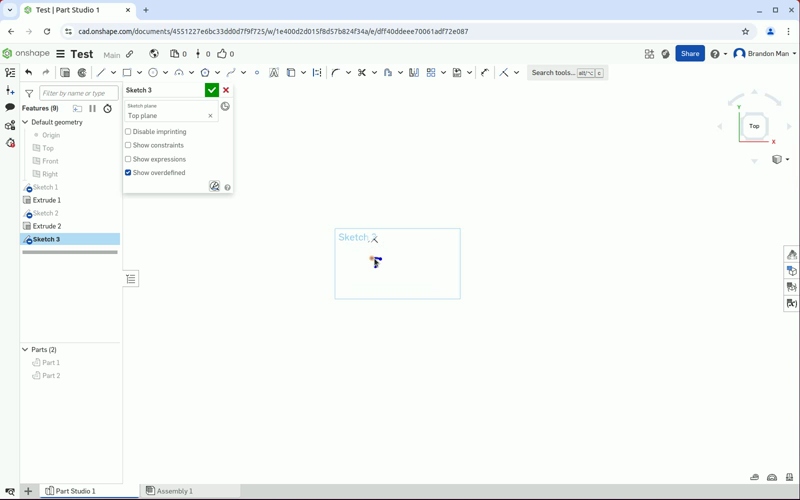
scroll(6)
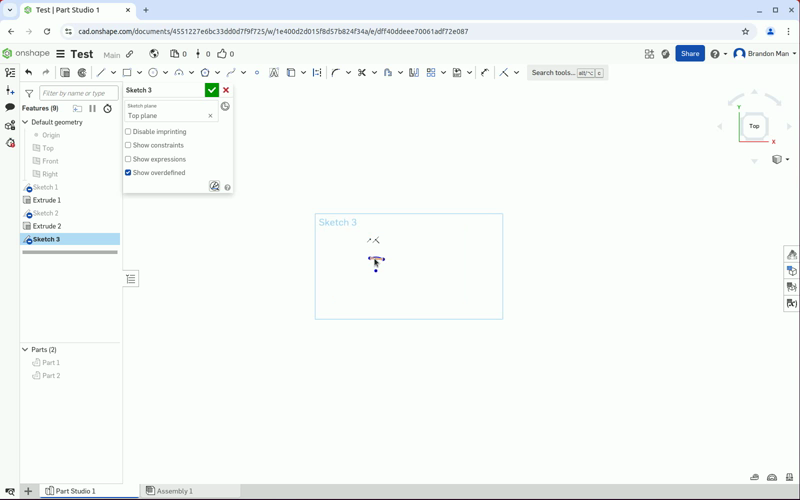
scroll(6)
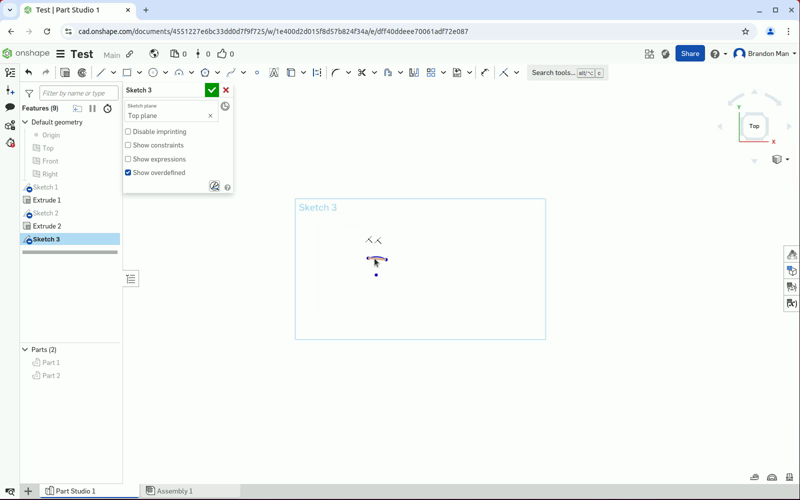
scroll(6)
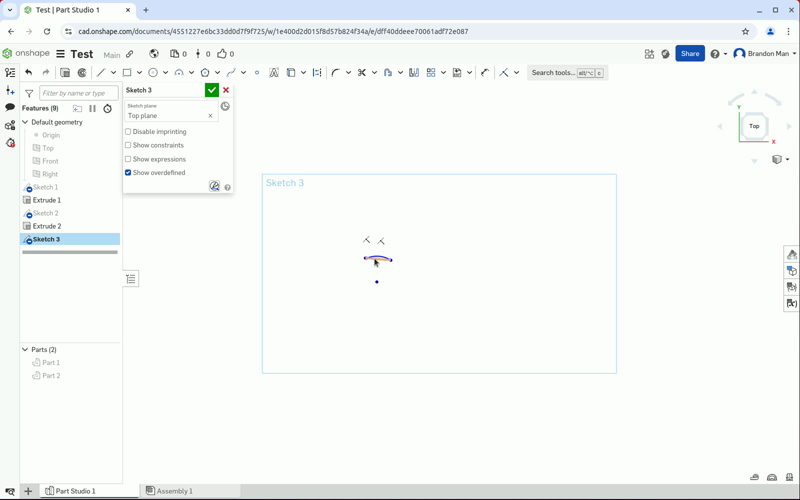
scroll(6)
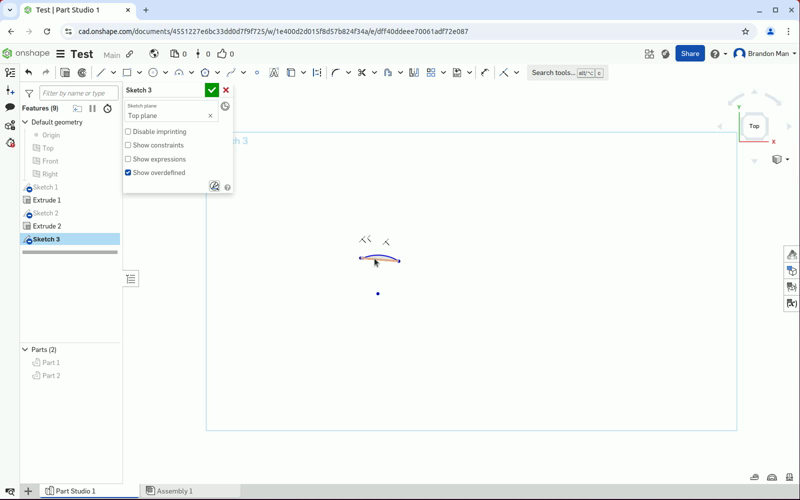
scroll(6)
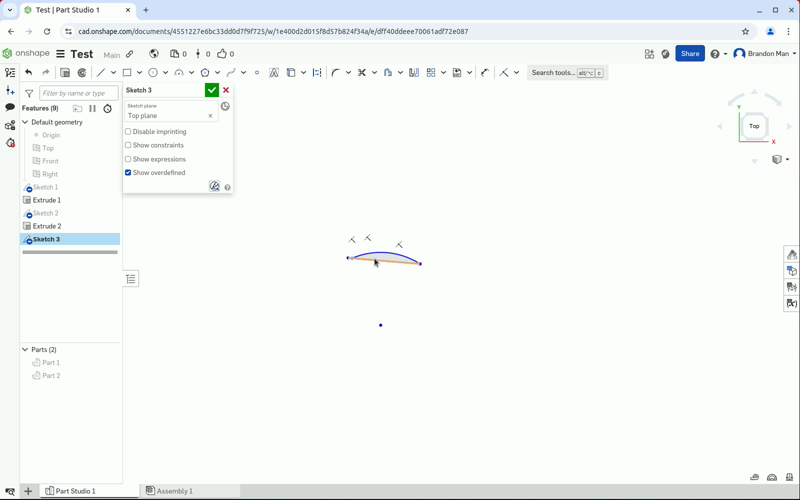
click(374, 258)
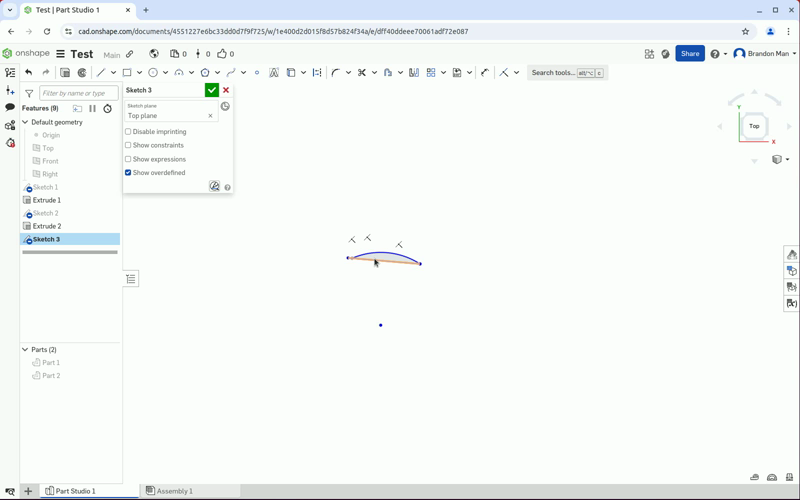
scroll(-6)
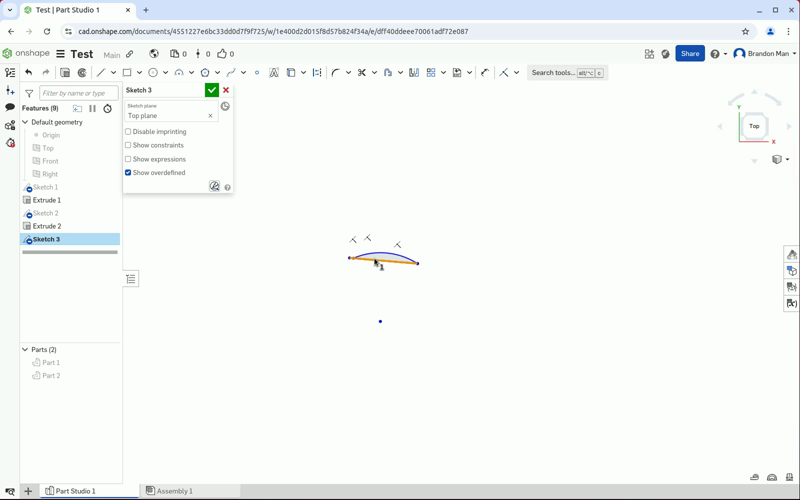
scroll(-6)
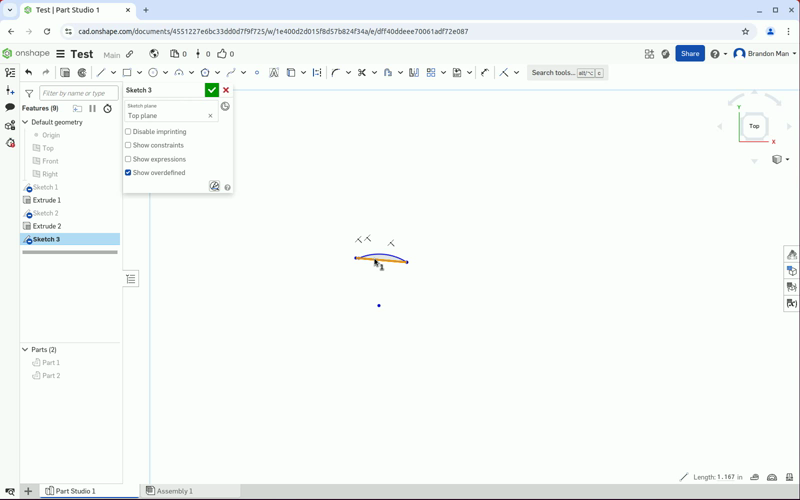
scroll(-6)
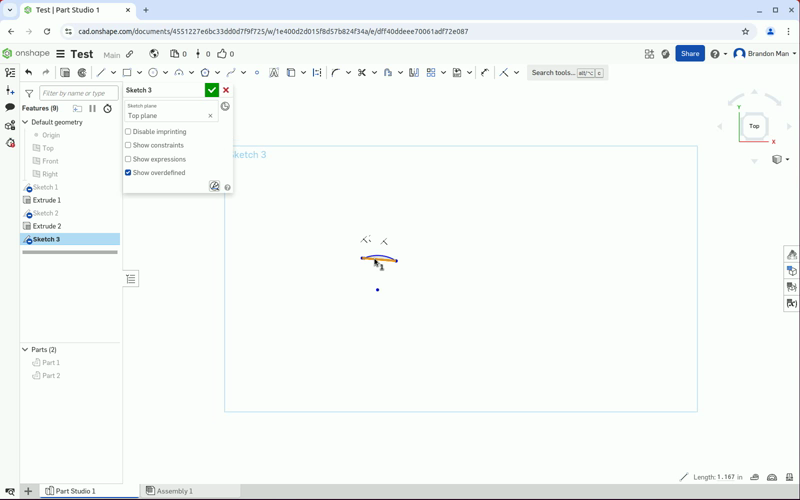
scroll(-6)
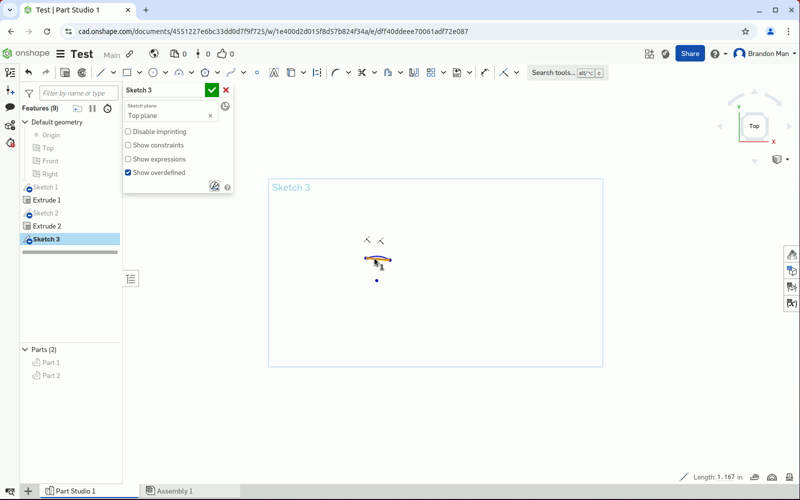
scroll(-6)
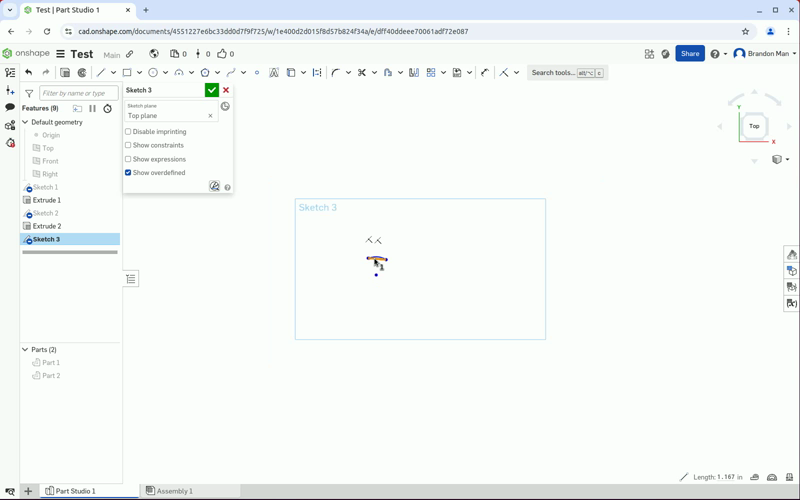
scroll(-6)
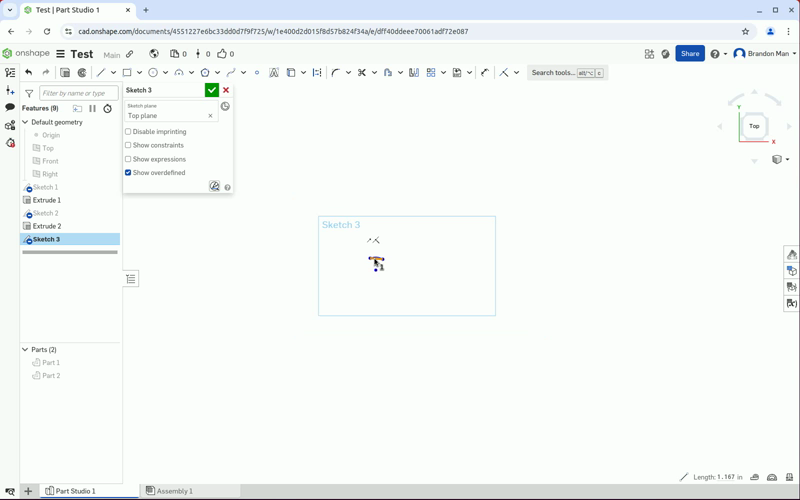
scroll(-6)
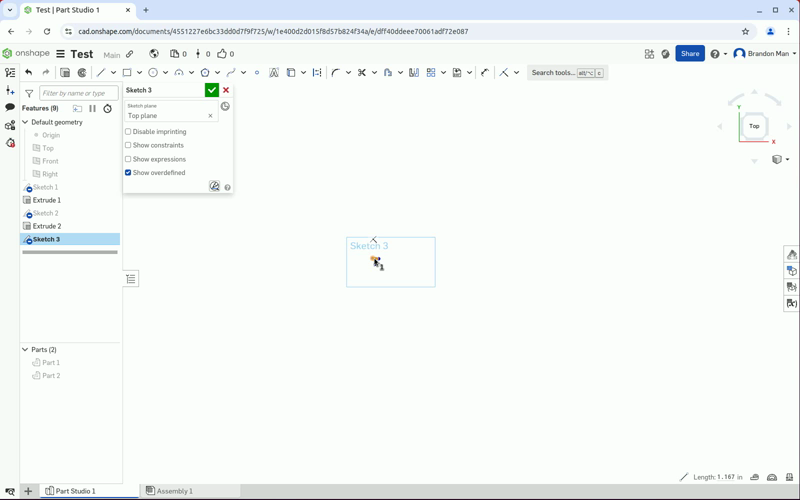
mouse_move(73, 352)
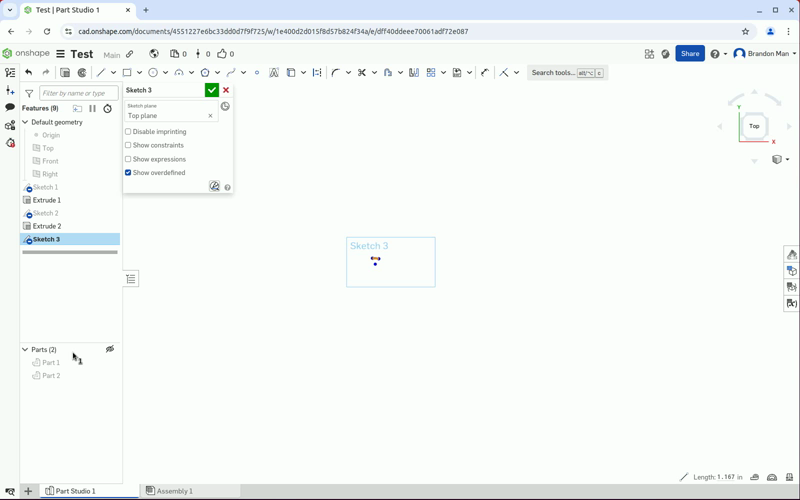
key(shift+y)
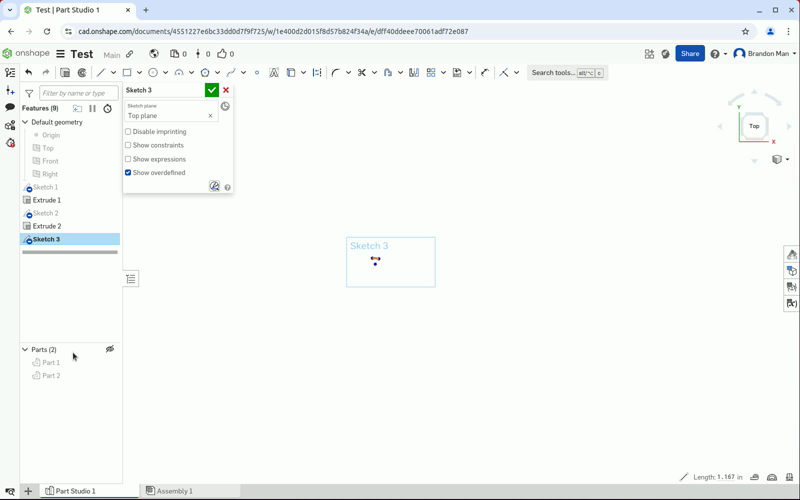
key(shift+e)
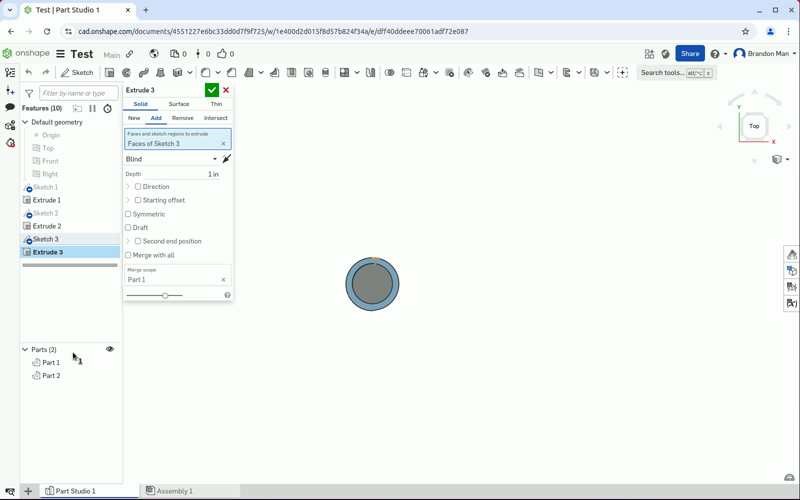
mouse_move(143, 106)
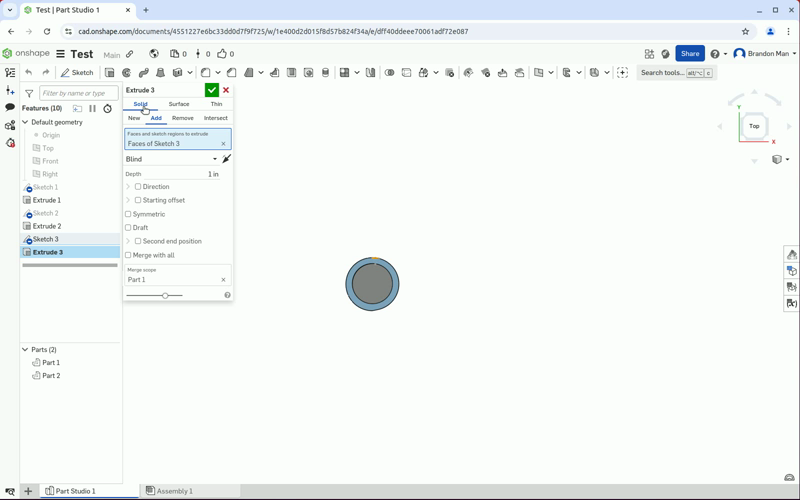
click(143, 106)
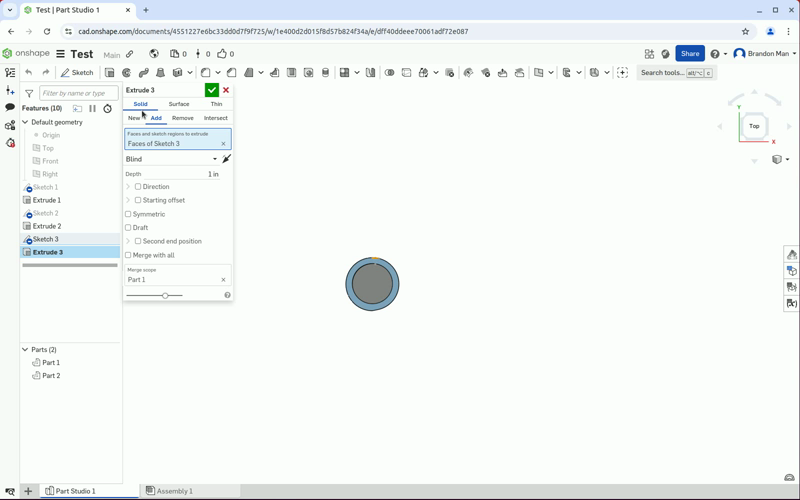
mouse_move(137, 120)
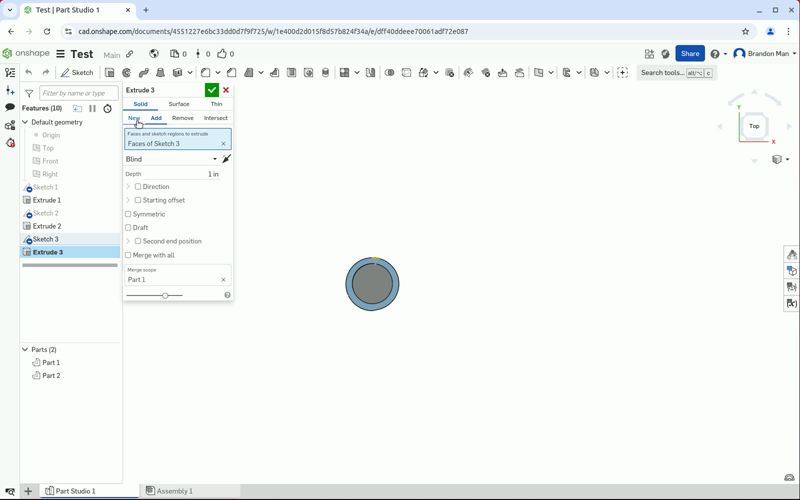
click(137, 120)
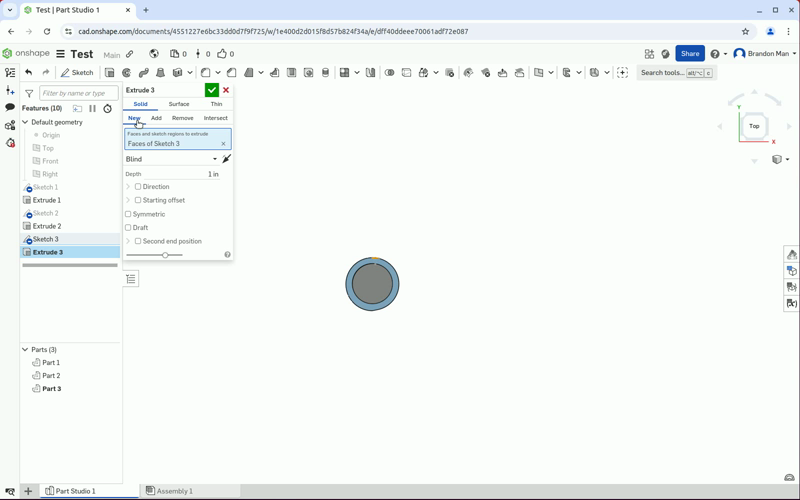
key(tab, 4)
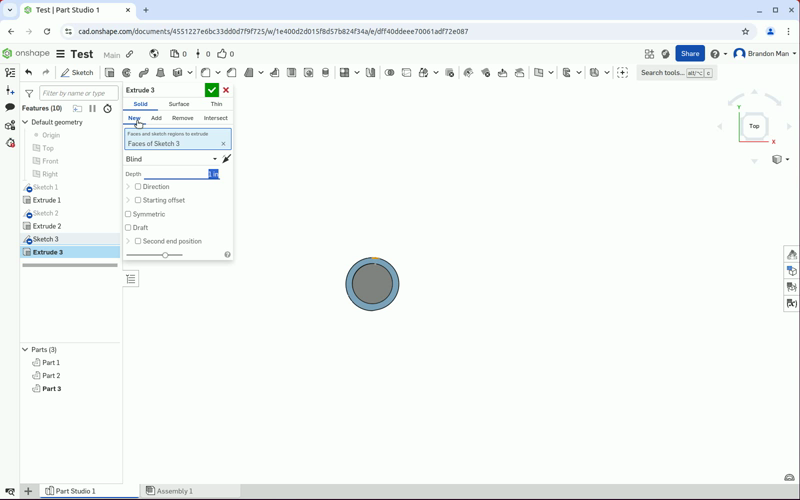
text(5.055)
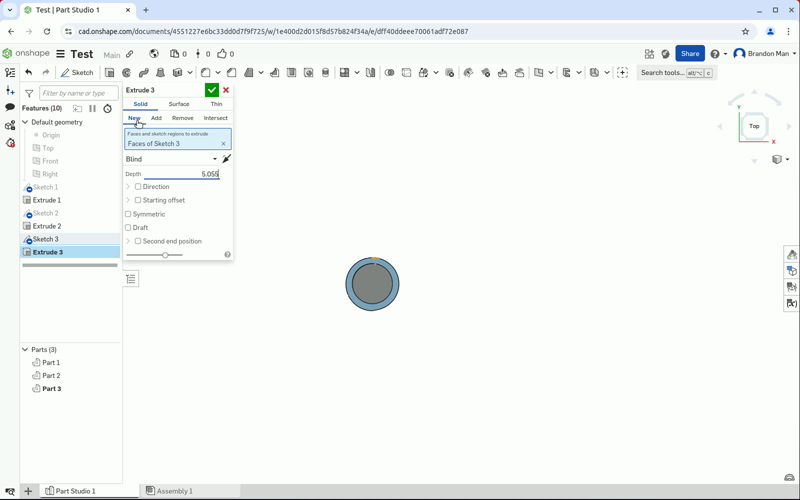
key(enter)
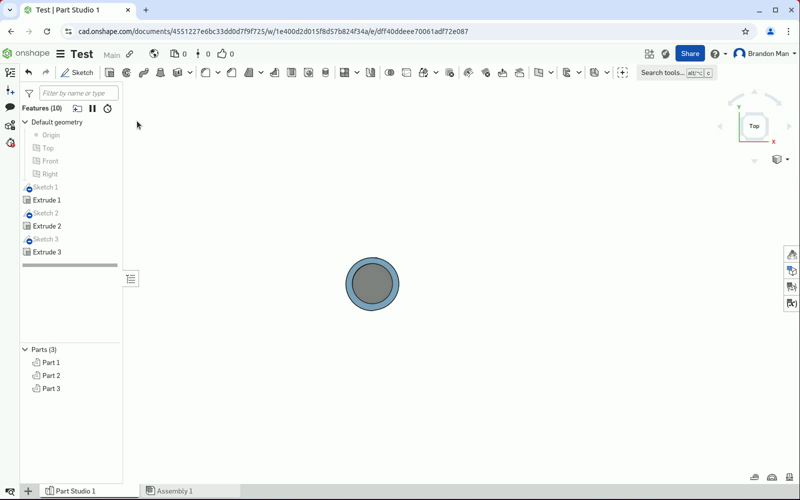
key(shift+h)
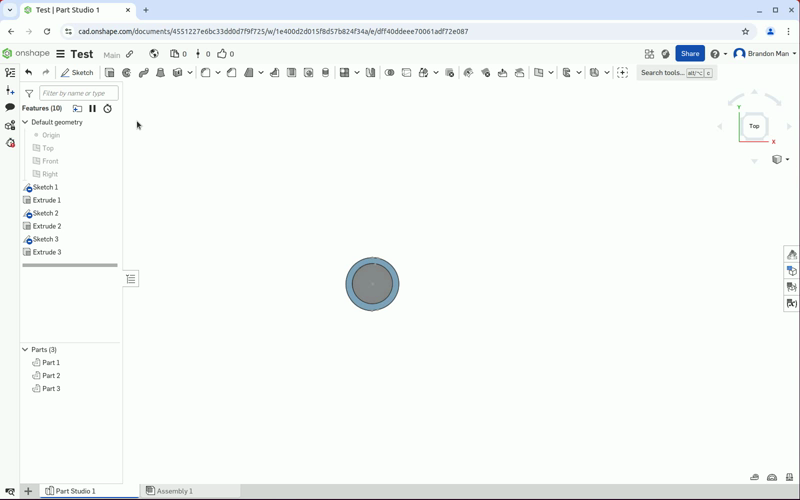
key(shift+h)
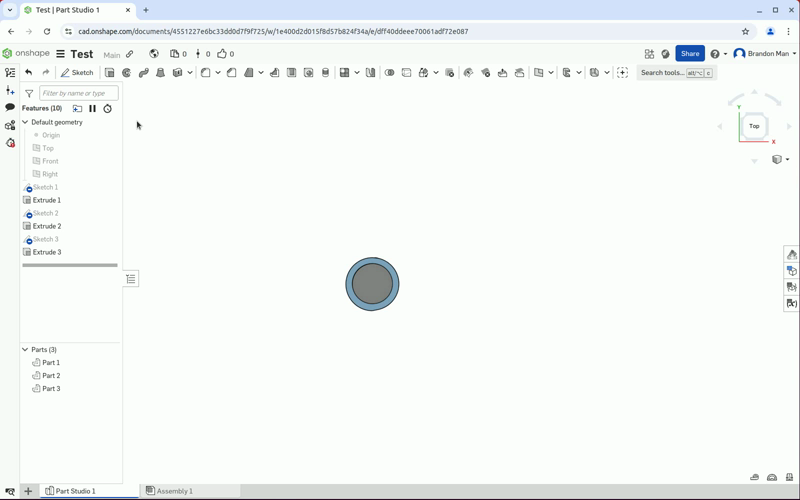
mouse_move(73, 189)
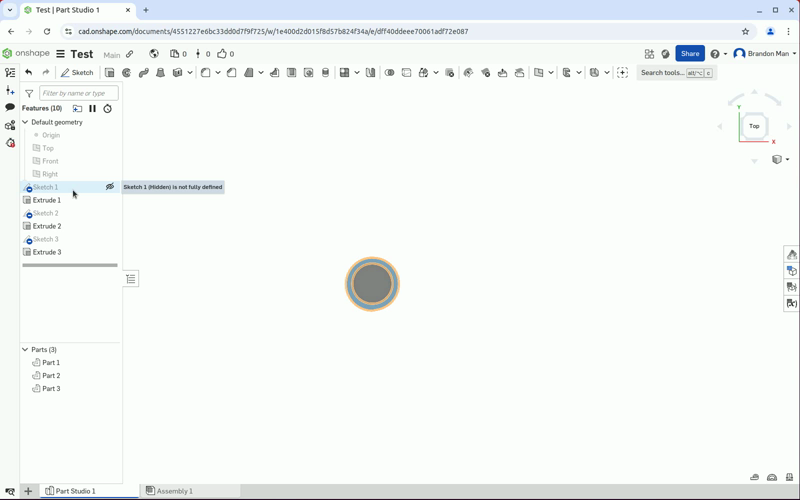
click(73, 189)
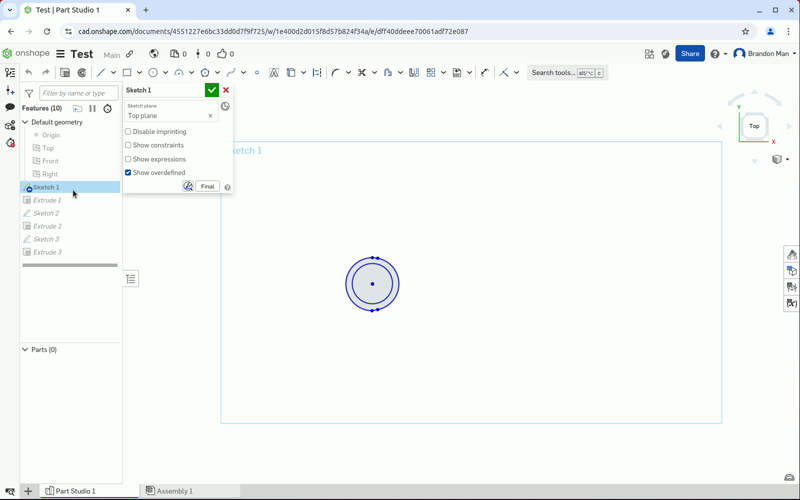
mouse_move(229, 92)
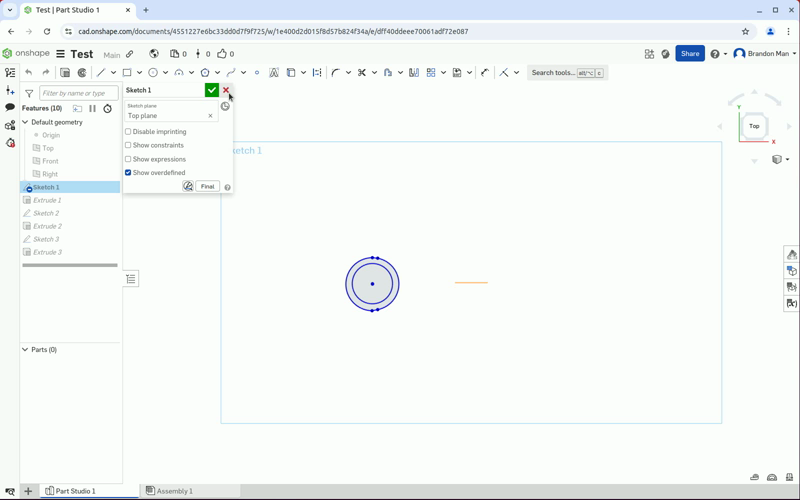
click(229, 92)
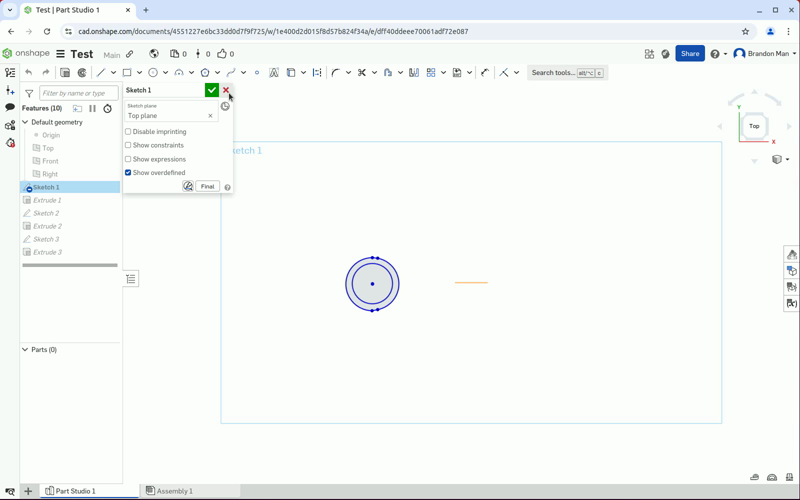
key(shift+s)
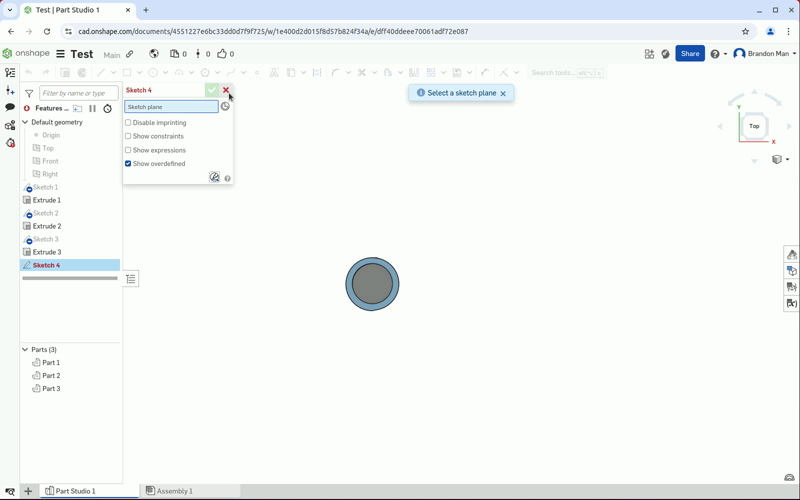
mouse_move(73, 150)
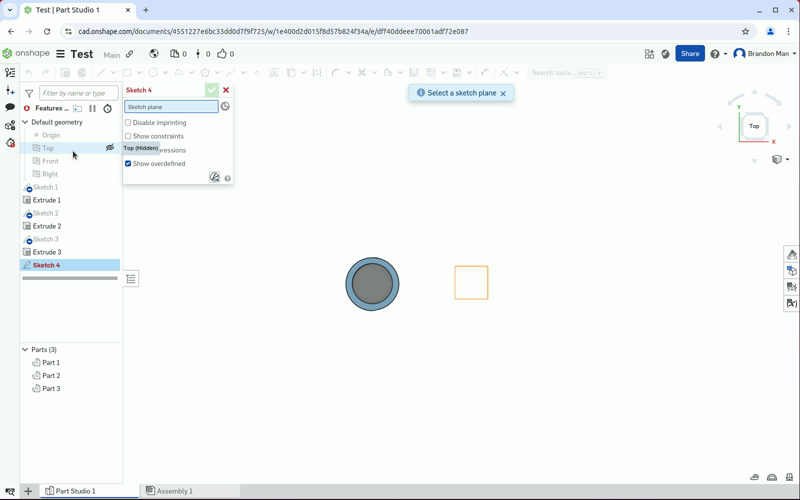
click(73, 150)
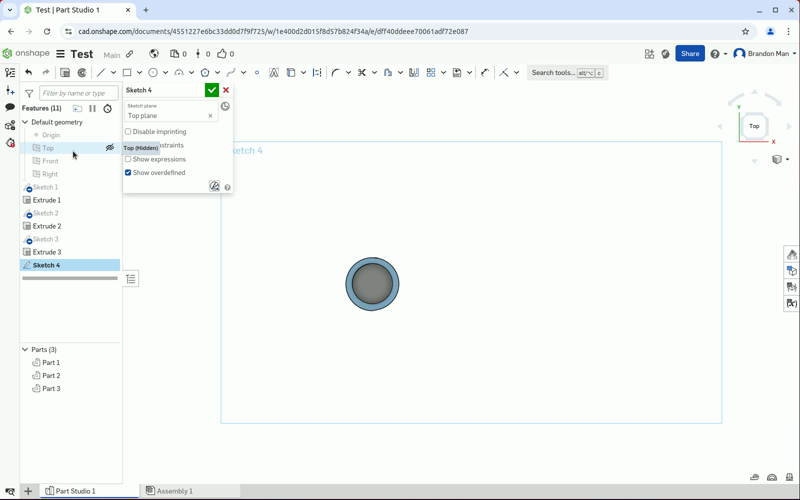
mouse_move(73, 352)
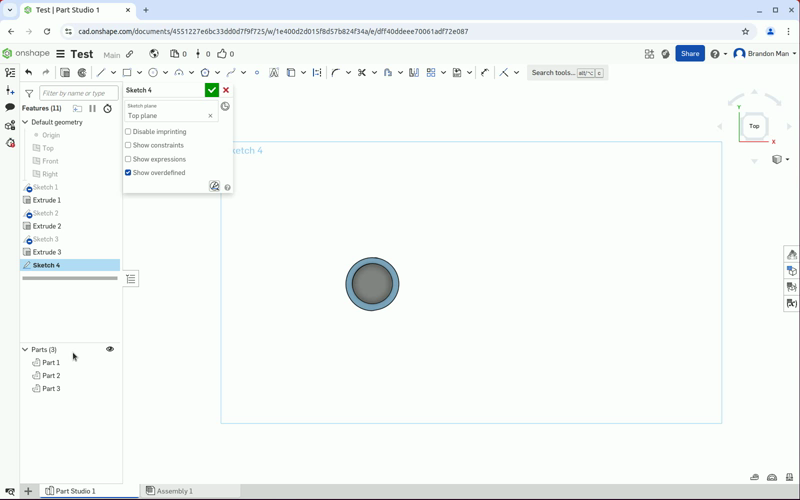
key(y)
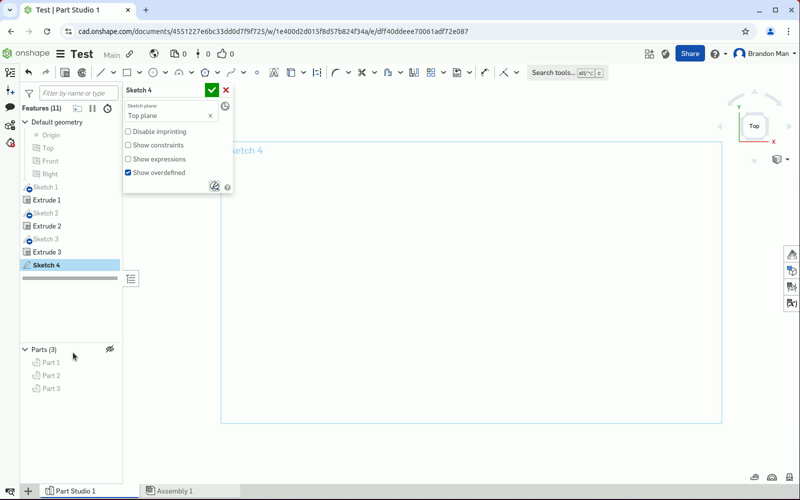
key(a)
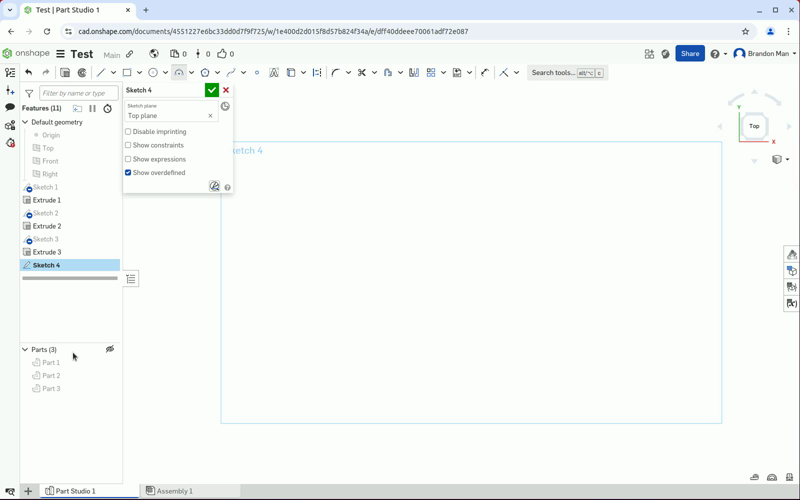
key_down(shift)
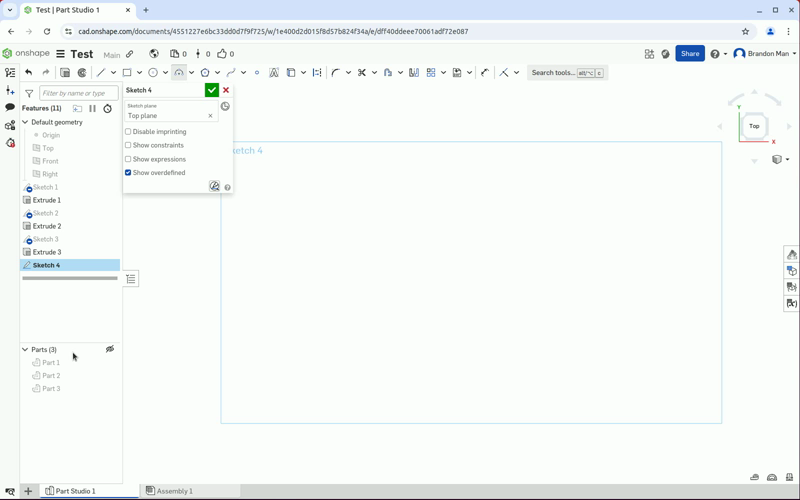
mouse_move(372, 307)
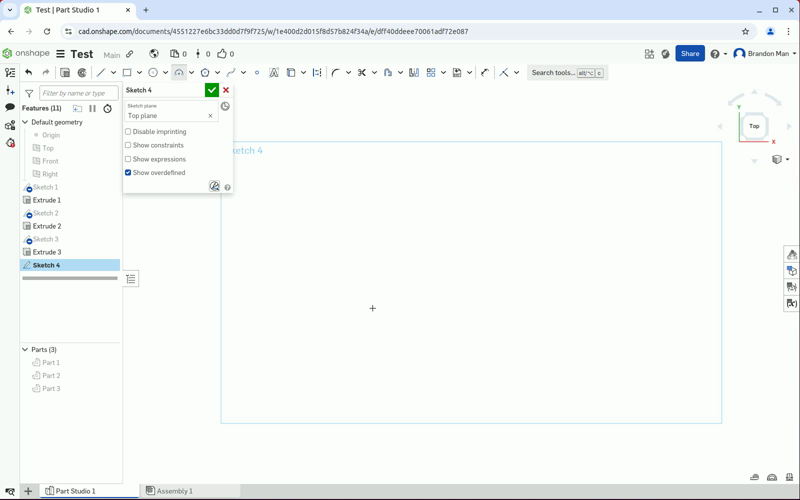
click(372, 307)
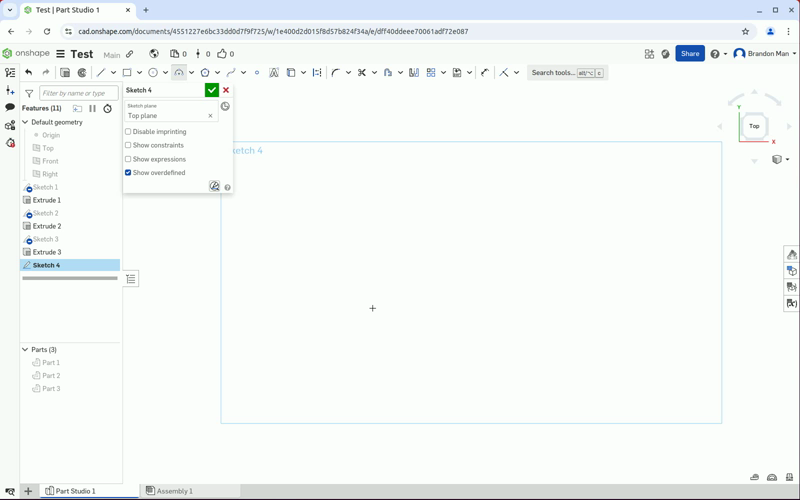
key_up(shift)
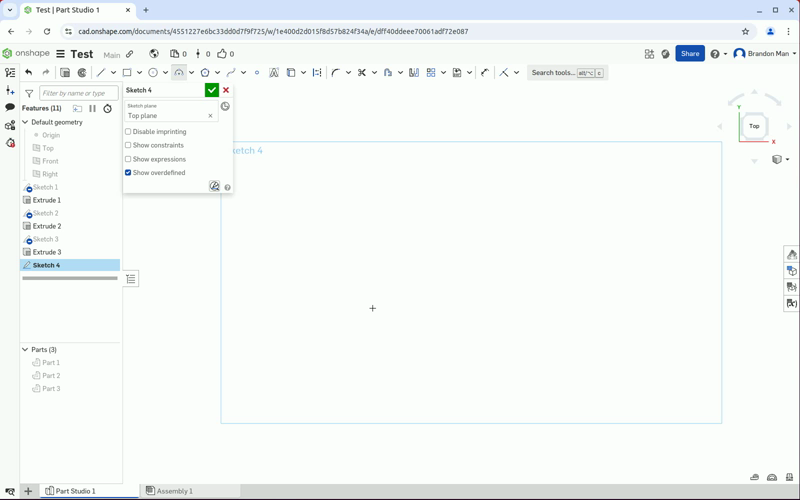
key_down(shift)
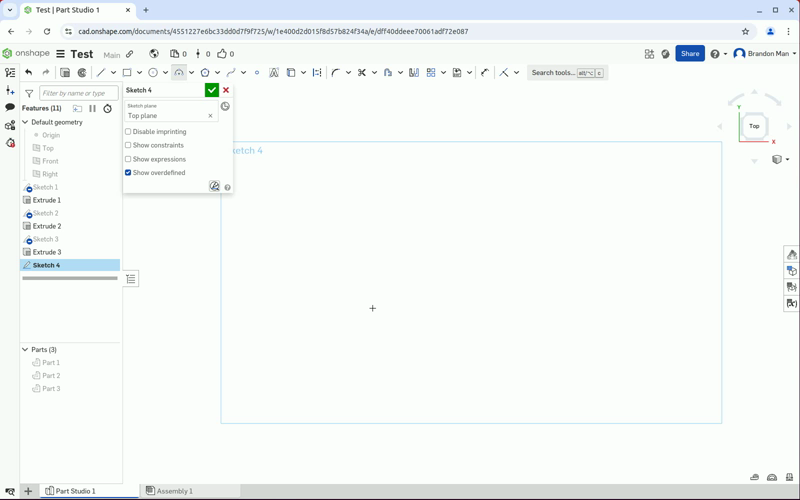
mouse_move(378, 306)
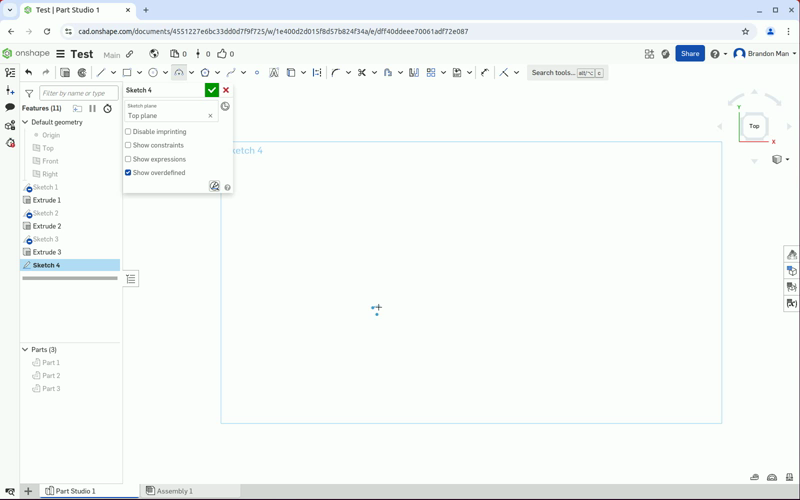
scroll(6)
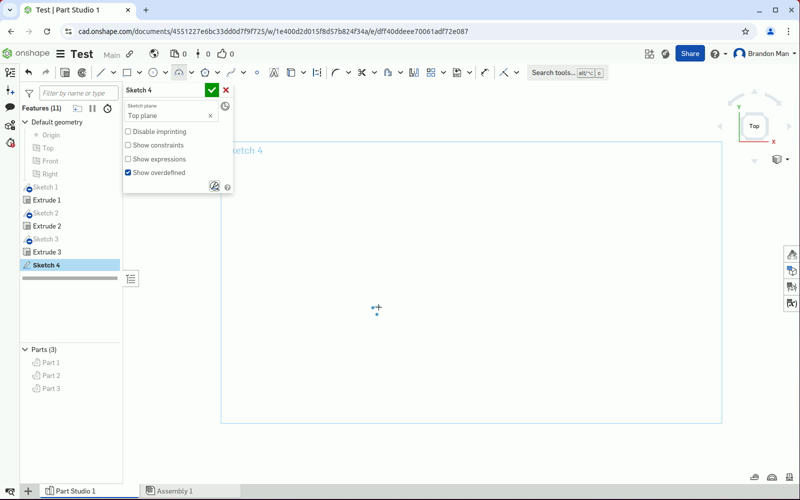
scroll(6)
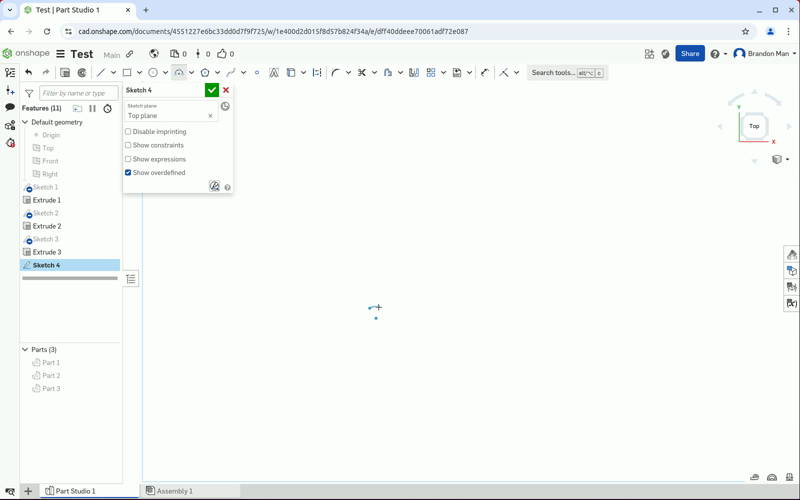
scroll(6)
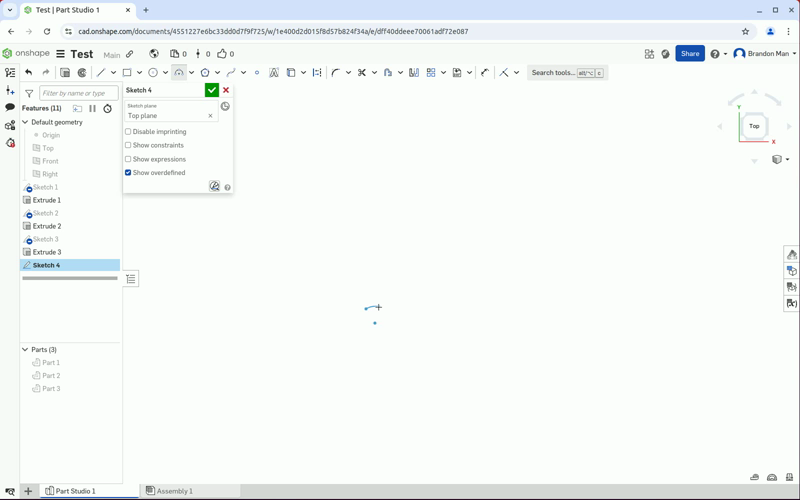
scroll(6)
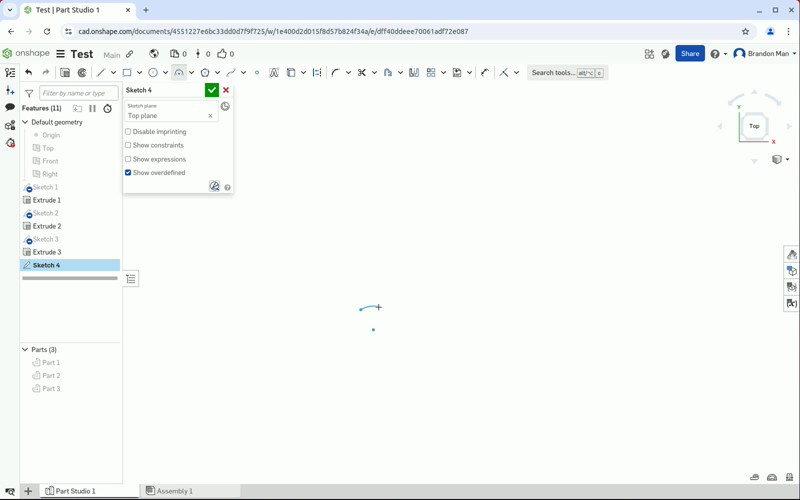
scroll(6)
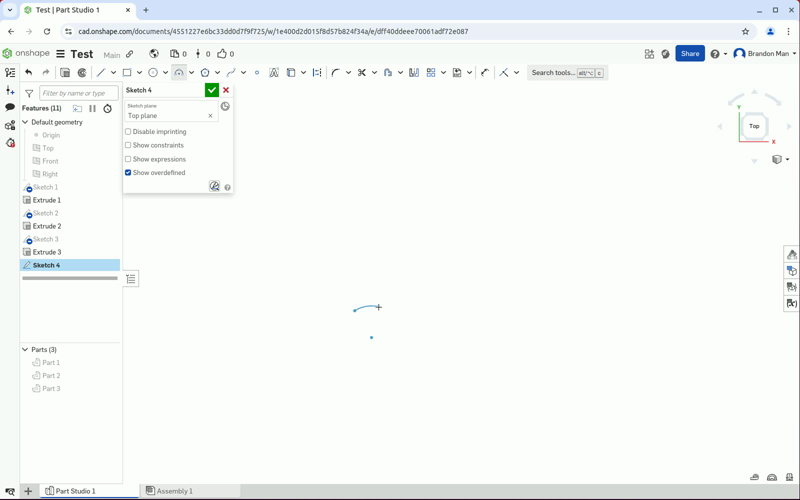
scroll(6)
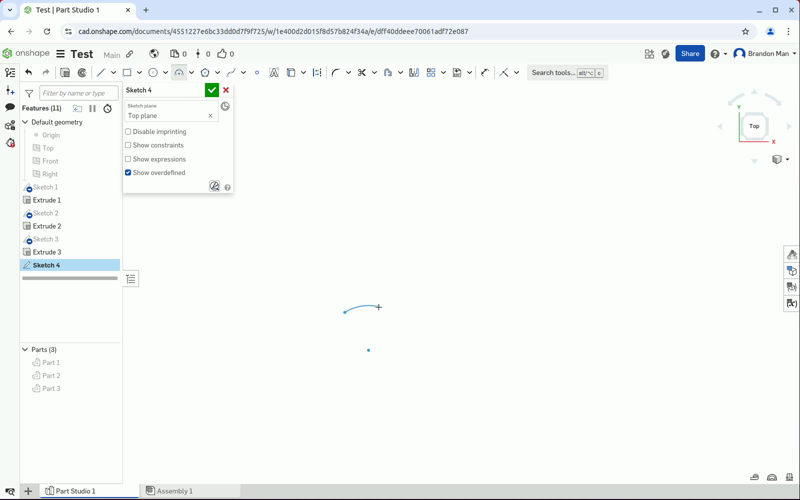
scroll(6)
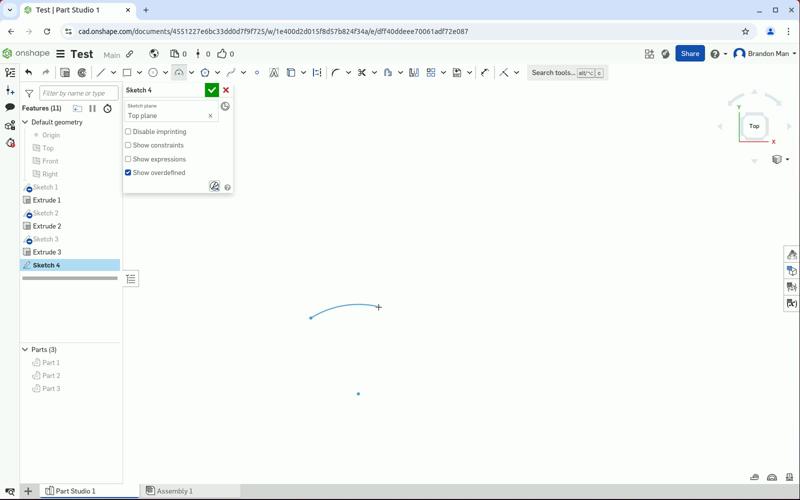
click(378, 306)
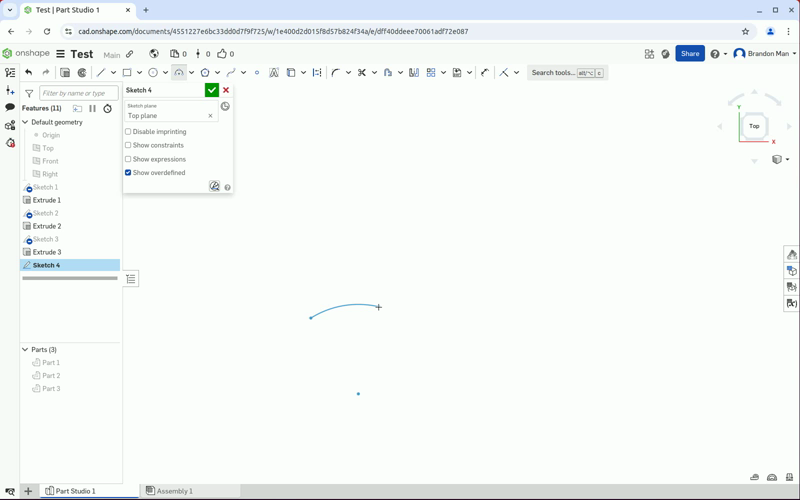
scroll(-6)
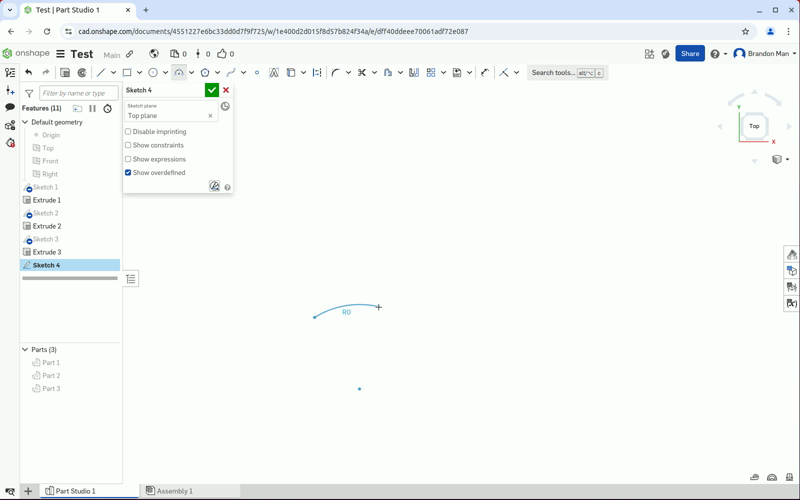
scroll(-6)
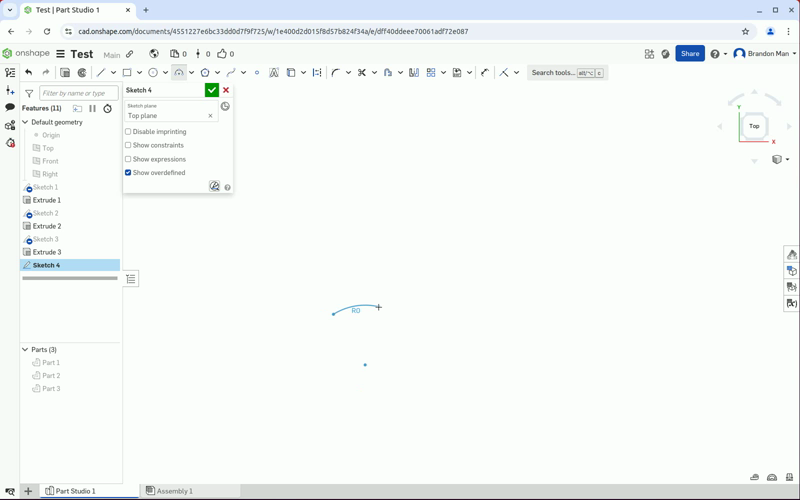
scroll(-6)
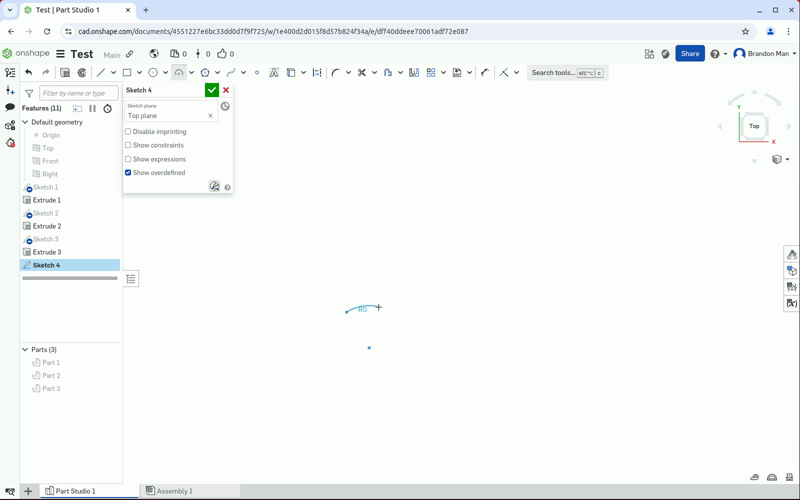
scroll(-6)
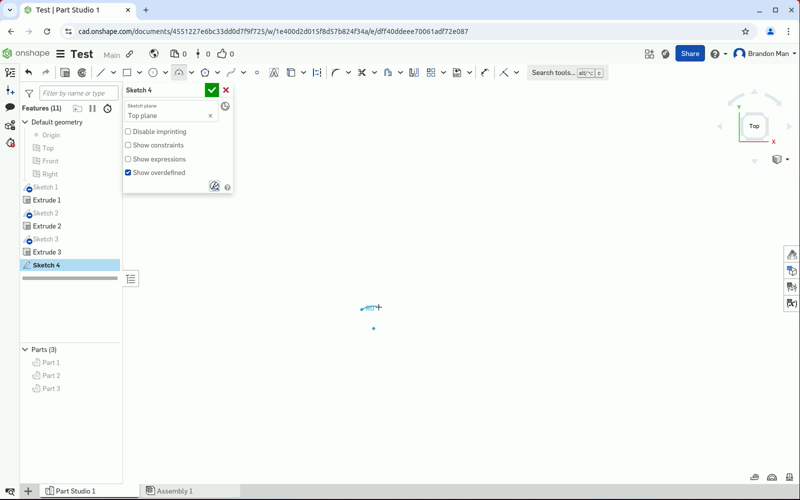
scroll(-6)
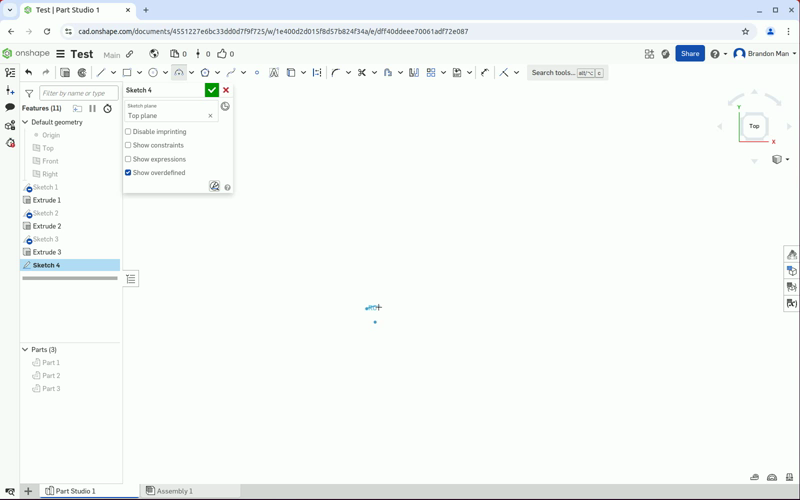
scroll(-6)
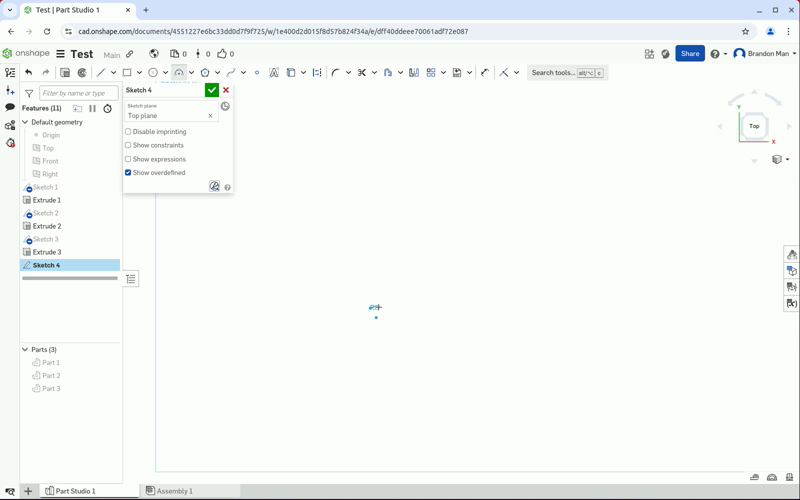
scroll(-6)
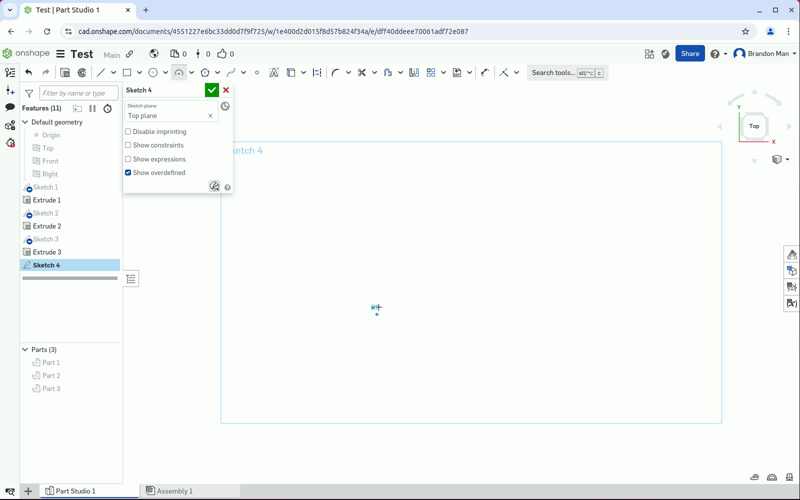
mouse_move(375, 308)
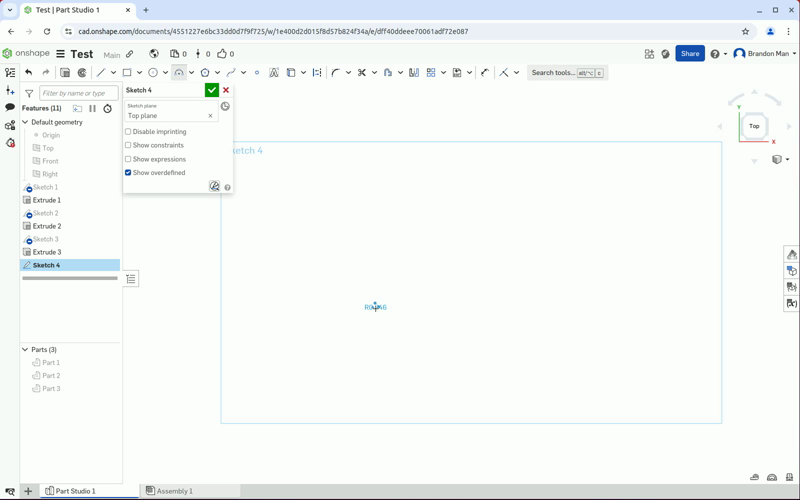
scroll(6)
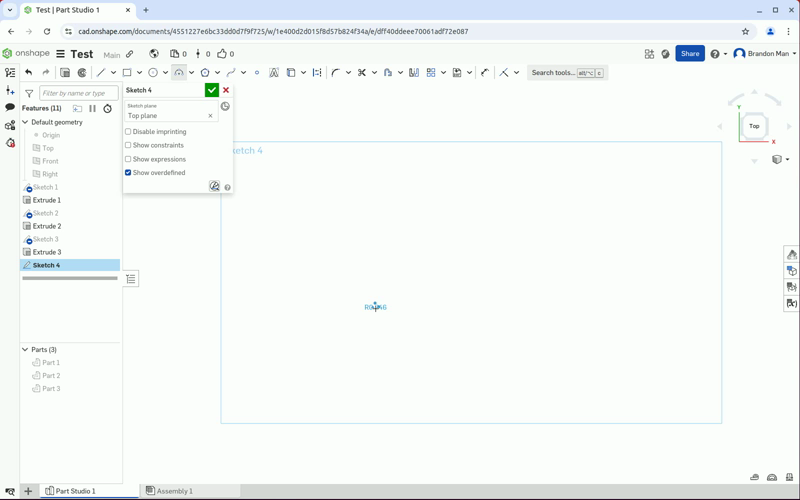
scroll(6)
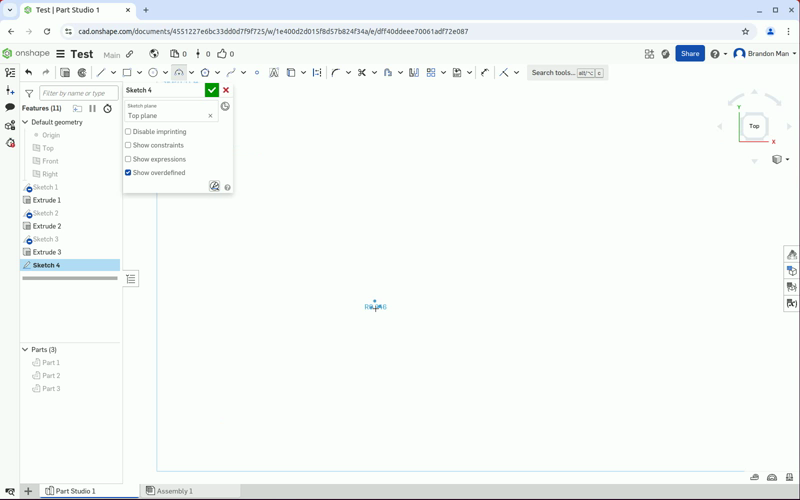
scroll(6)
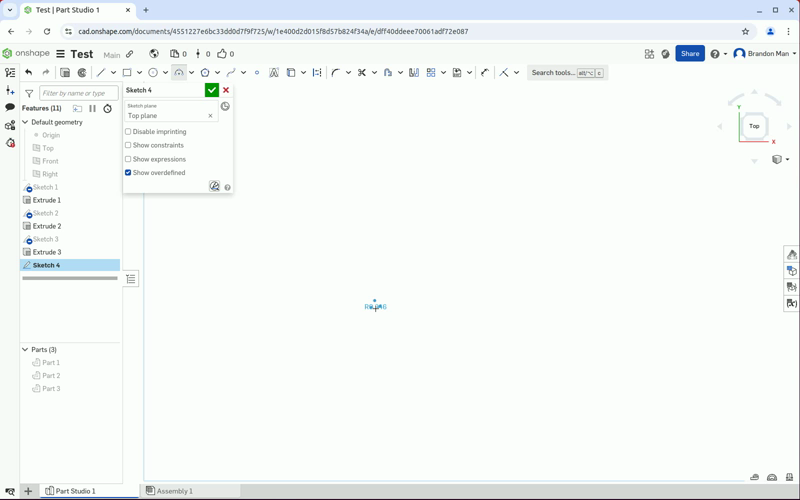
scroll(6)
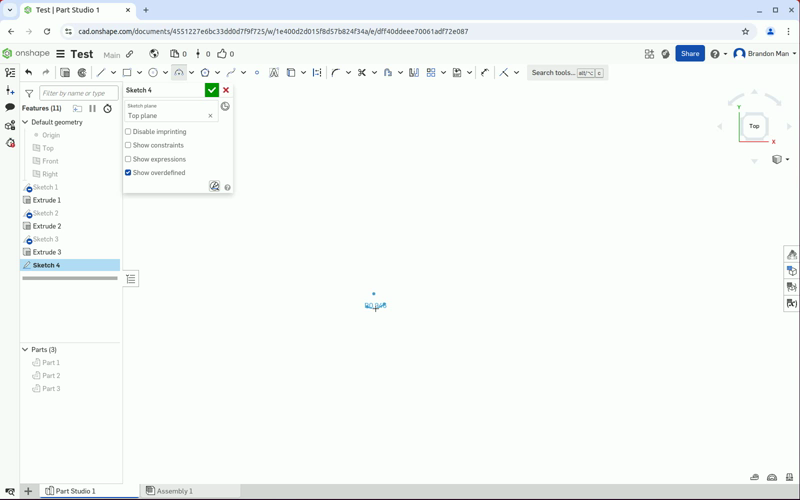
scroll(6)
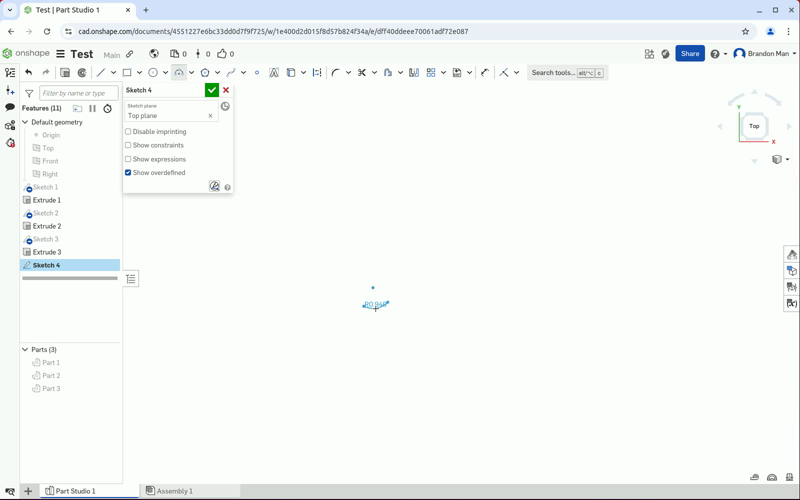
scroll(6)
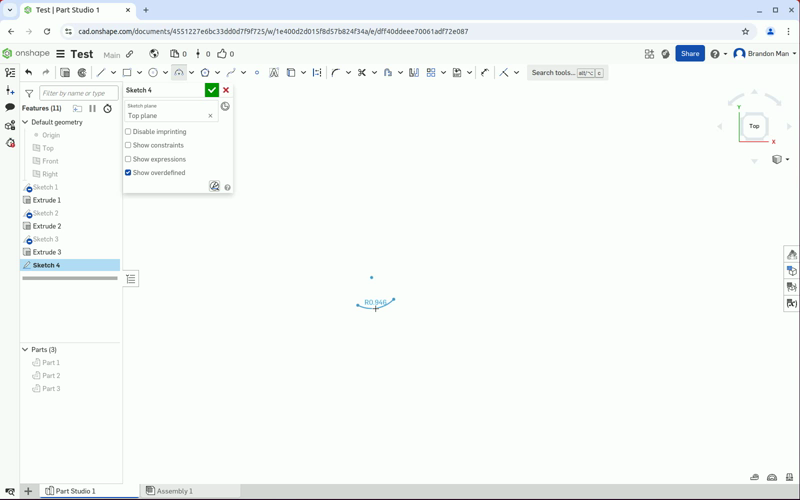
scroll(6)
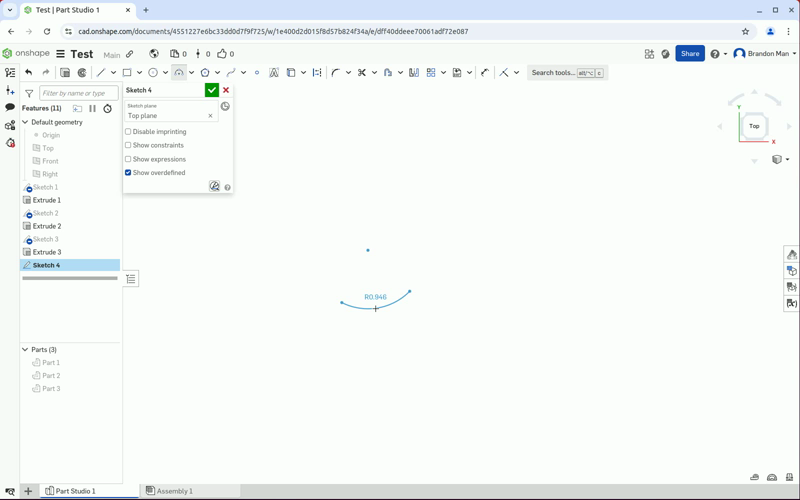
click(375, 308)
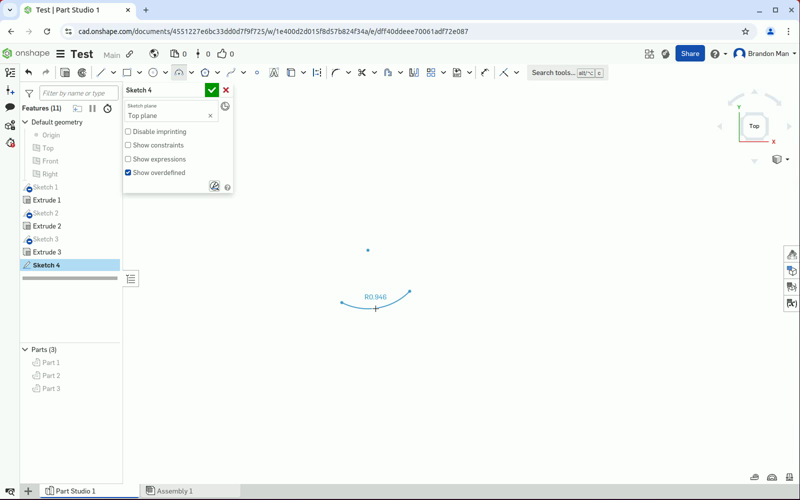
scroll(-6)
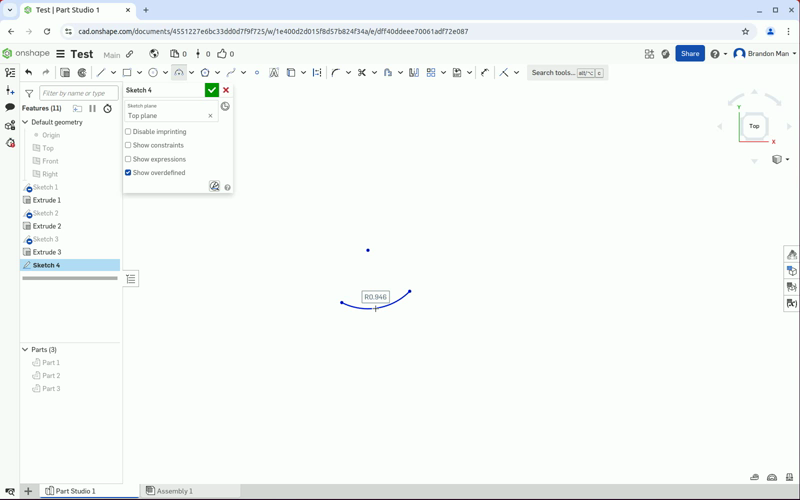
scroll(-6)
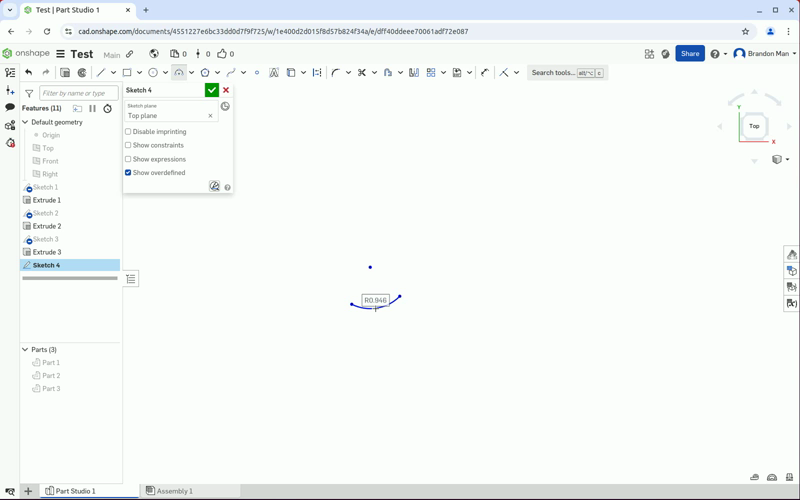
scroll(-6)
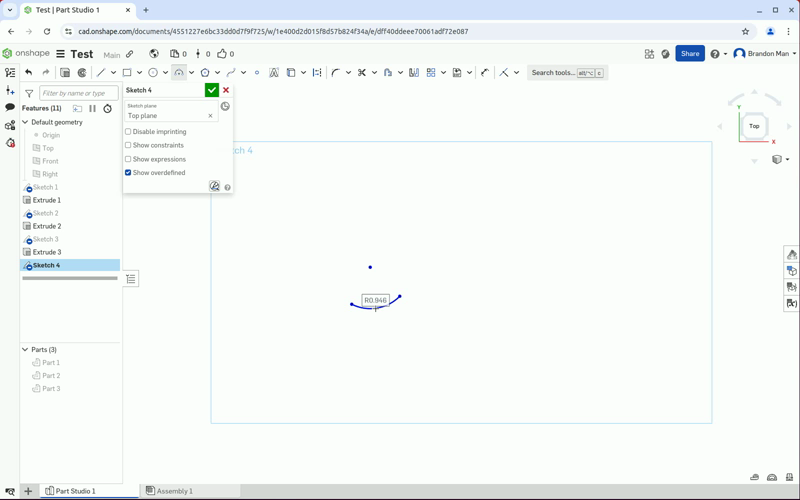
scroll(-6)
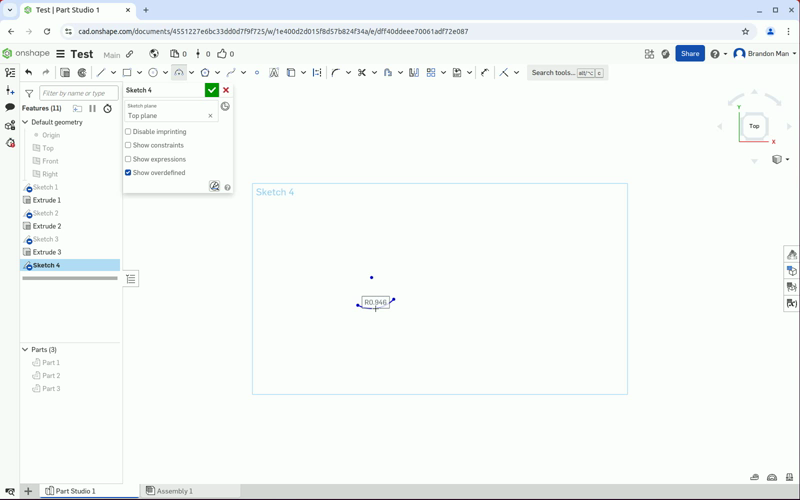
scroll(-6)
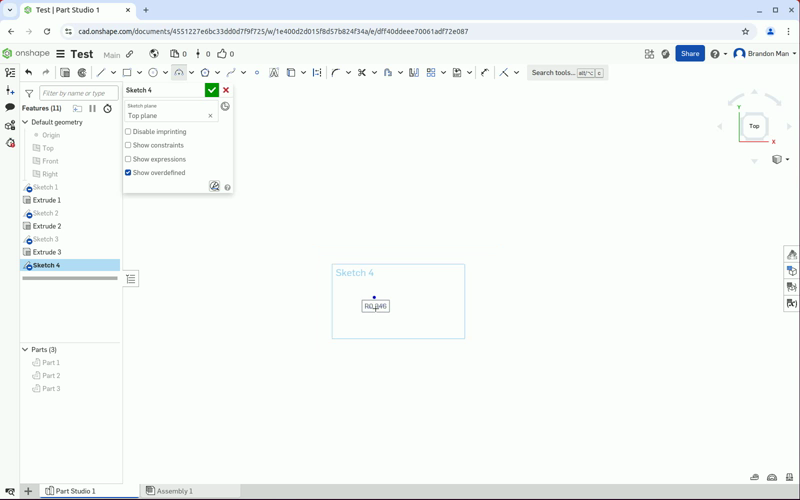
scroll(-6)
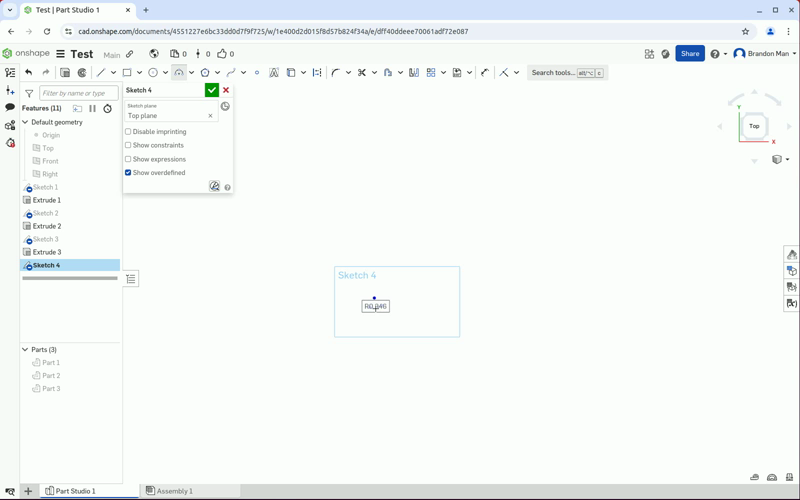
scroll(-6)
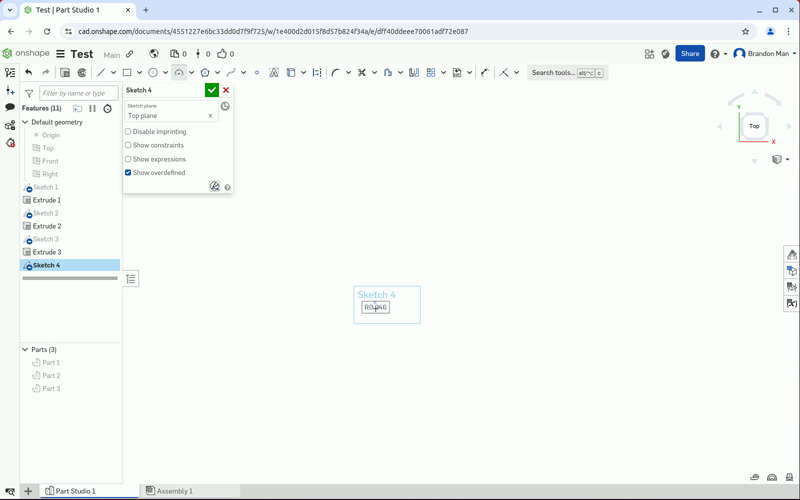
key_up(shift)
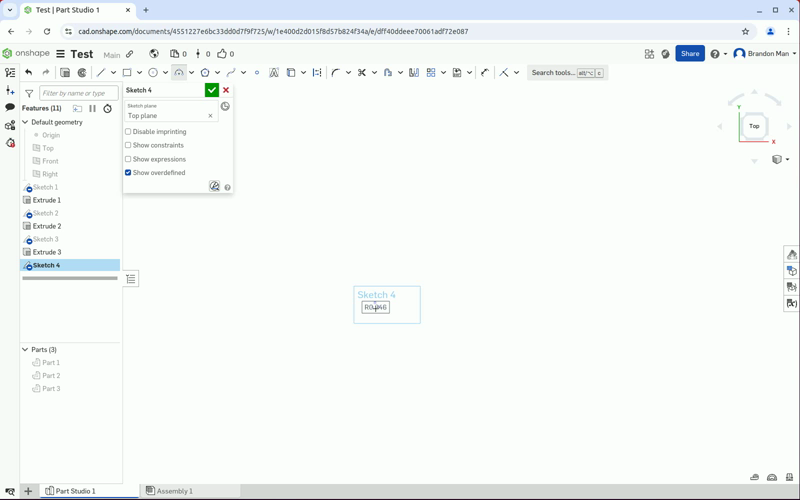
key(esc)
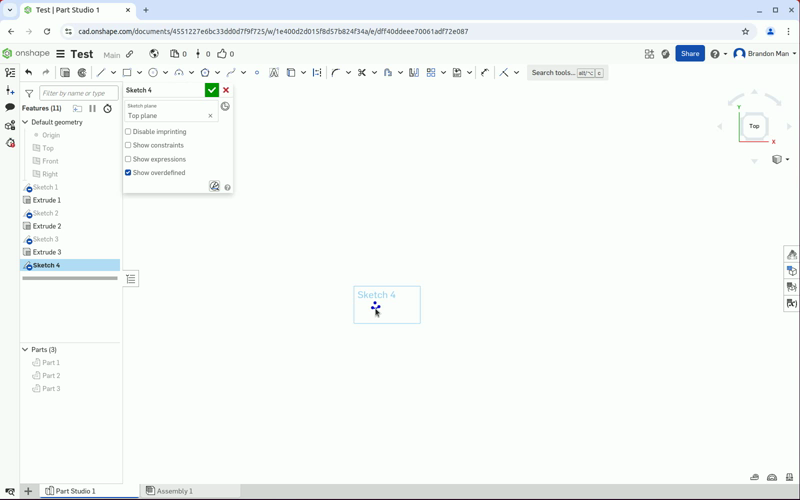
key(l)
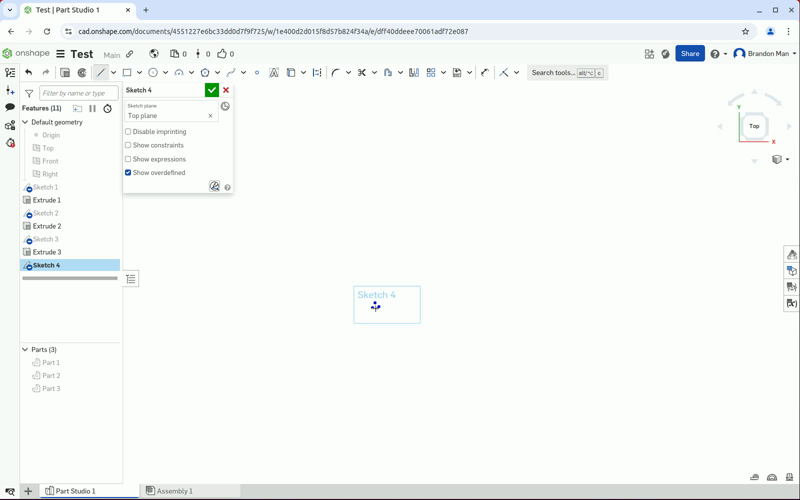
mouse_move(378, 306)
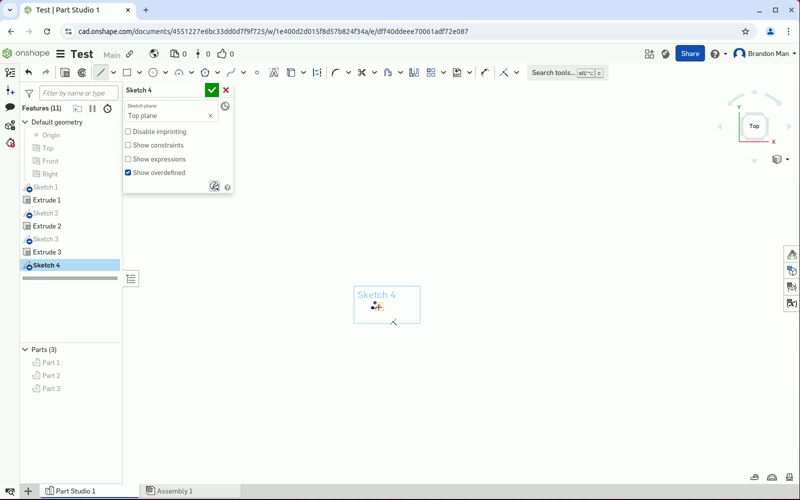
scroll(6)
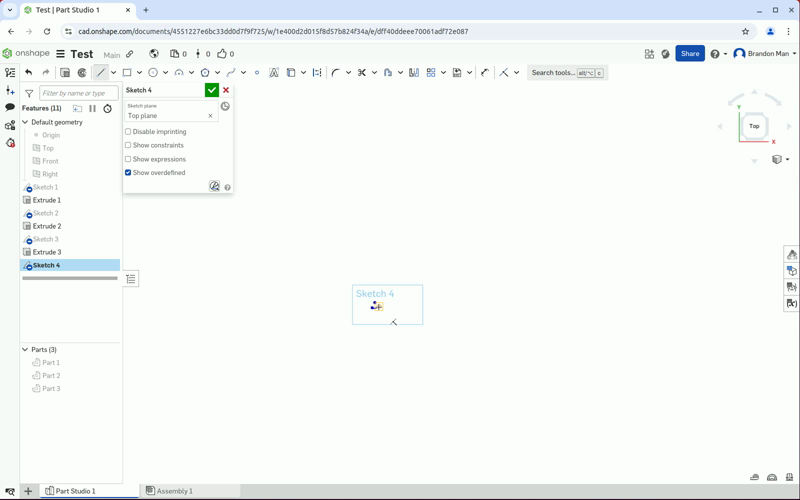
scroll(6)
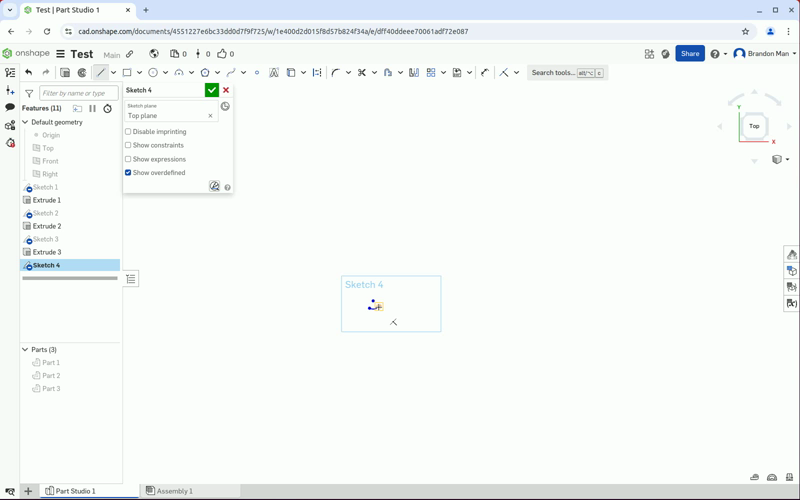
scroll(6)
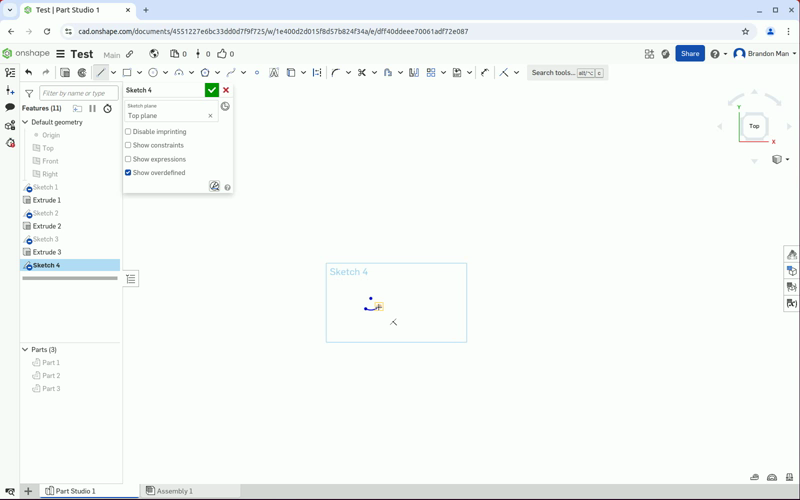
scroll(6)
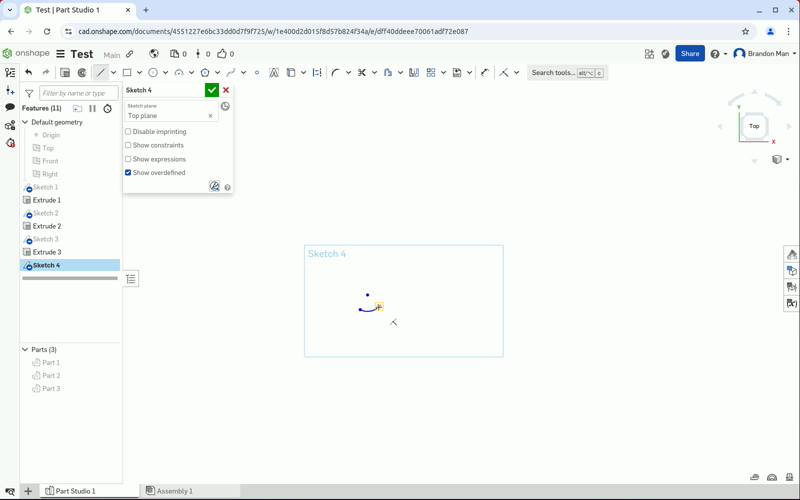
scroll(6)
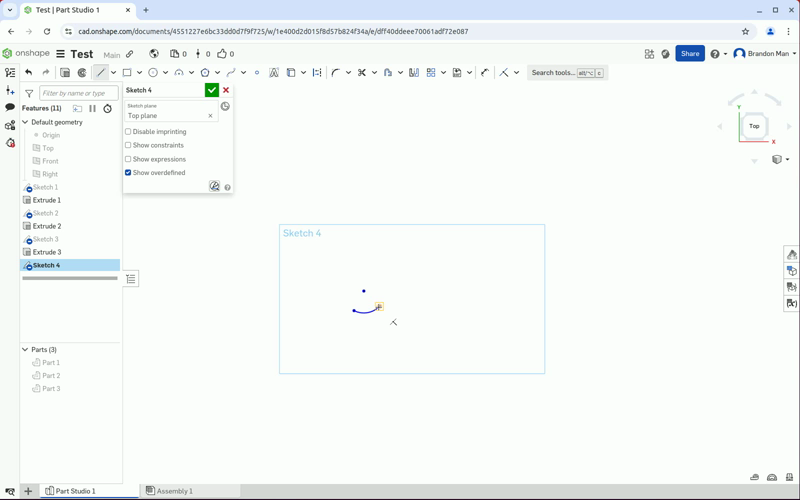
scroll(6)
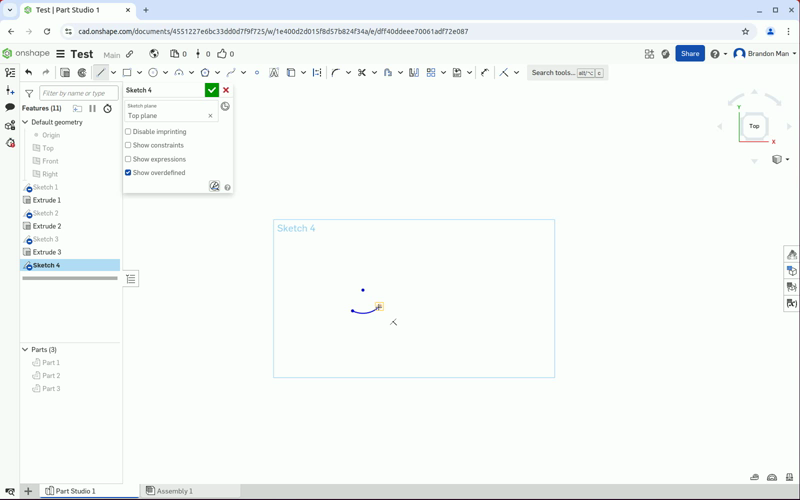
scroll(6)
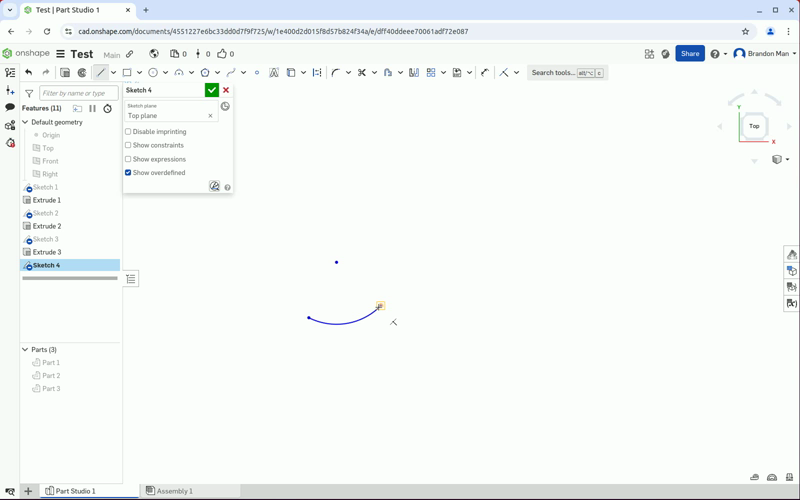
click(378, 306)
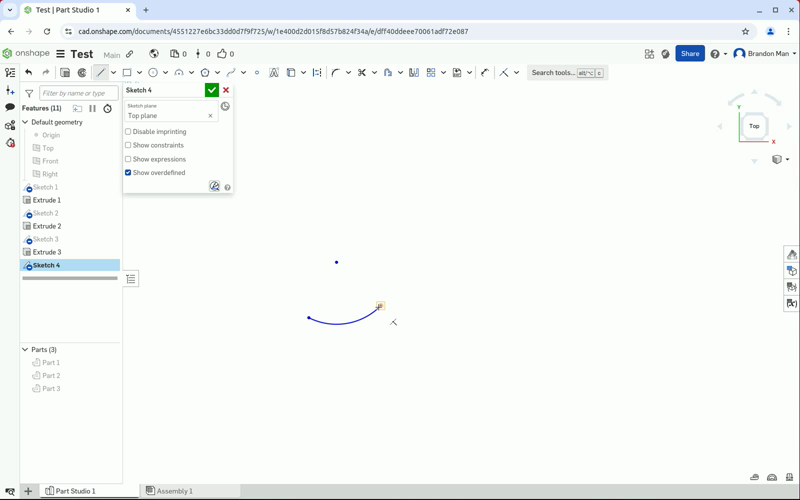
scroll(-6)
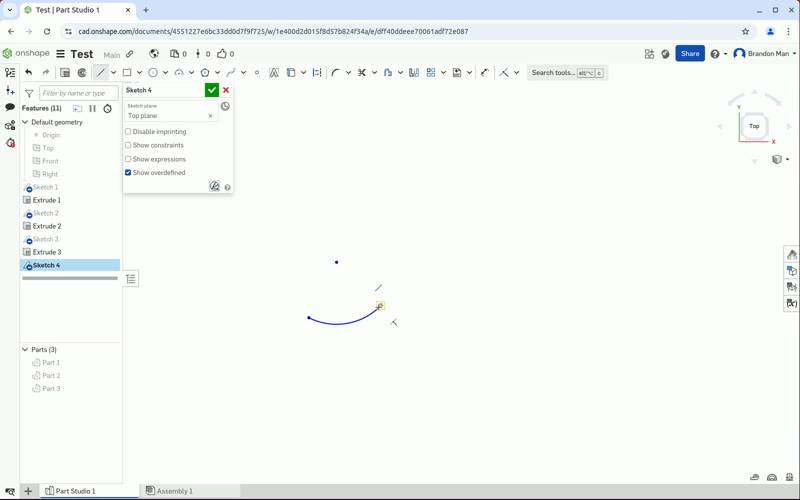
scroll(-6)
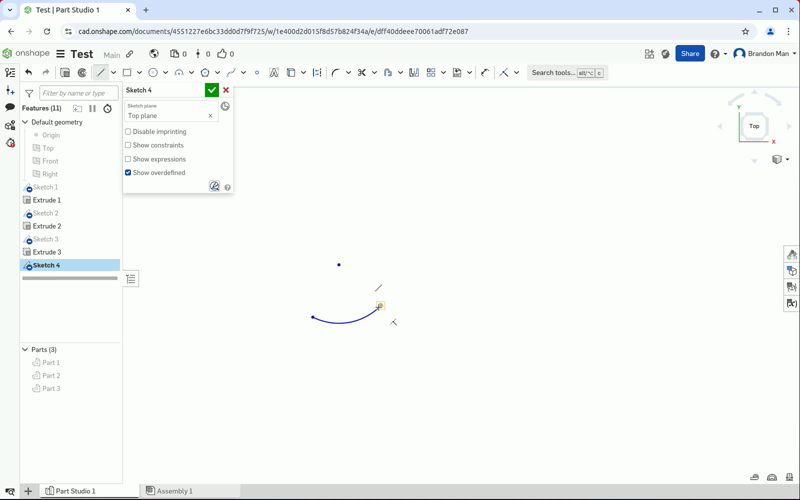
scroll(-6)
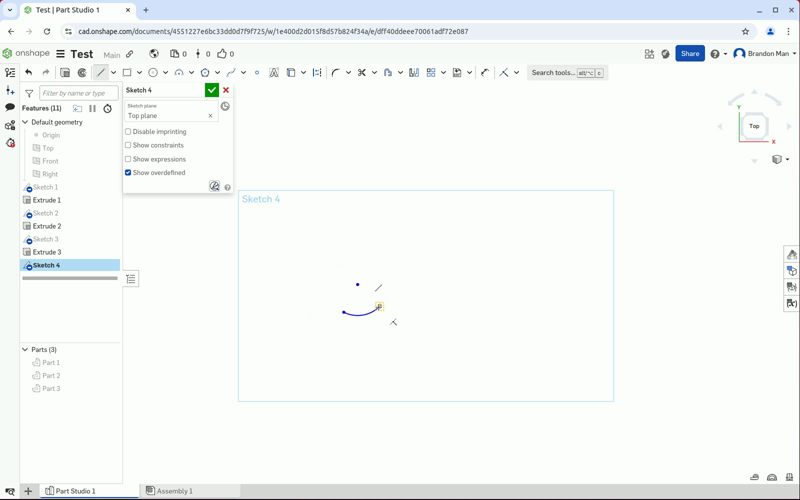
scroll(-6)
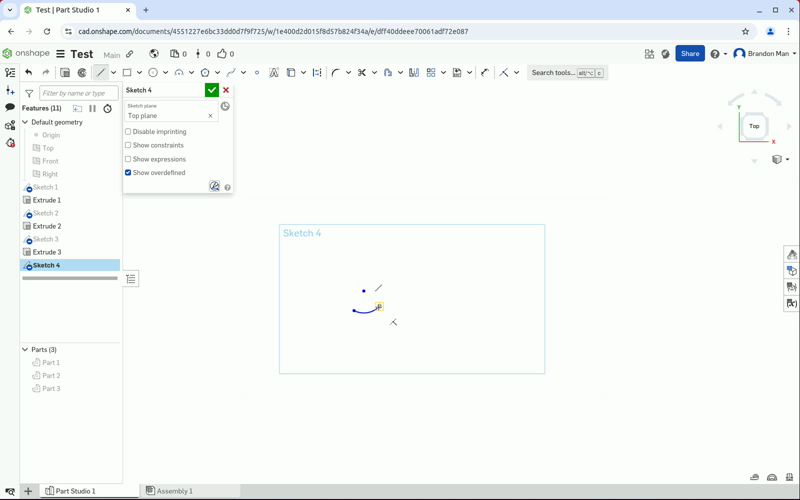
scroll(-6)
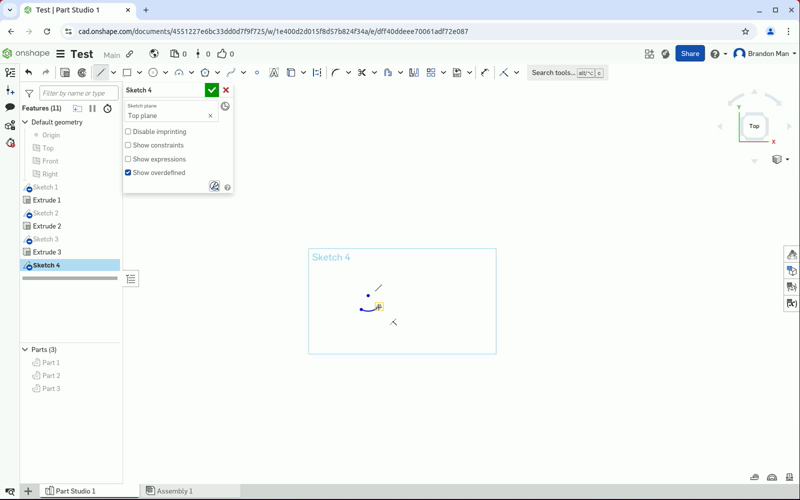
scroll(-6)
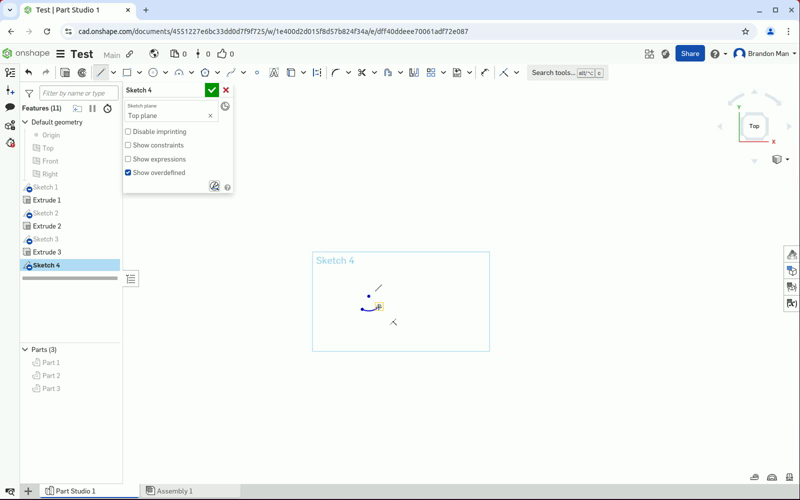
scroll(-6)
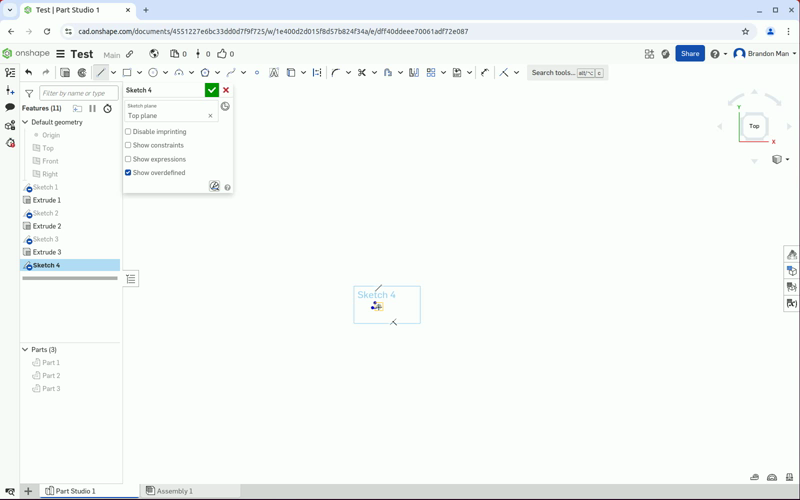
mouse_move(408, 306)
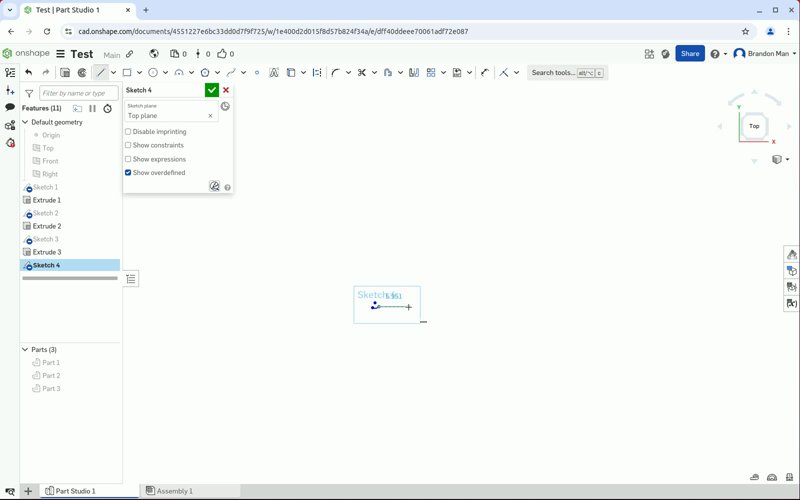
key_down(shift)
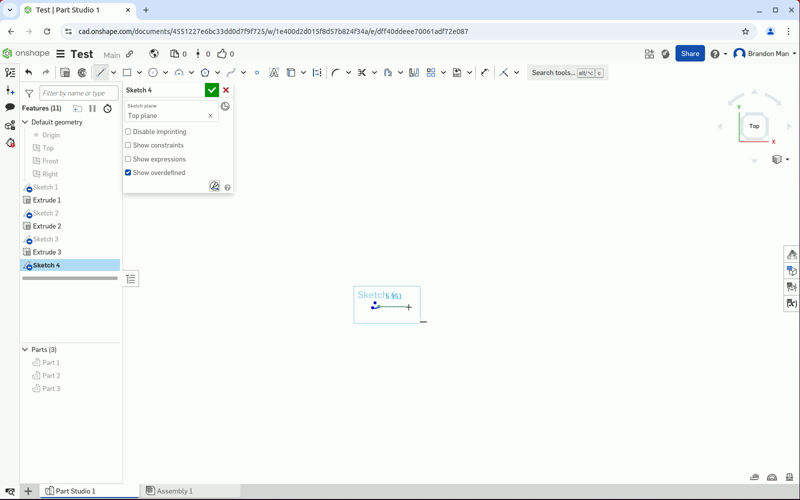
mouse_move(372, 307)
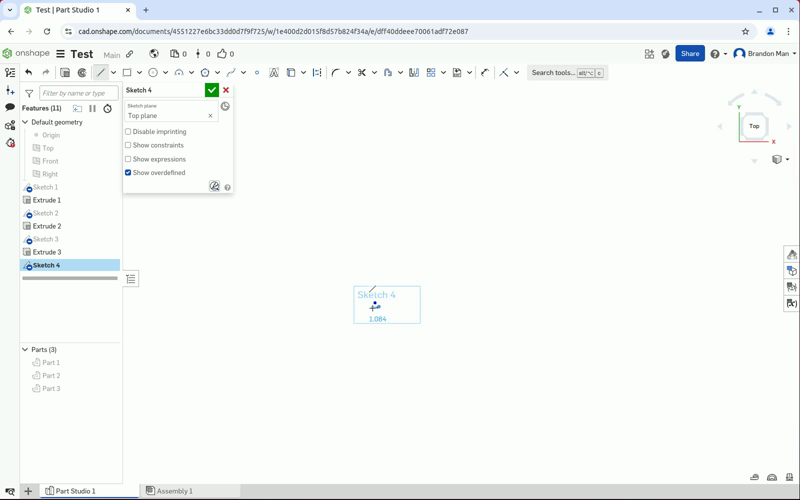
scroll(6)
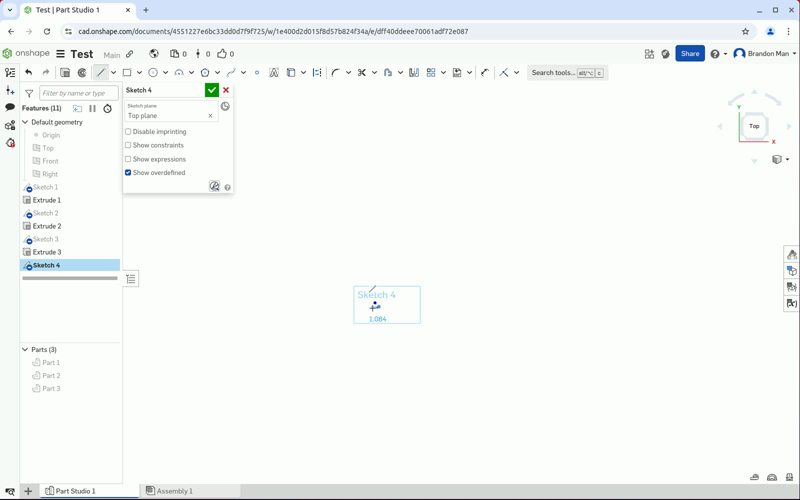
scroll(6)
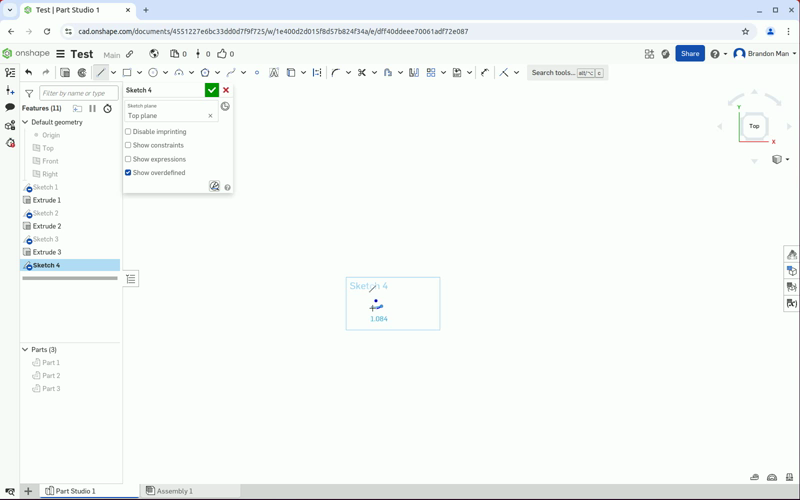
scroll(6)
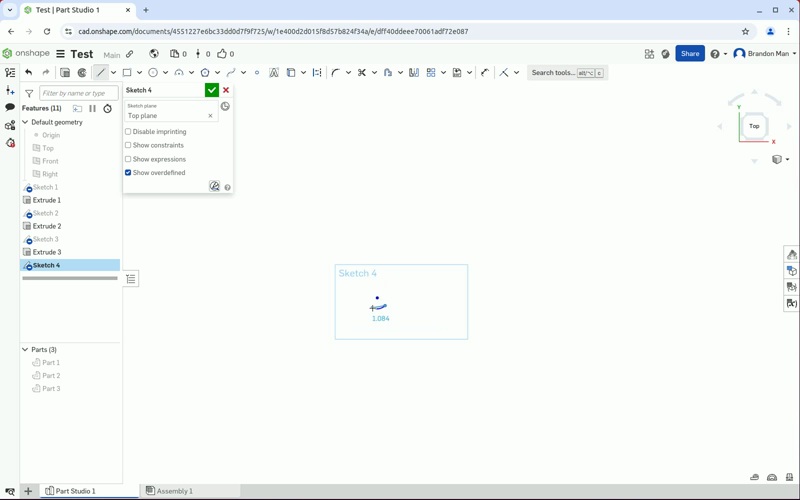
scroll(6)
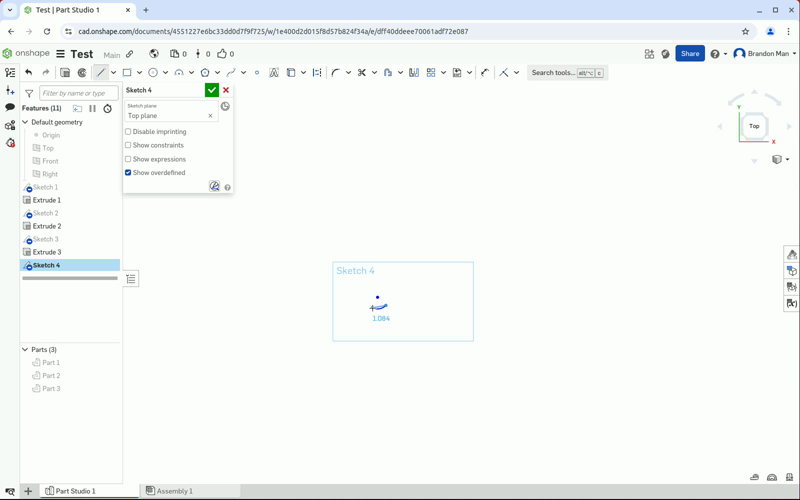
scroll(6)
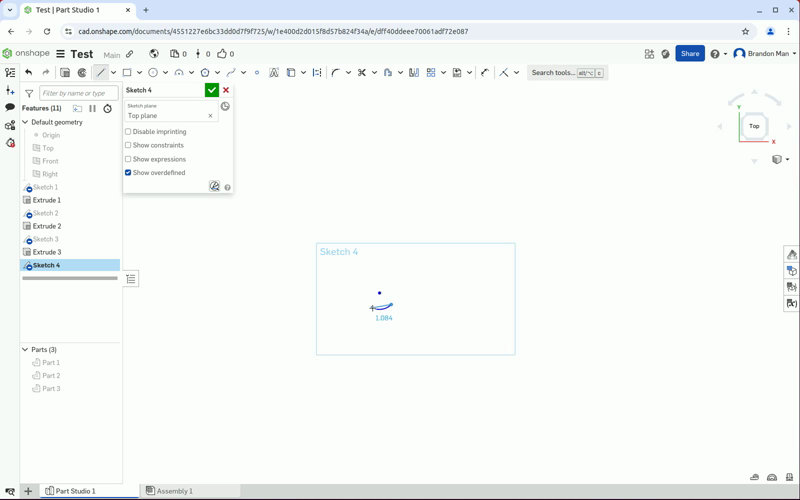
scroll(6)
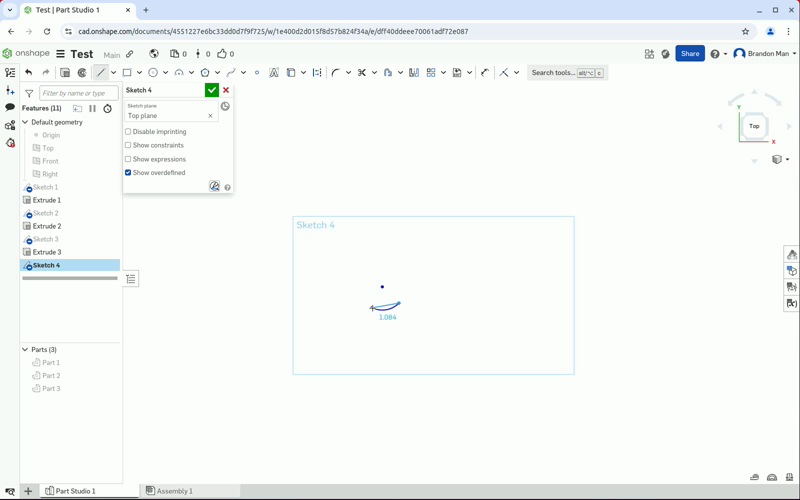
scroll(6)
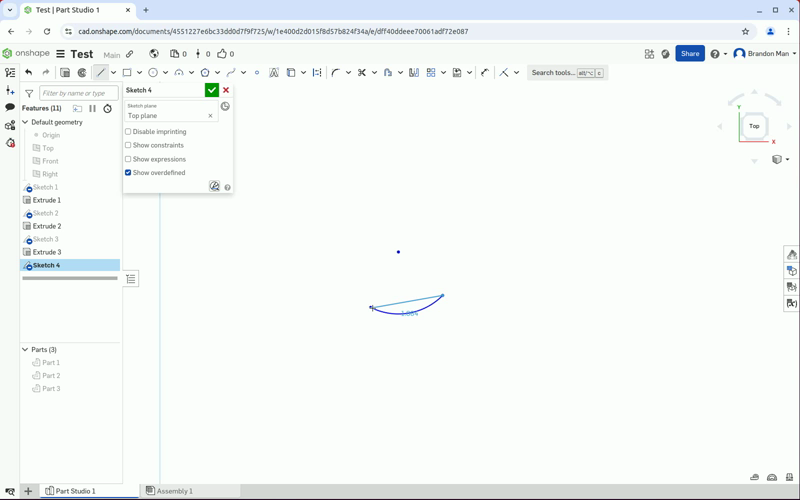
key_up(shift)
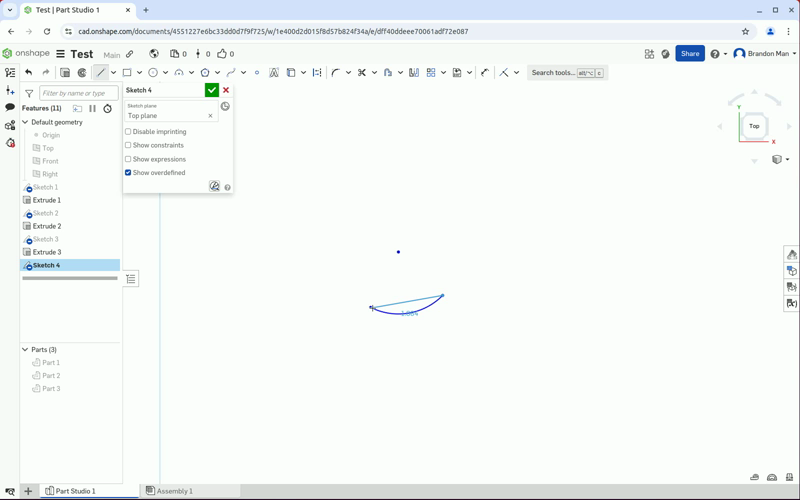
click(372, 307)
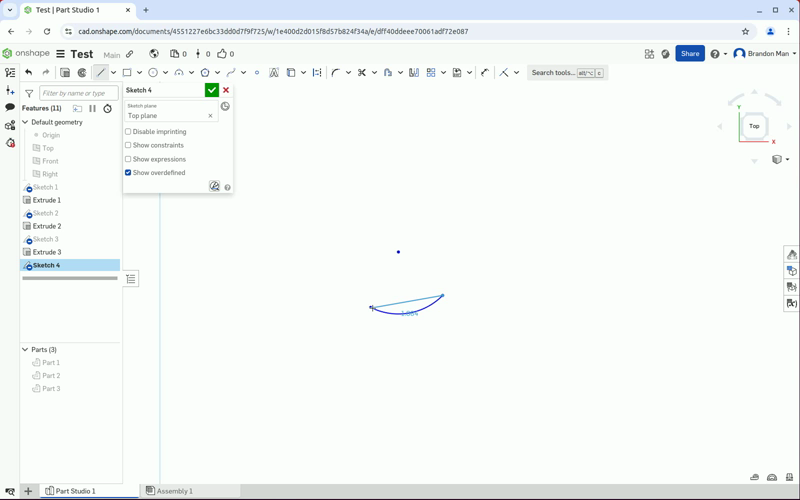
scroll(-6)
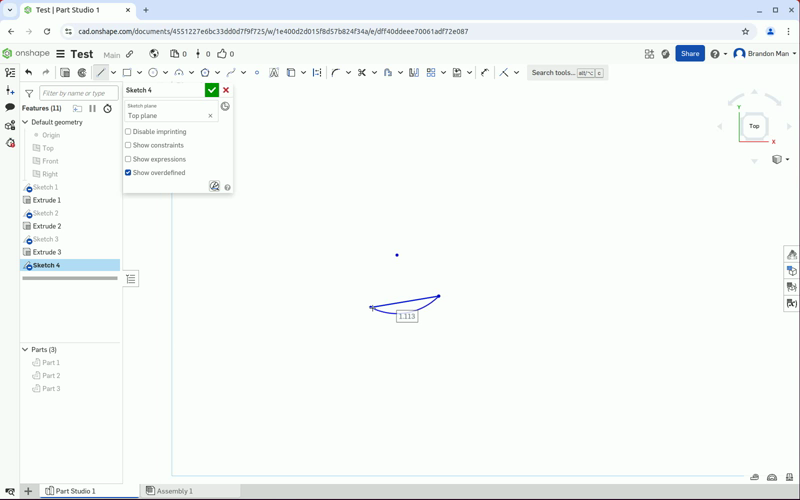
scroll(-6)
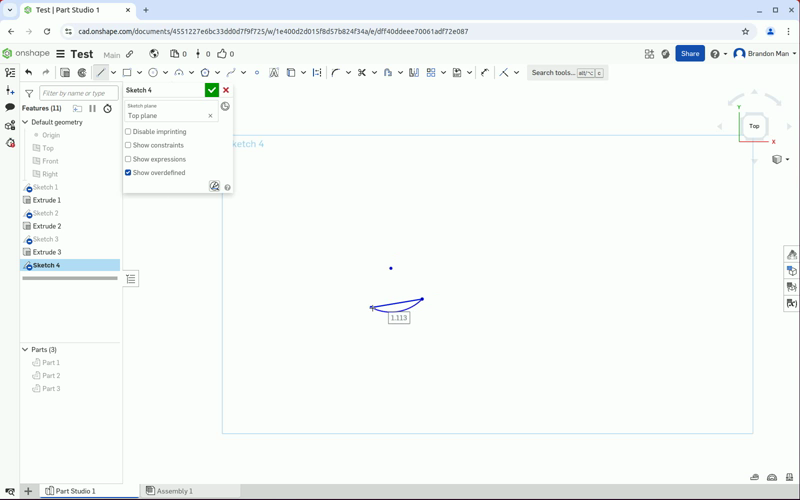
scroll(-6)
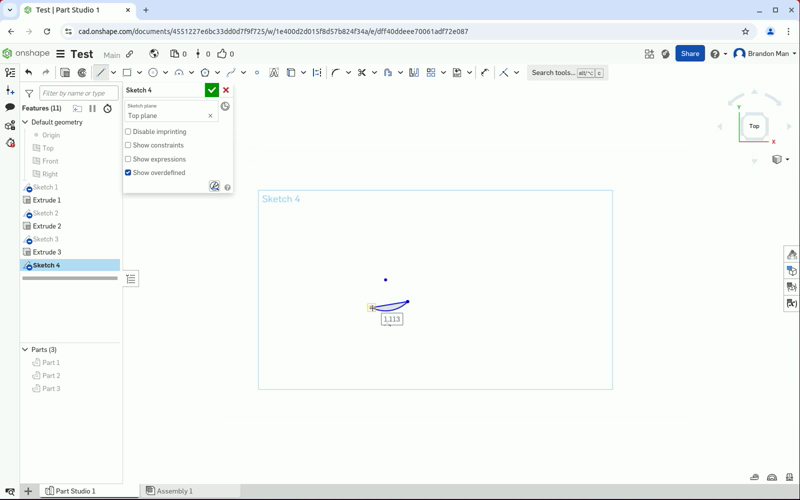
scroll(-6)
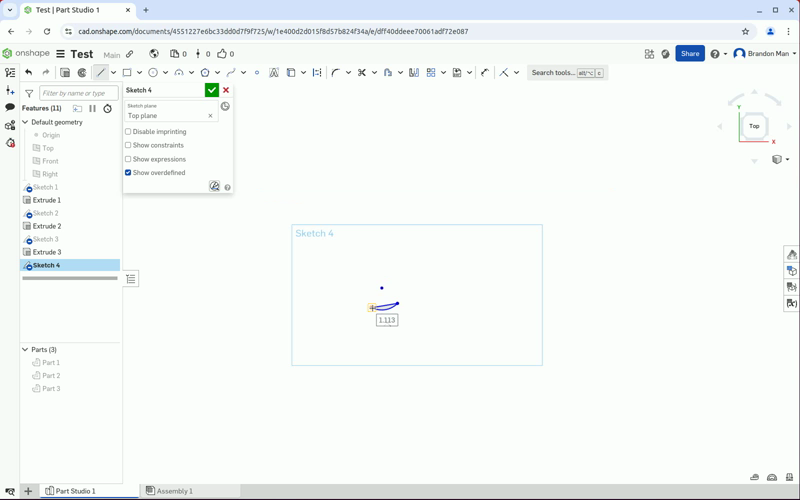
scroll(-6)
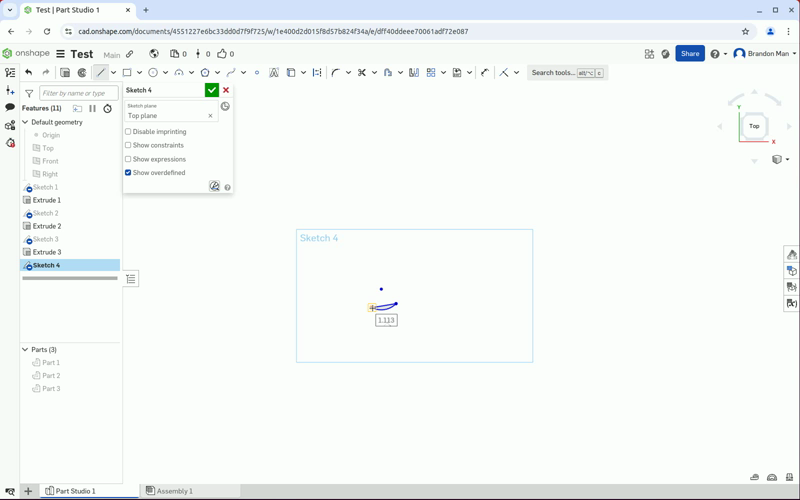
scroll(-6)
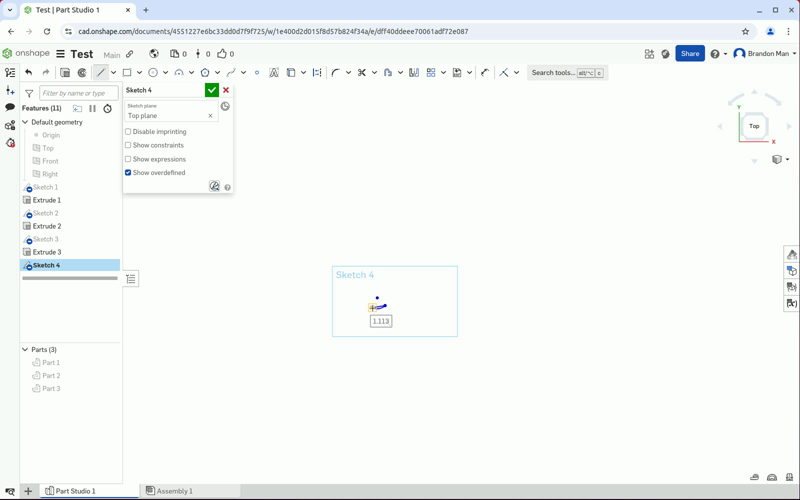
scroll(-6)
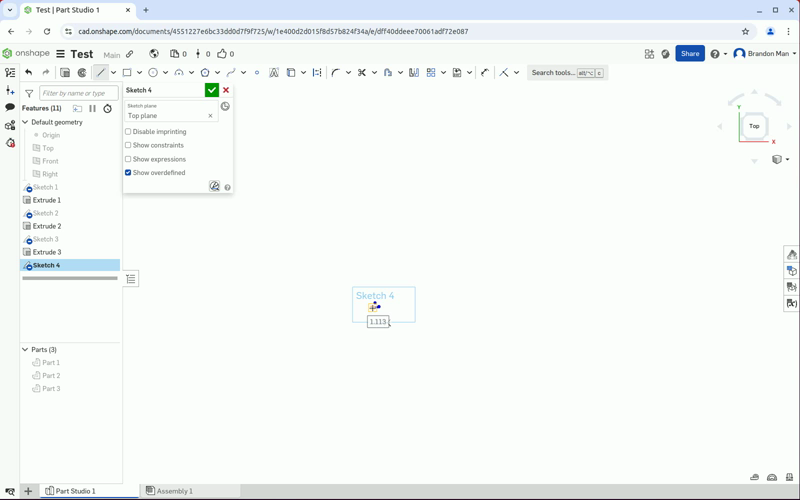
key(esc)
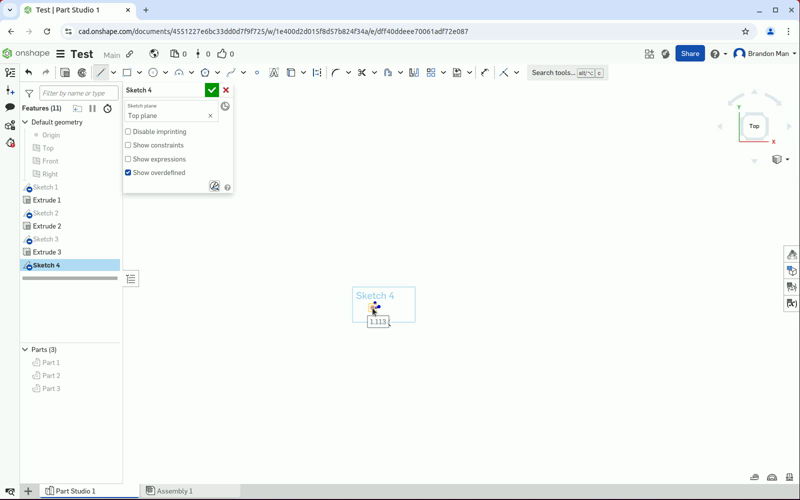
mouse_move(373, 307)
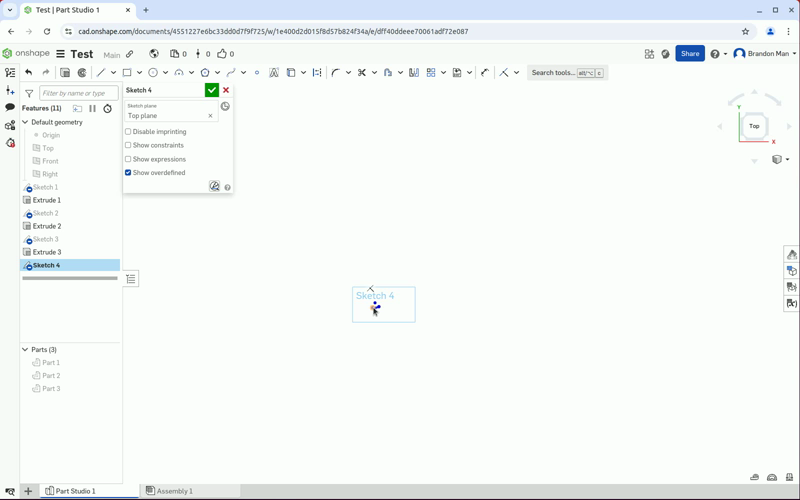
scroll(6)
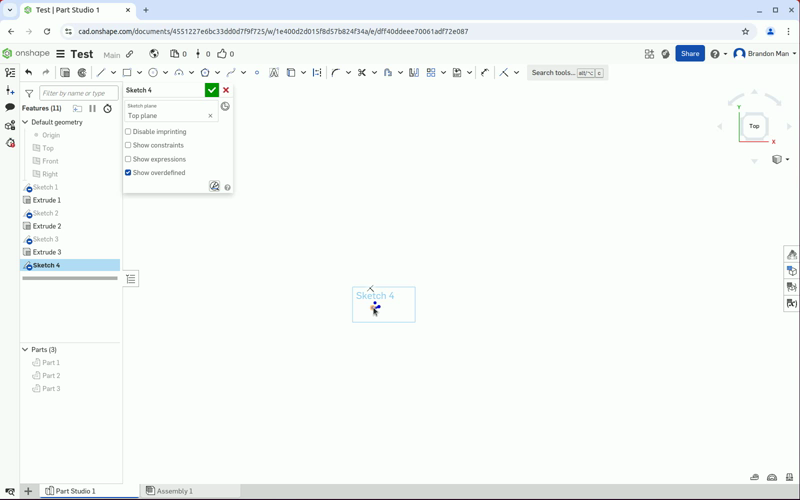
scroll(6)
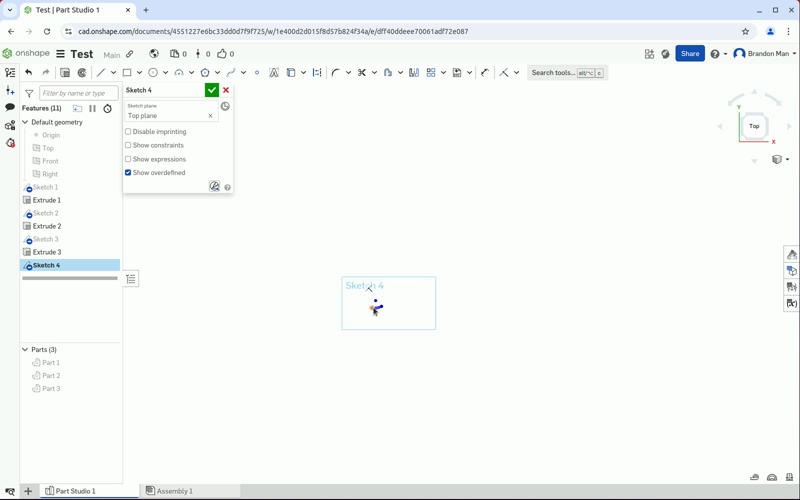
scroll(6)
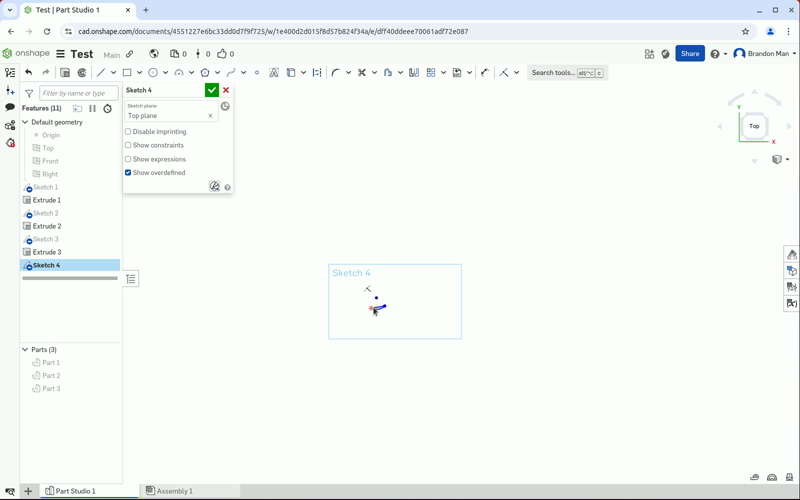
scroll(6)
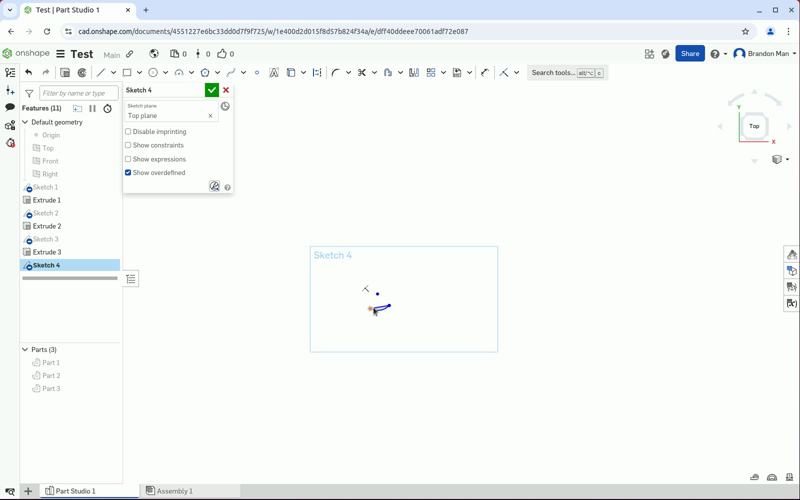
scroll(6)
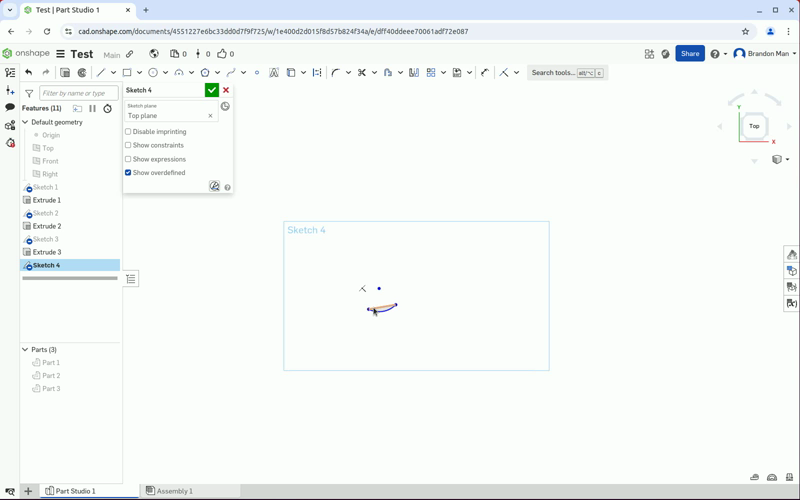
scroll(6)
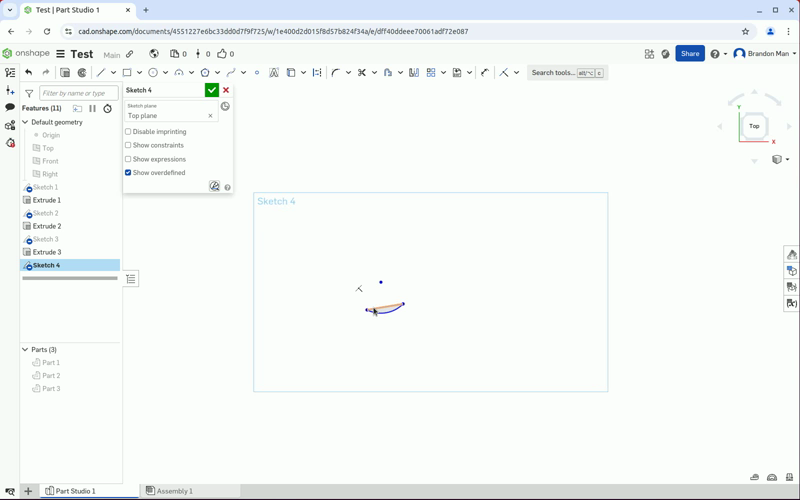
scroll(6)
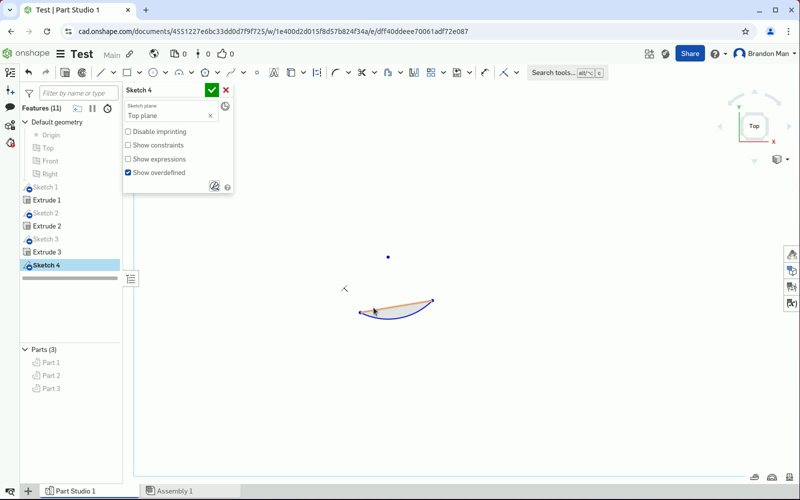
click(373, 307)
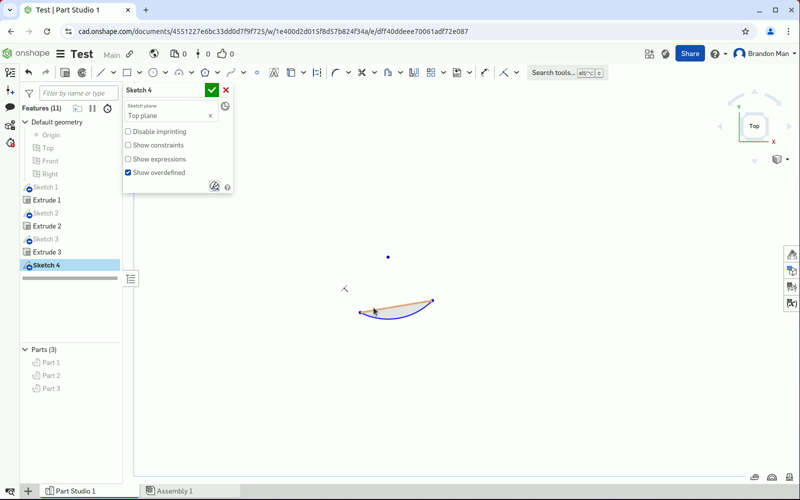
scroll(-6)
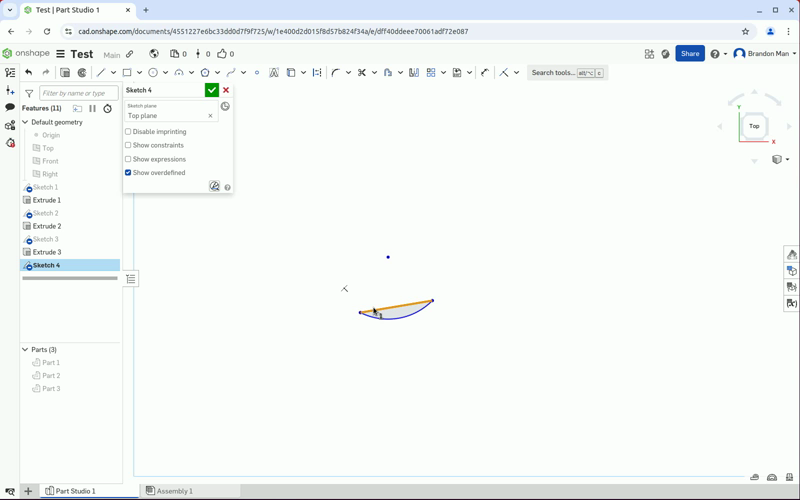
scroll(-6)
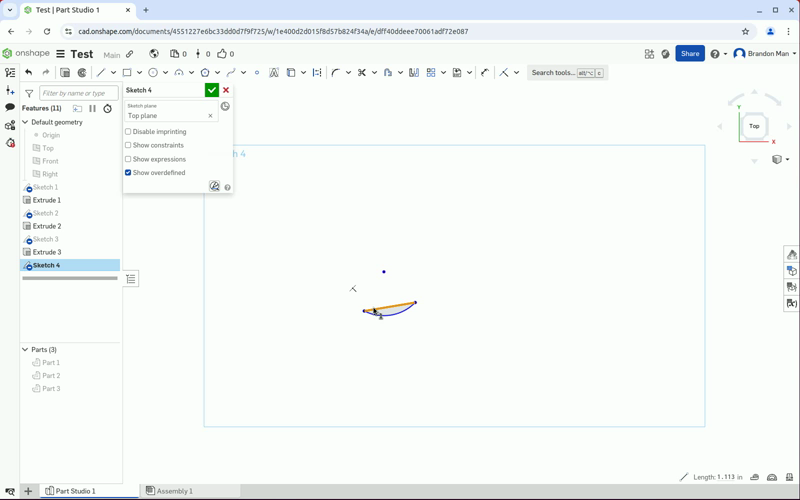
scroll(-6)
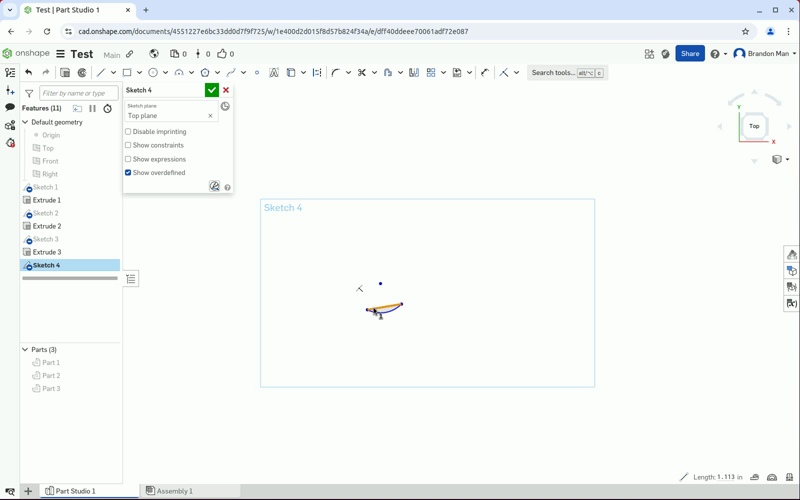
scroll(-6)
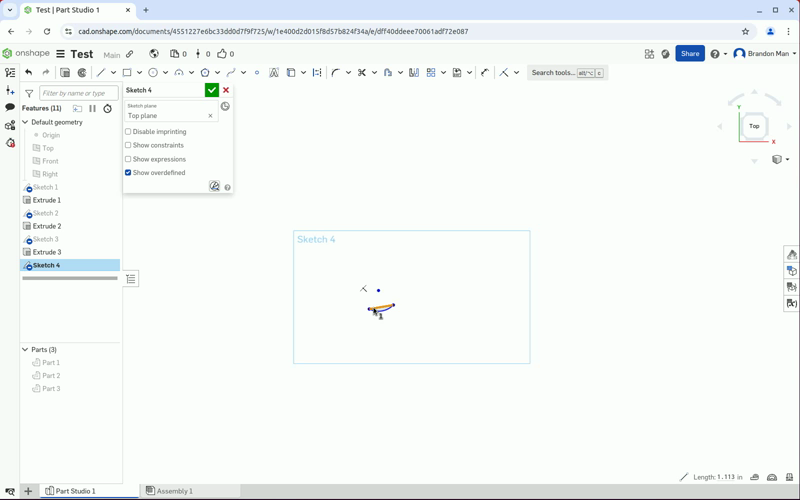
scroll(-6)
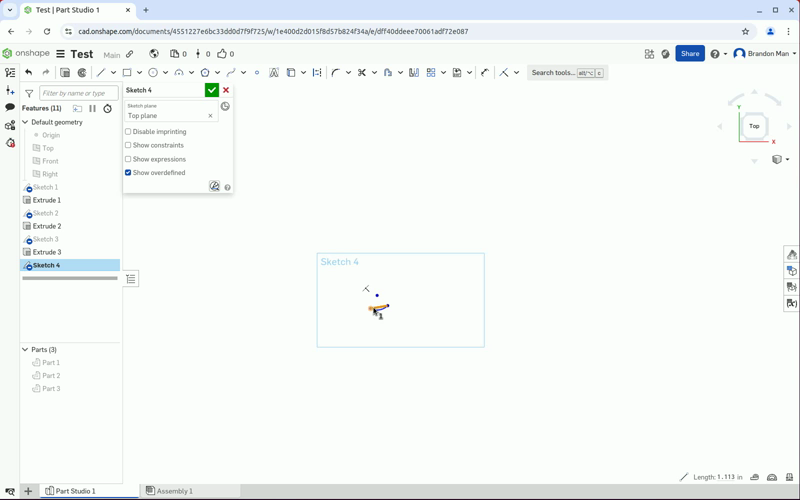
scroll(-6)
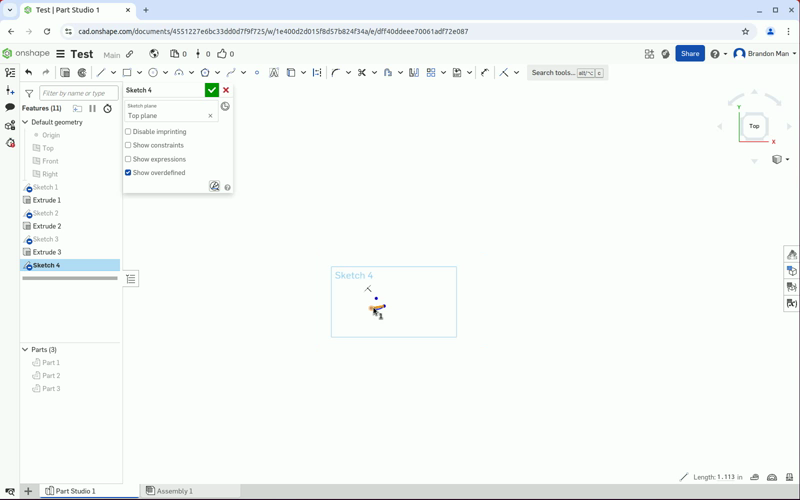
scroll(-6)
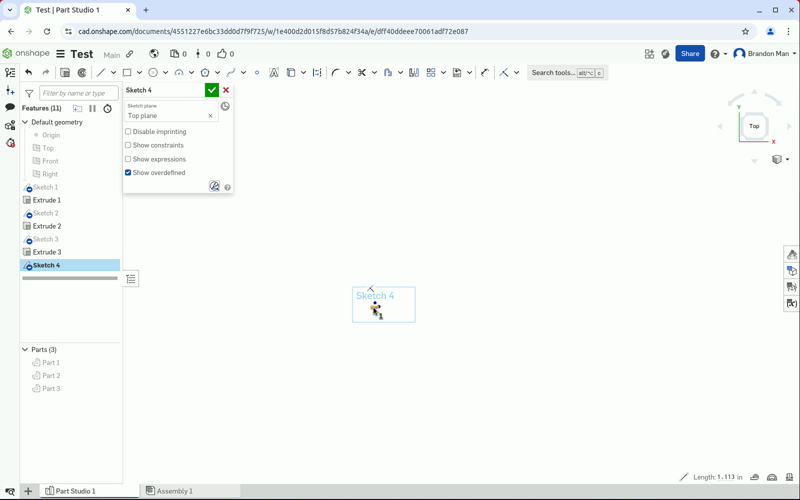
mouse_move(73, 352)
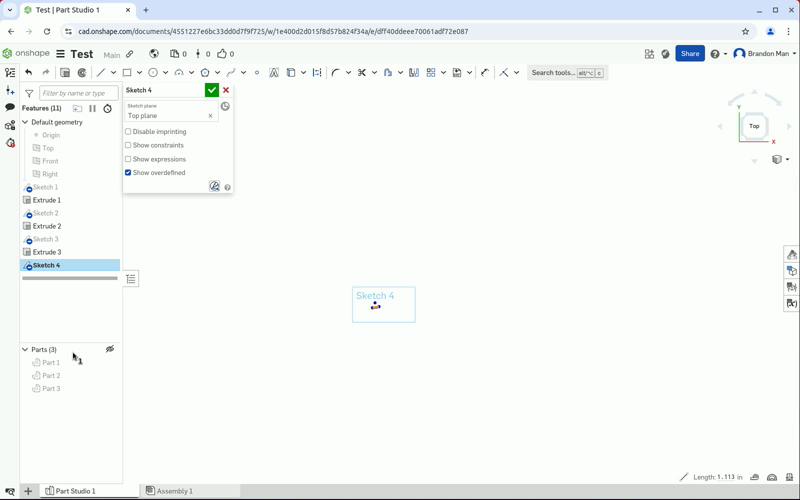
key(shift+y)
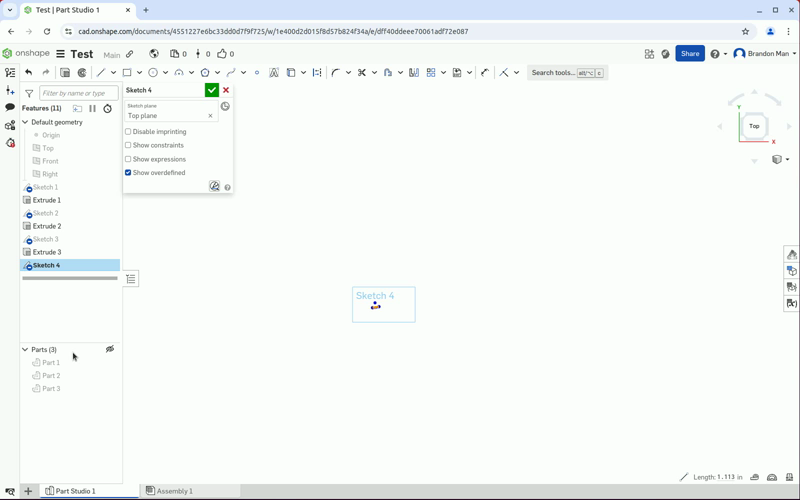
key(shift+e)
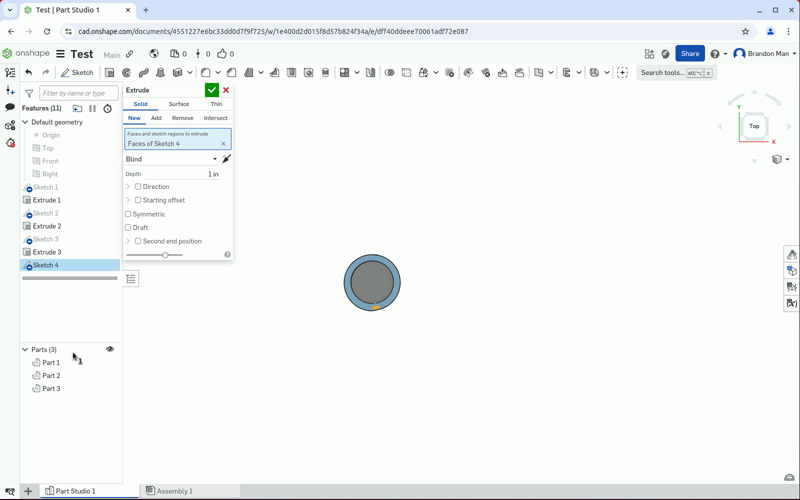
mouse_move(143, 106)
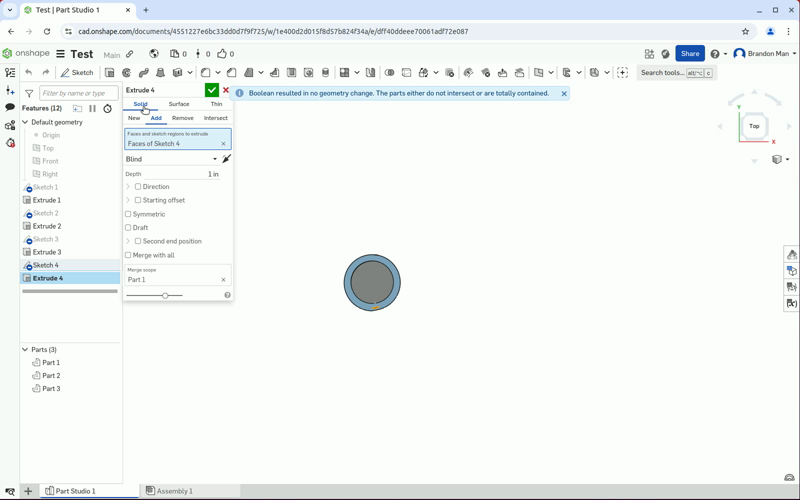
click(143, 106)
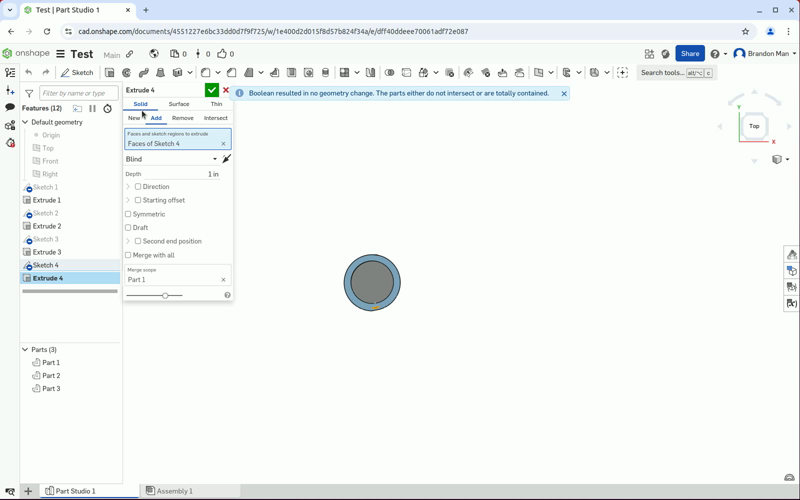
mouse_move(137, 120)
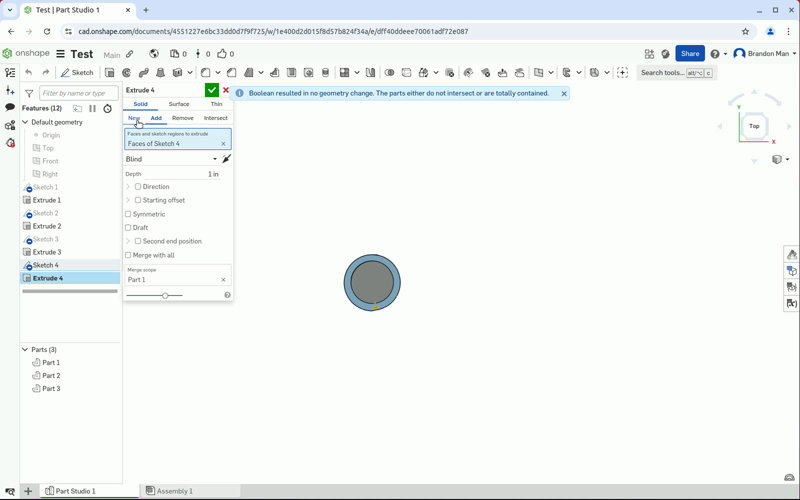
click(137, 120)
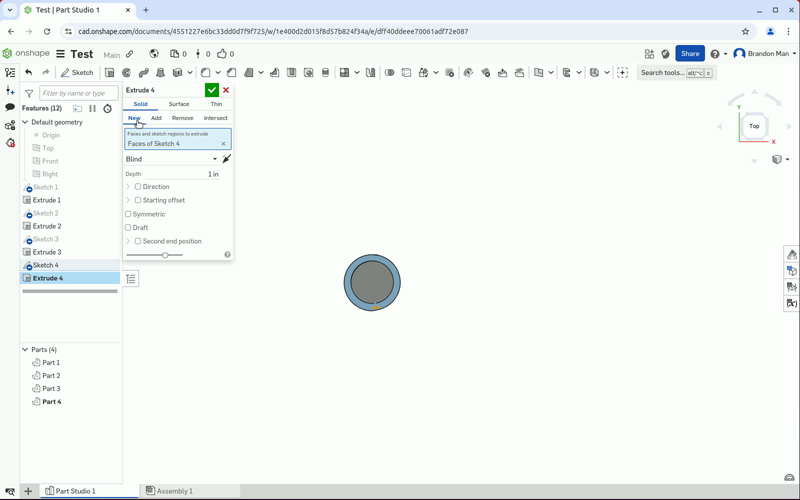
key(tab, 4)
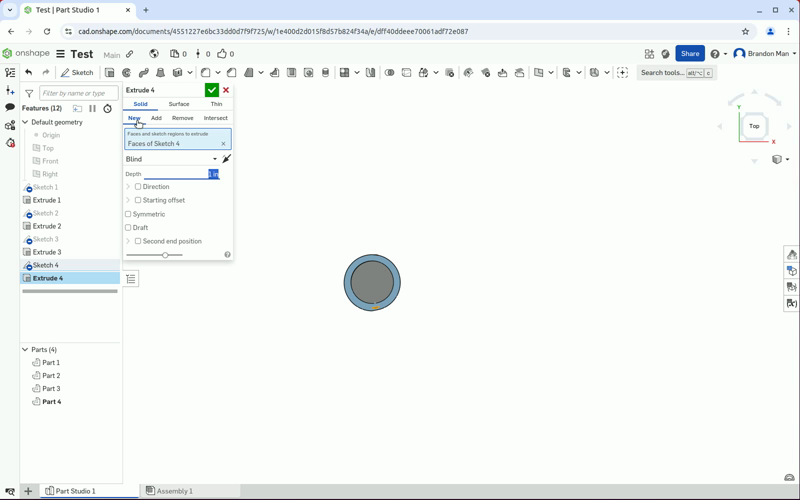
text(5.055)
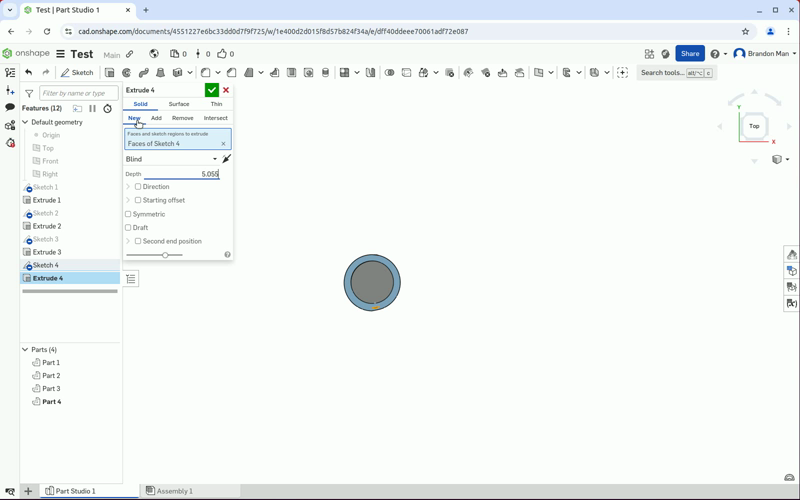
key(enter)
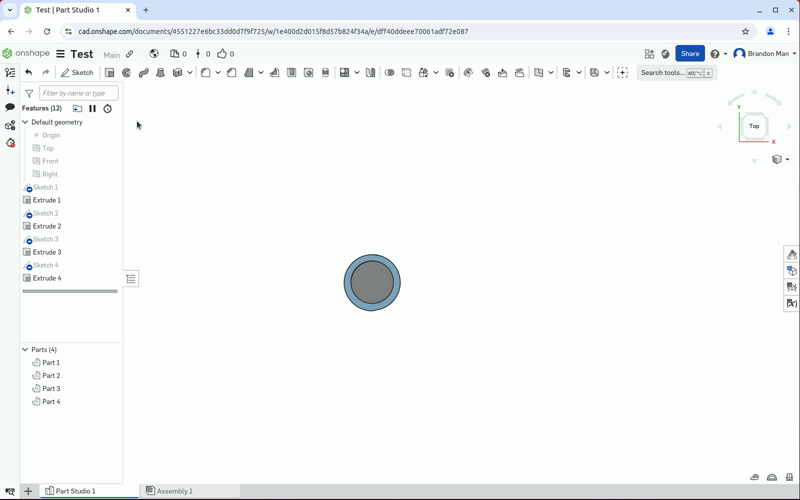
key(shift+h)
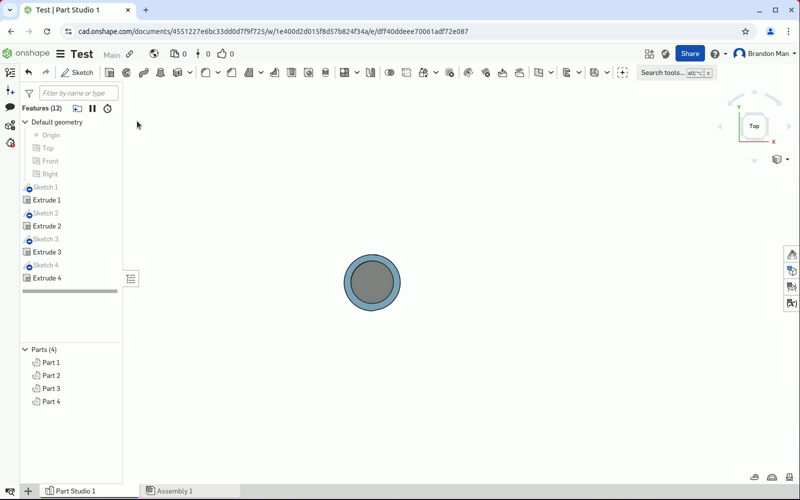
key(shift+h)
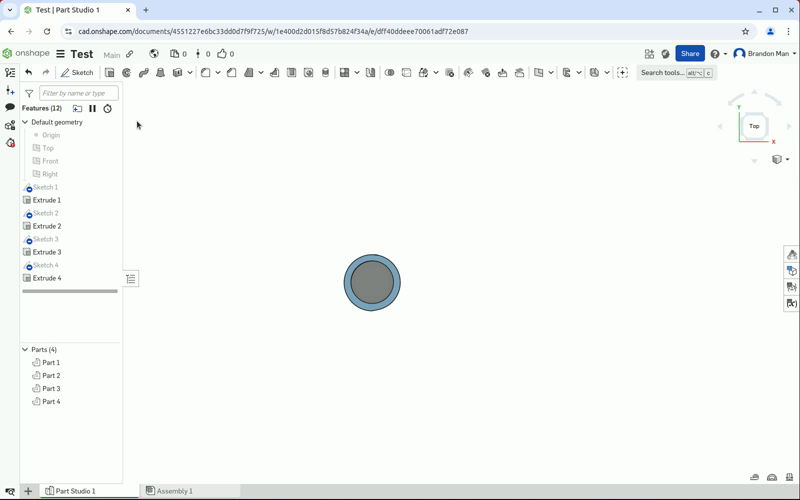
mouse_move(73, 189)
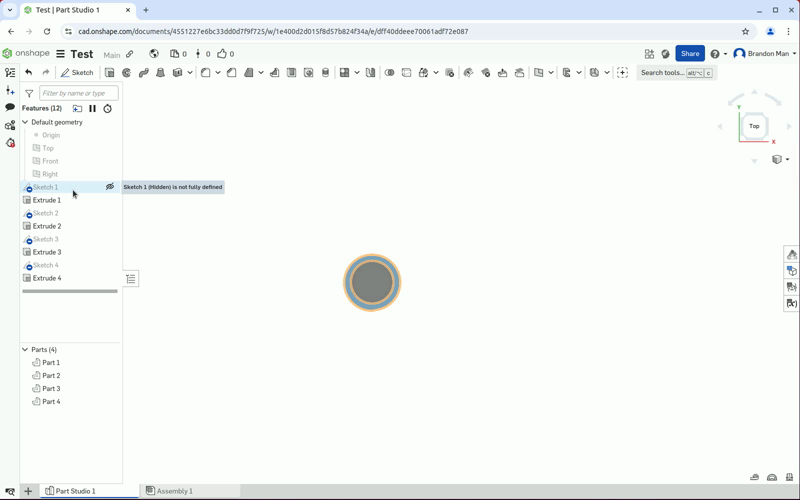
click(73, 189)
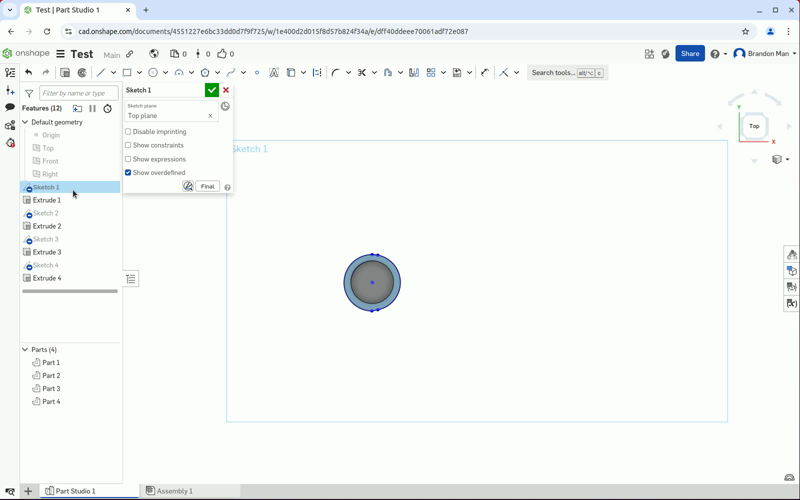
mouse_move(229, 92)
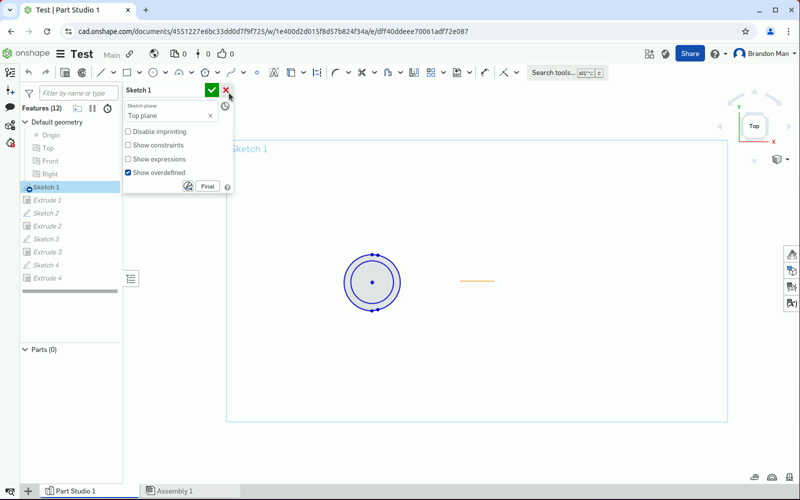
click(229, 92)
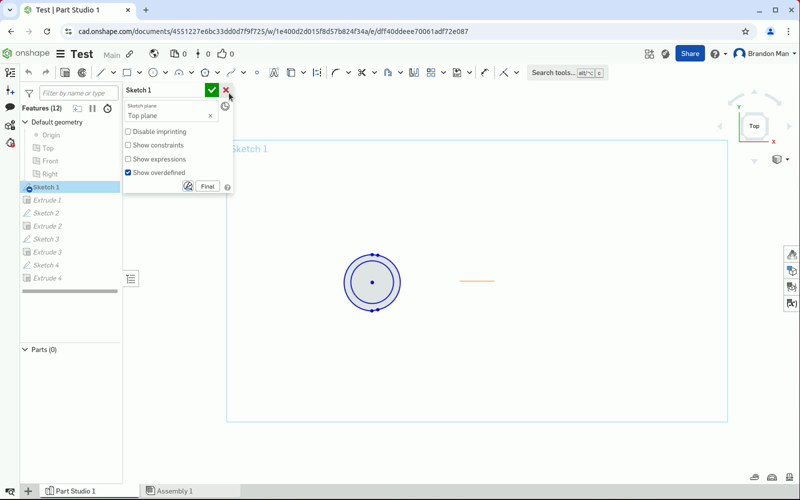
key(shift+s)
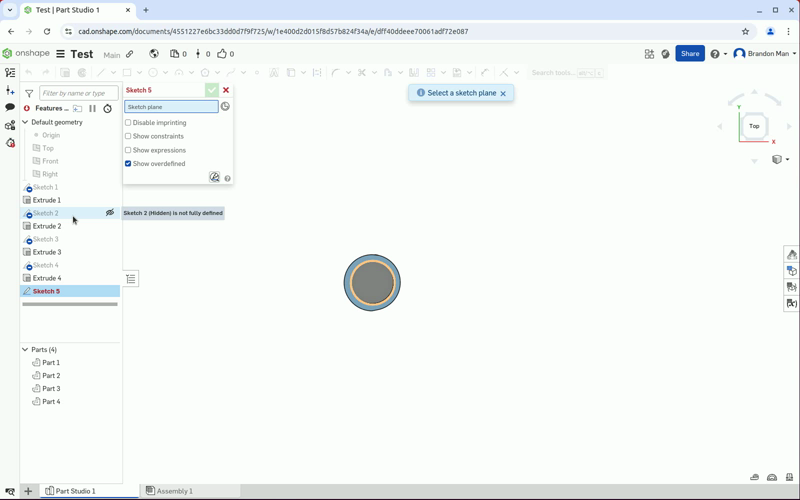
scroll(3)
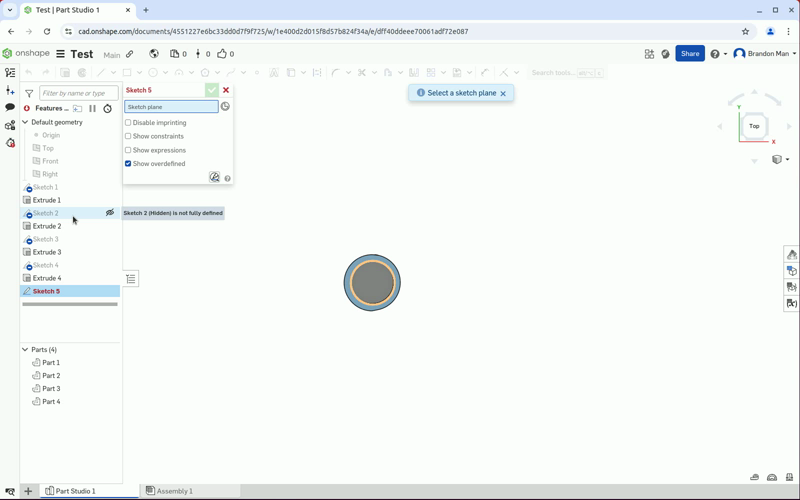
mouse_move(73, 150)
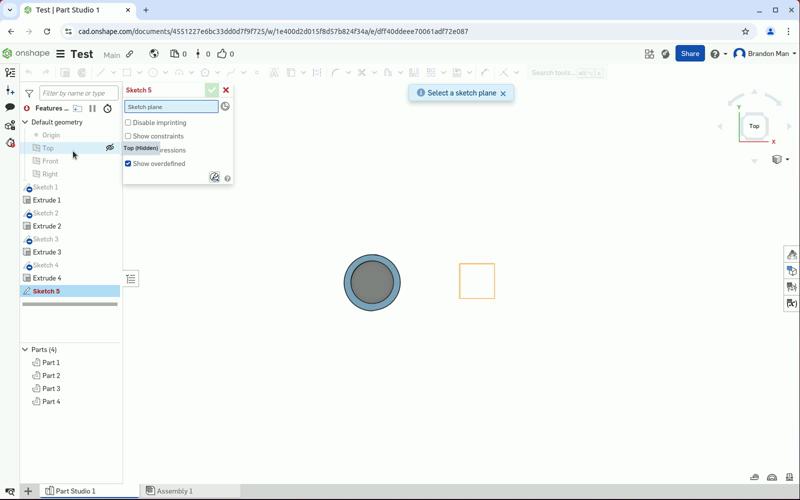
click(73, 150)
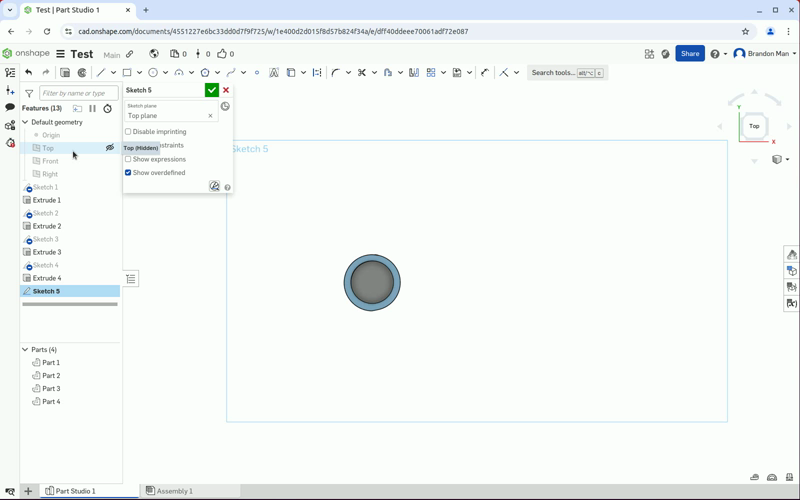
mouse_move(73, 352)
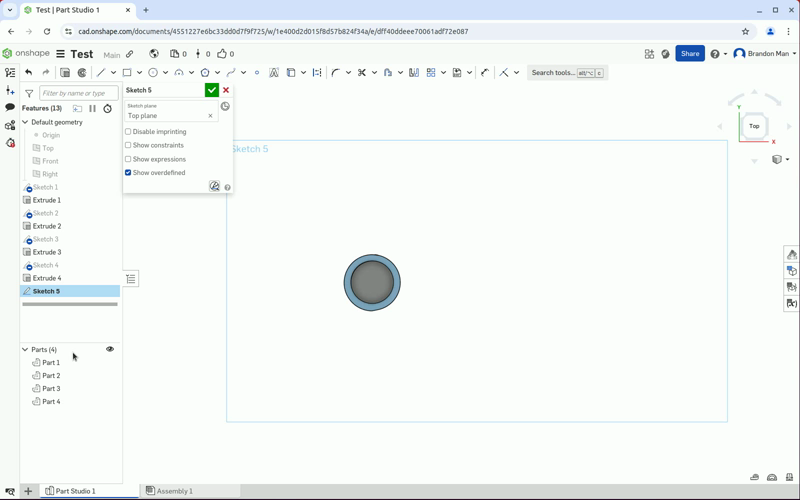
key(y)
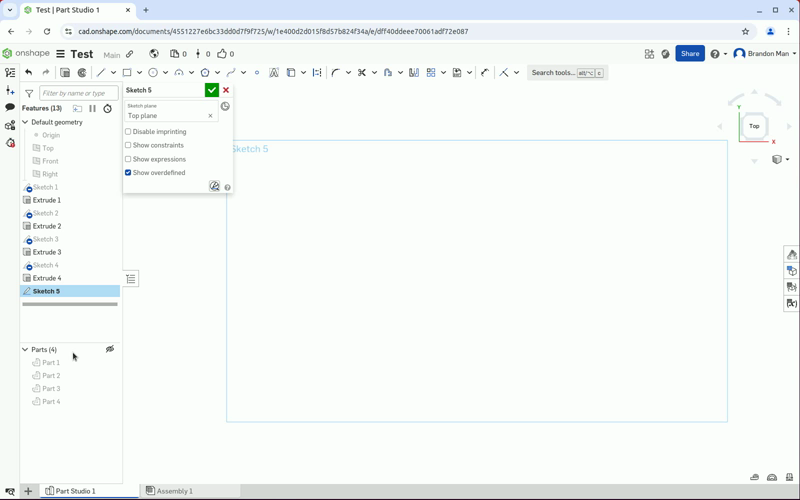
key(c)
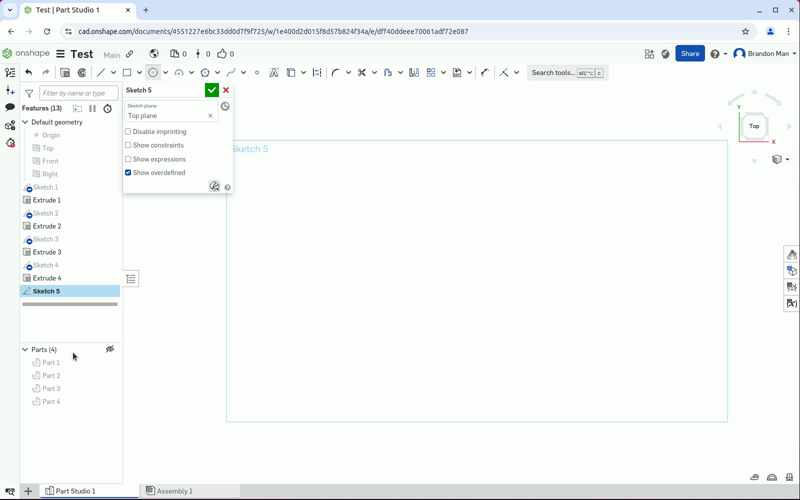
key_down(shift)
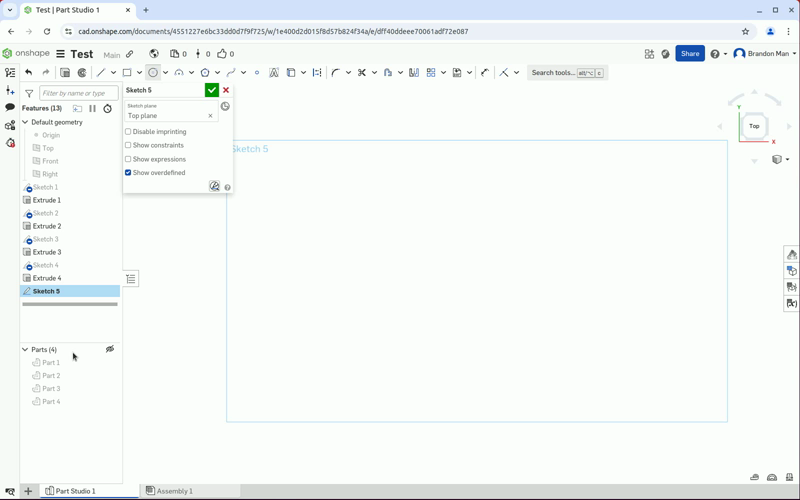
mouse_move(497, 282)
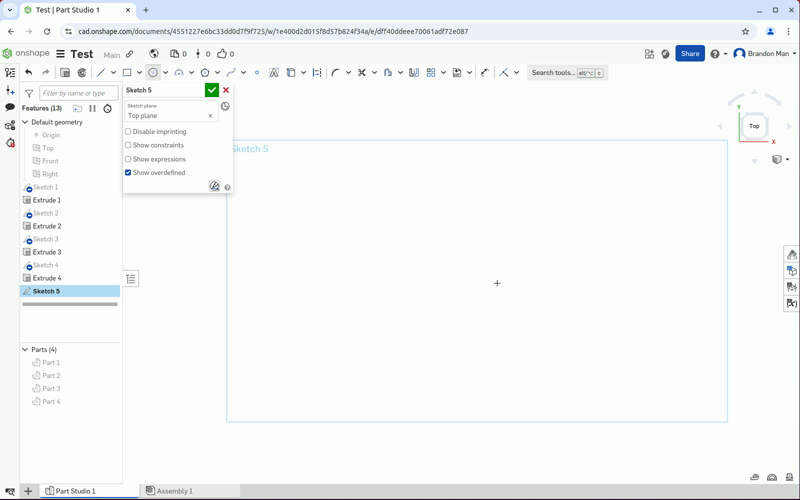
click(497, 282)
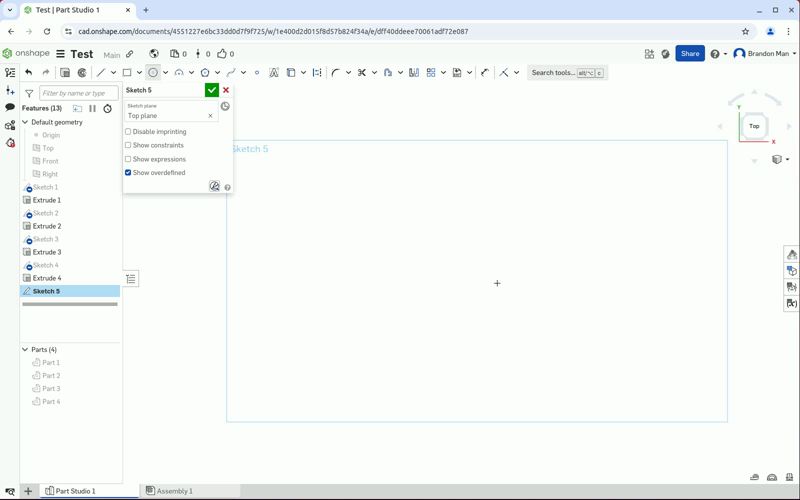
key_up(shift)
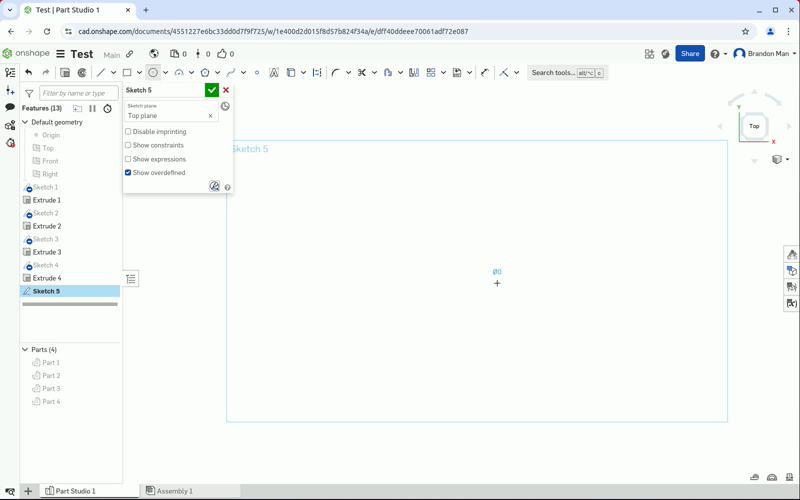
mouse_move(510, 282)
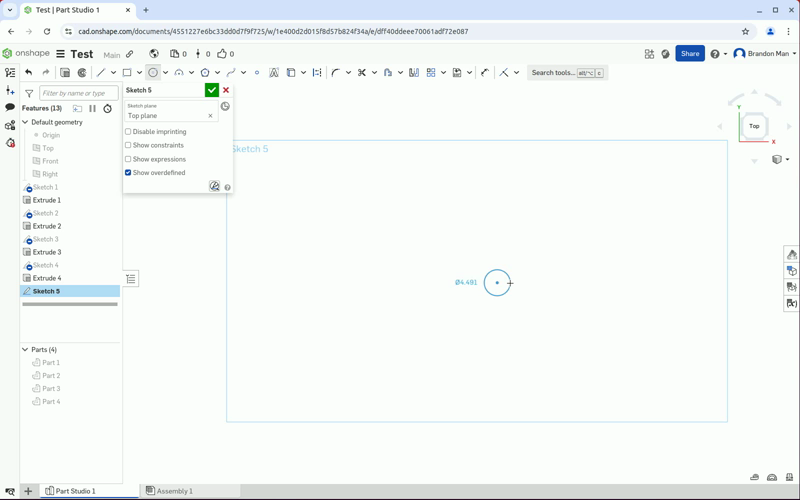
click(510, 282)
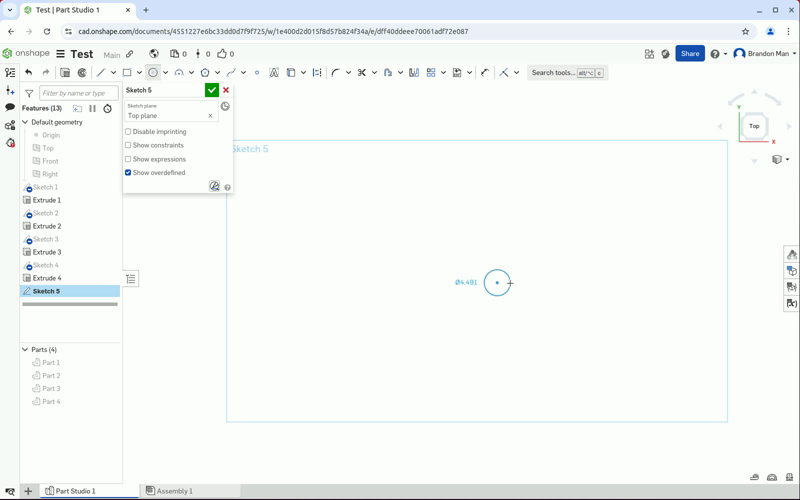
key(esc)
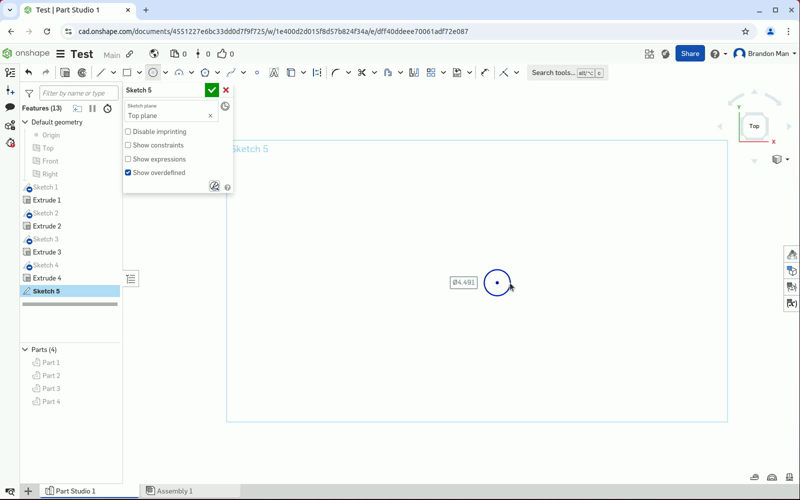
key(c)
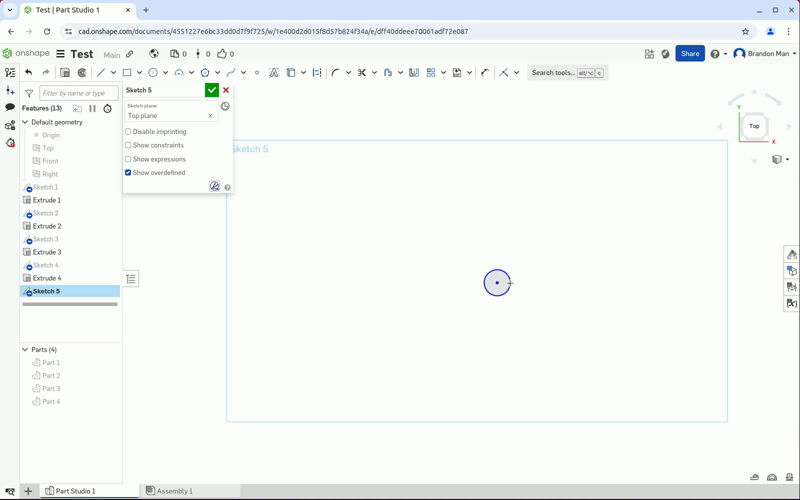
key_down(shift)
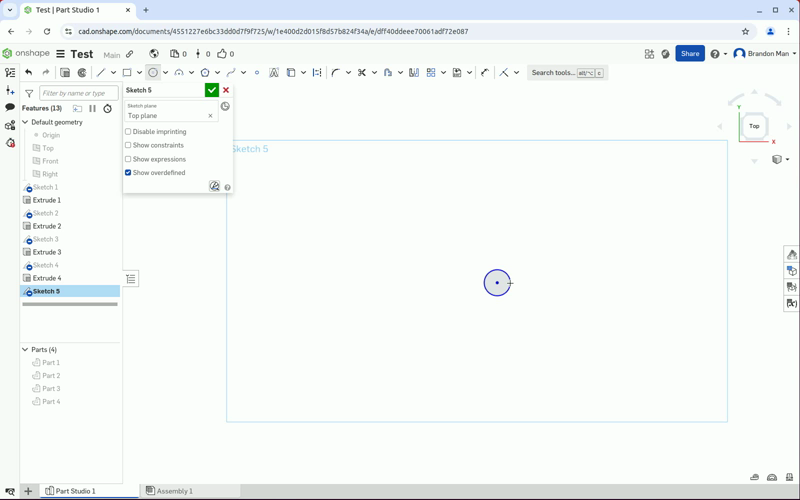
mouse_move(497, 282)
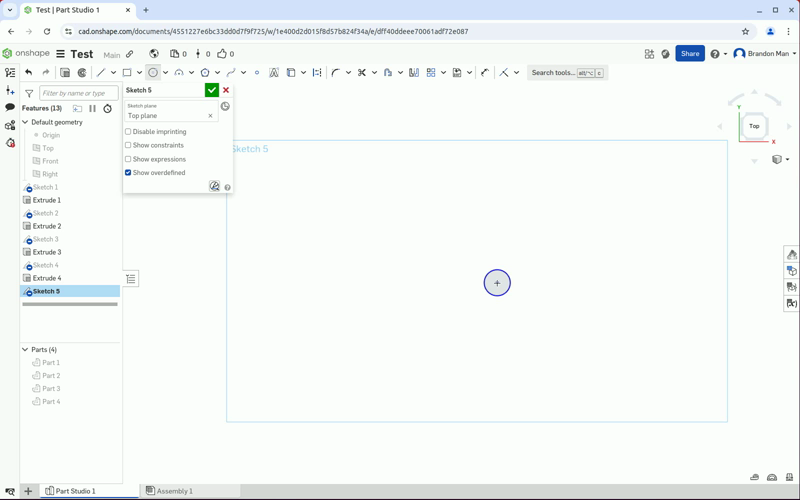
click(497, 282)
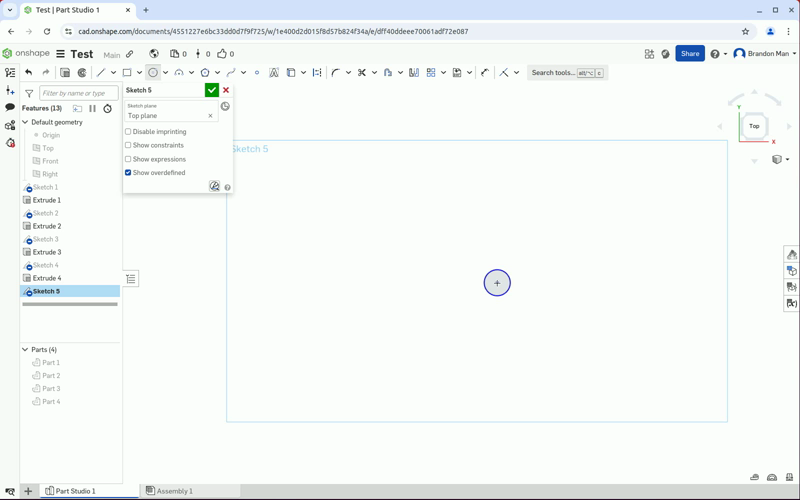
key_up(shift)
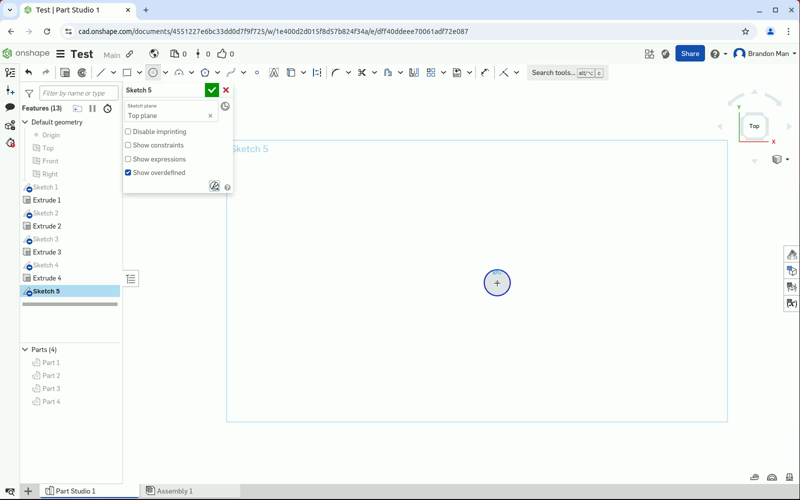
mouse_move(503, 282)
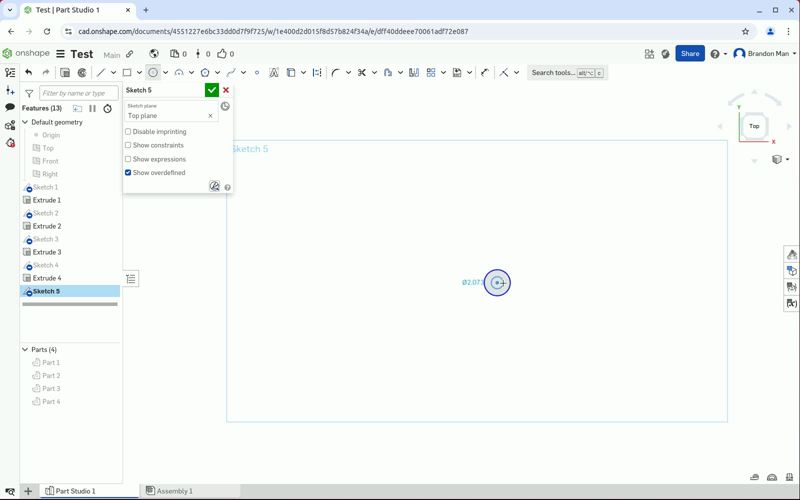
click(503, 282)
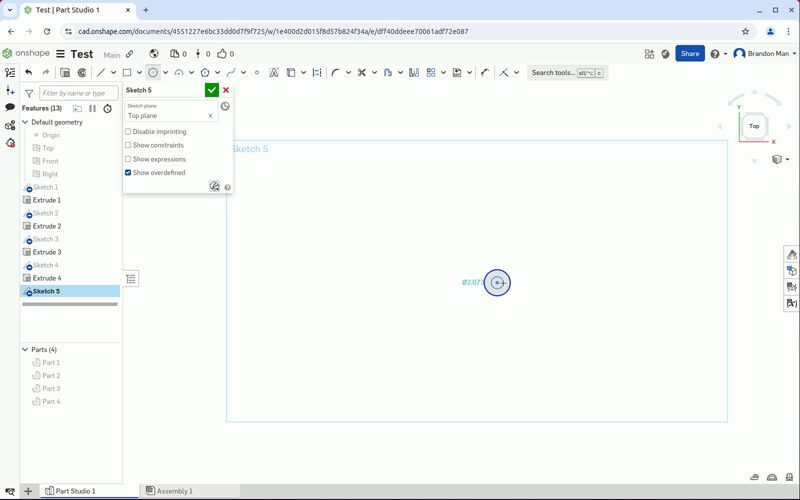
key(esc)
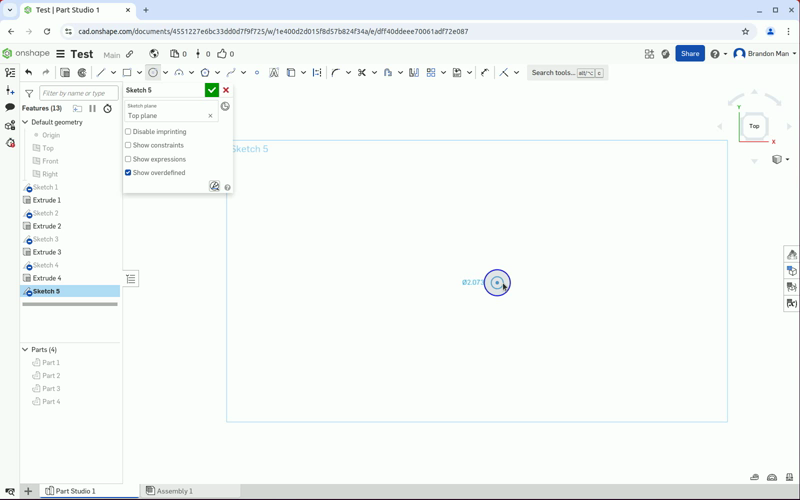
mouse_move(501, 270)
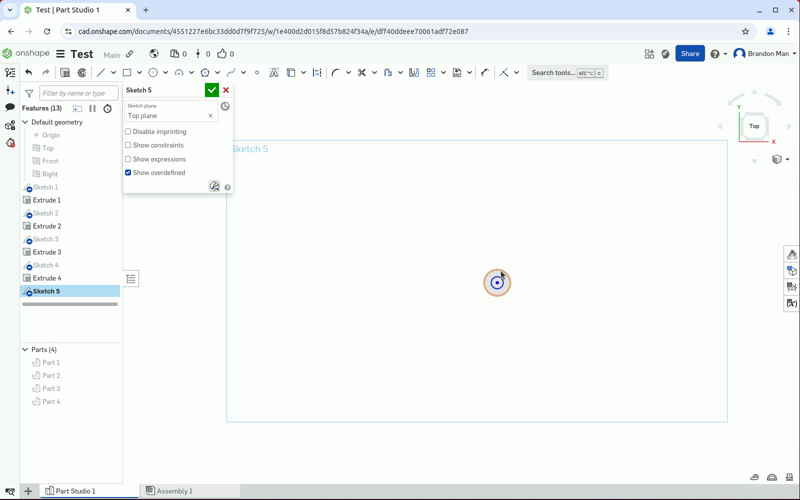
scroll(6)
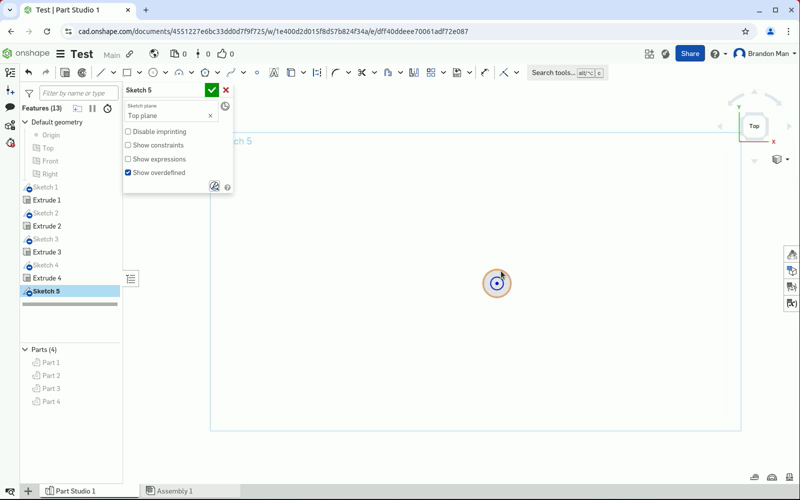
scroll(6)
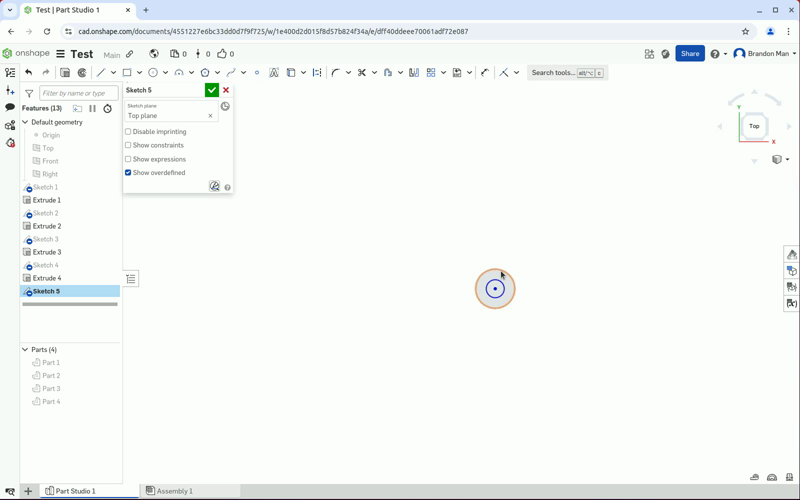
scroll(6)
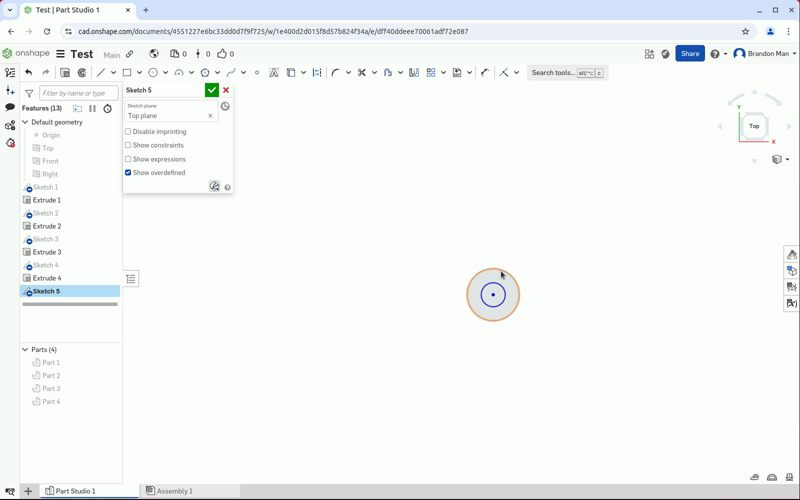
scroll(6)
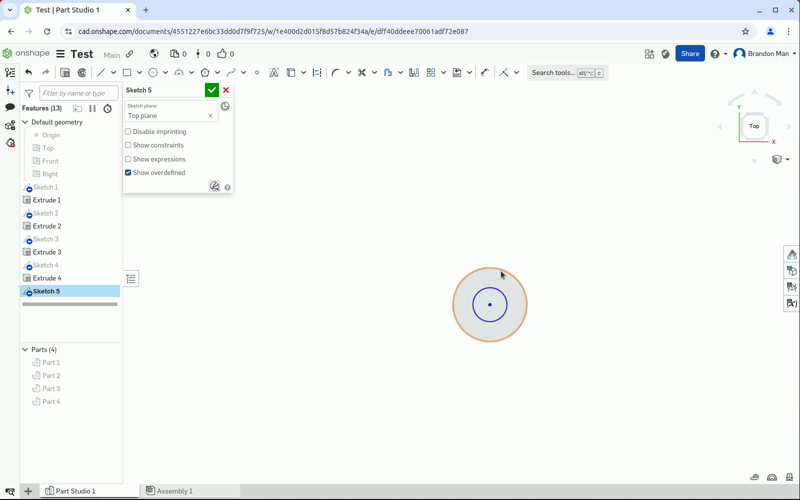
scroll(6)
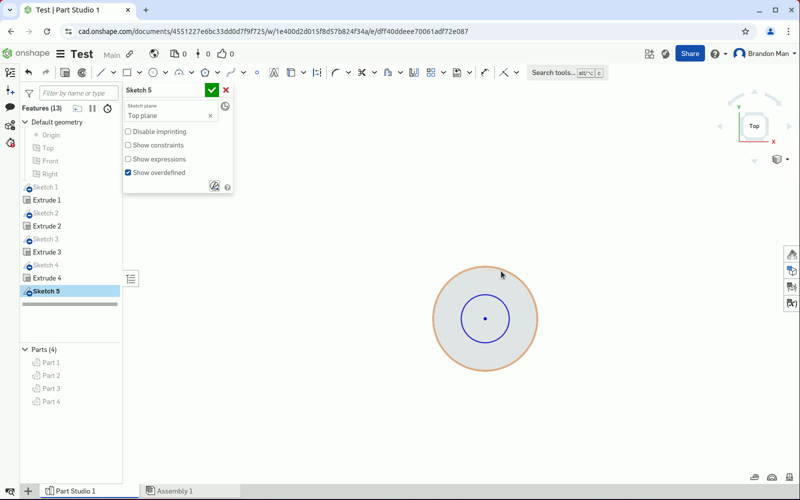
scroll(6)
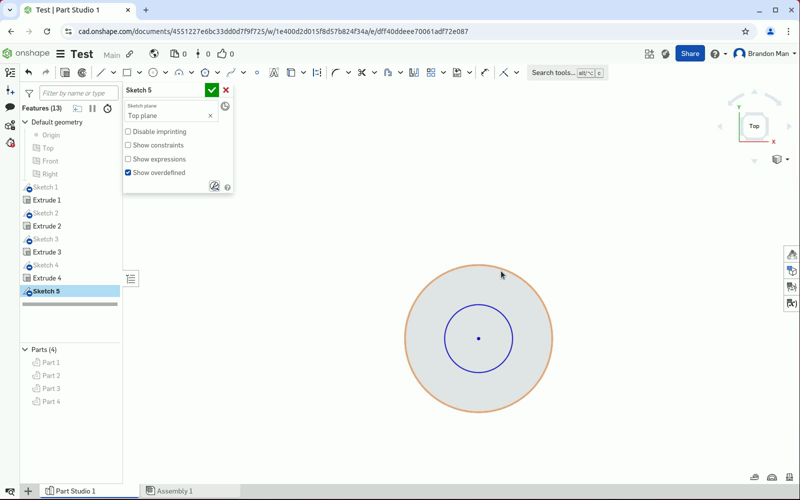
scroll(6)
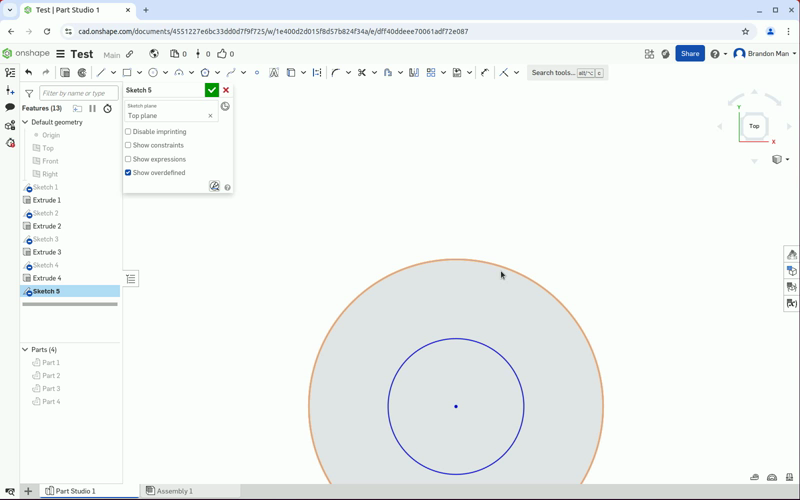
click(501, 270)
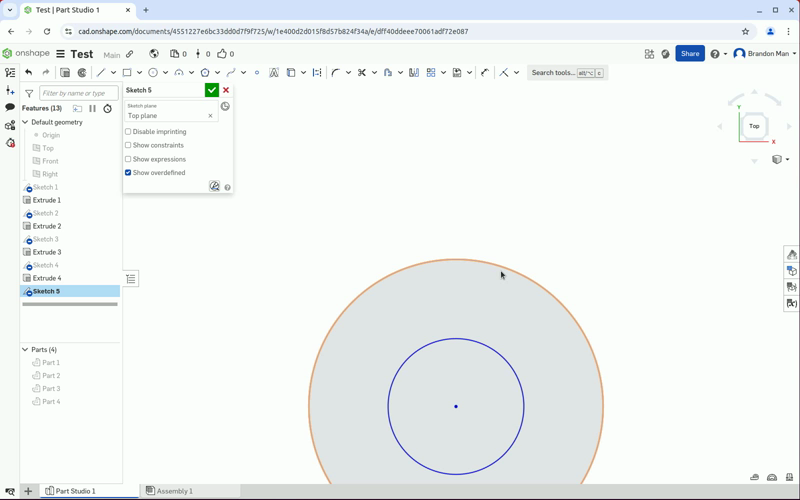
scroll(-6)
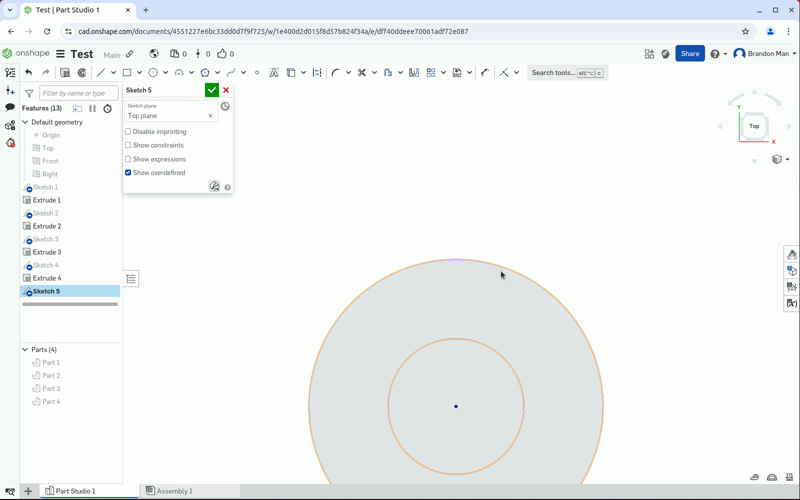
scroll(-6)
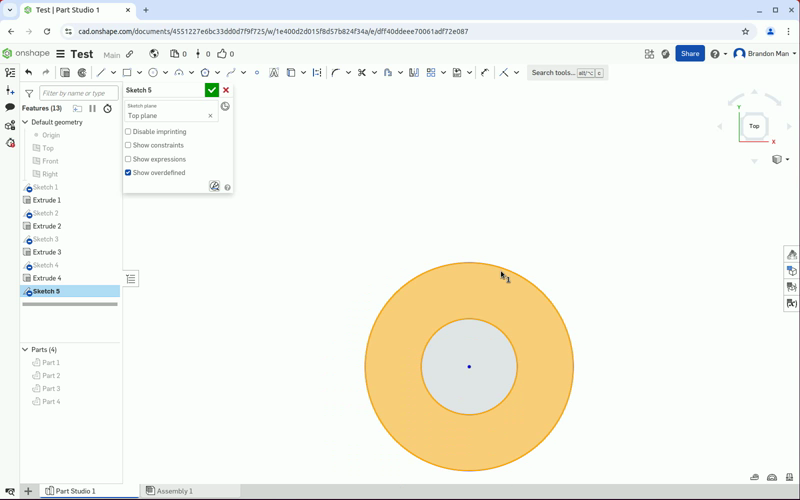
scroll(-6)
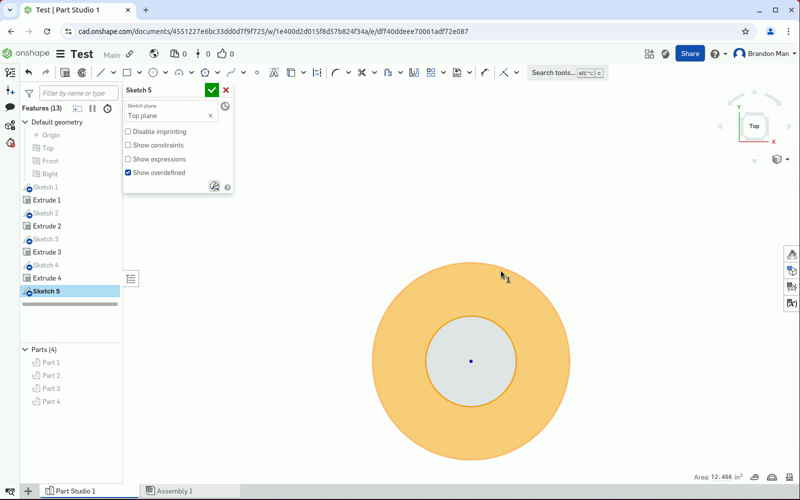
scroll(-6)
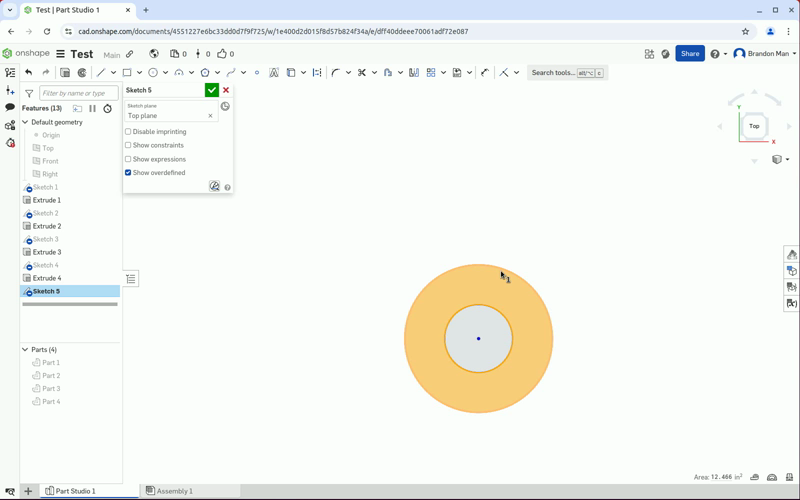
scroll(-6)
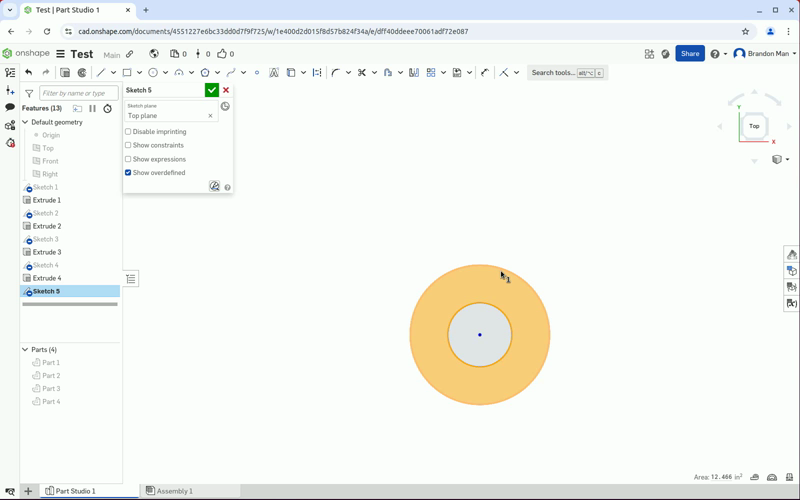
scroll(-6)
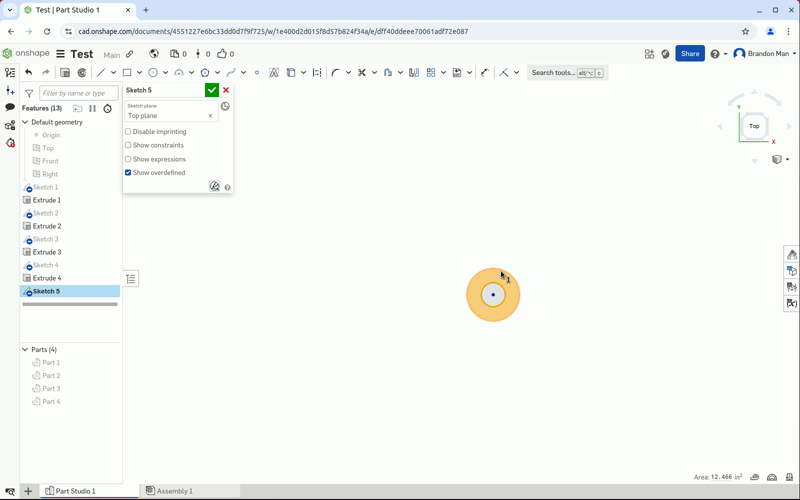
scroll(-6)
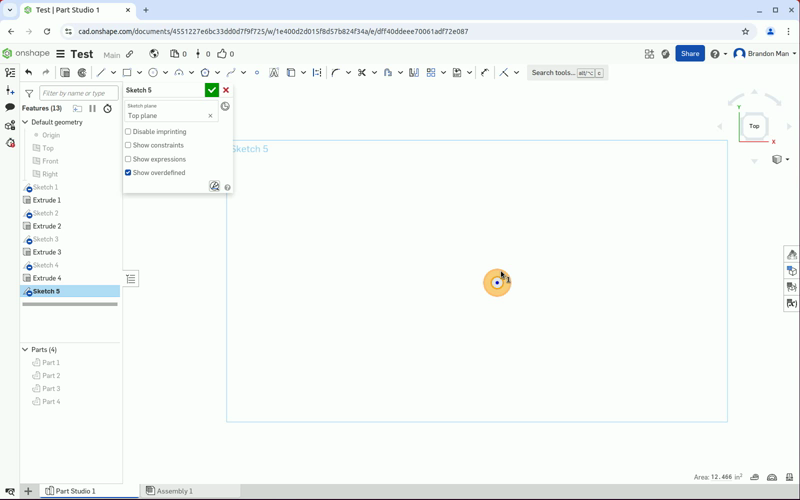
mouse_move(73, 352)
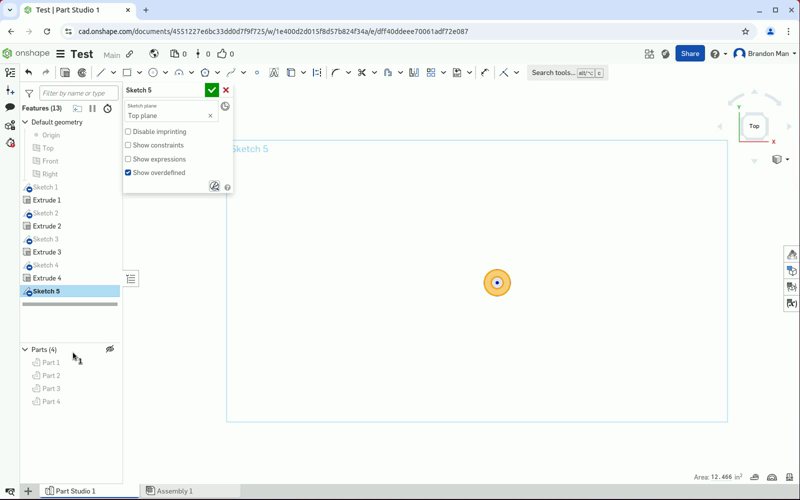
key(shift+y)
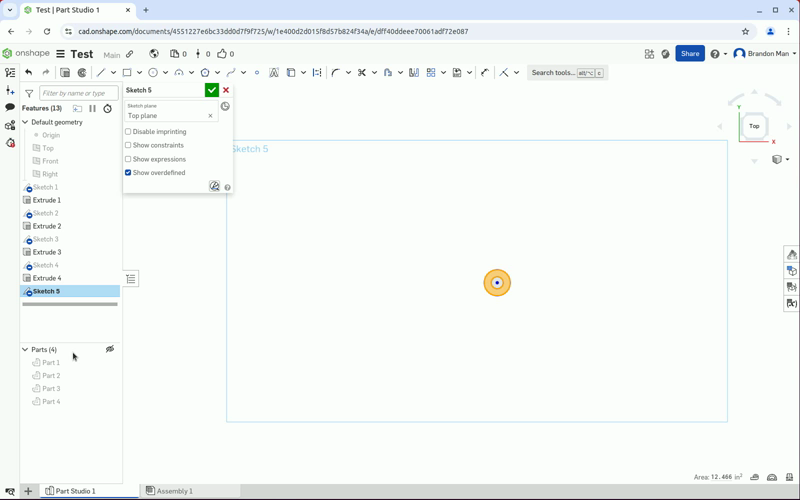
key(shift+e)
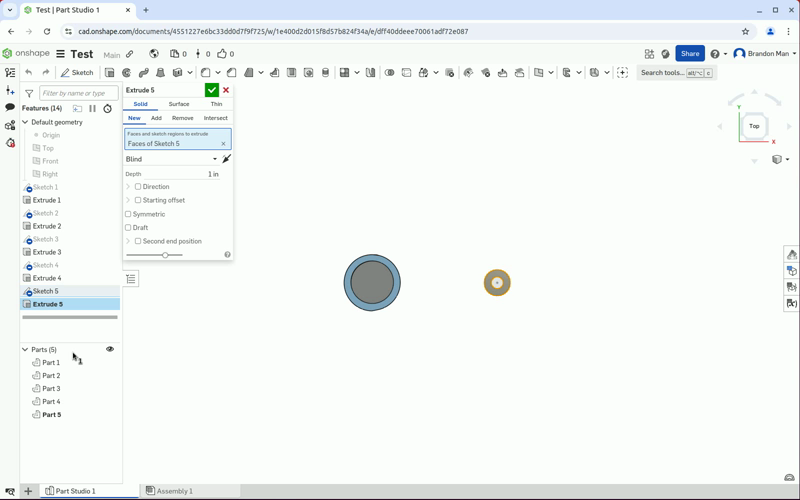
mouse_move(143, 106)
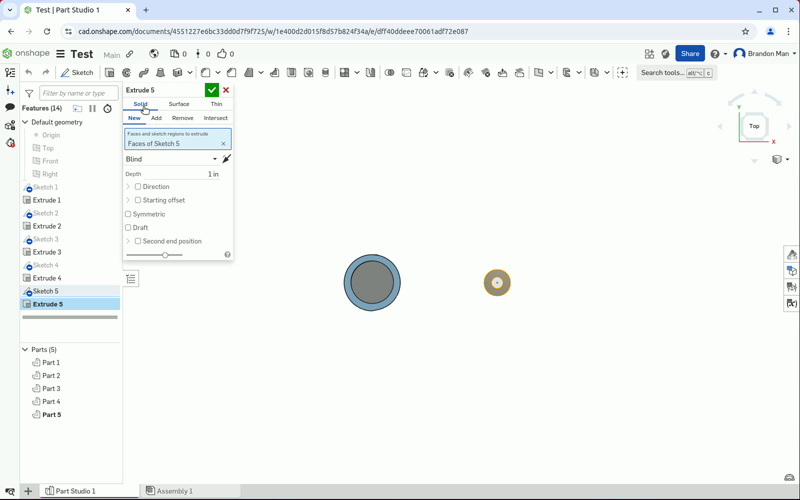
click(143, 106)
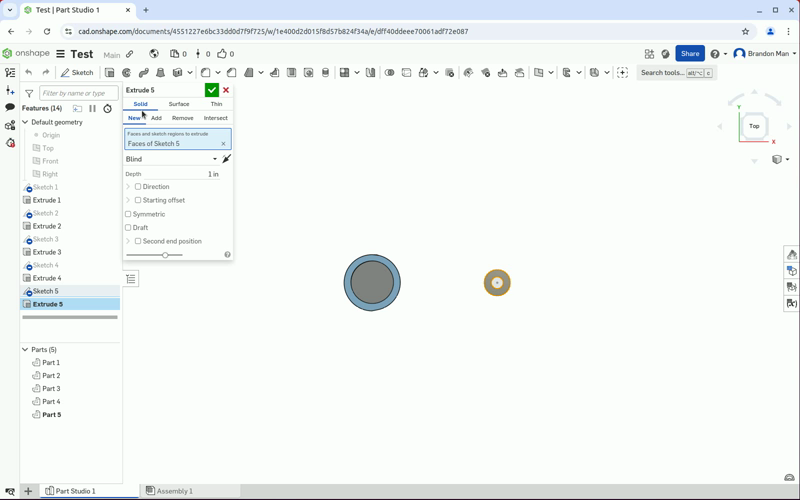
mouse_move(137, 120)
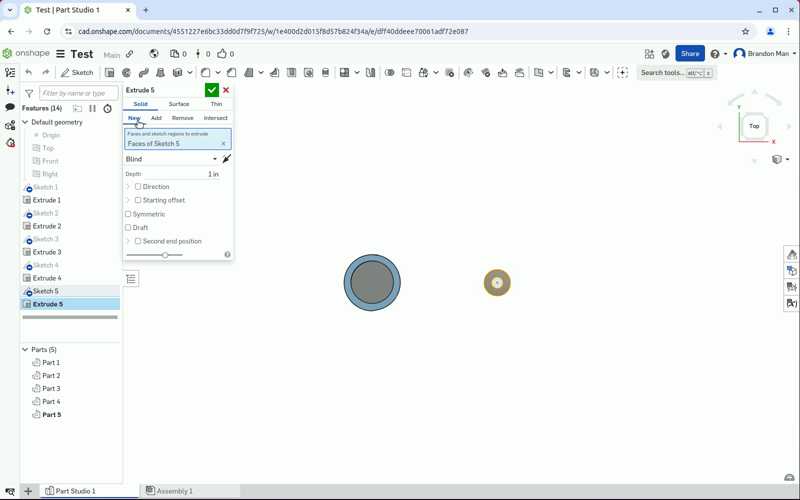
click(137, 120)
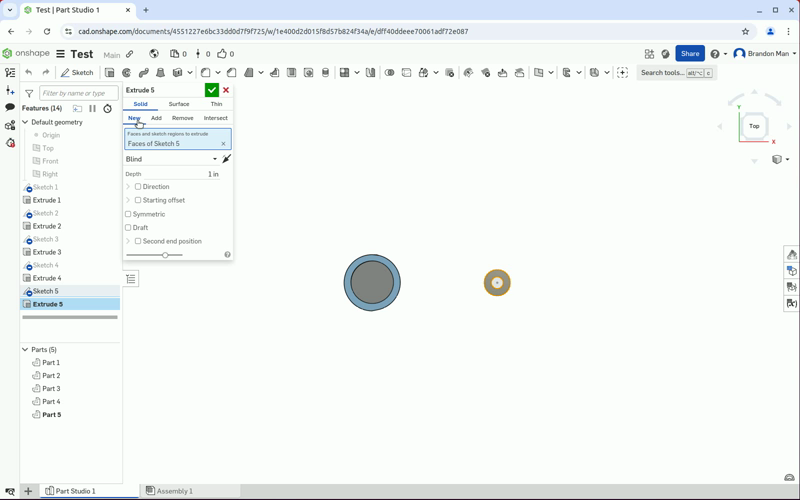
key(tab, 4)
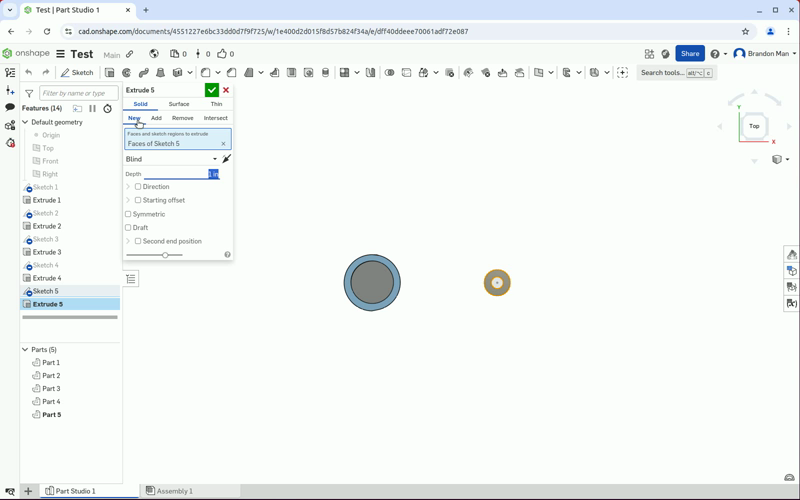
text(5.055)
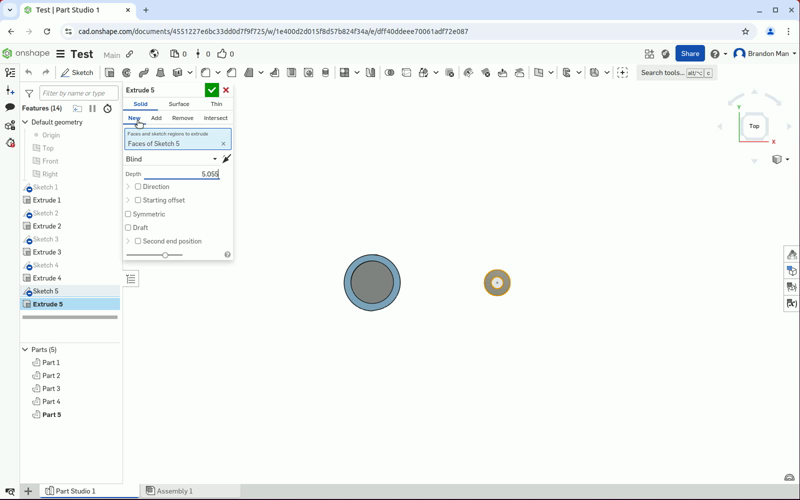
key(enter)
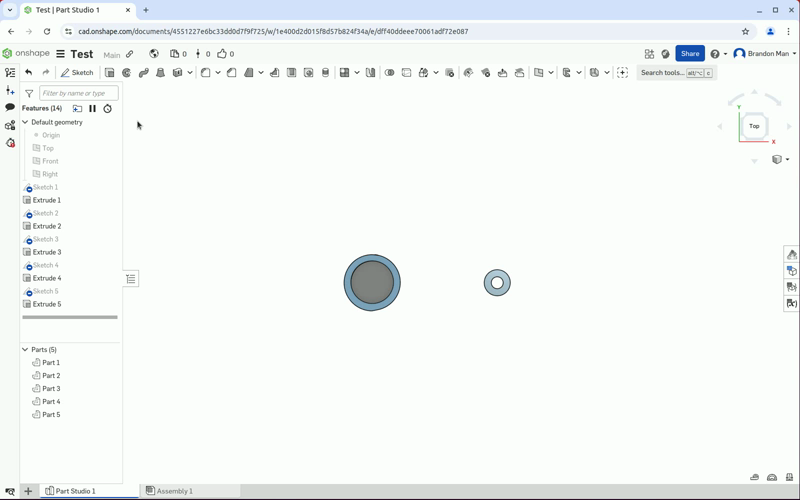
key(shift+h)
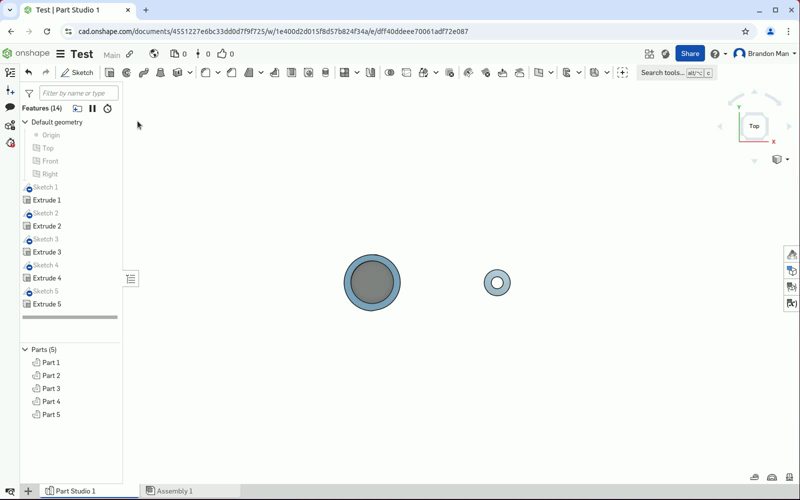
key(shift+h)
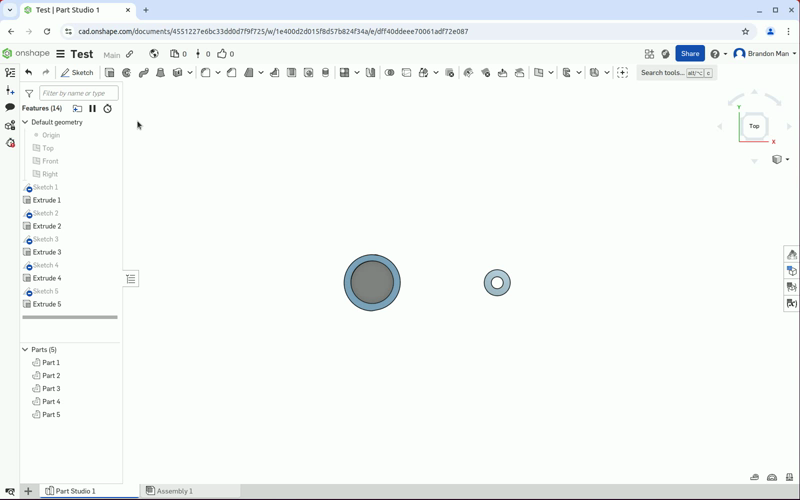
mouse_move(73, 189)
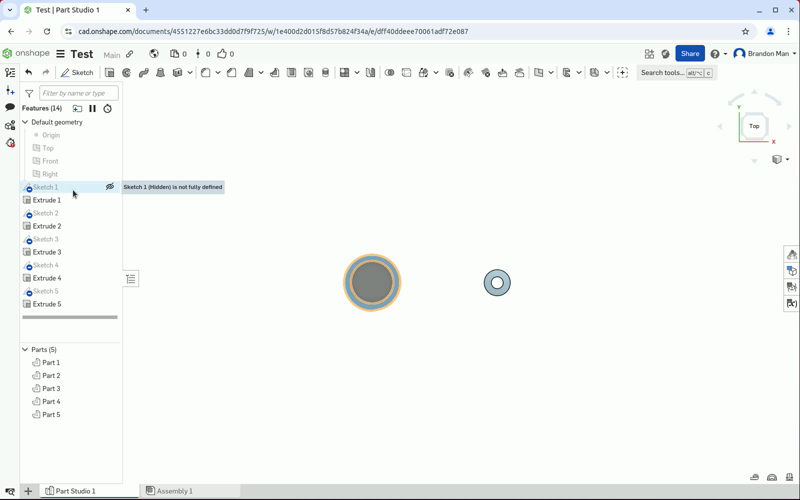
click(73, 189)
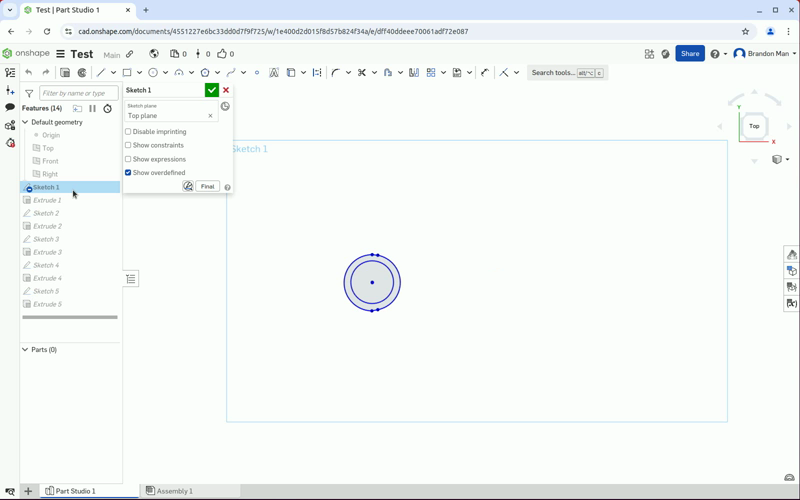
mouse_move(229, 92)
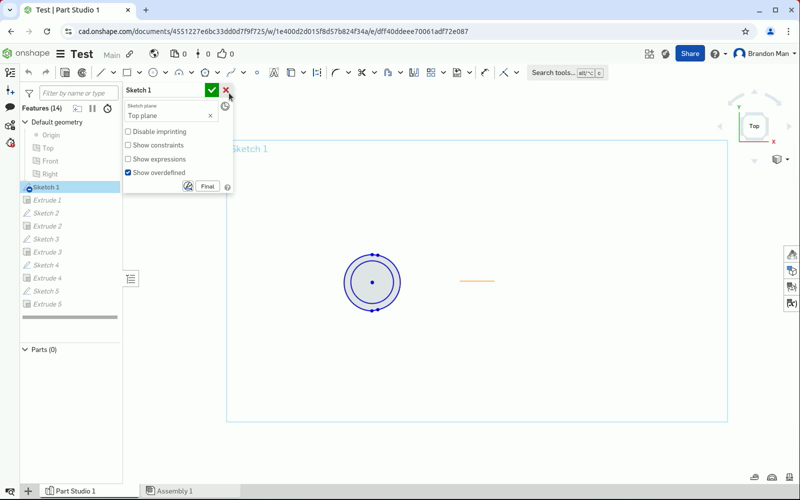
click(229, 92)
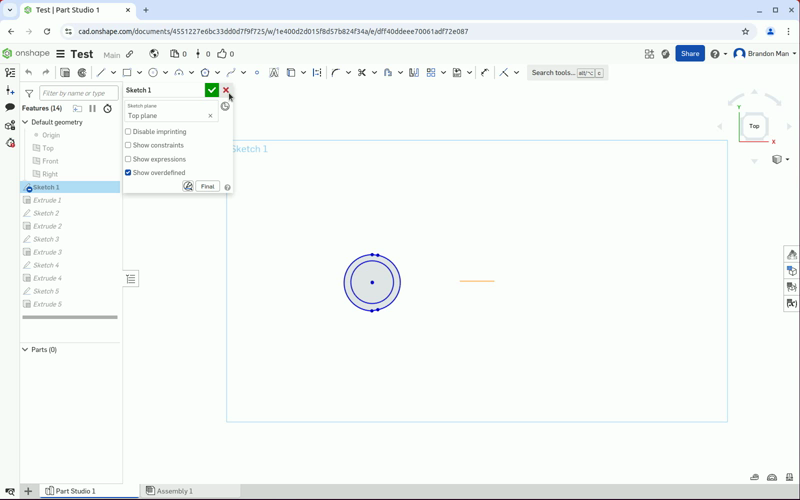
key(shift+s)
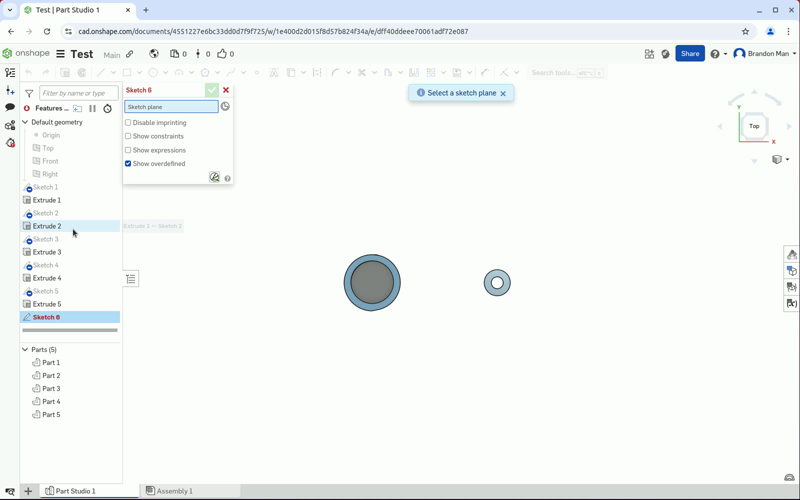
scroll(3)
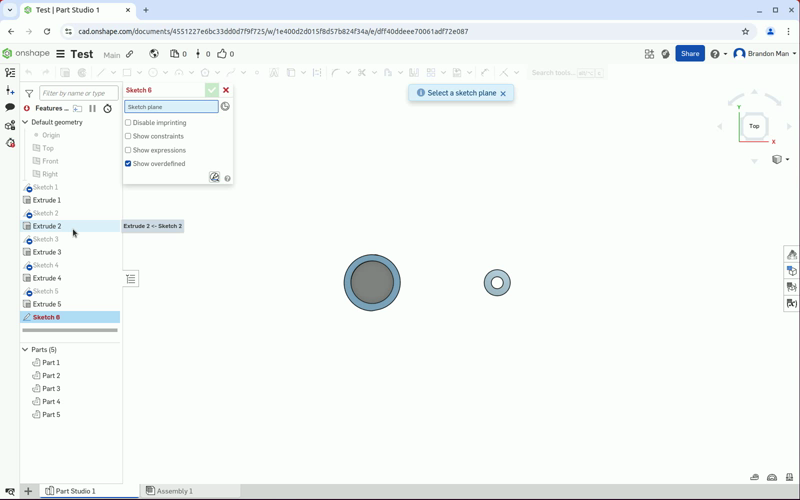
mouse_move(73, 150)
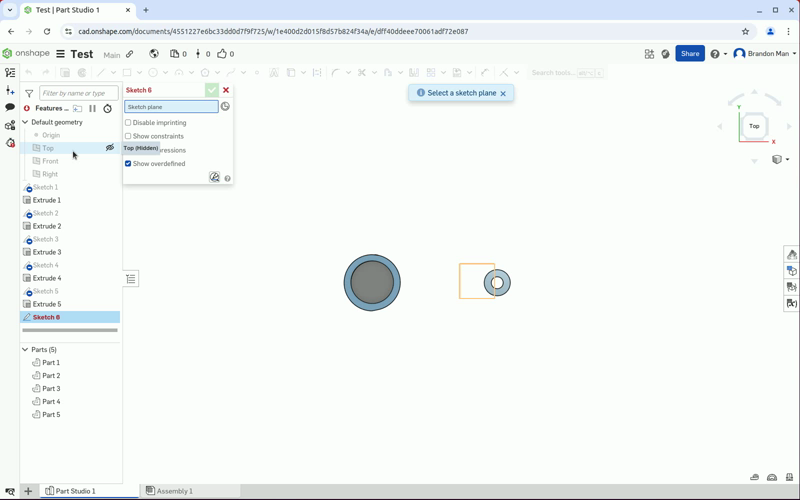
click(73, 150)
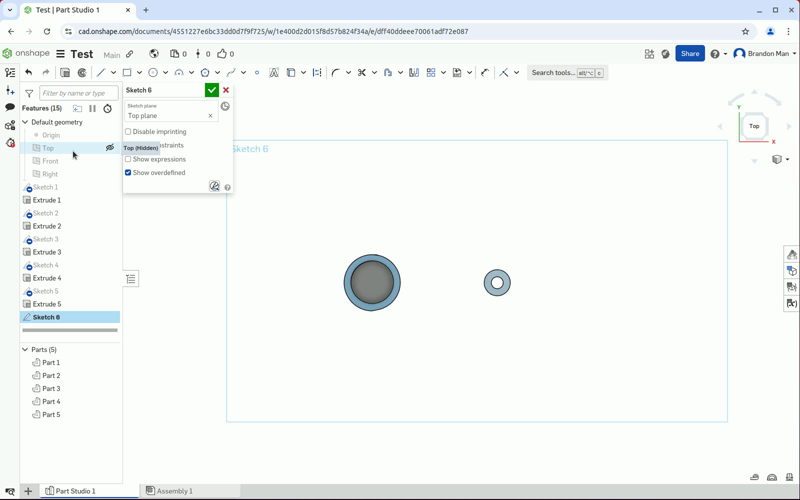
mouse_move(73, 352)
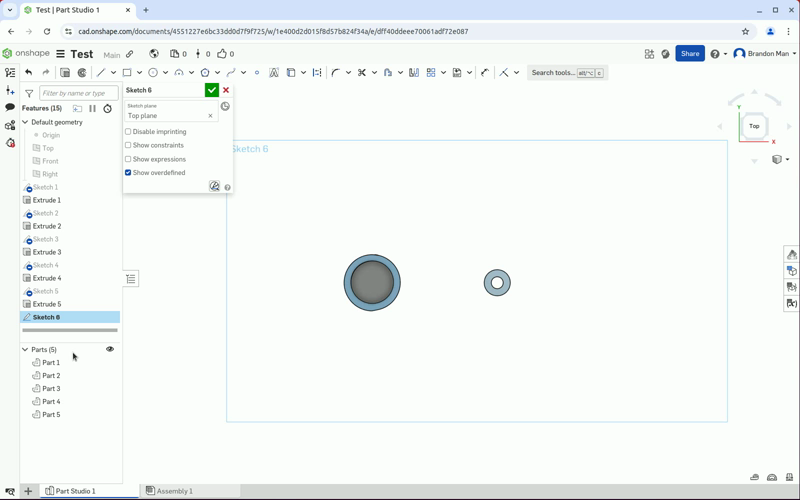
key(y)
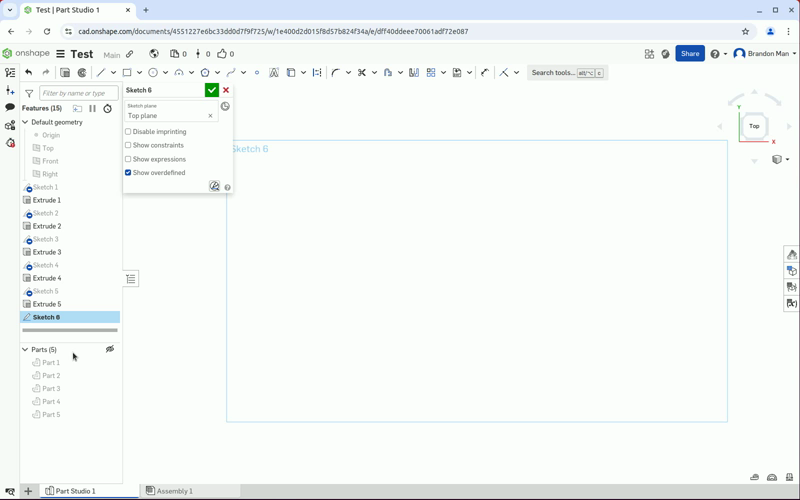
key(l)
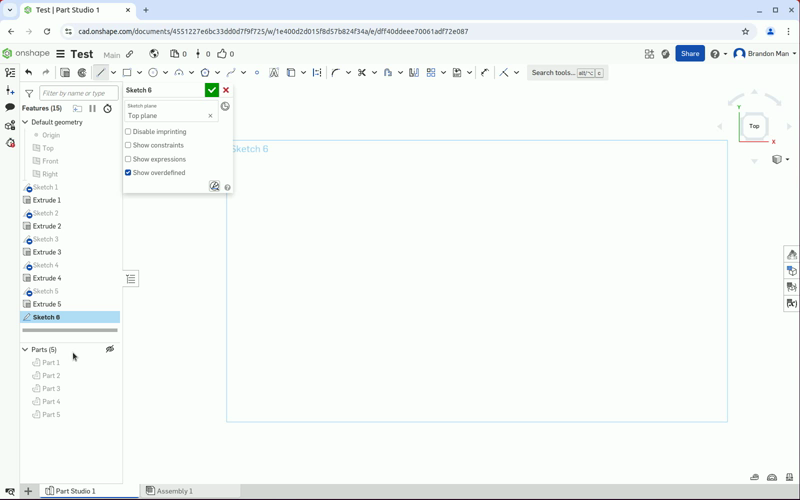
key_down(shift)
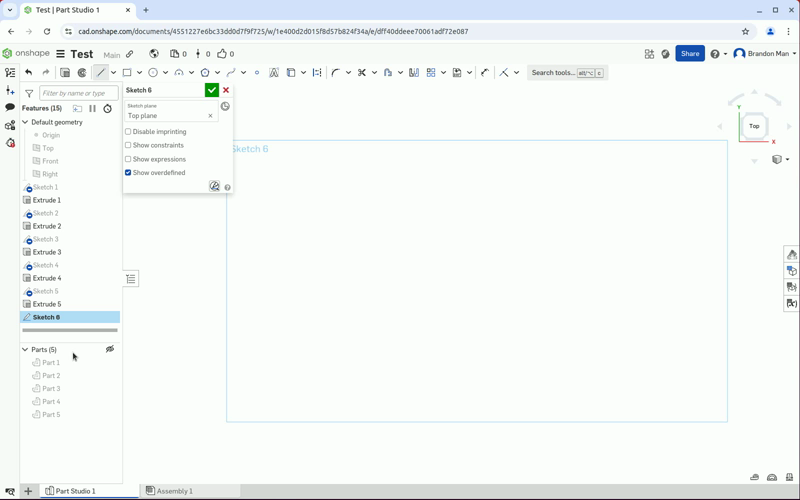
mouse_move(377, 307)
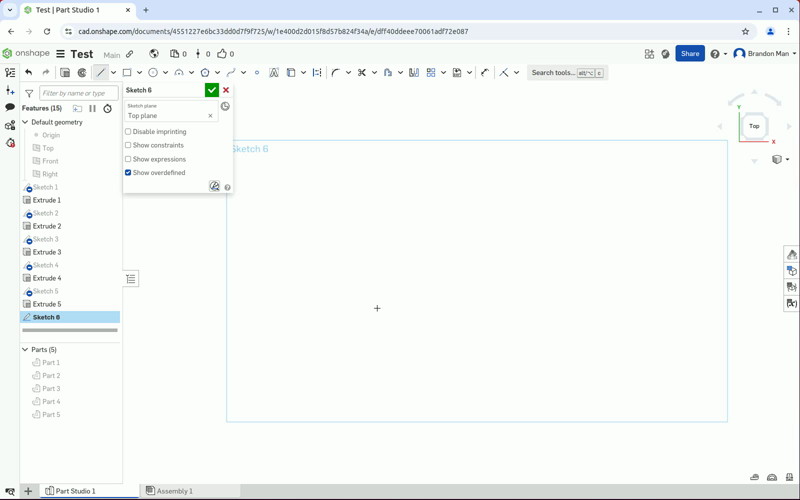
click(377, 307)
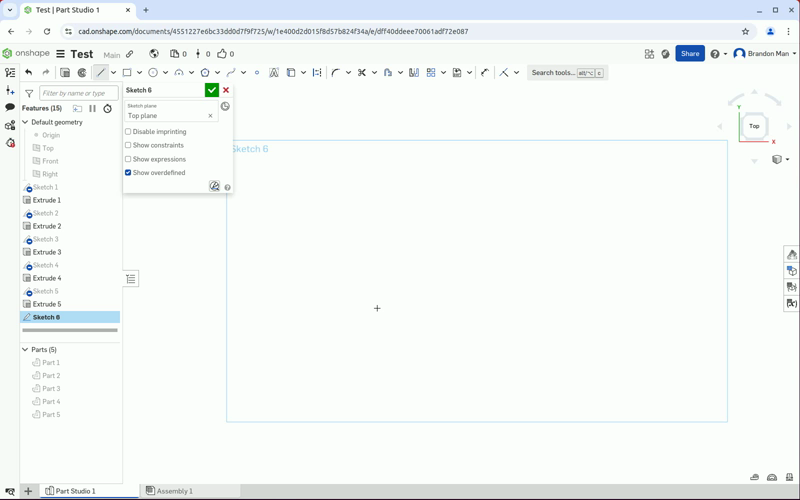
key_up(shift)
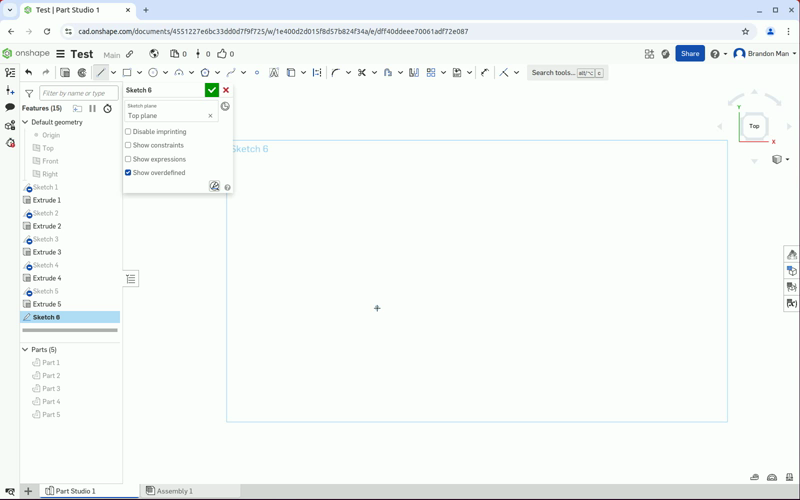
key_down(shift)
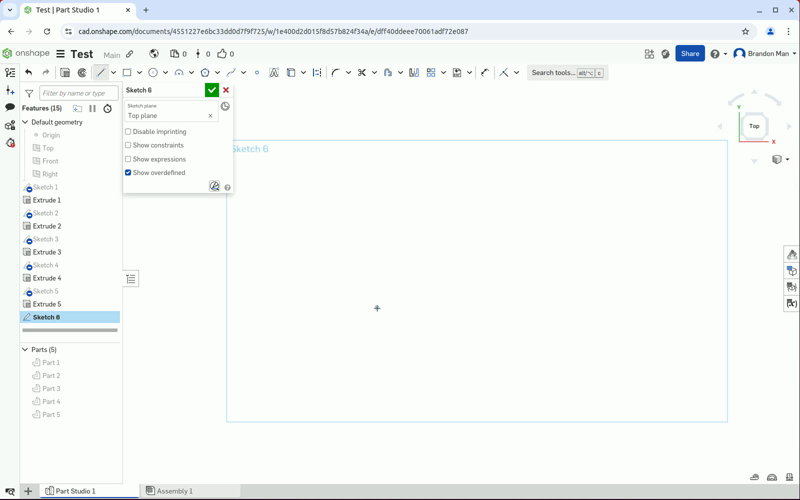
mouse_move(497, 294)
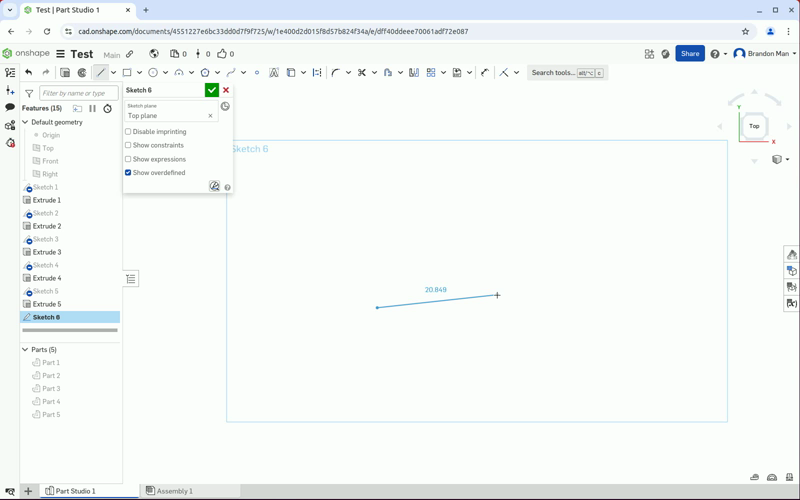
click(497, 294)
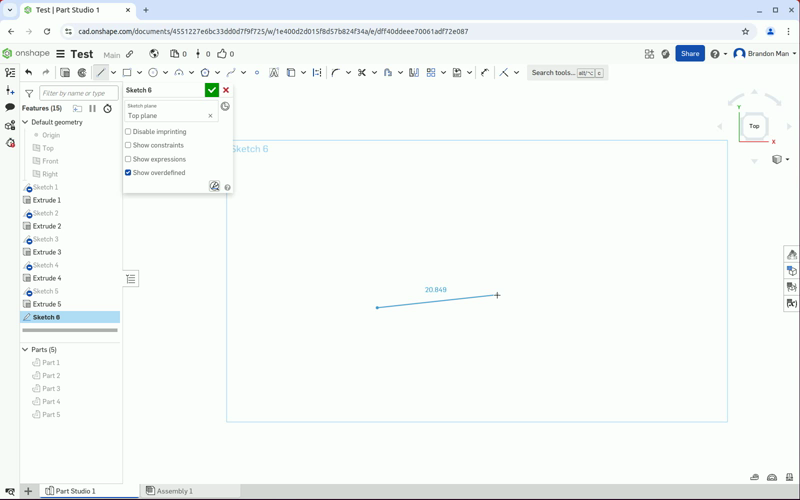
key_up(shift)
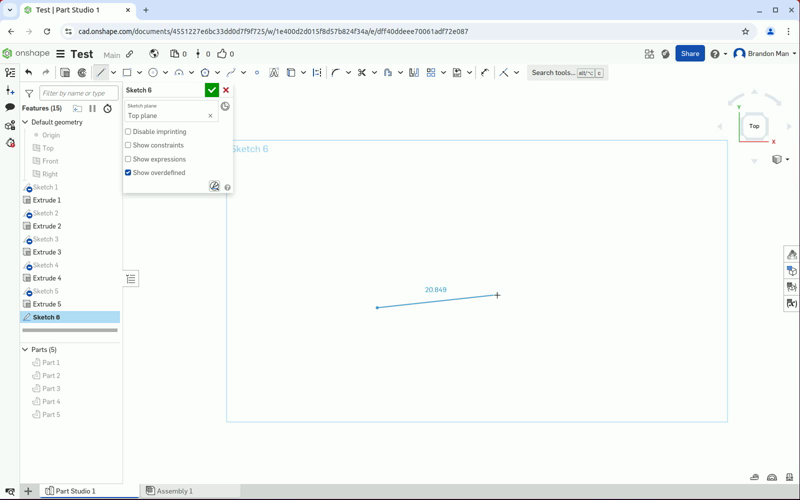
key(esc)
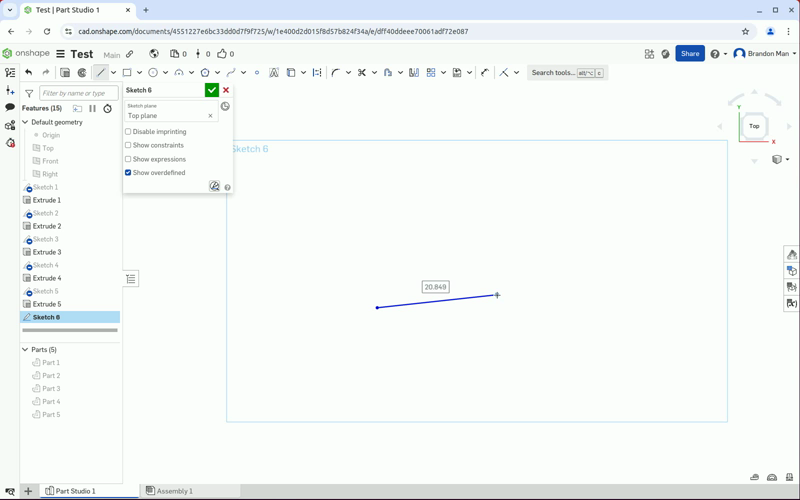
key(a)
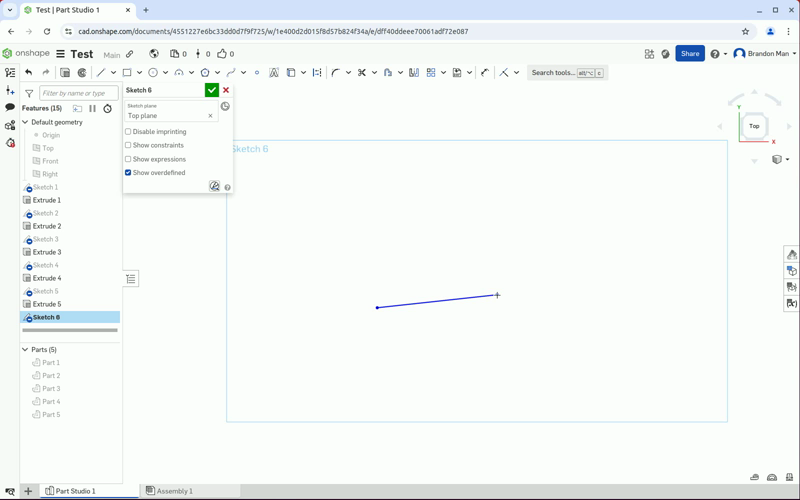
mouse_move(497, 294)
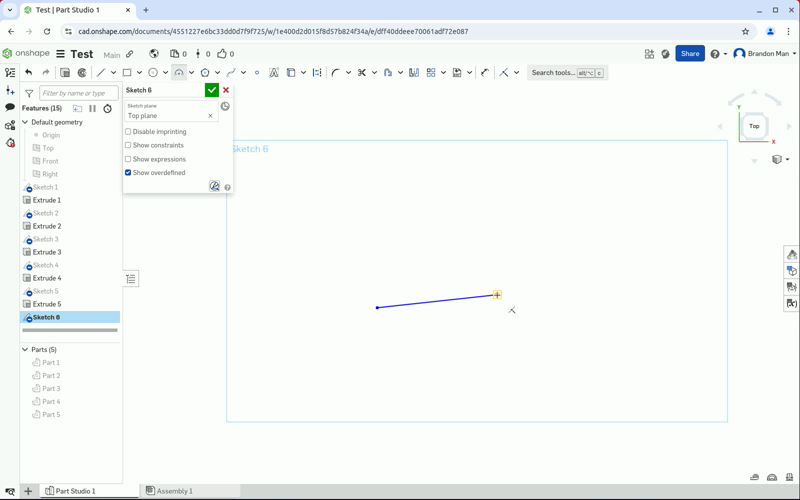
click(497, 294)
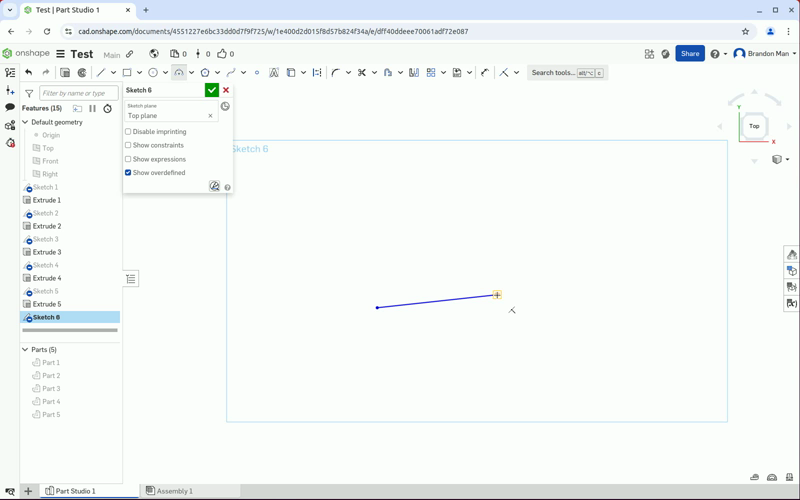
key_down(shift)
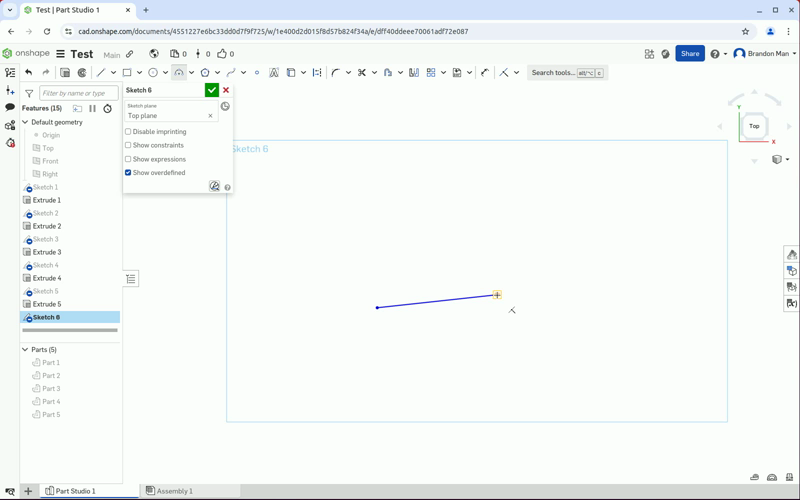
mouse_move(497, 270)
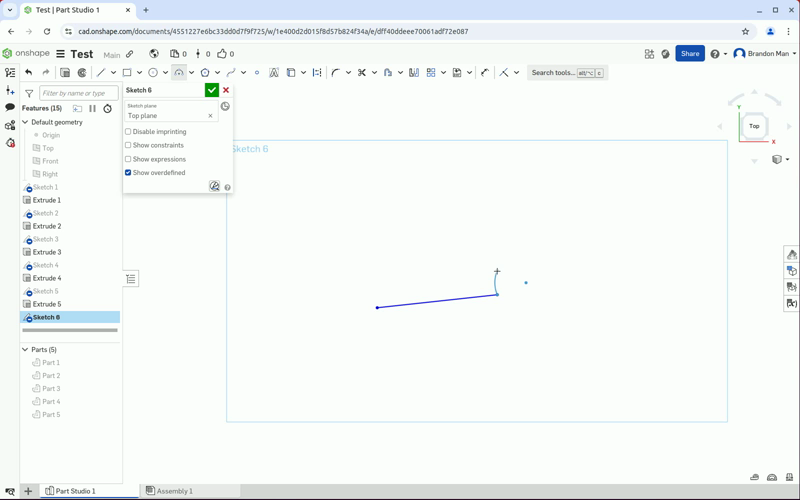
click(497, 270)
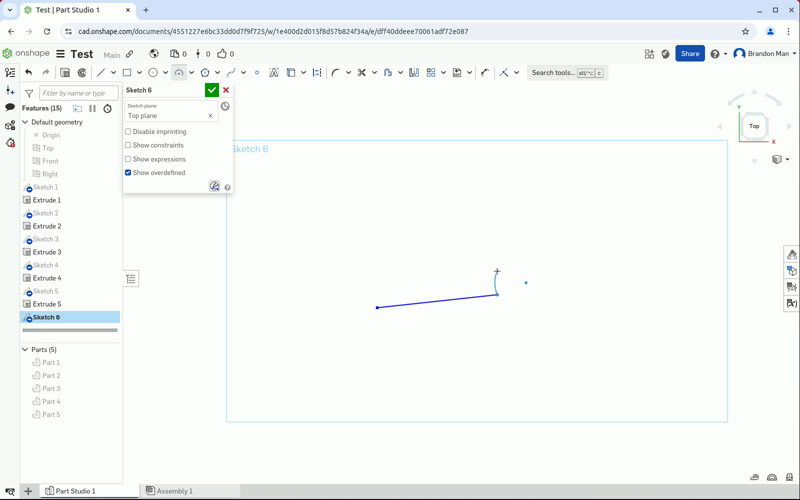
mouse_move(485, 282)
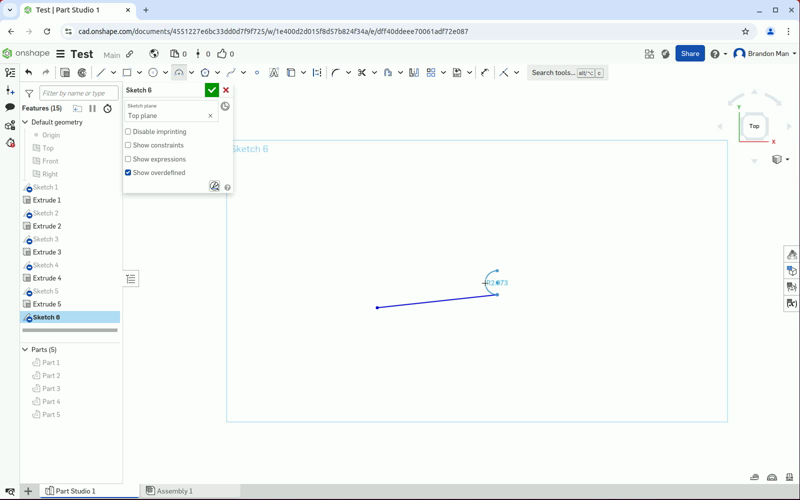
click(485, 282)
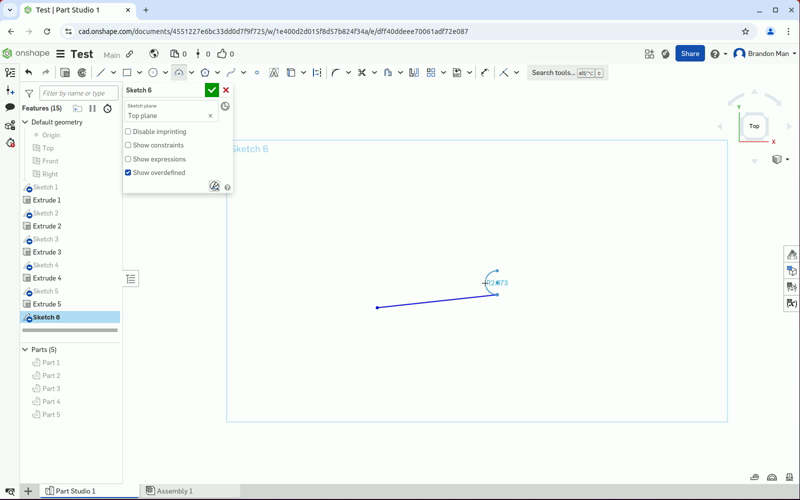
key_up(shift)
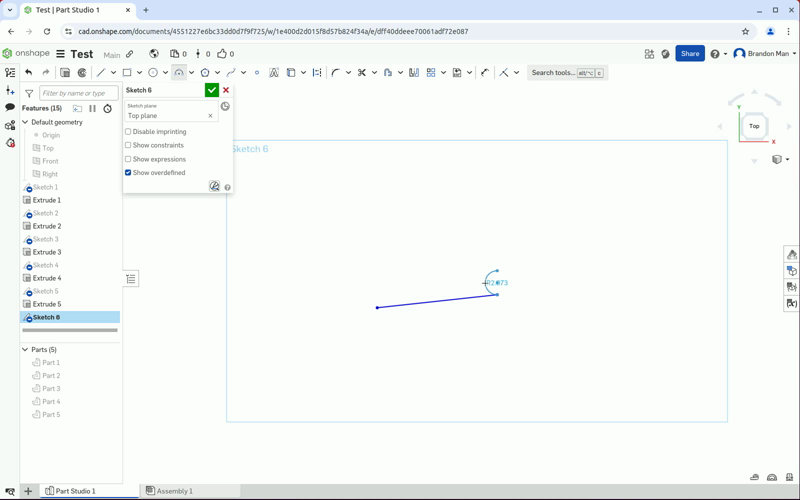
key(esc)
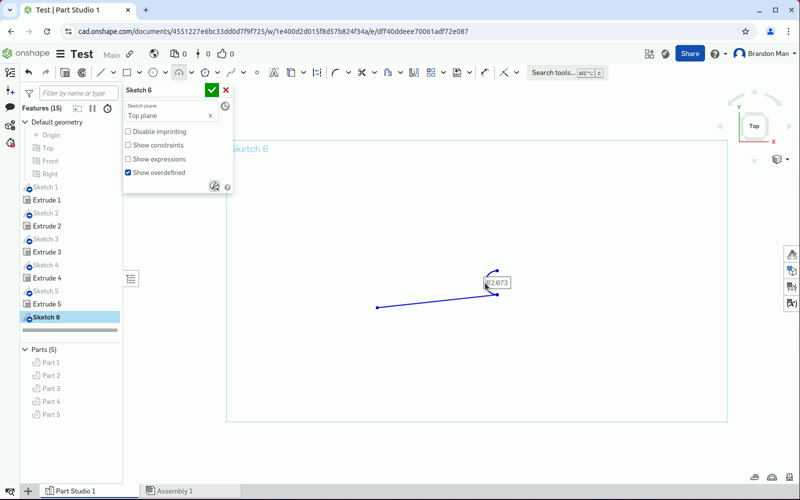
key(l)
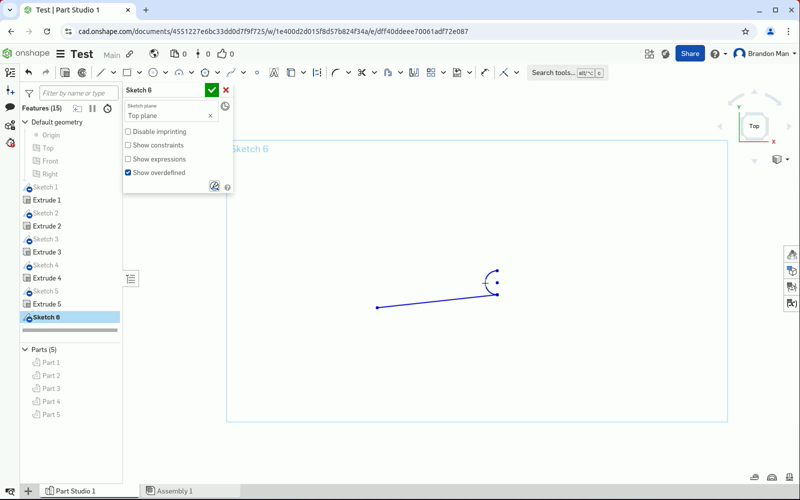
mouse_move(497, 270)
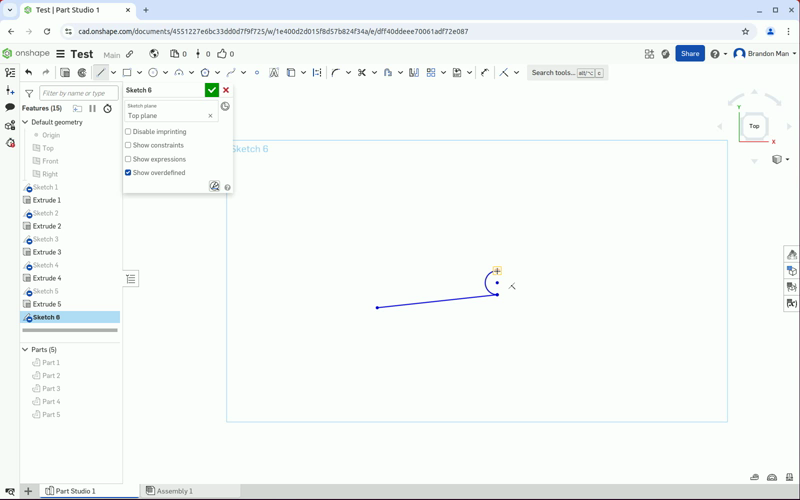
click(497, 270)
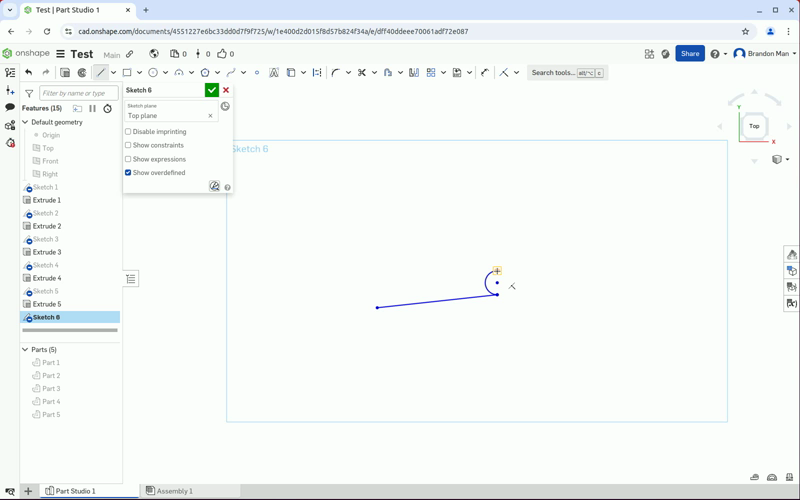
key_down(shift)
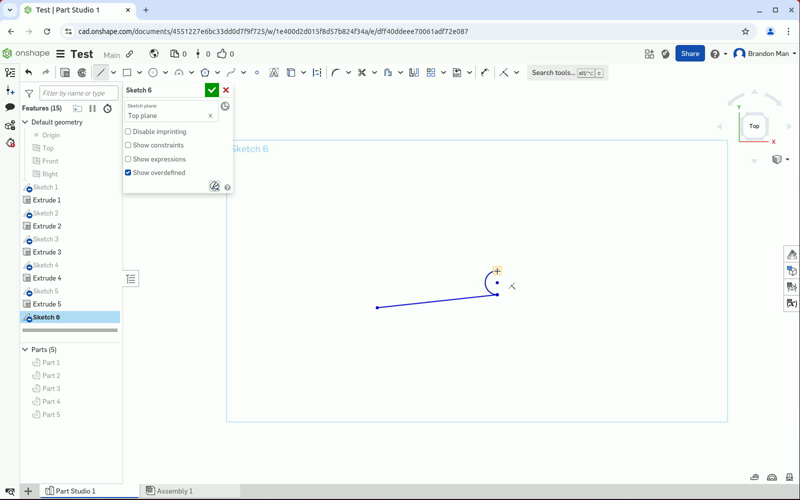
mouse_move(377, 258)
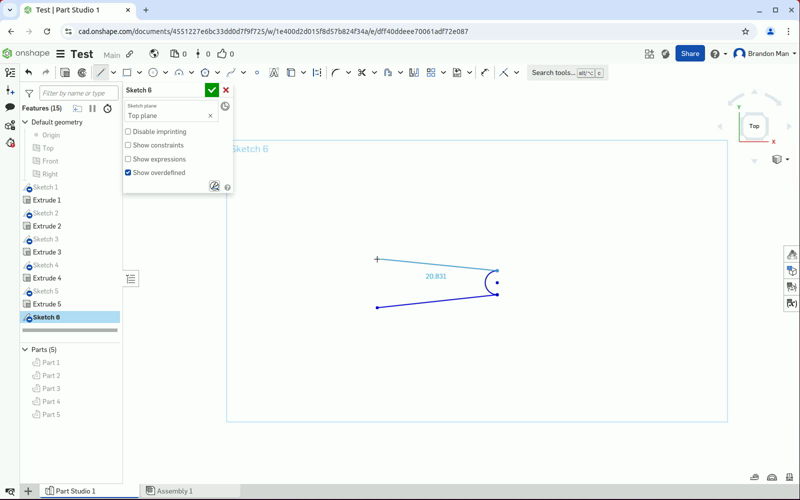
click(377, 258)
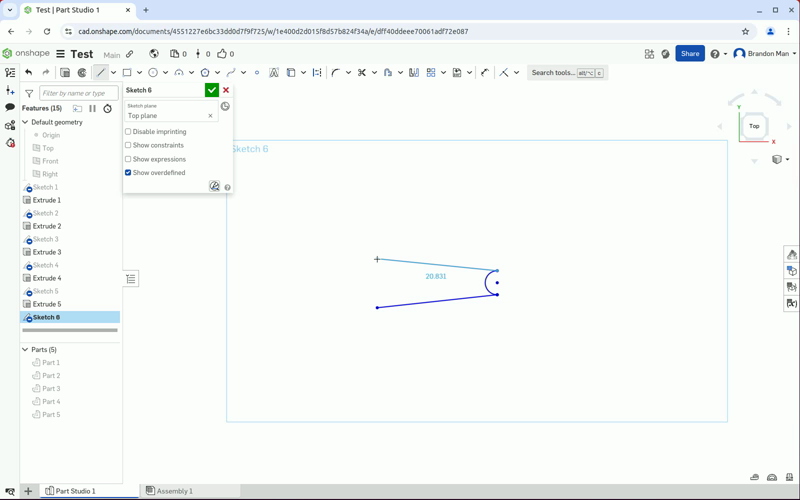
key_up(shift)
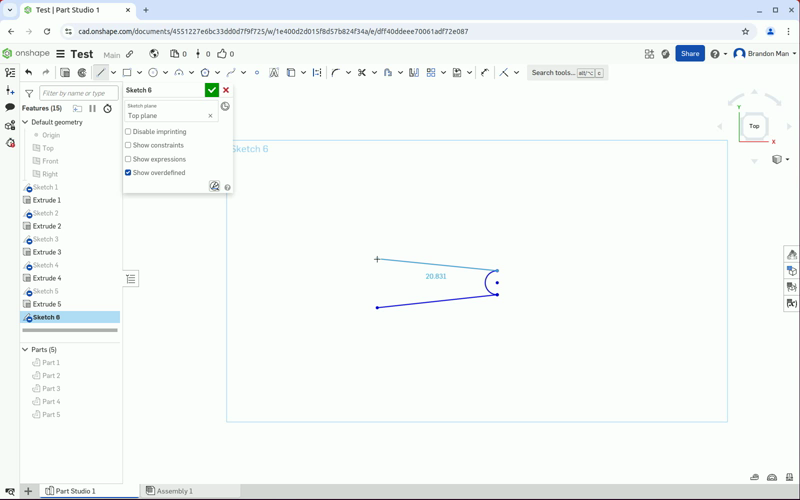
key(esc)
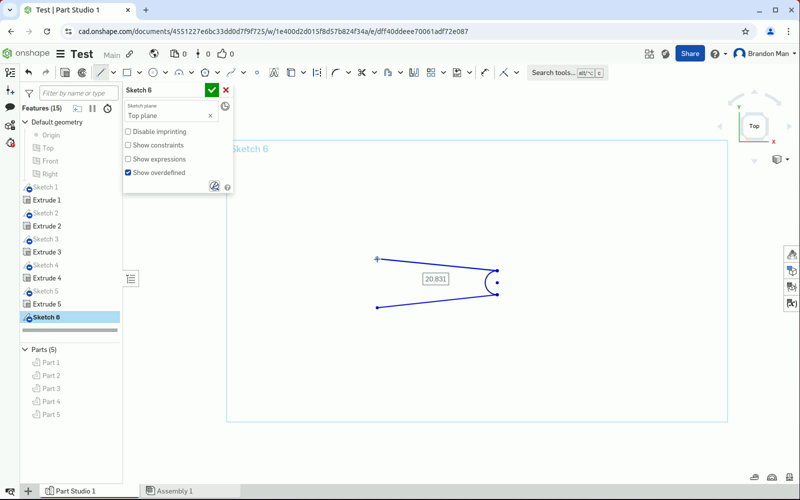
key(a)
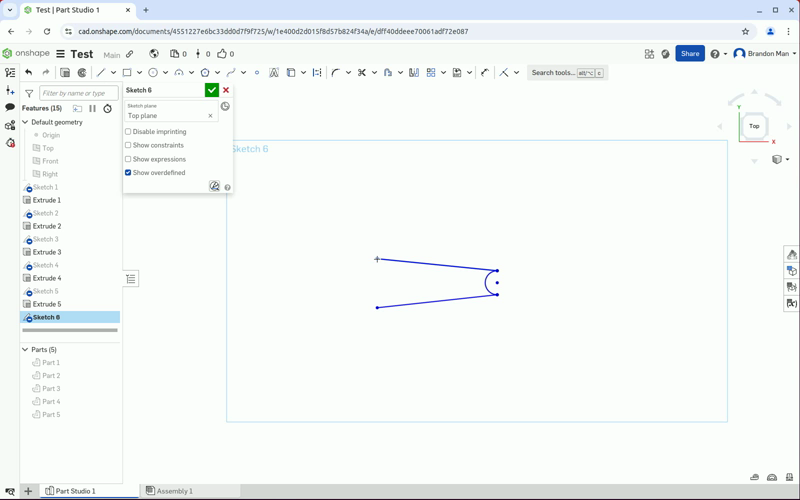
mouse_move(377, 258)
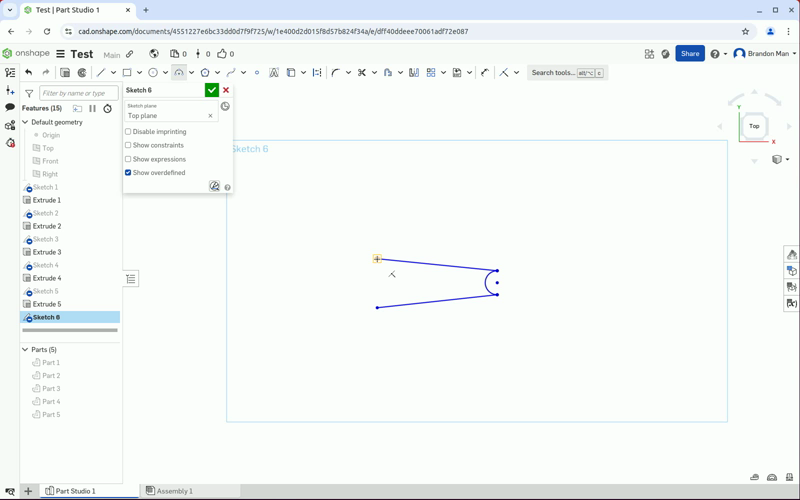
click(377, 258)
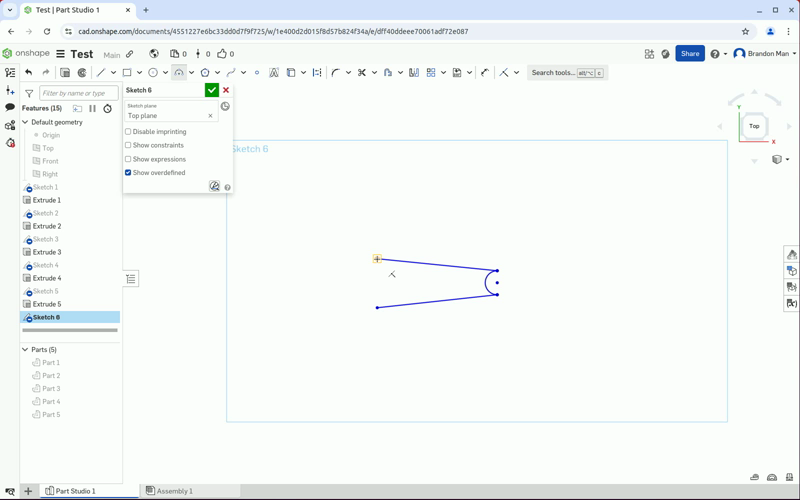
mouse_move(377, 307)
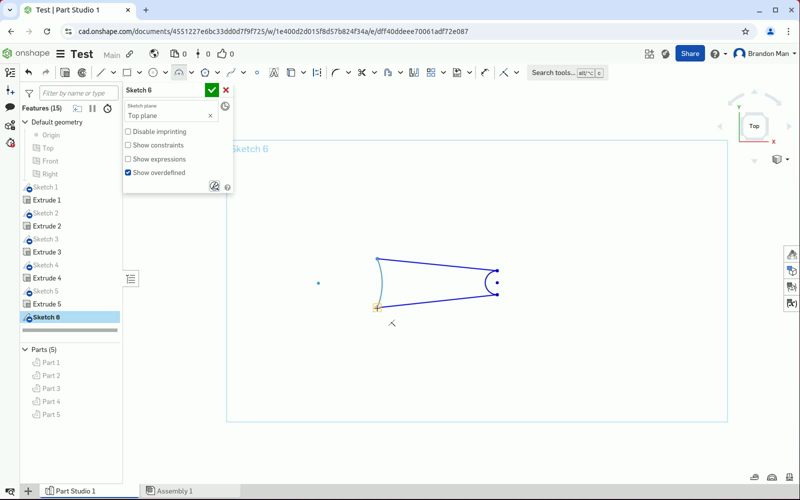
click(377, 307)
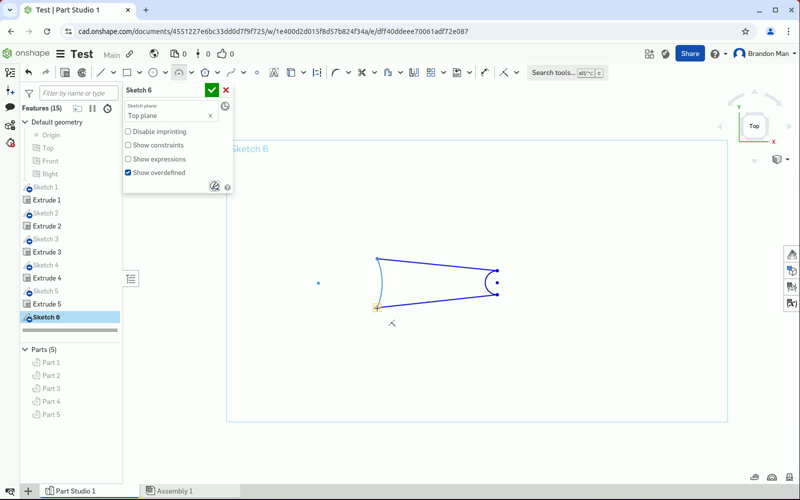
key_down(shift)
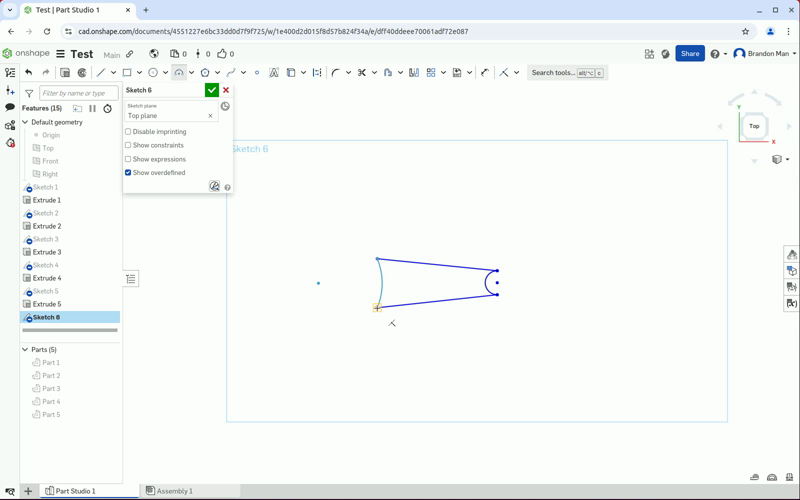
mouse_move(397, 282)
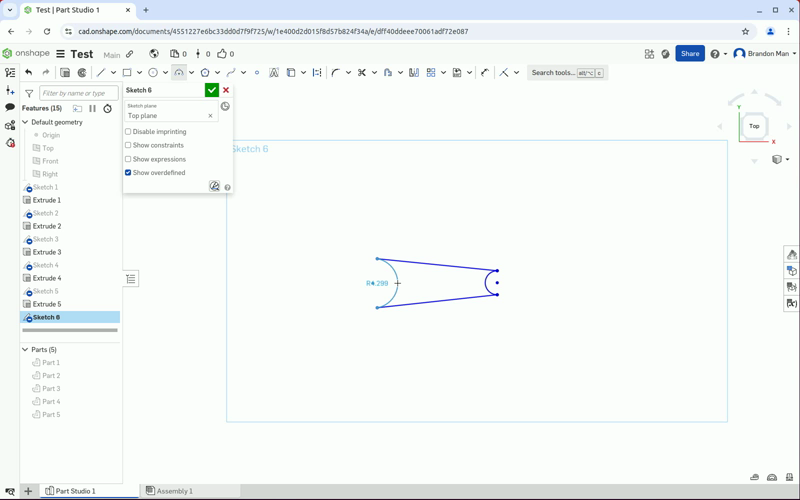
click(397, 282)
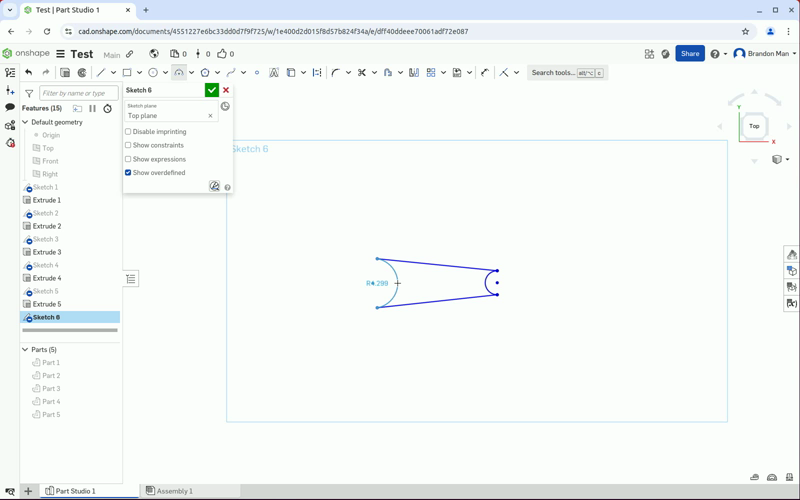
key_up(shift)
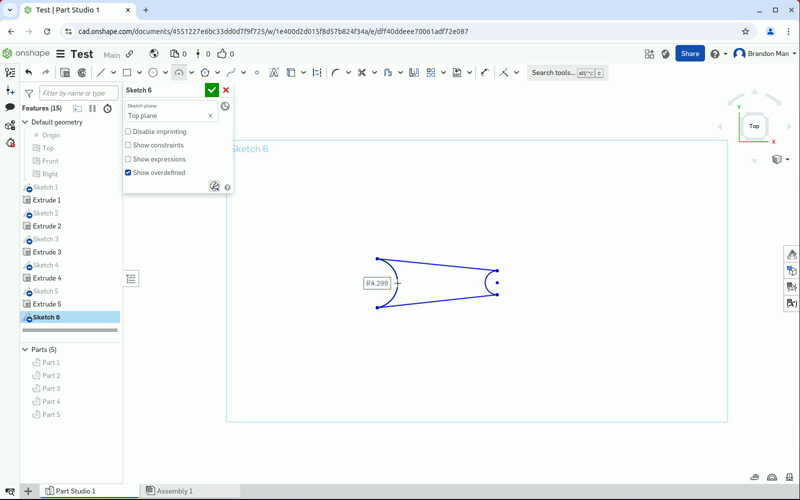
key(esc)
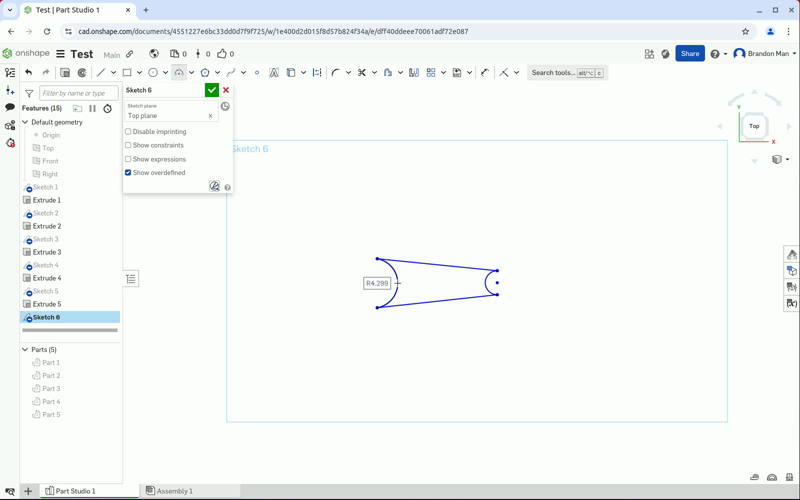
key(l)
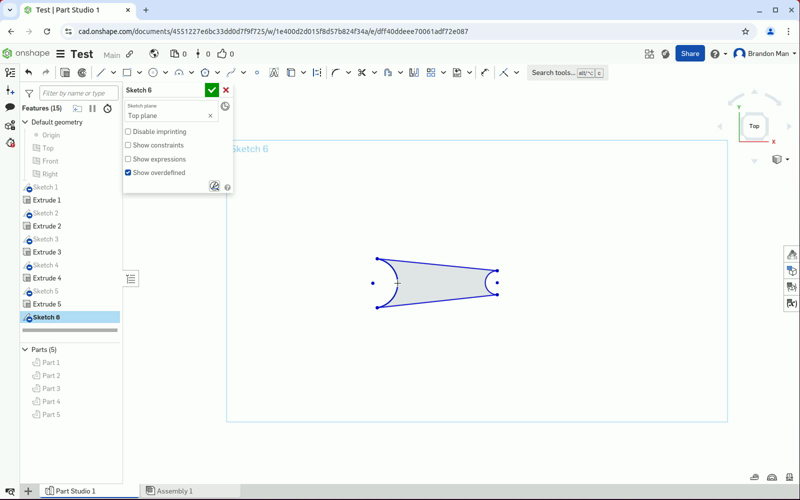
key_down(shift)
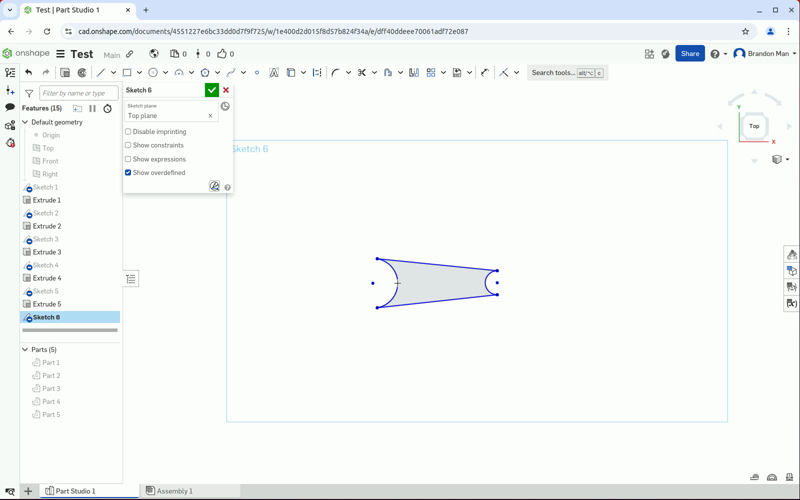
mouse_move(410, 289)
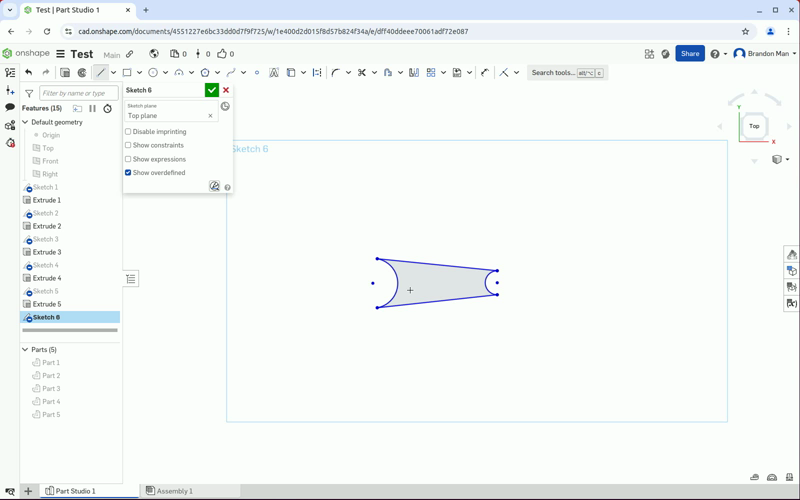
click(410, 289)
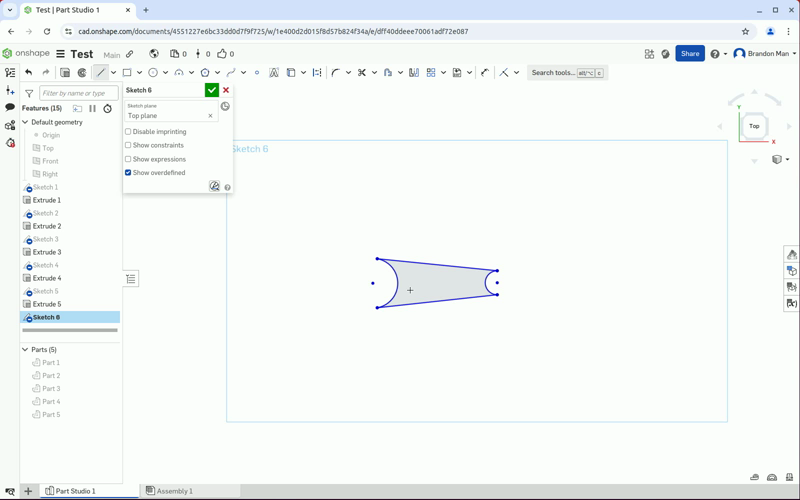
key_up(shift)
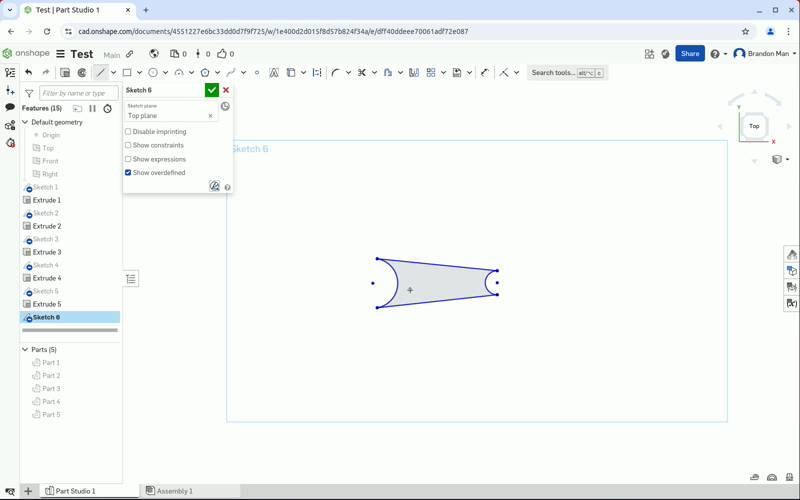
key_down(shift)
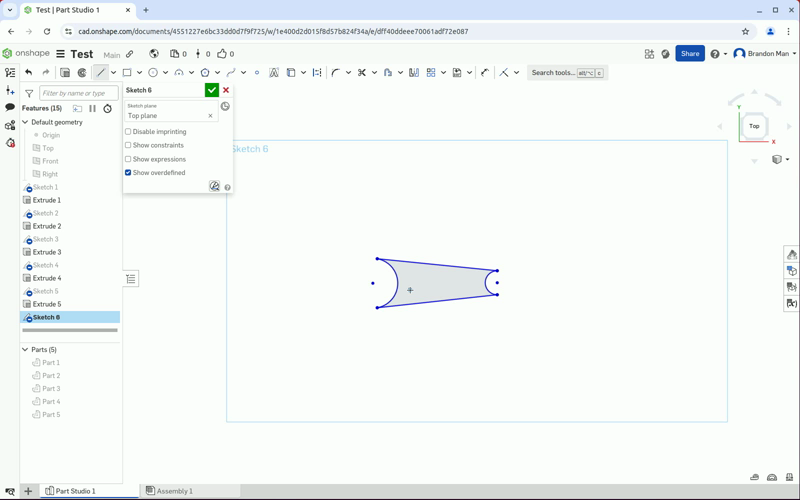
mouse_move(440, 289)
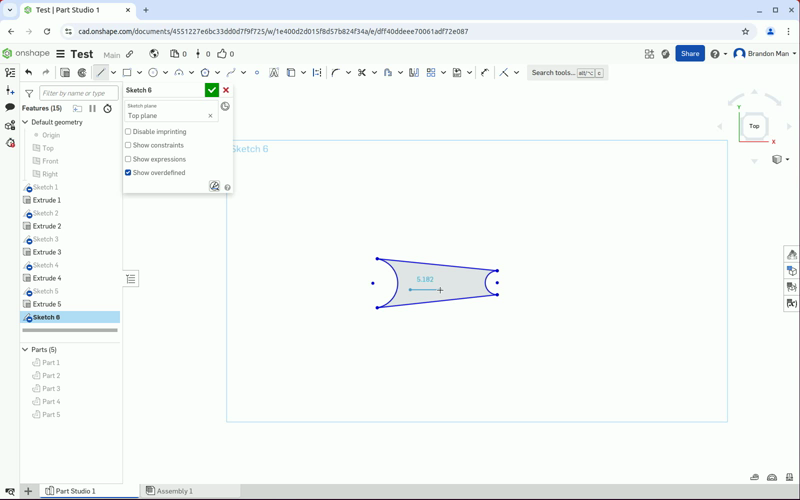
mouse_move(459, 289)
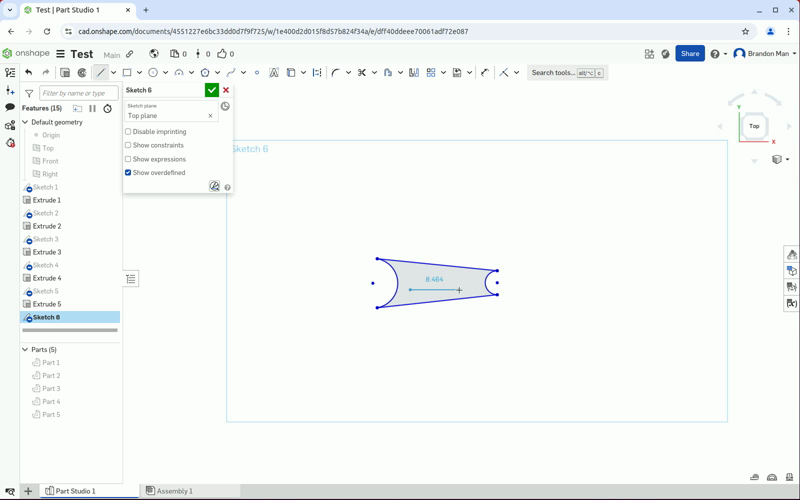
click(459, 289)
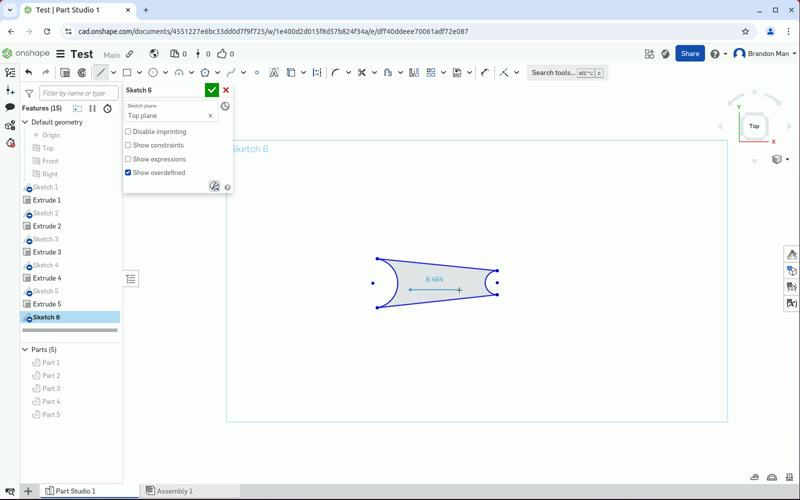
key_up(shift)
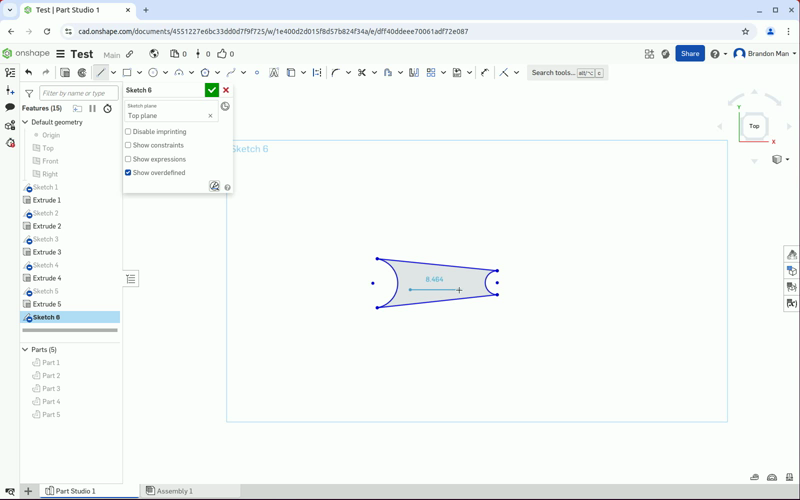
key(esc)
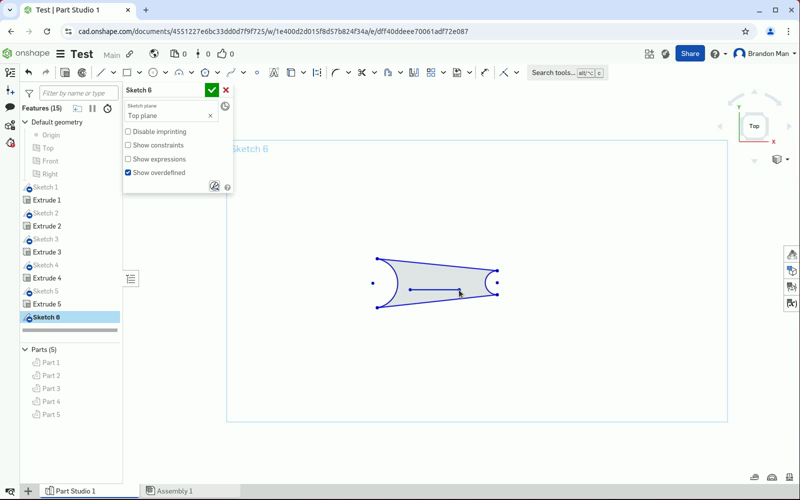
key(a)
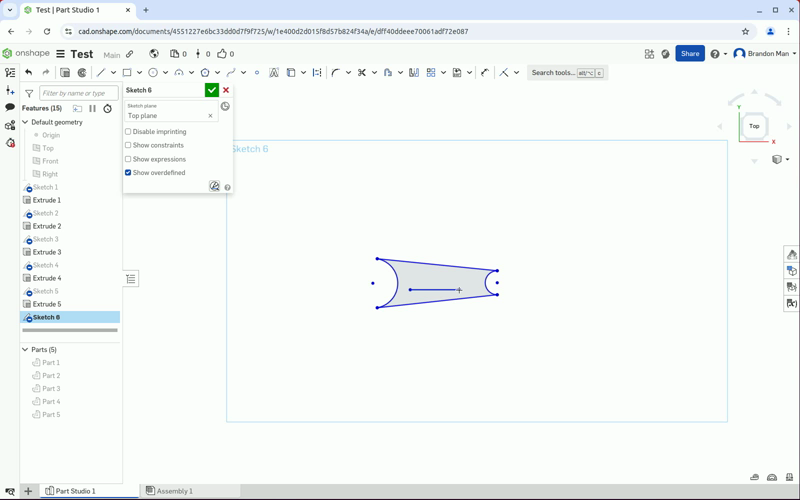
mouse_move(459, 289)
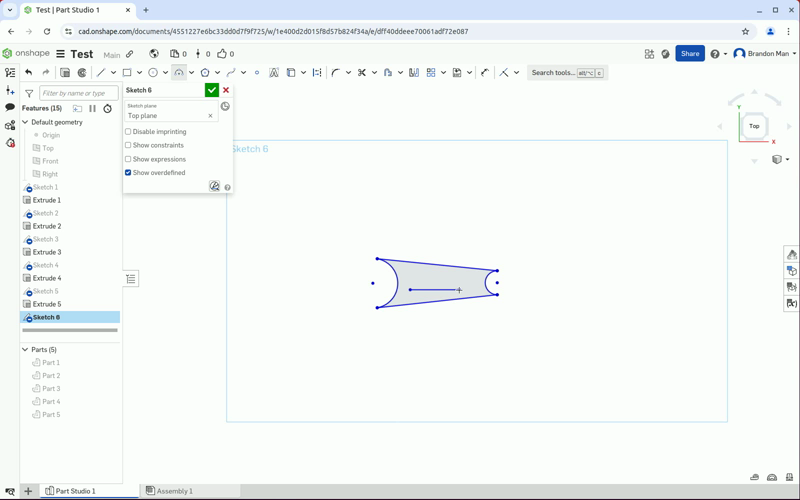
click(459, 289)
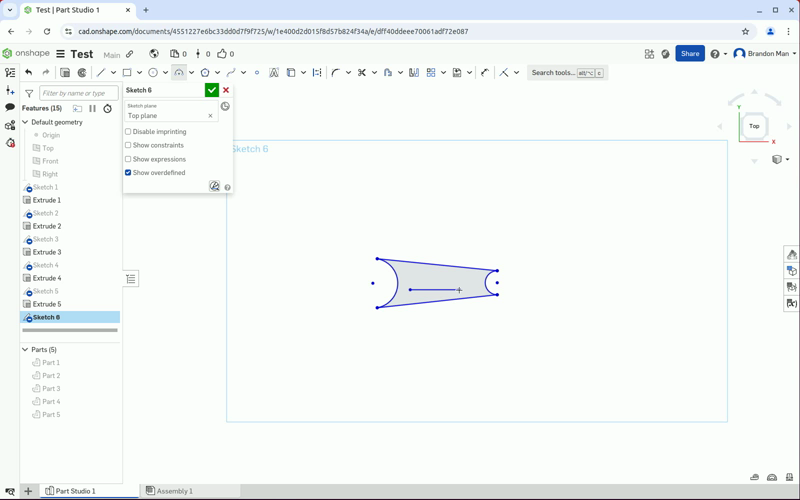
key_down(shift)
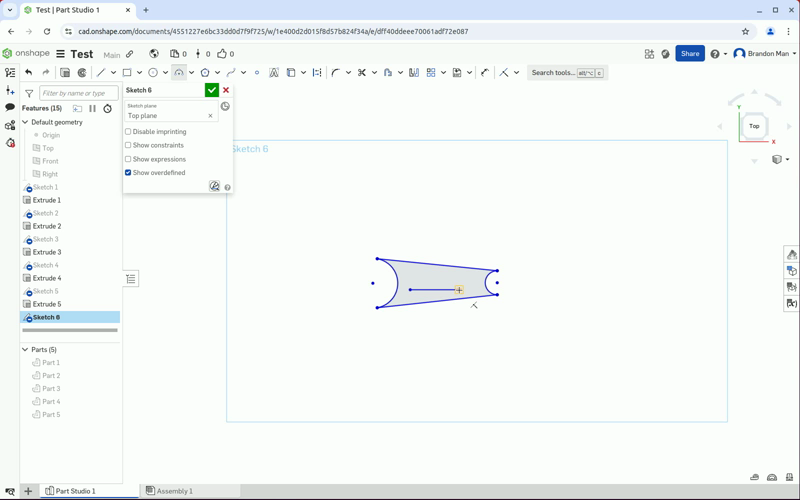
mouse_move(459, 277)
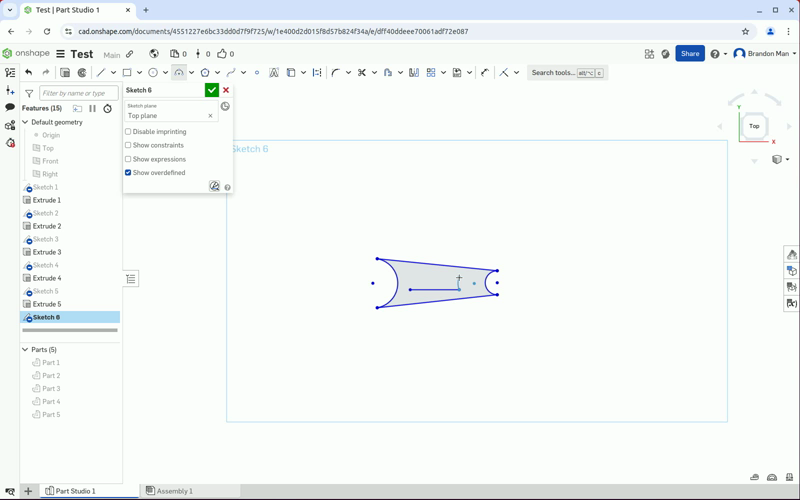
click(459, 277)
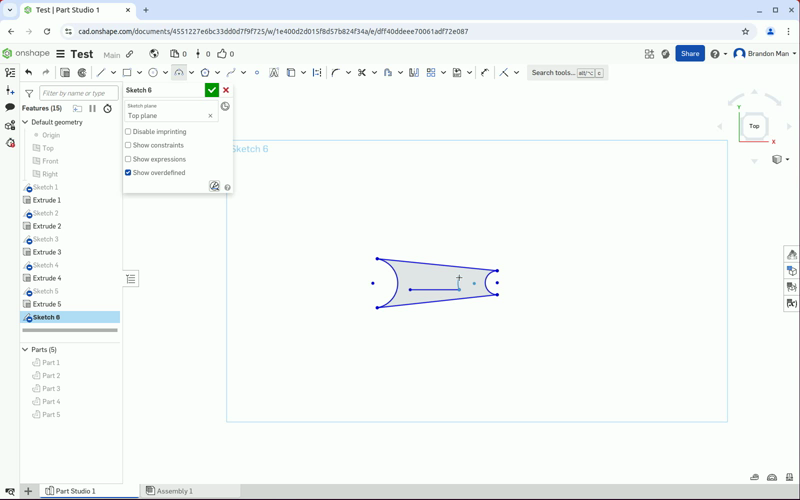
mouse_move(465, 283)
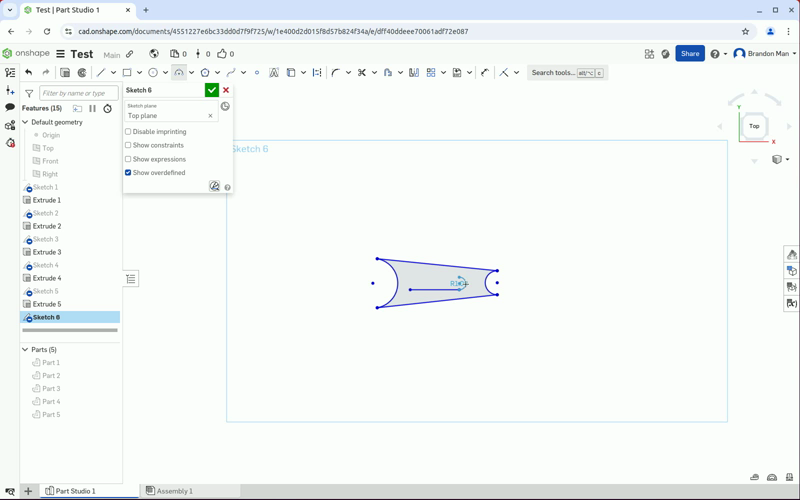
click(465, 283)
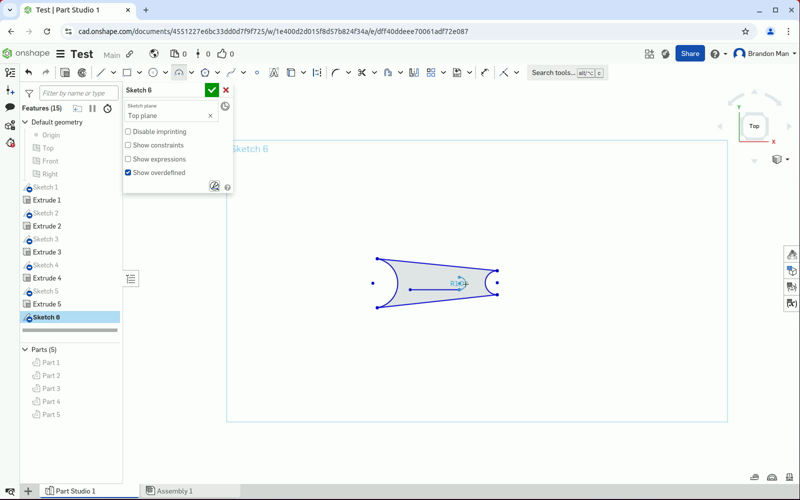
key_up(shift)
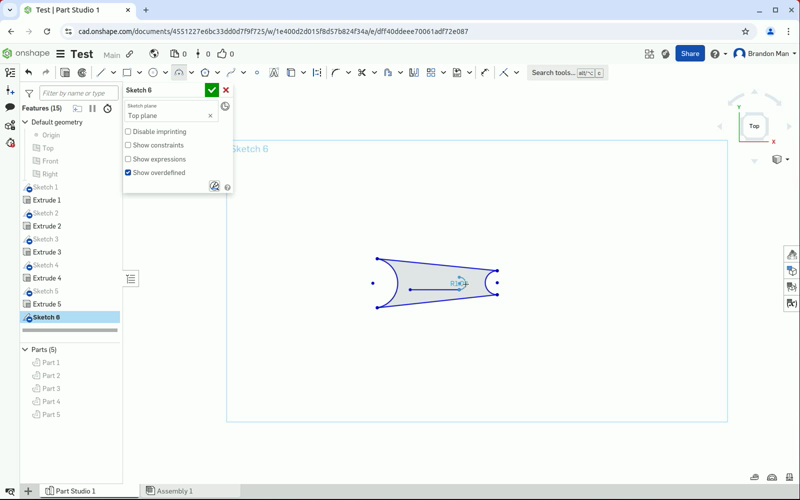
key(esc)
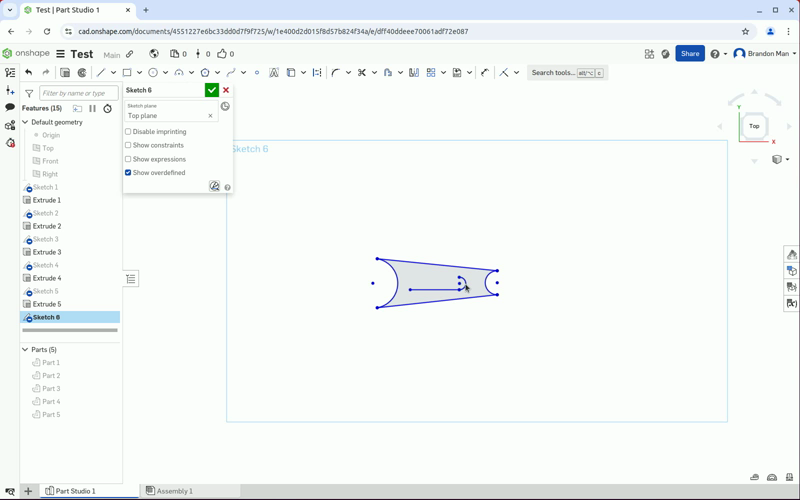
key(l)
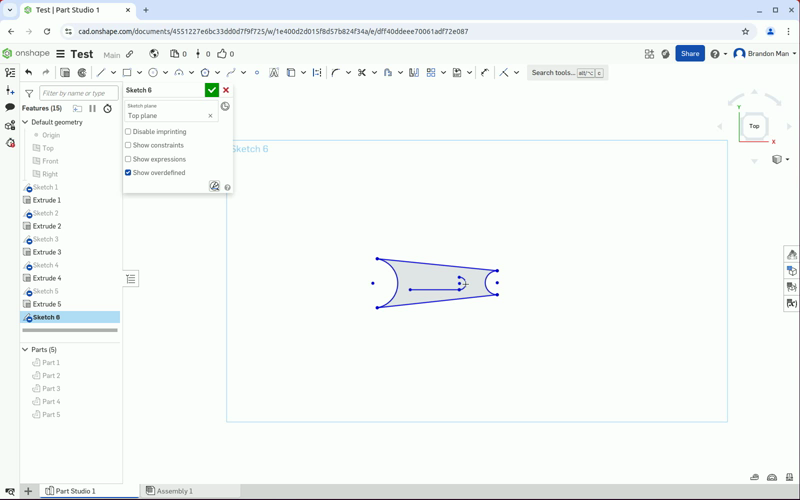
mouse_move(459, 277)
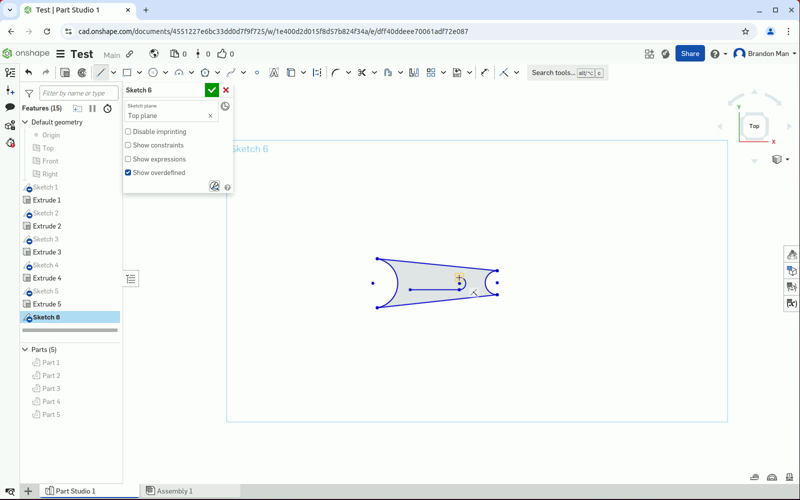
click(459, 277)
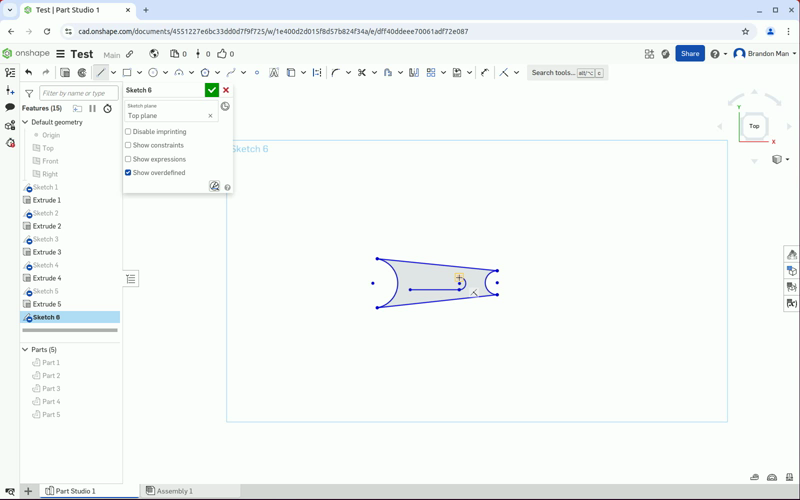
key_down(shift)
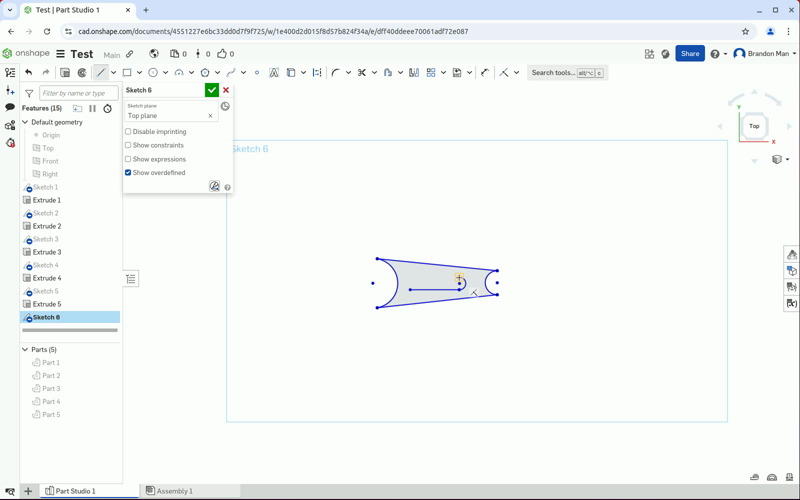
mouse_move(489, 277)
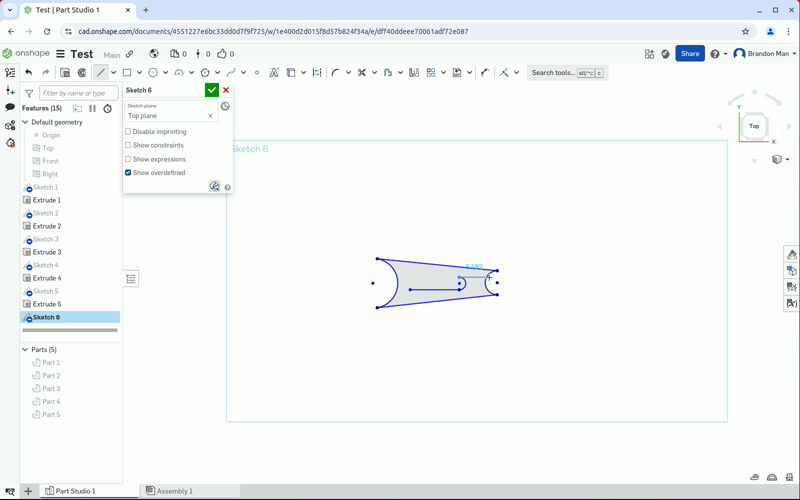
mouse_move(410, 277)
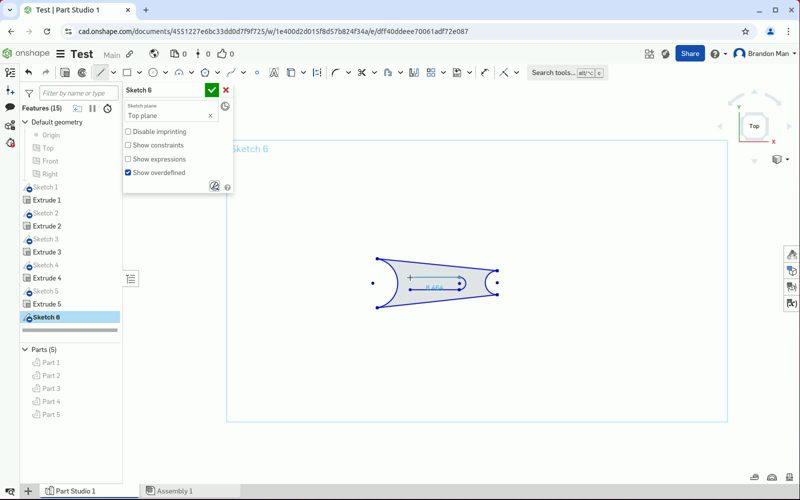
click(410, 277)
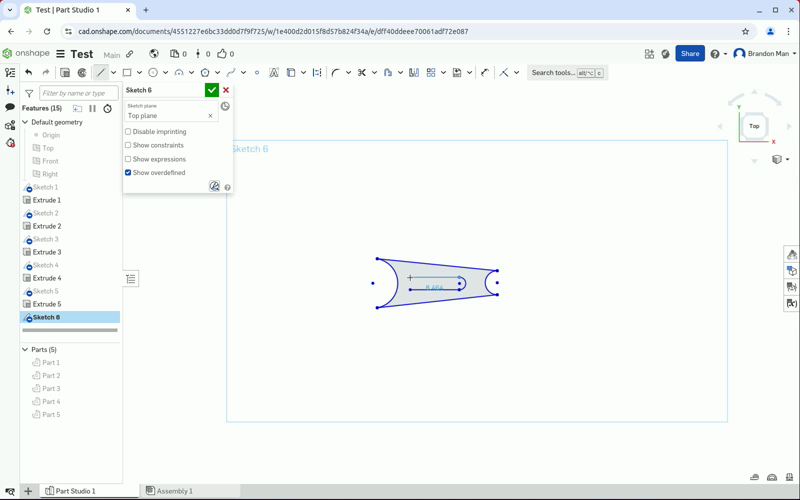
key_up(shift)
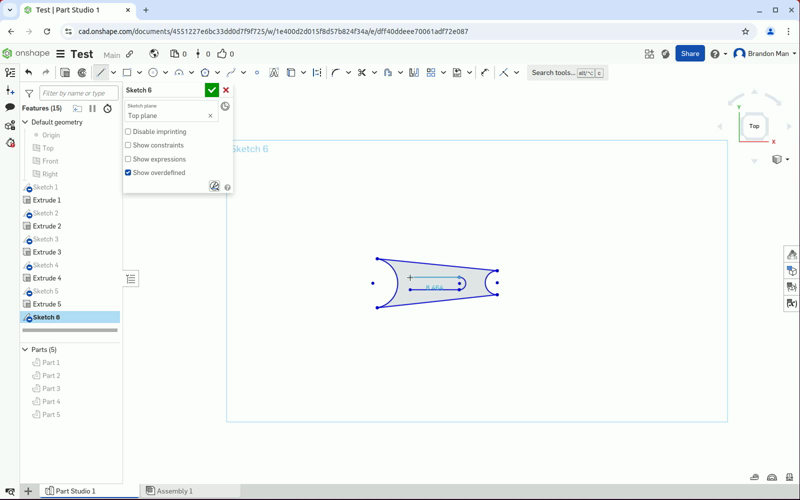
key(esc)
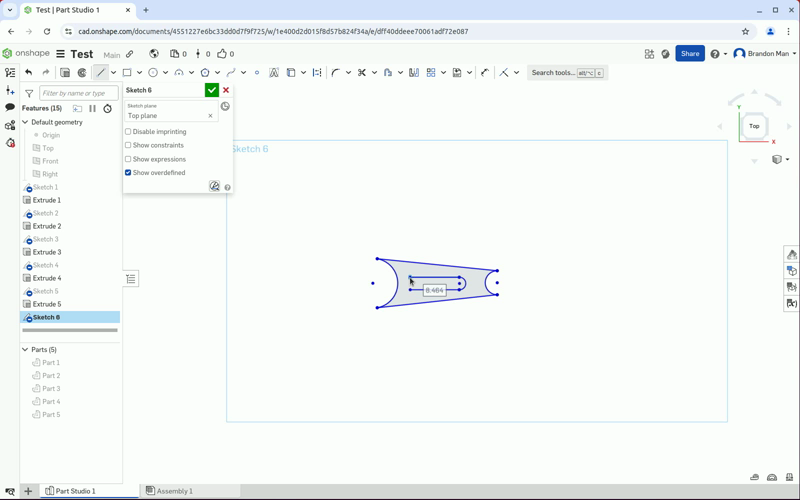
key(a)
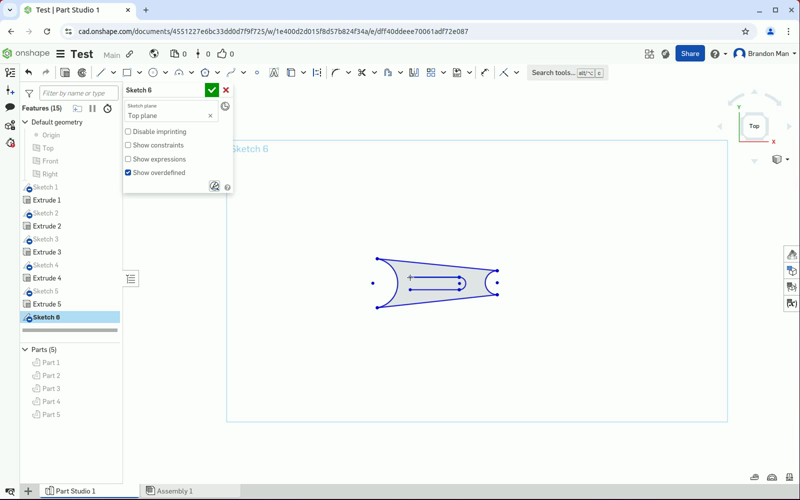
mouse_move(410, 277)
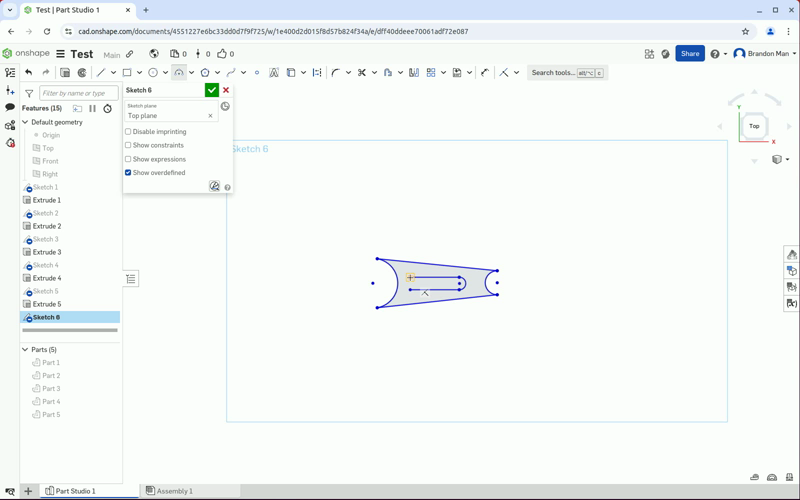
click(410, 277)
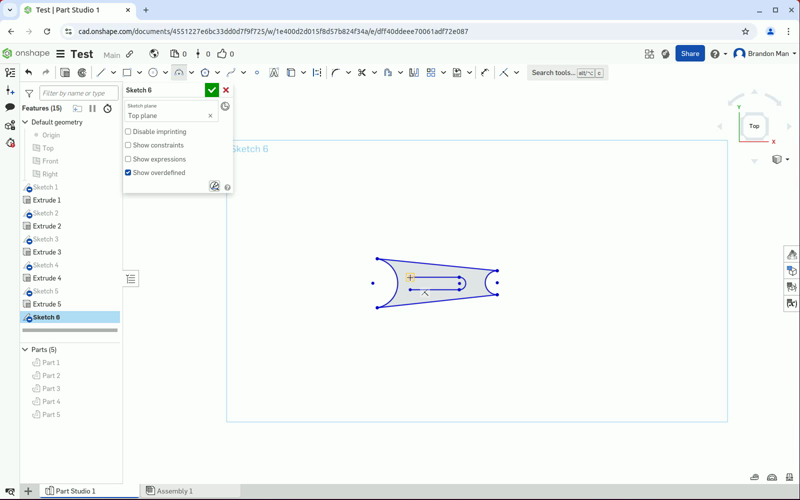
mouse_move(410, 289)
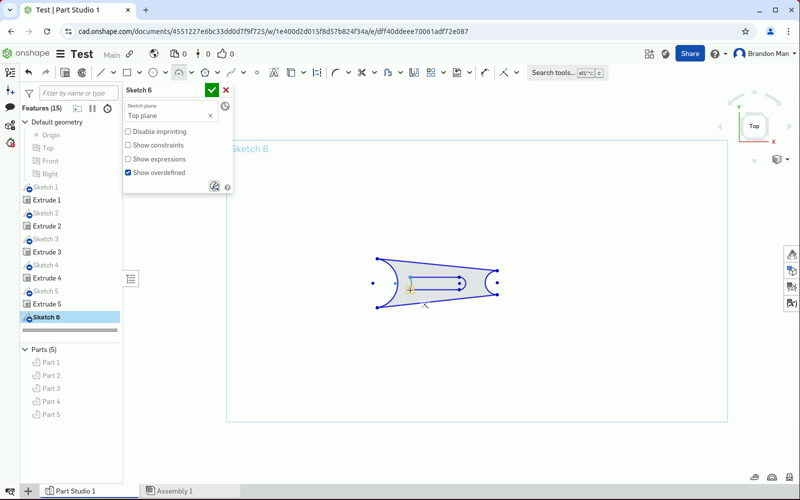
click(410, 289)
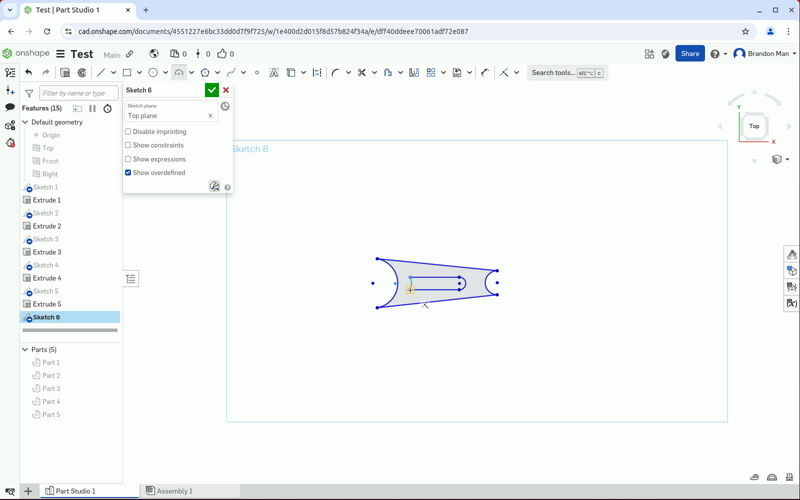
key_down(shift)
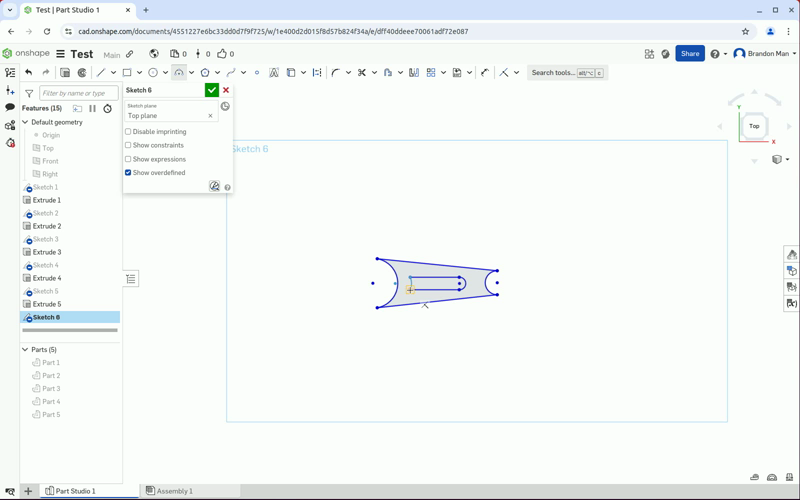
mouse_move(404, 283)
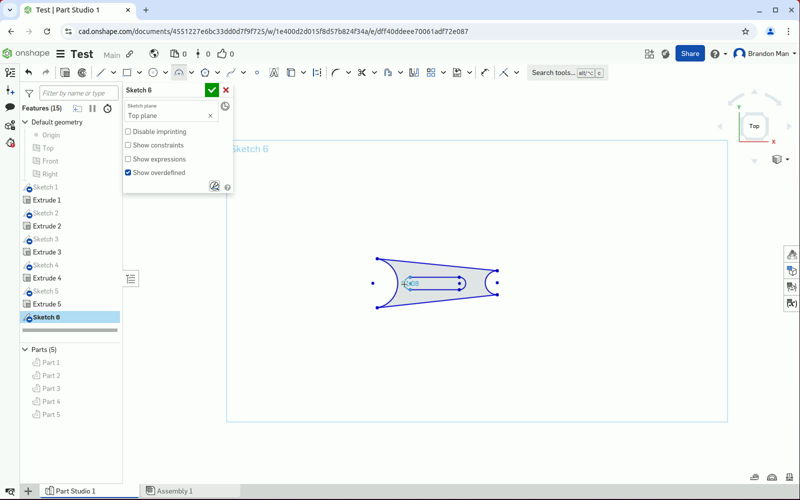
click(404, 283)
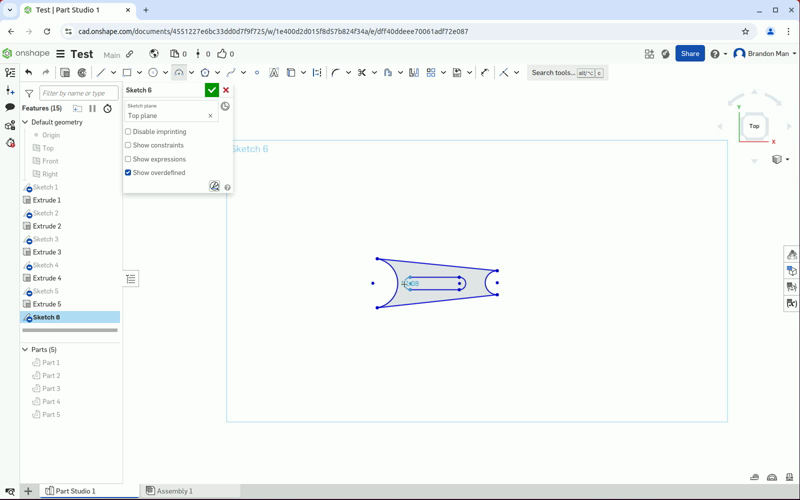
key_up(shift)
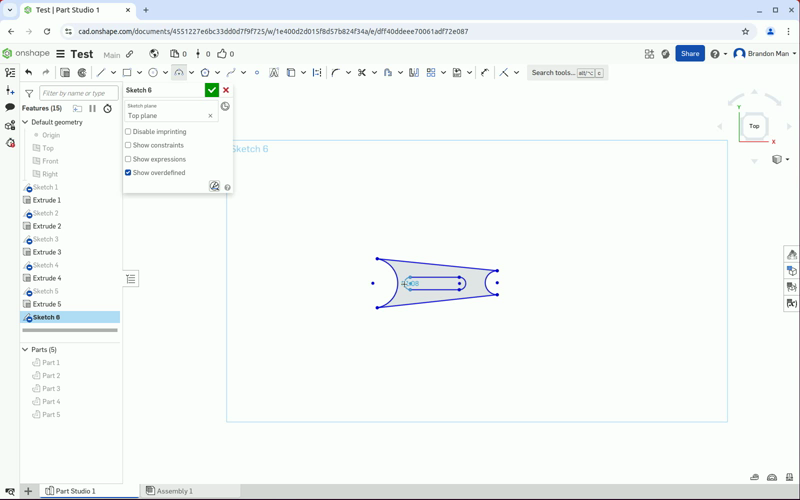
key(esc)
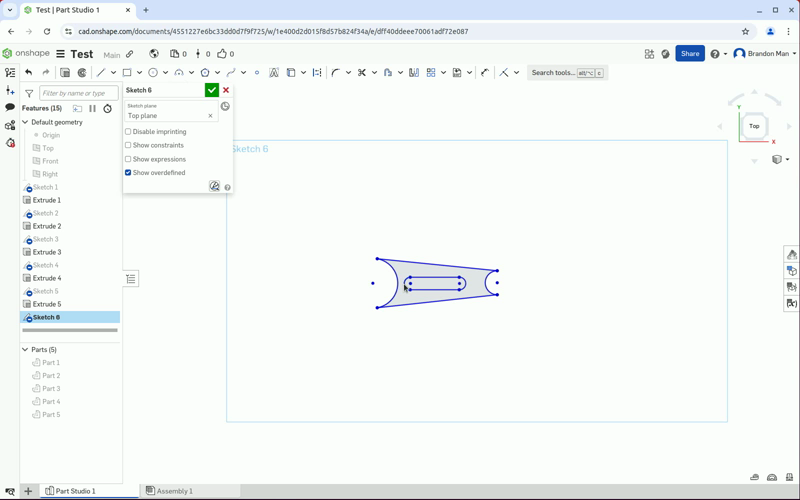
mouse_move(467, 272)
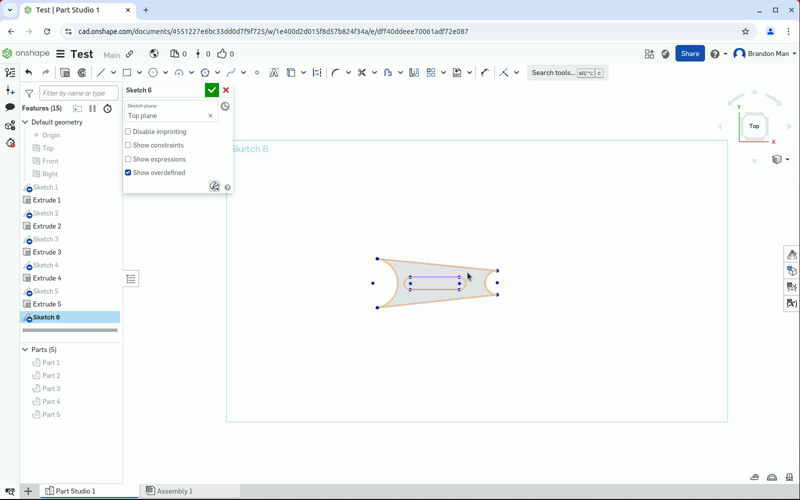
click(467, 272)
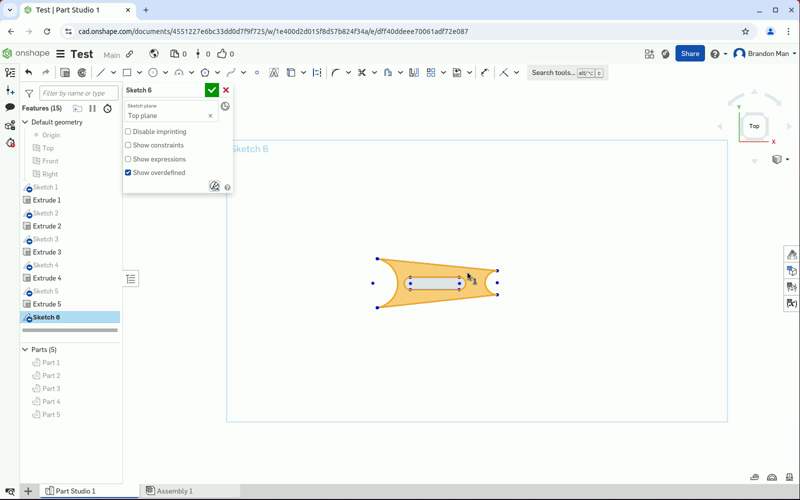
mouse_move(73, 352)
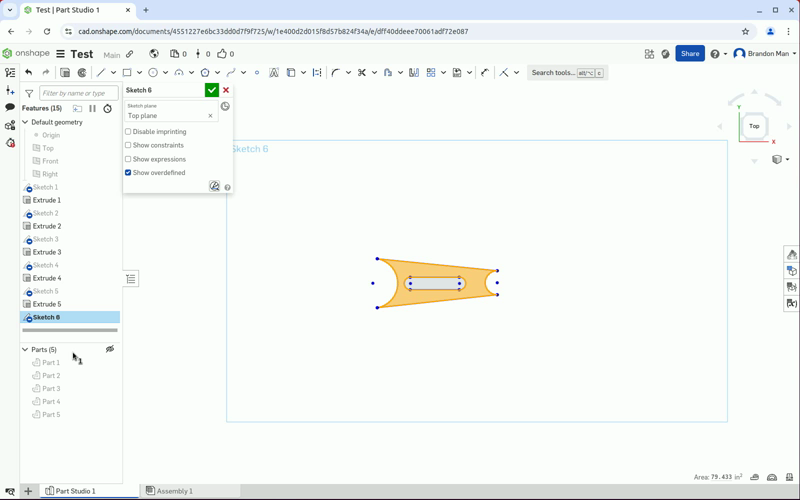
key(shift+y)
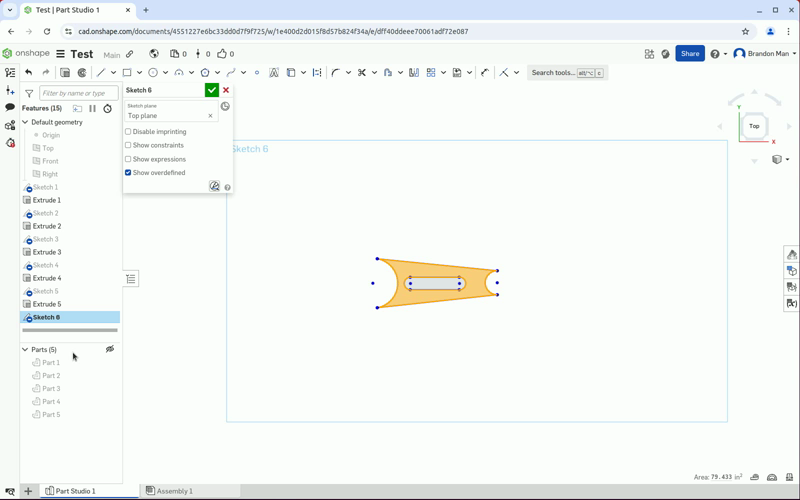
key(shift+e)
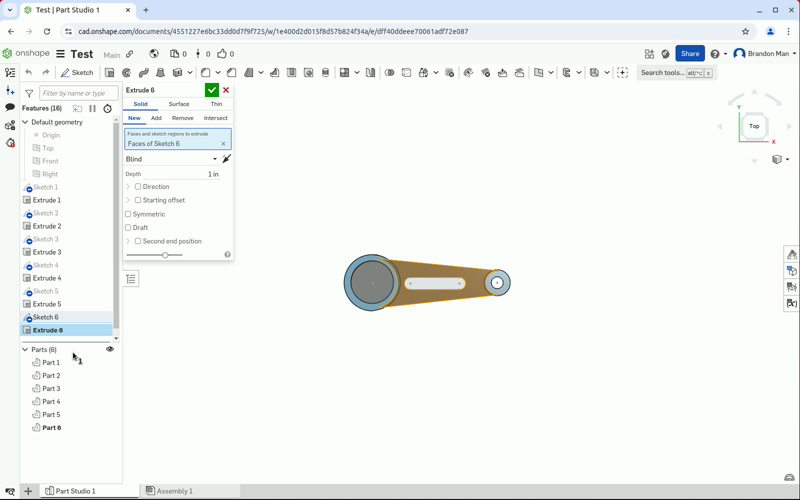
mouse_move(143, 106)
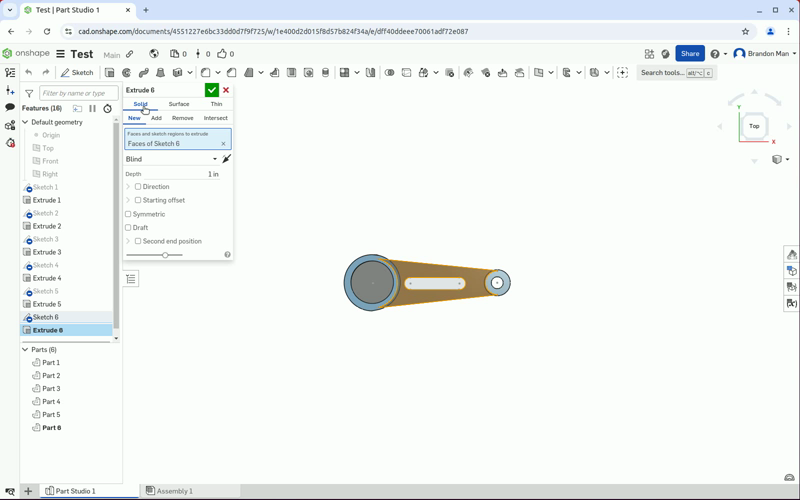
click(143, 106)
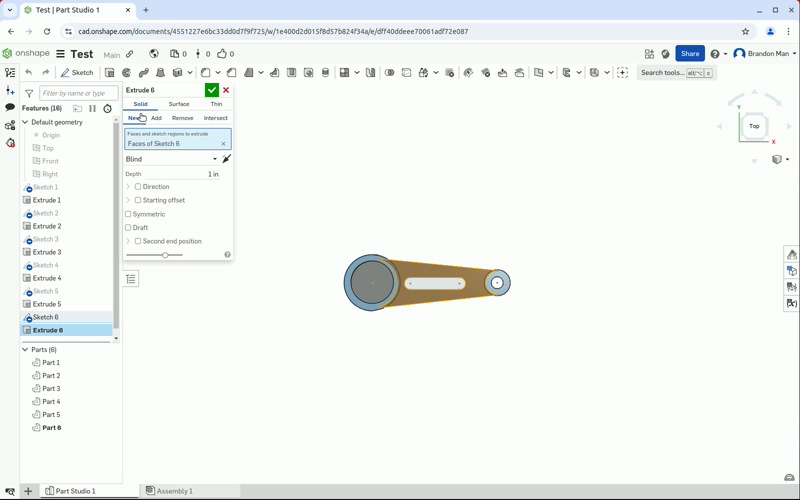
mouse_move(137, 120)
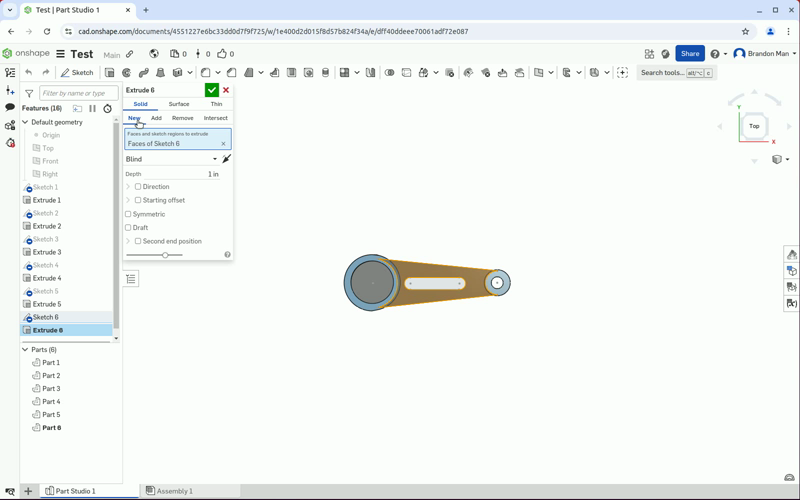
click(137, 120)
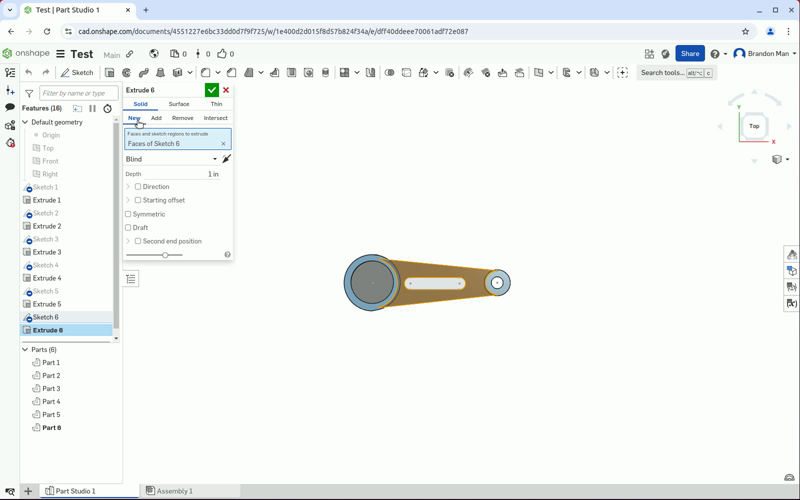
key(tab, 4)
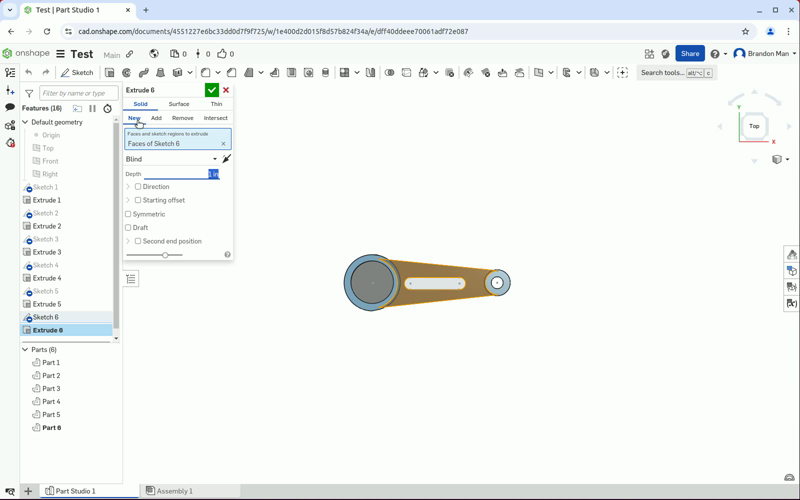
text(5.055)
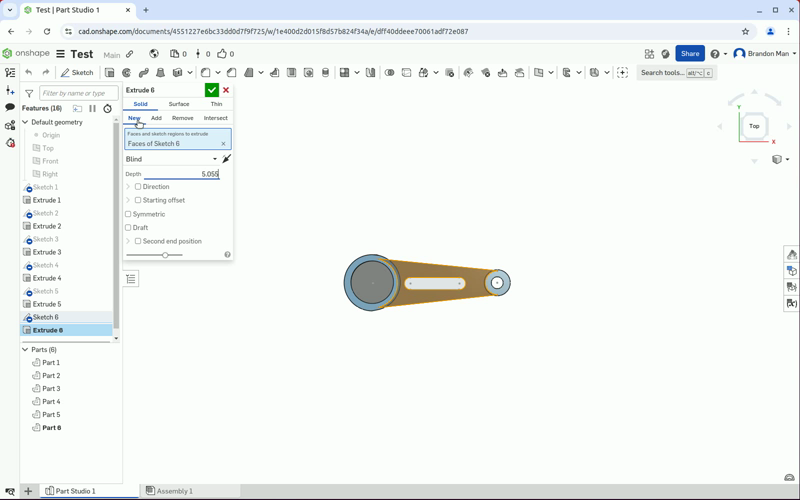
key(enter)
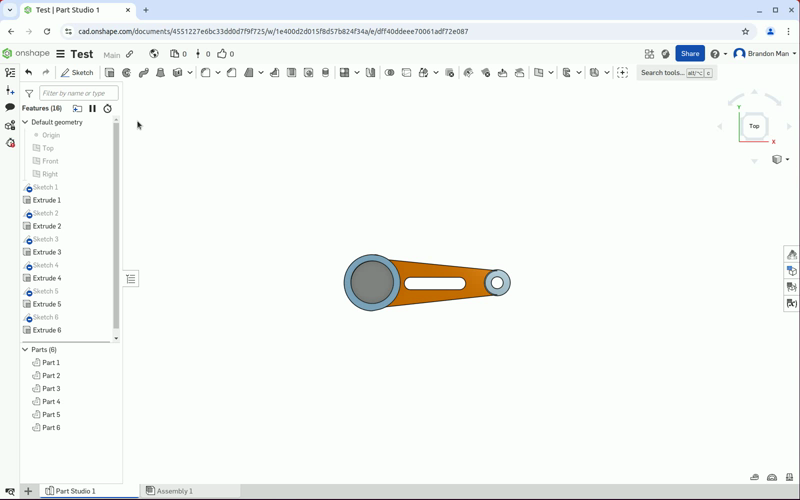
key(shift+h)
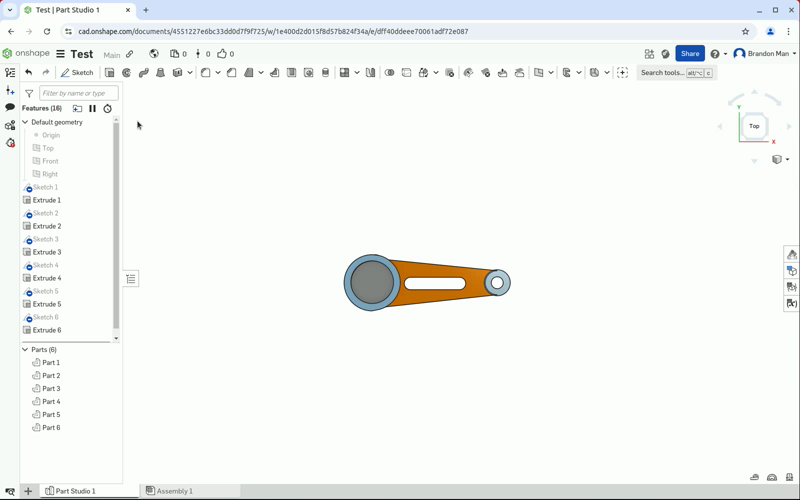
key(shift+h)
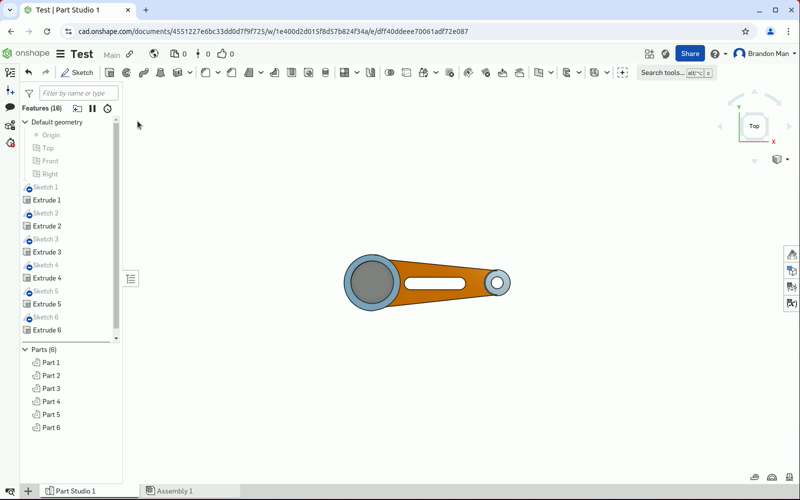
mouse_move(69, 189)
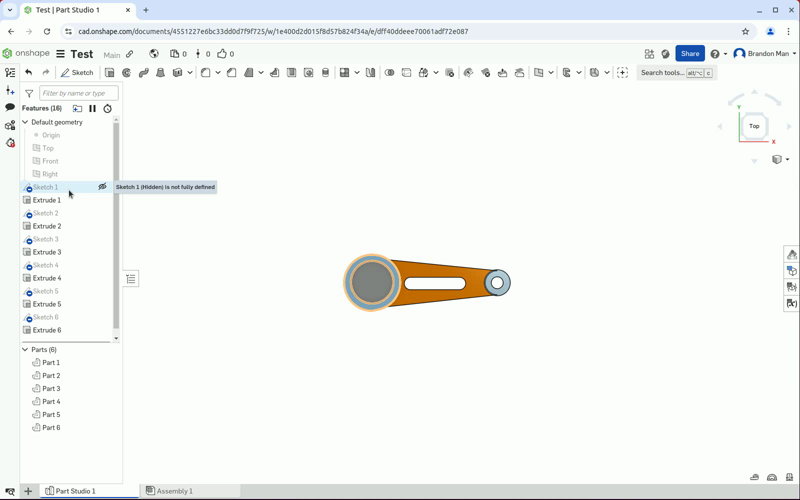
click(69, 189)
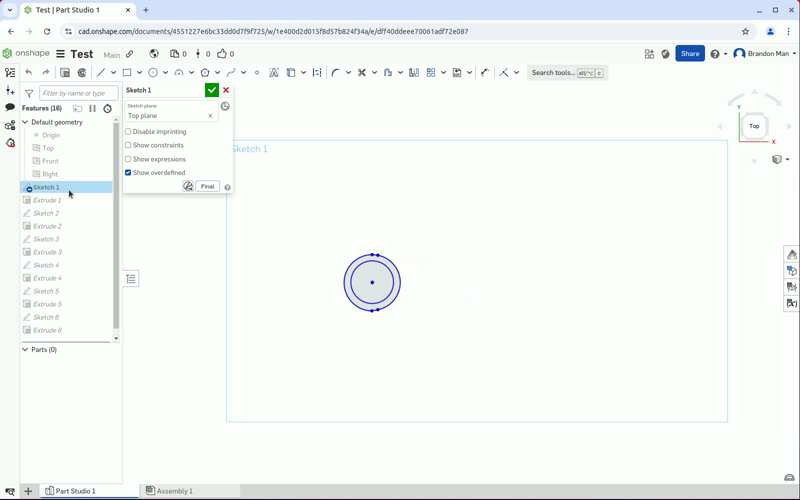
mouse_move(229, 92)
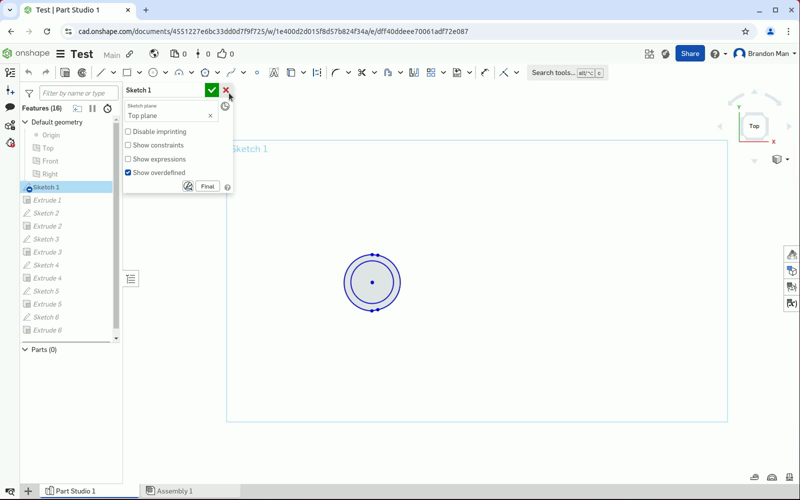
click(229, 92)
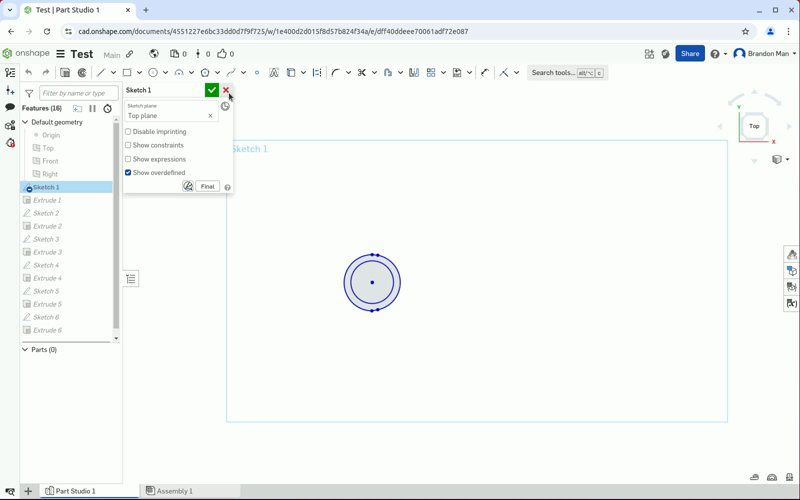
key(shift+s)
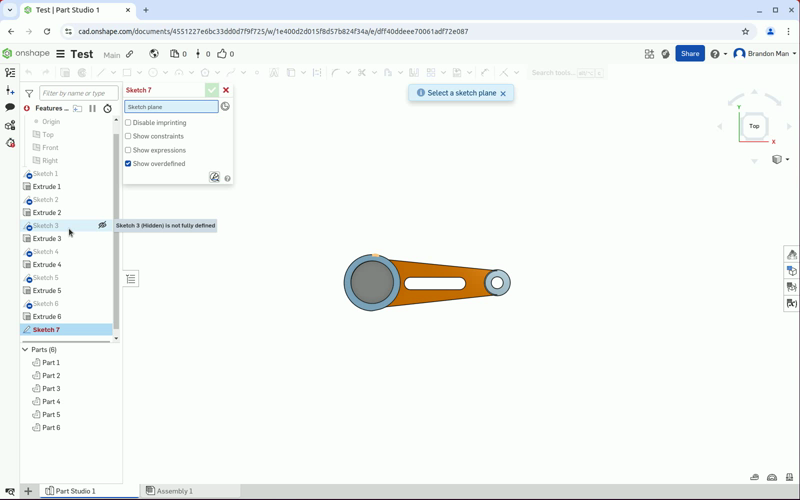
scroll(3)
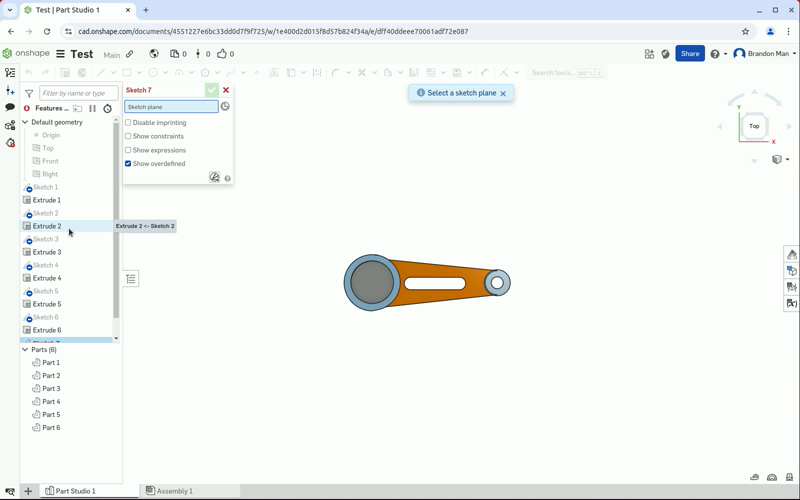
mouse_move(69, 150)
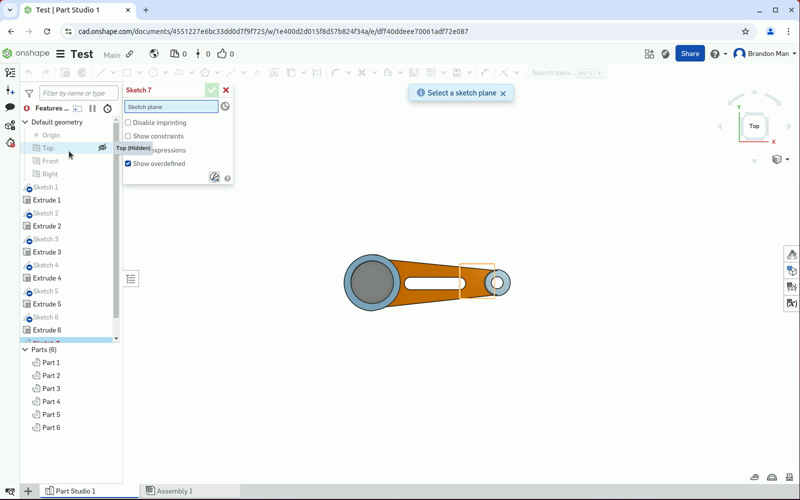
click(69, 150)
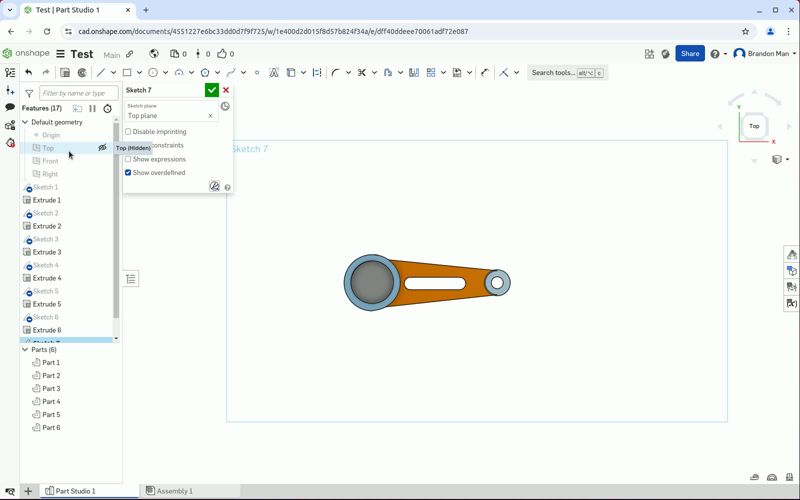
mouse_move(73, 352)
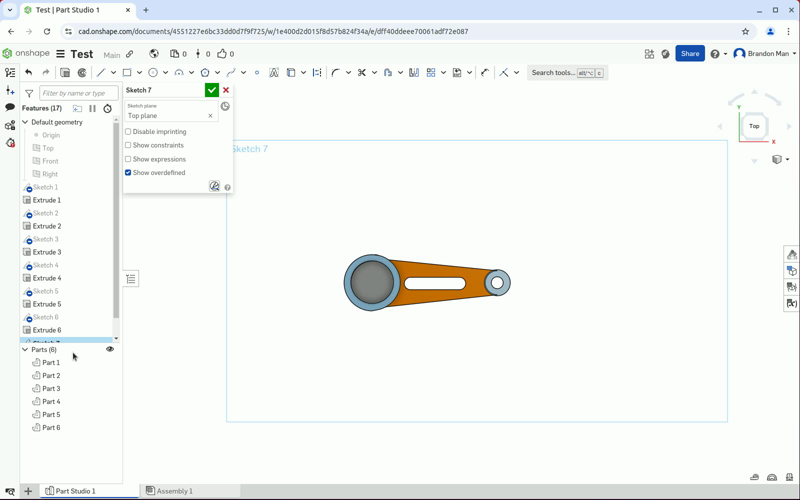
key(y)
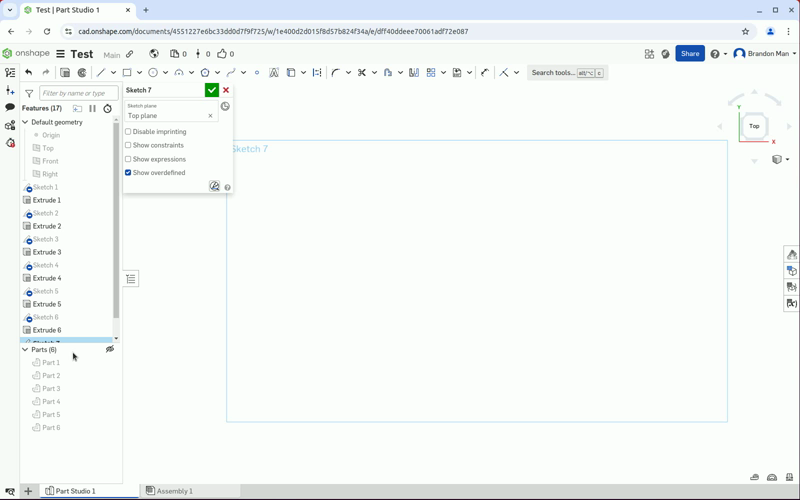
key(l)
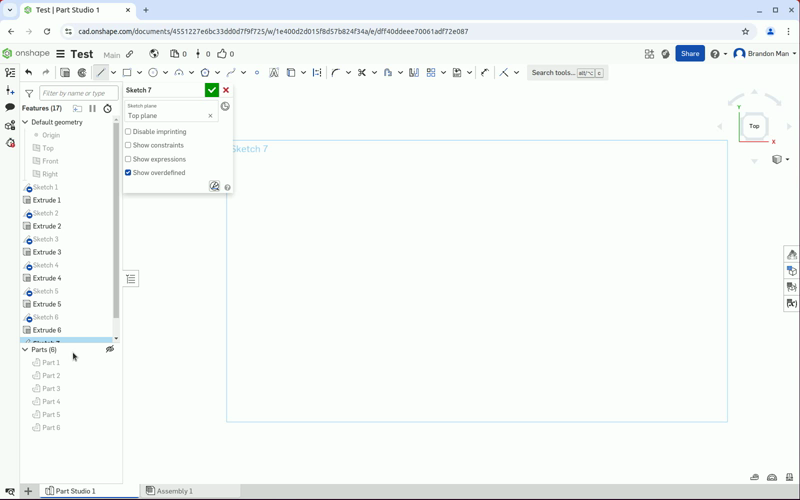
key_down(shift)
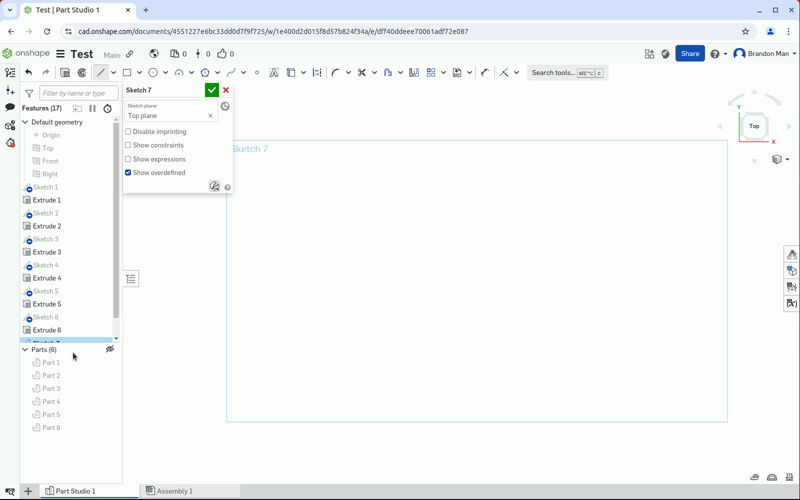
mouse_move(372, 307)
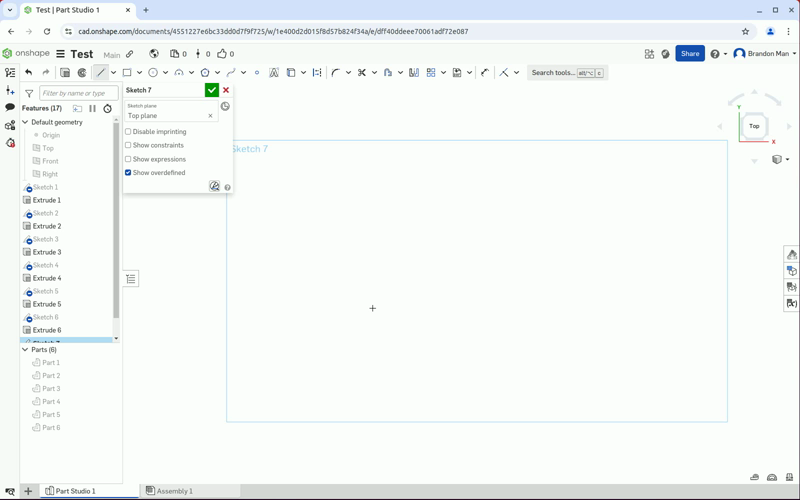
click(372, 307)
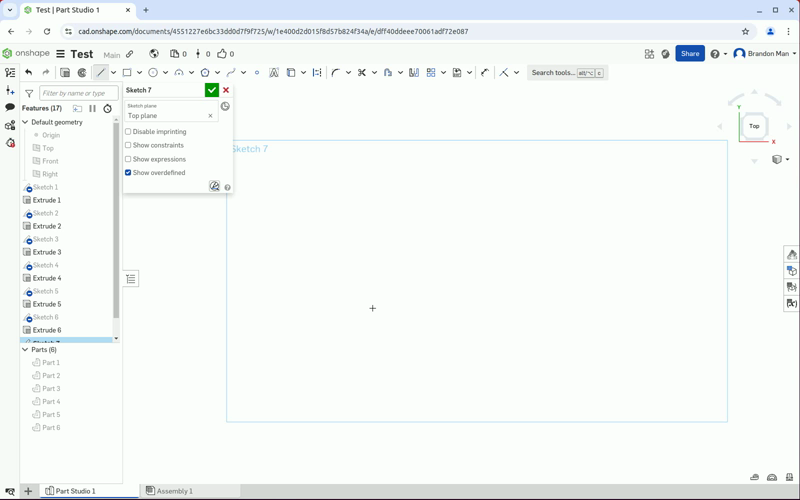
key_up(shift)
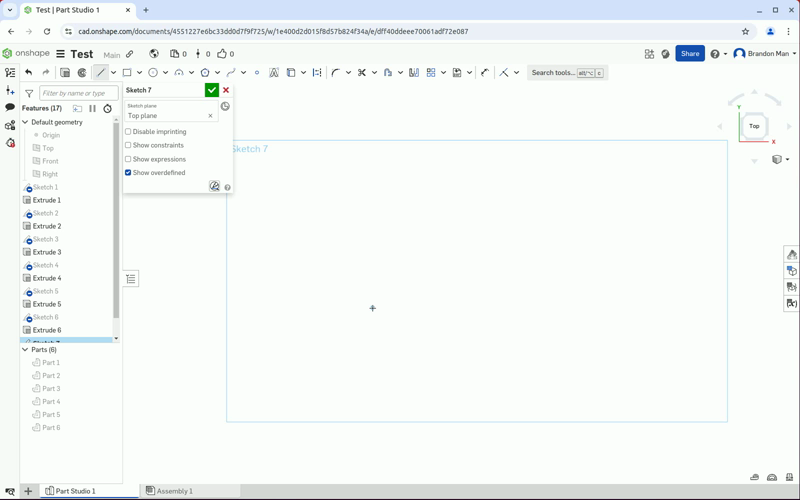
key_down(shift)
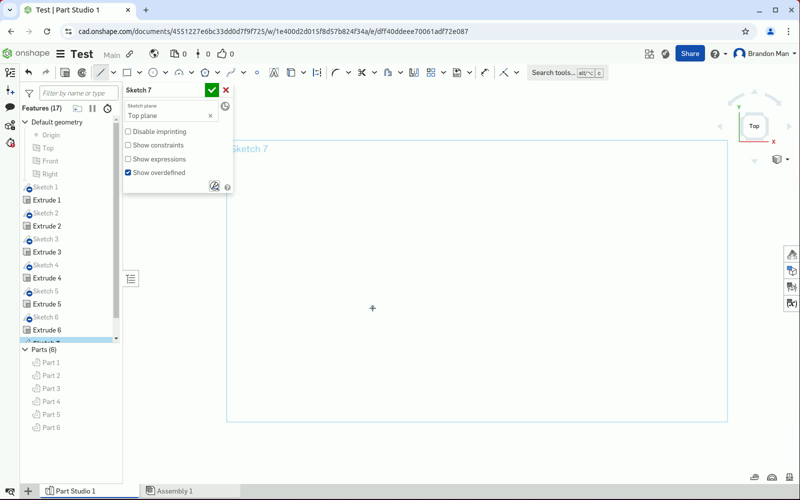
mouse_move(402, 307)
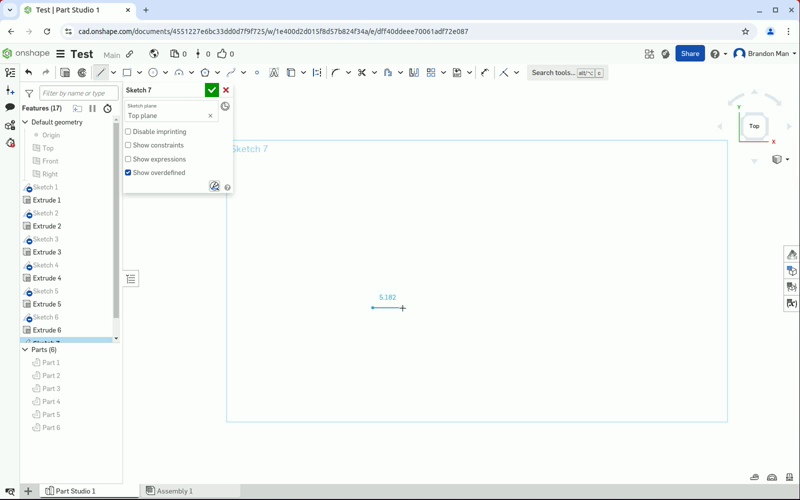
mouse_move(377, 306)
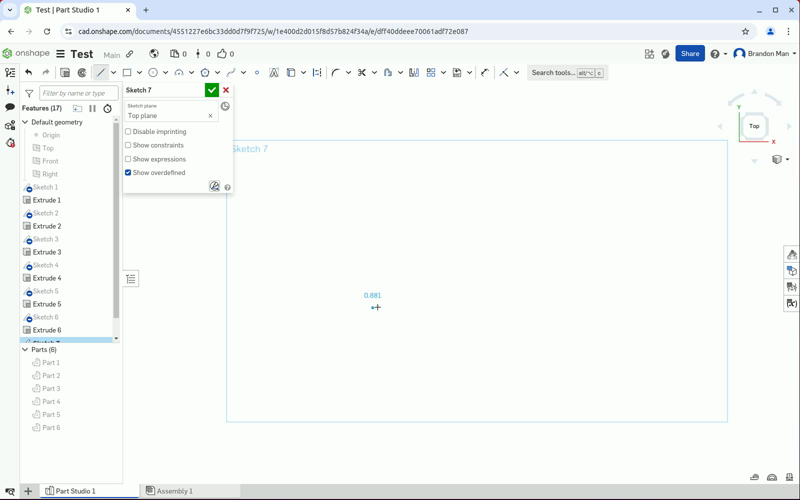
scroll(6)
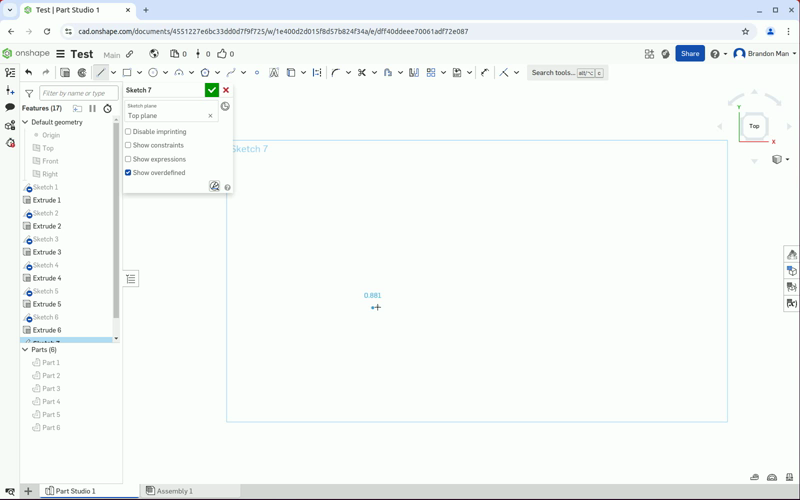
scroll(6)
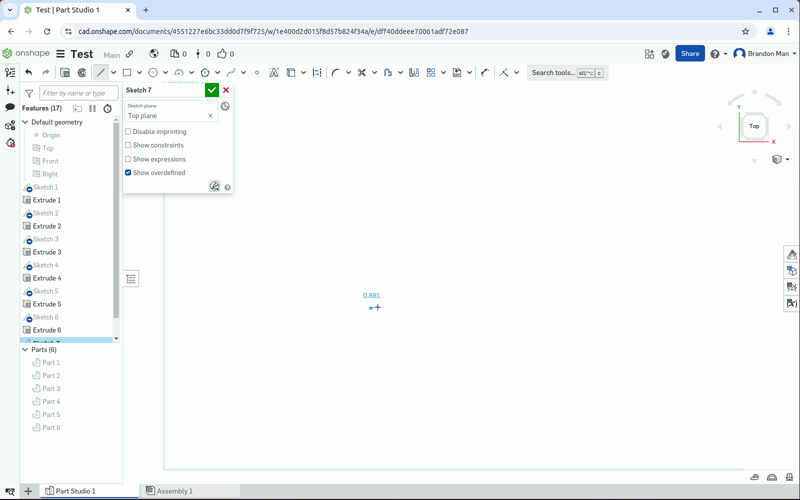
scroll(6)
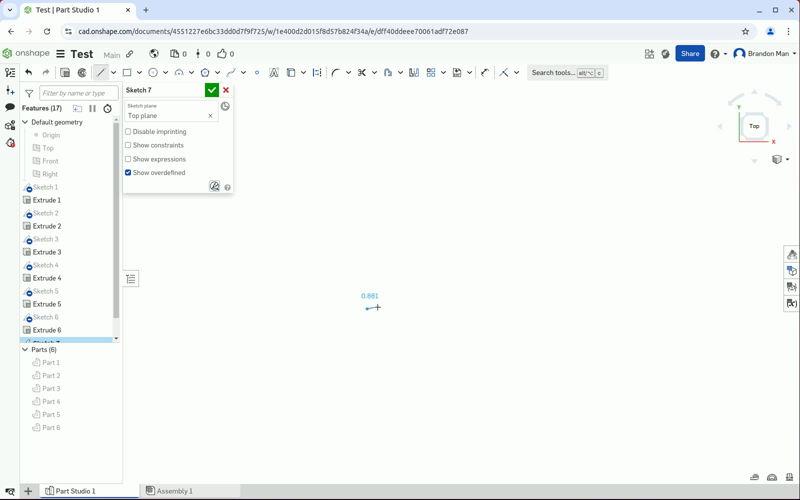
scroll(6)
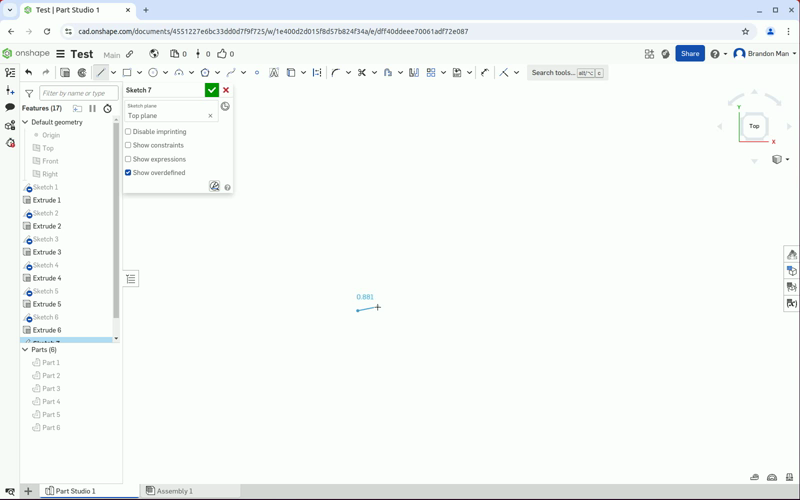
scroll(6)
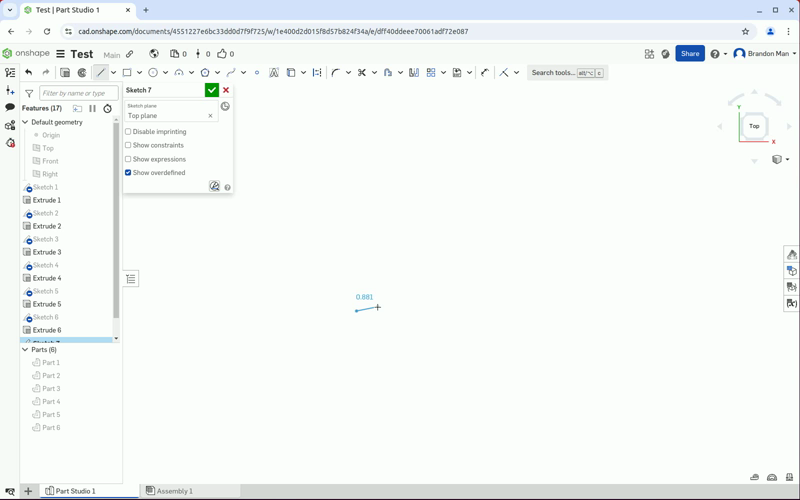
scroll(6)
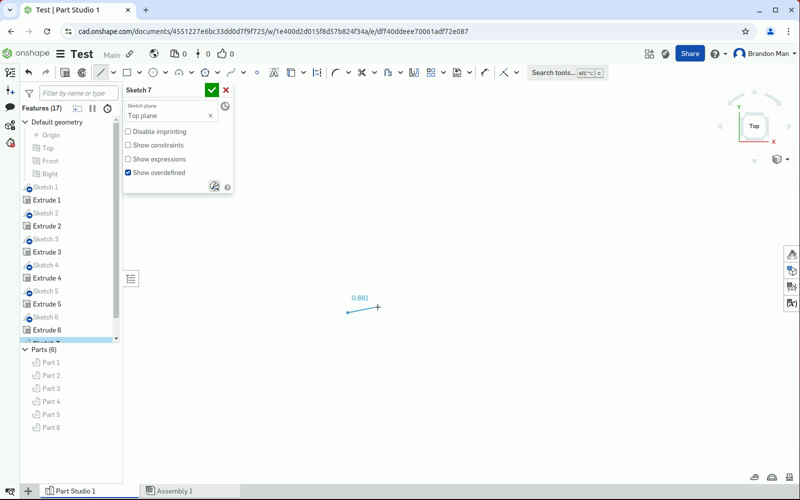
scroll(6)
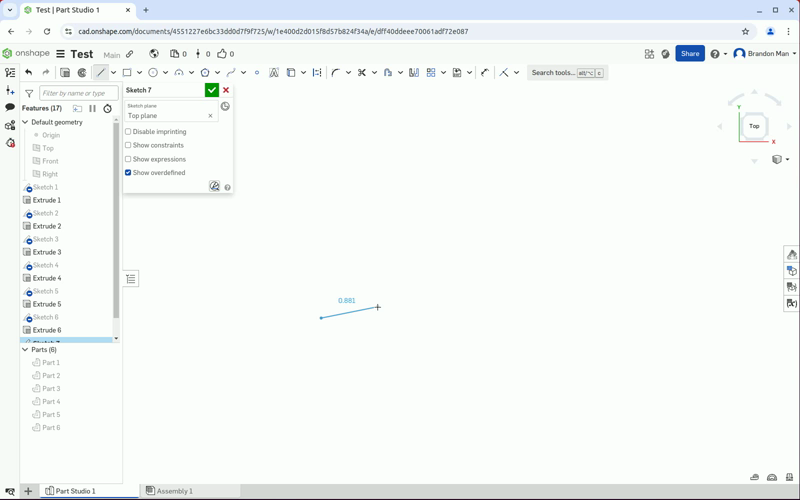
click(377, 306)
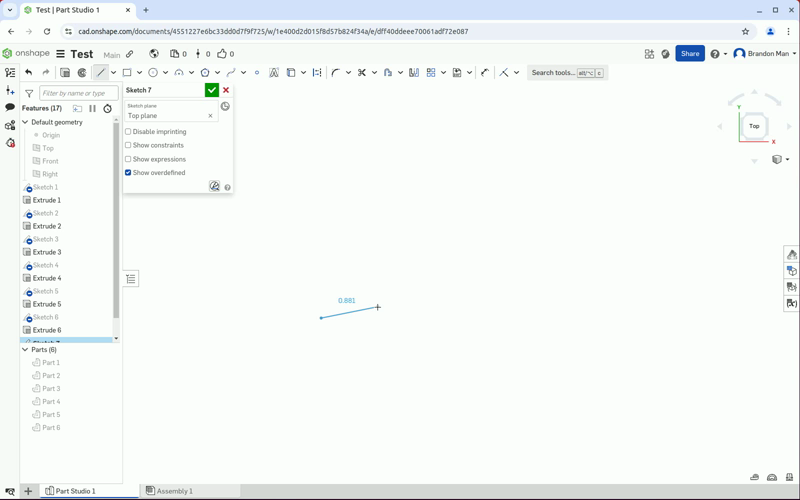
scroll(-6)
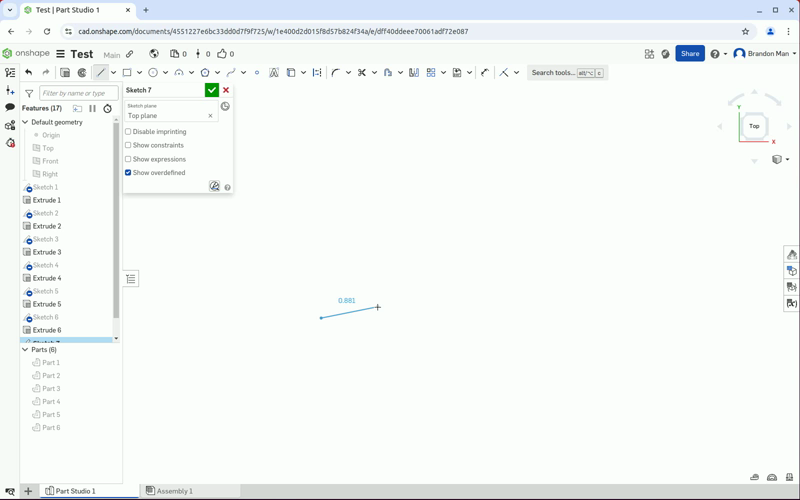
scroll(-6)
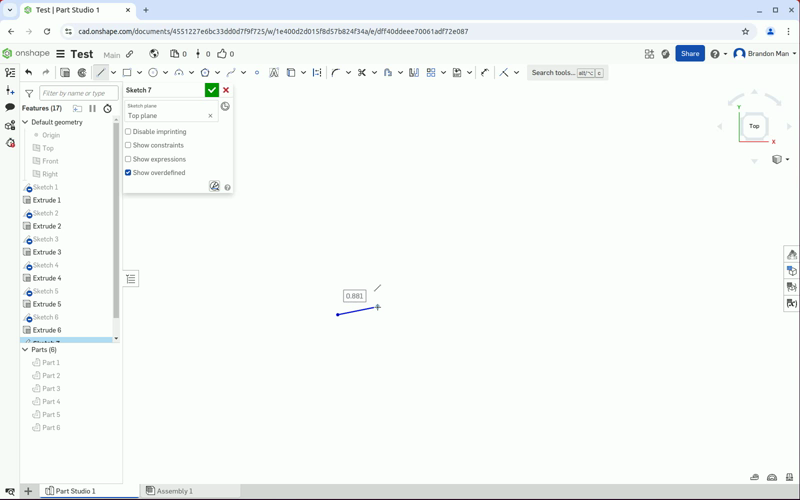
scroll(-6)
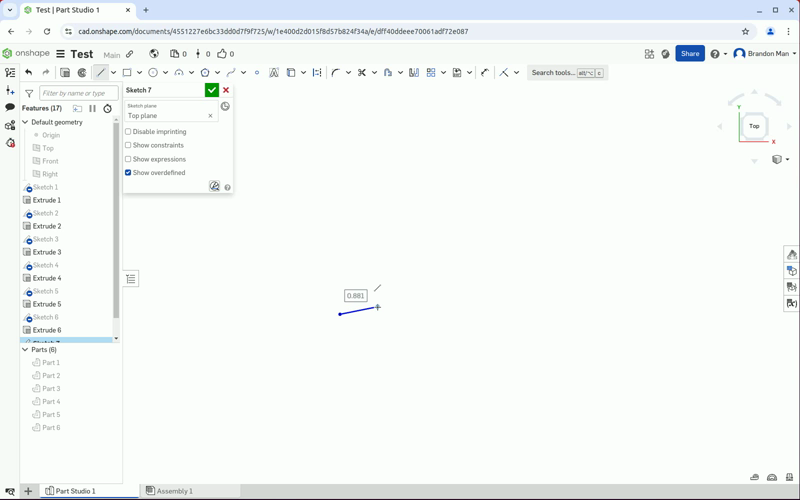
scroll(-6)
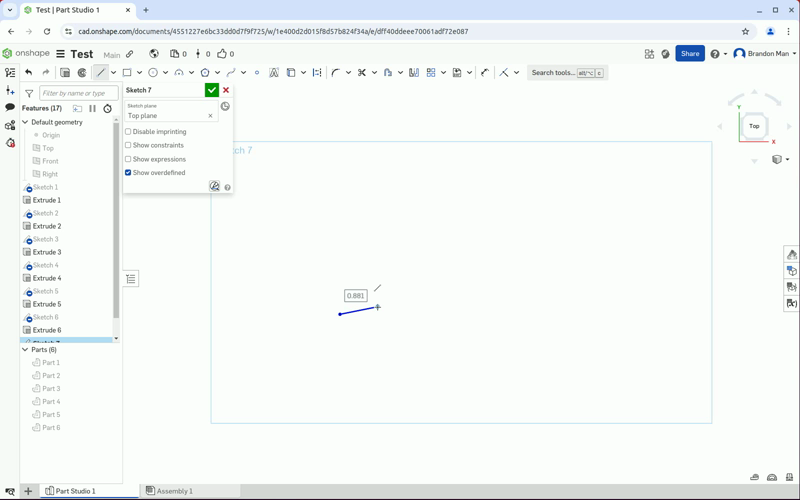
scroll(-6)
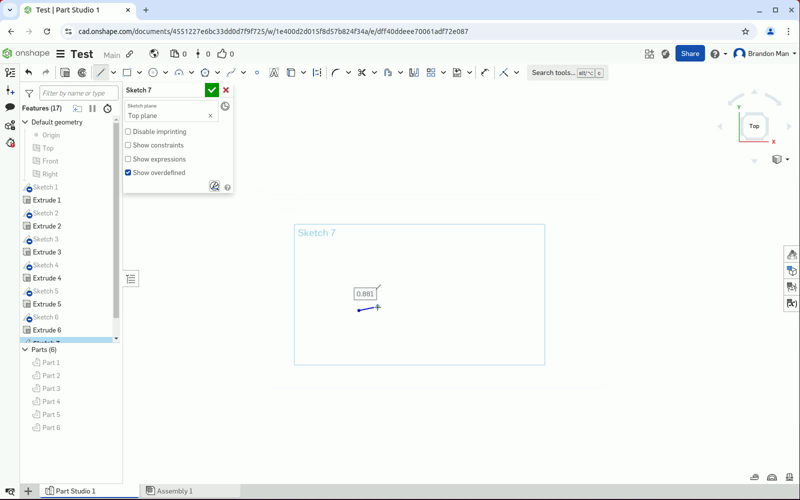
scroll(-6)
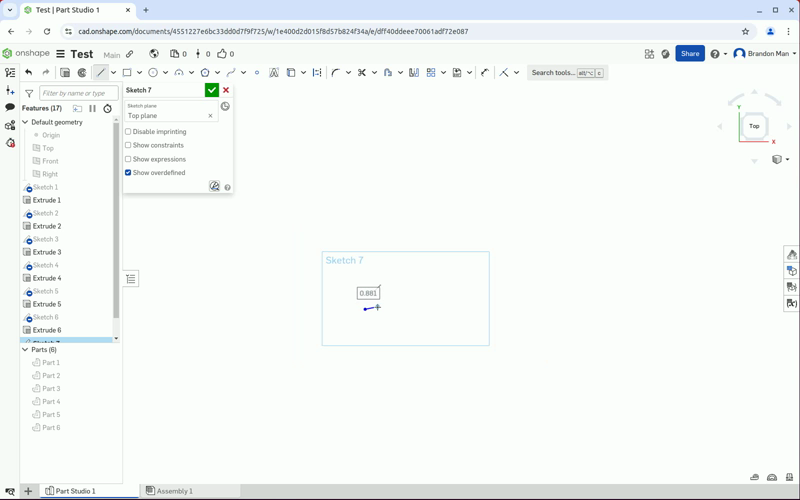
scroll(-6)
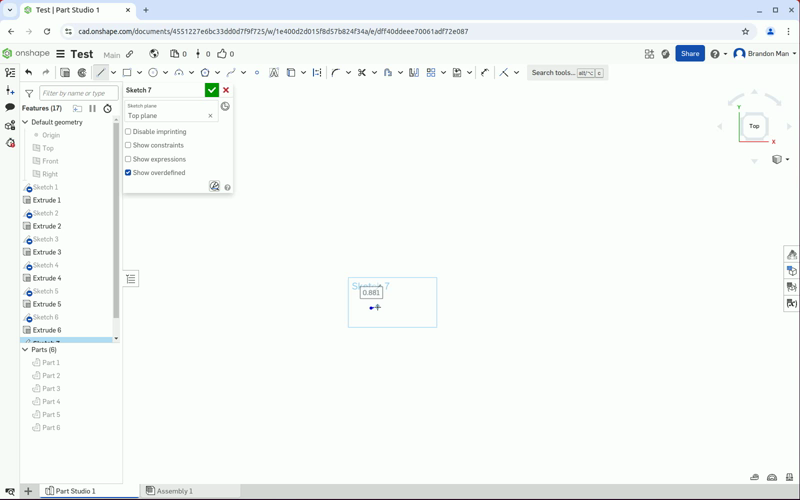
key_up(shift)
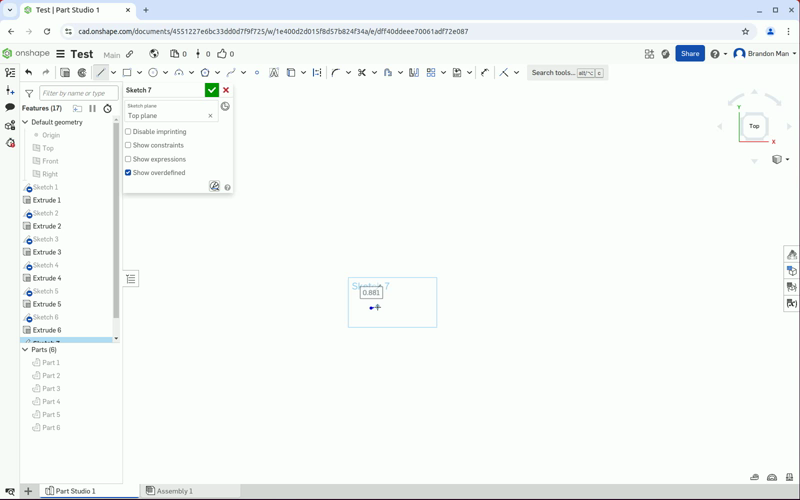
key(esc)
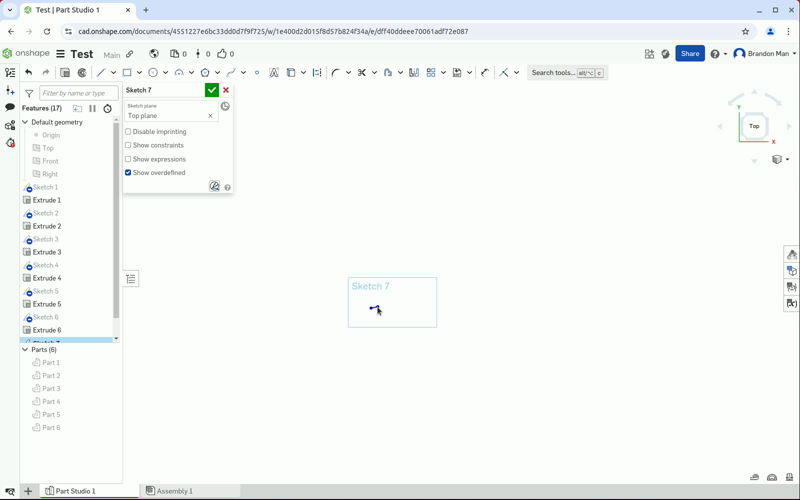
key(a)
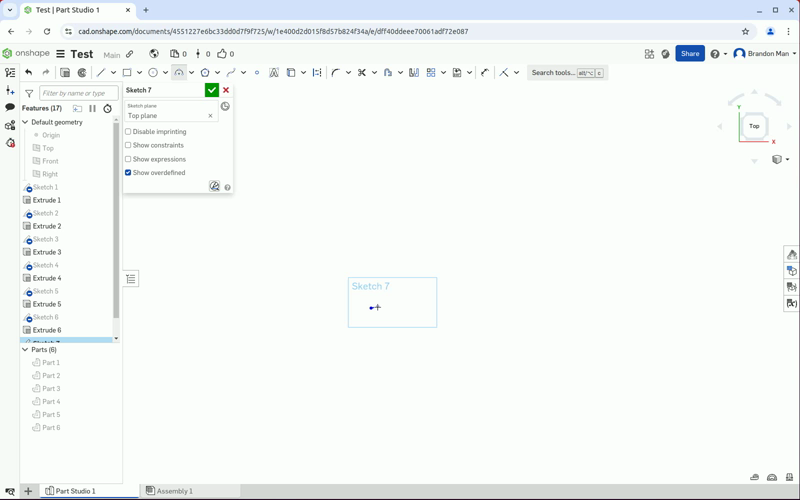
mouse_move(377, 306)
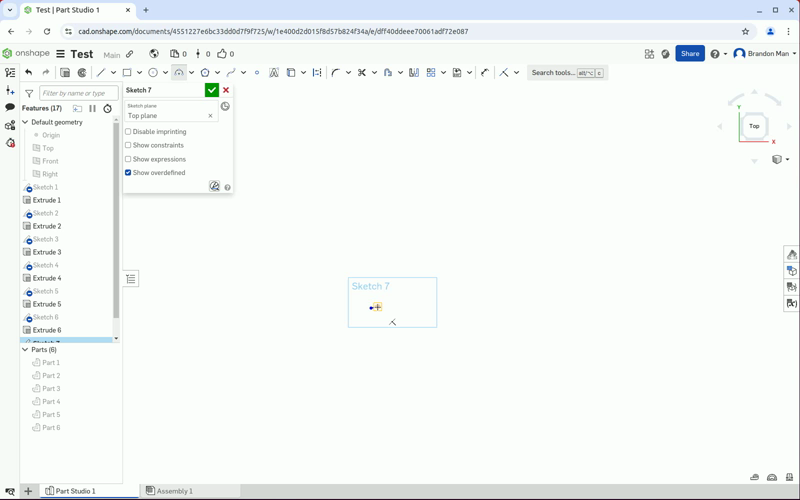
click(377, 306)
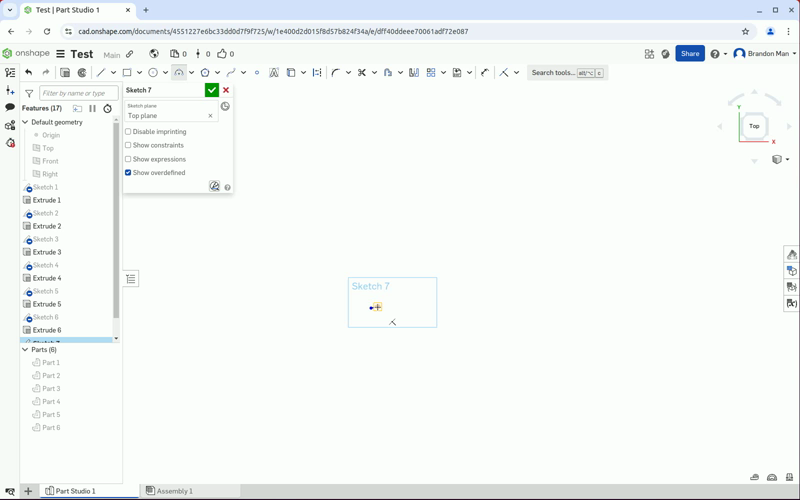
key_down(shift)
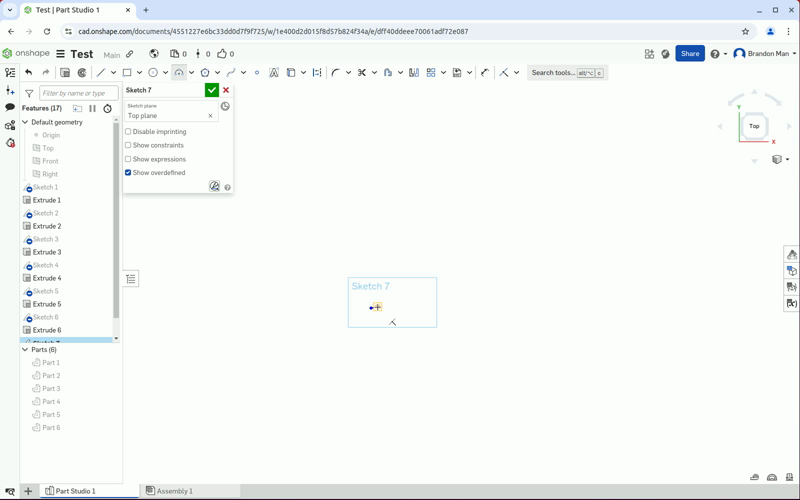
mouse_move(377, 258)
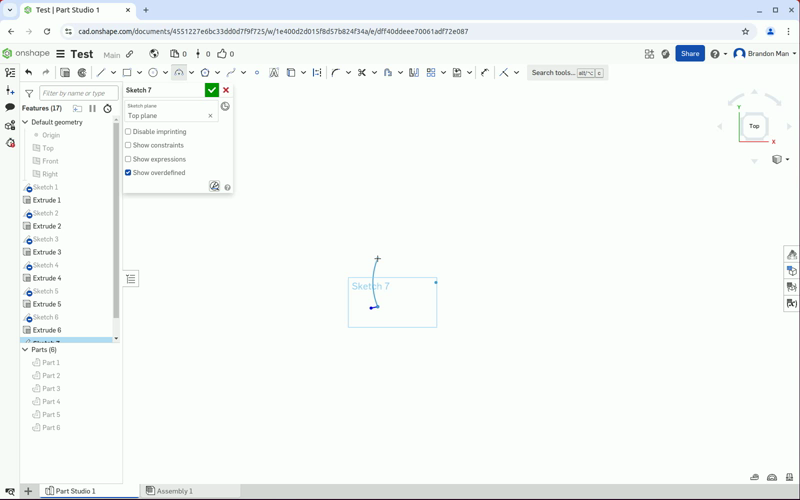
click(377, 258)
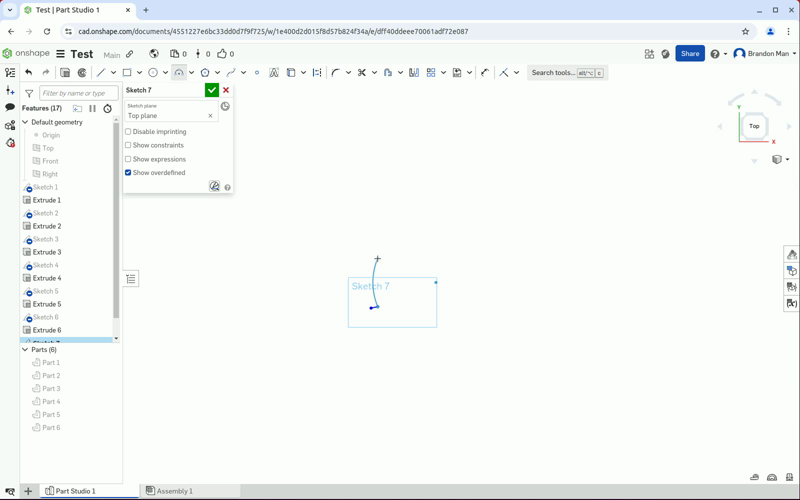
mouse_move(397, 282)
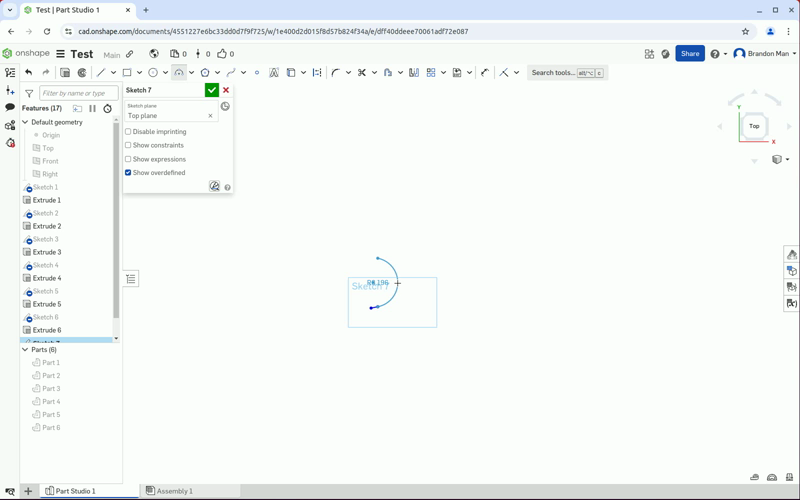
click(397, 282)
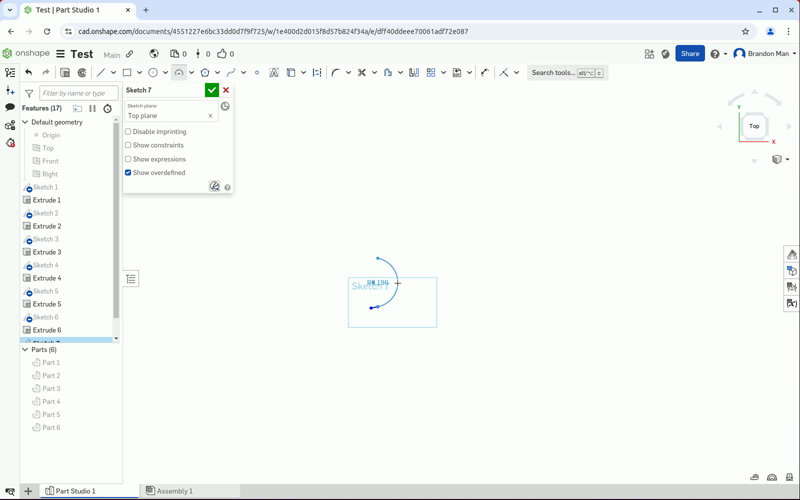
key_up(shift)
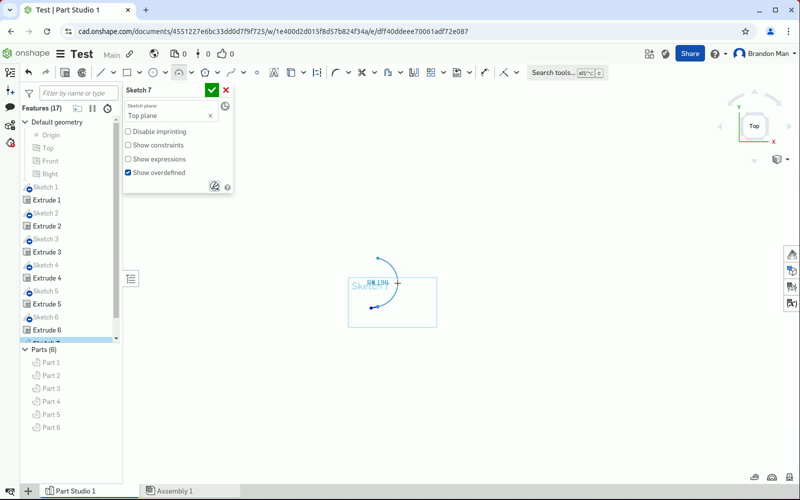
key(esc)
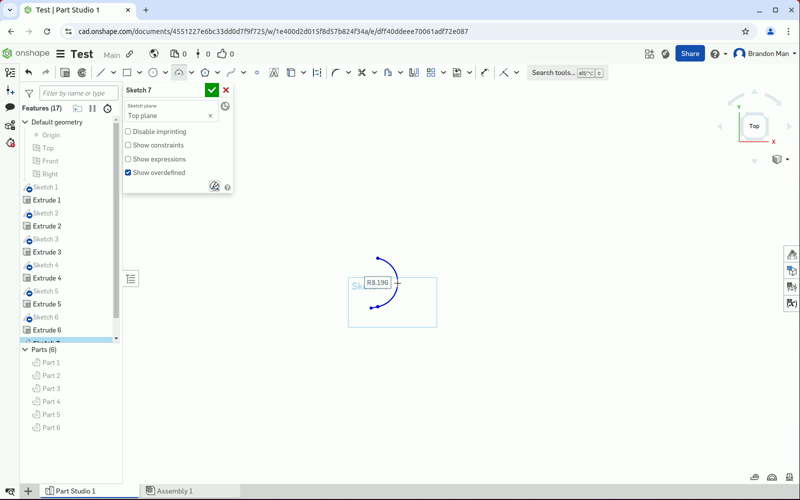
key(l)
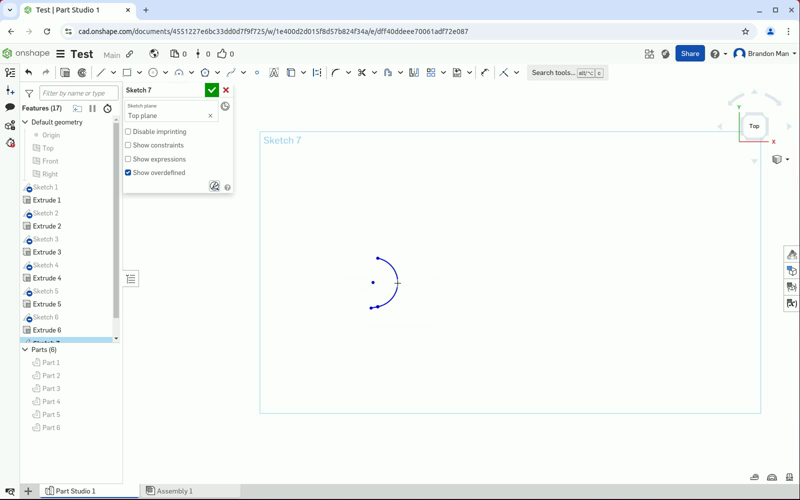
mouse_move(377, 258)
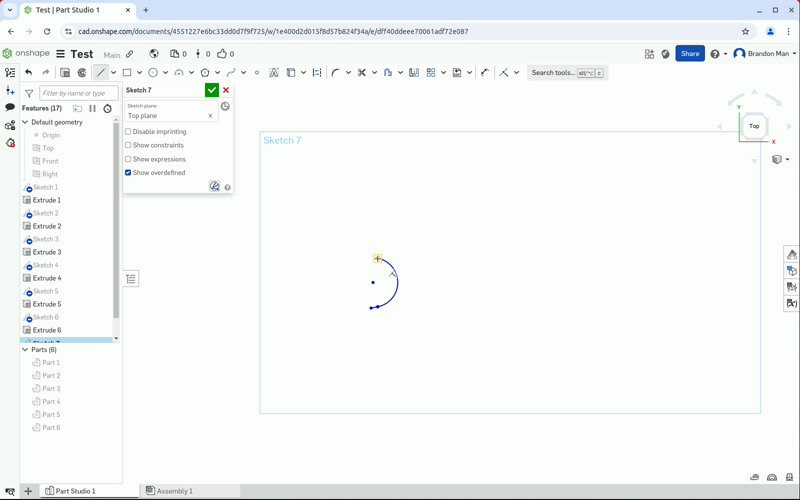
click(377, 258)
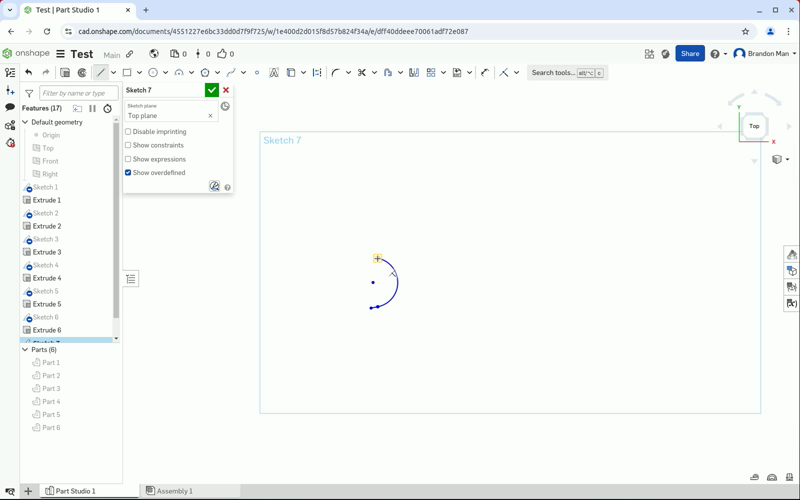
key_down(shift)
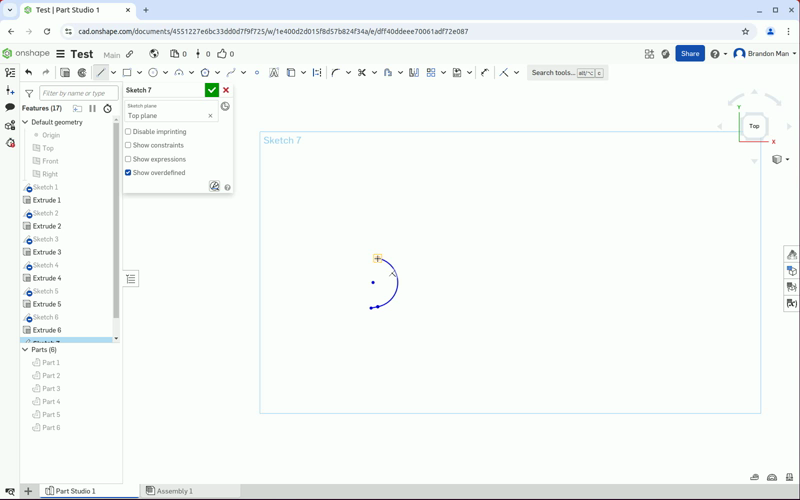
mouse_move(407, 258)
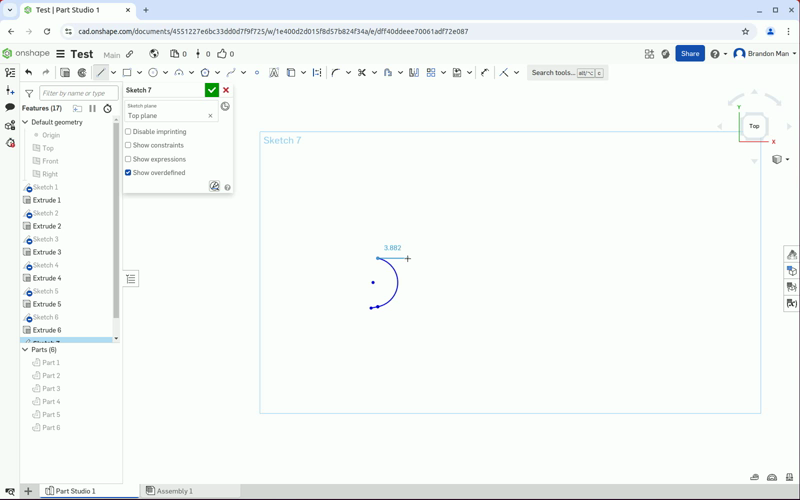
mouse_move(372, 257)
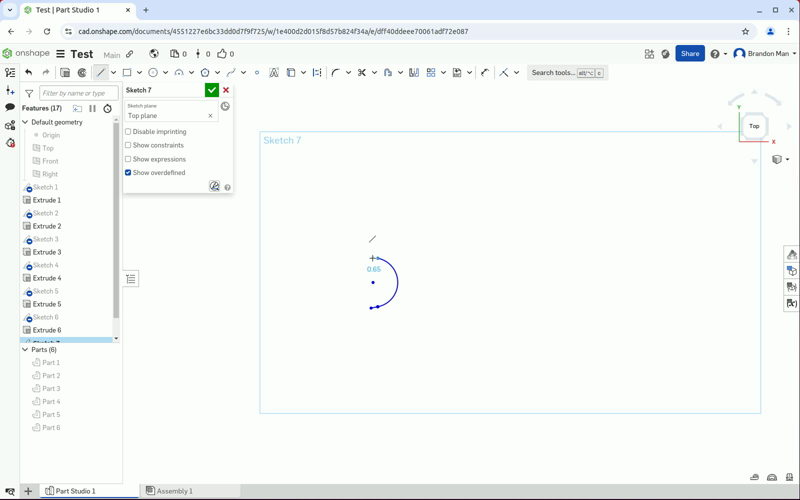
scroll(6)
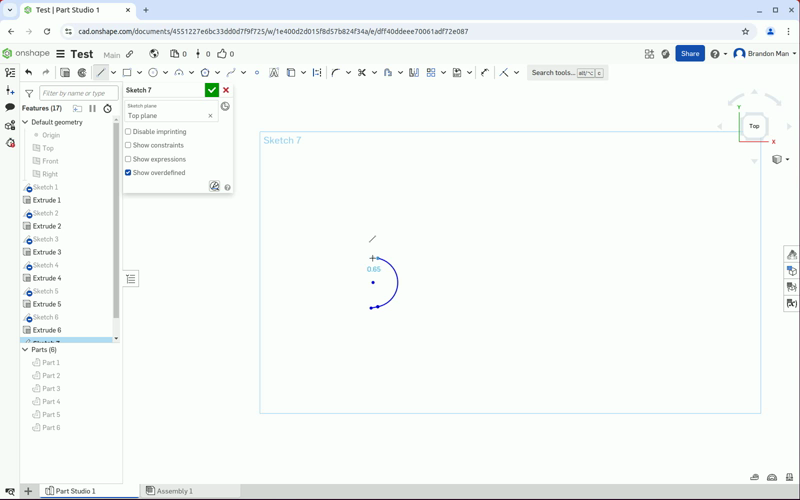
scroll(6)
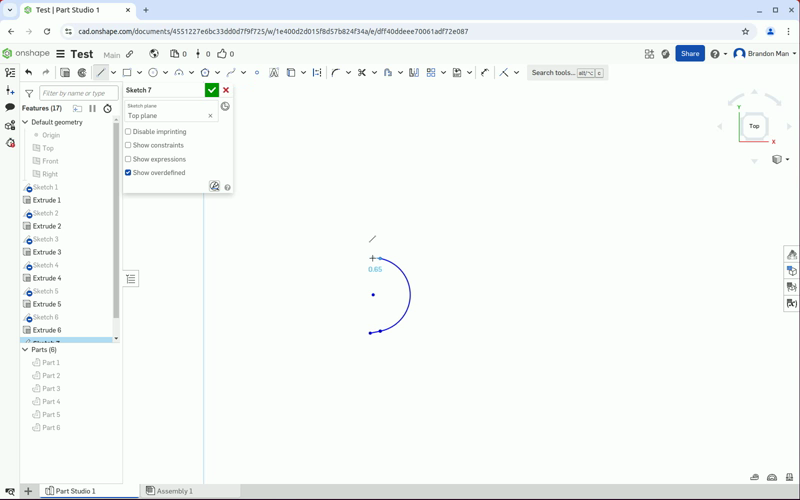
scroll(6)
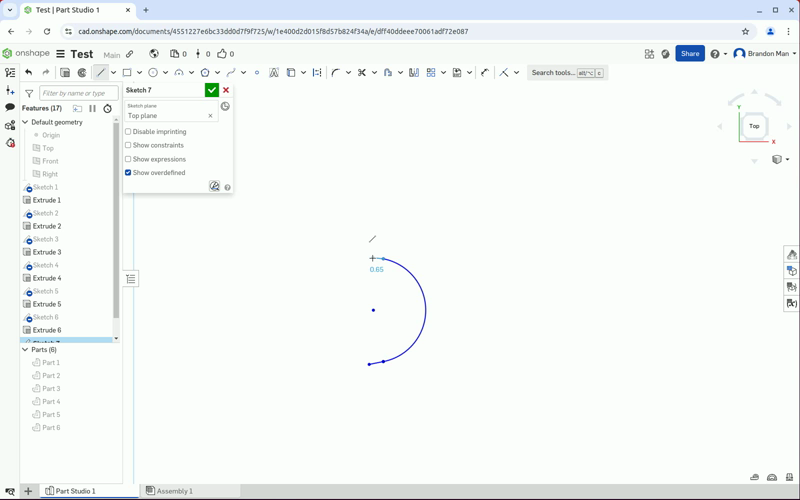
scroll(6)
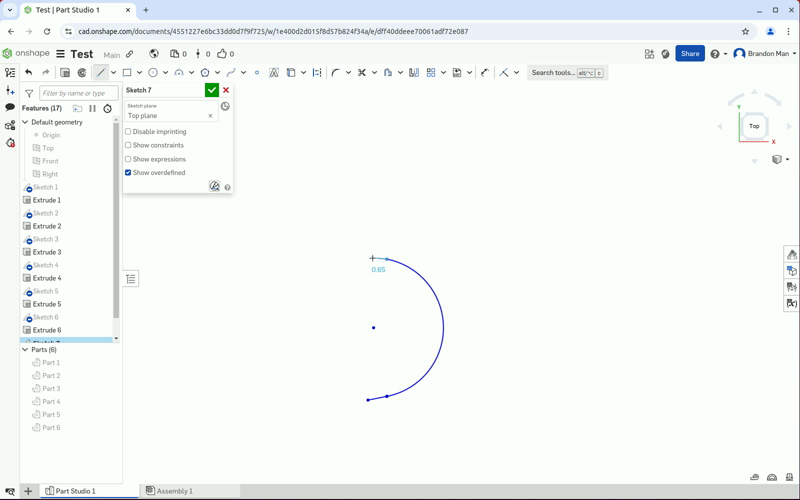
scroll(6)
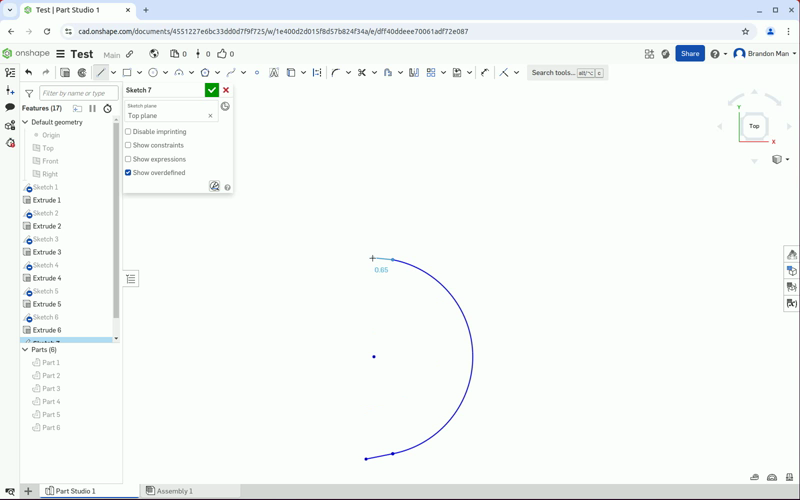
scroll(6)
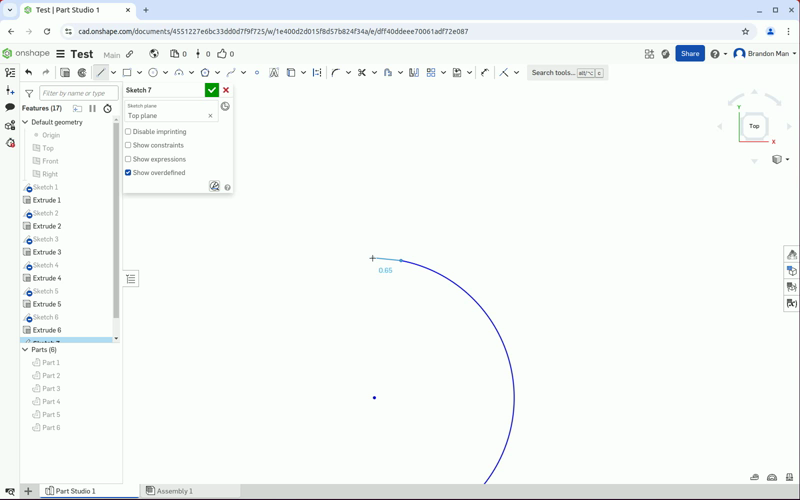
scroll(6)
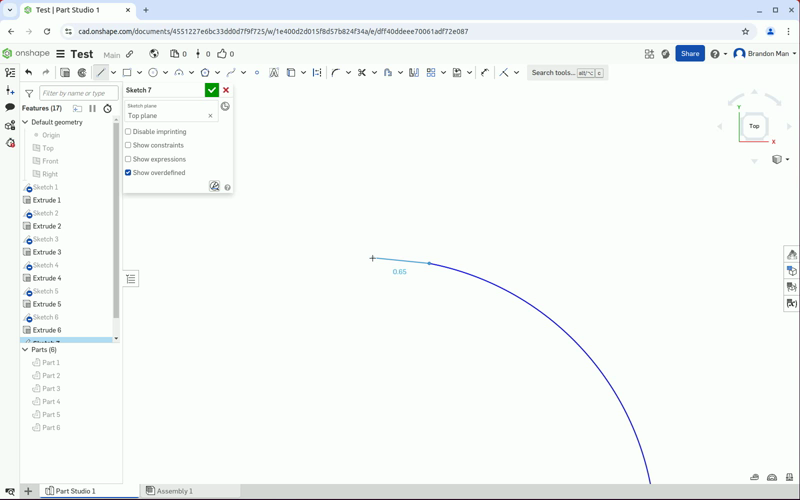
click(372, 257)
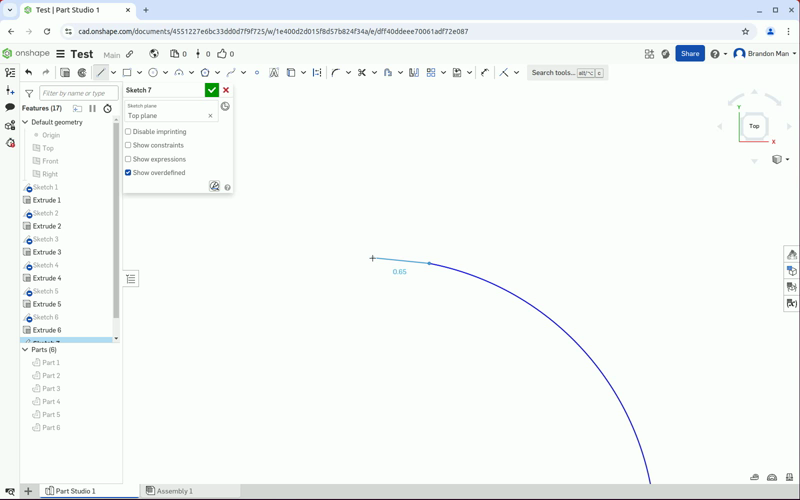
scroll(-6)
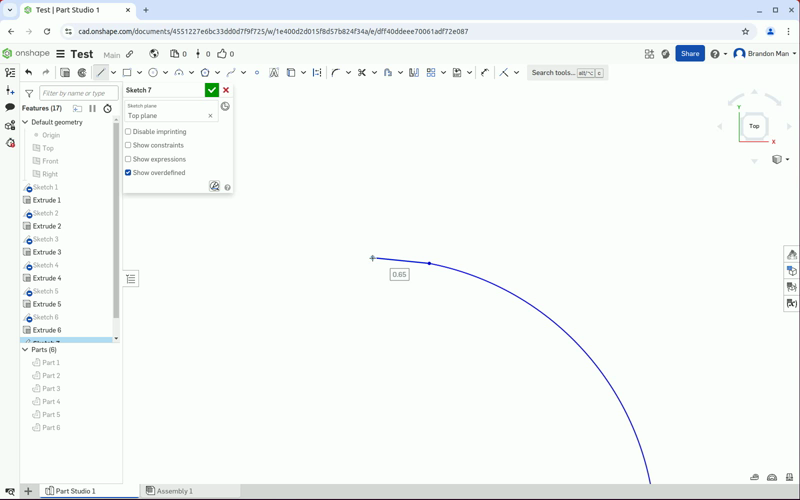
scroll(-6)
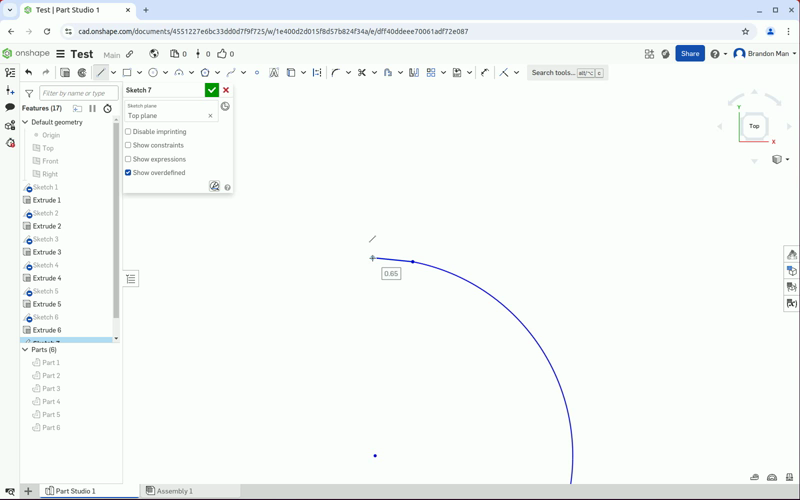
scroll(-6)
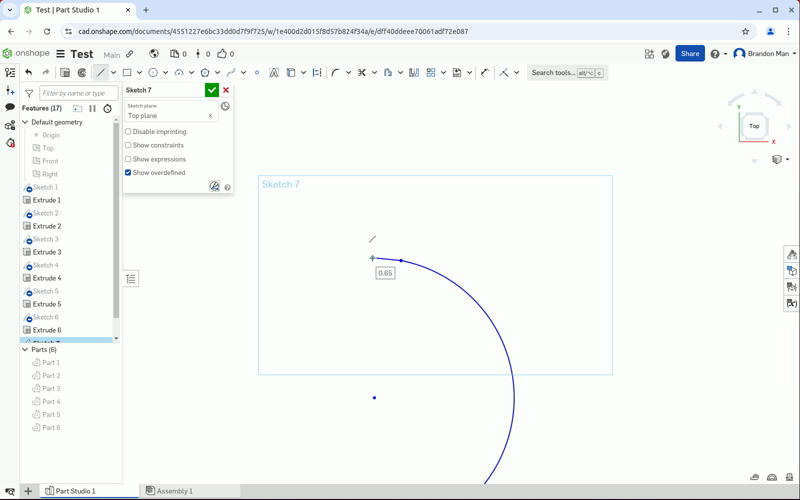
scroll(-6)
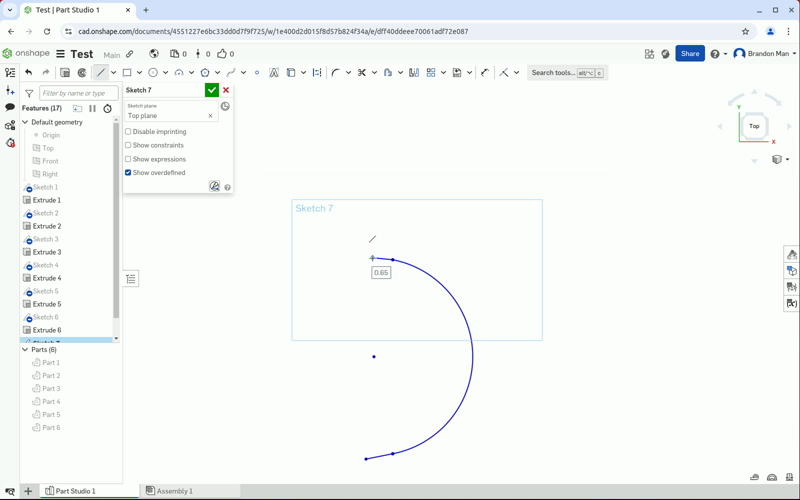
scroll(-6)
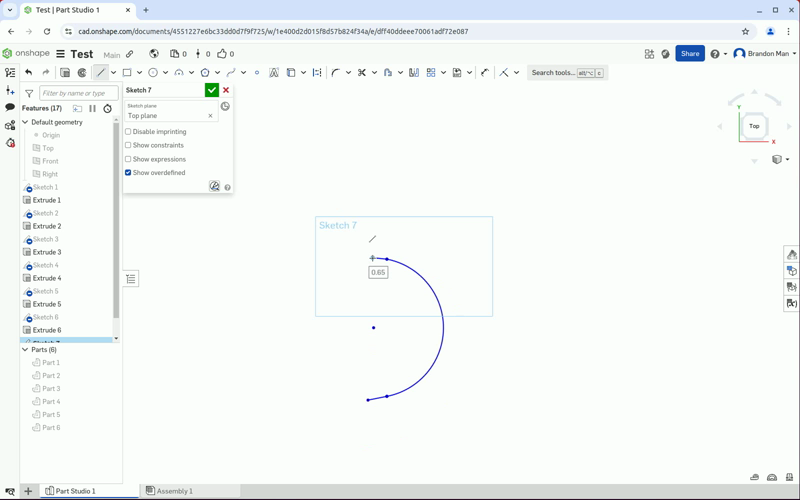
scroll(-6)
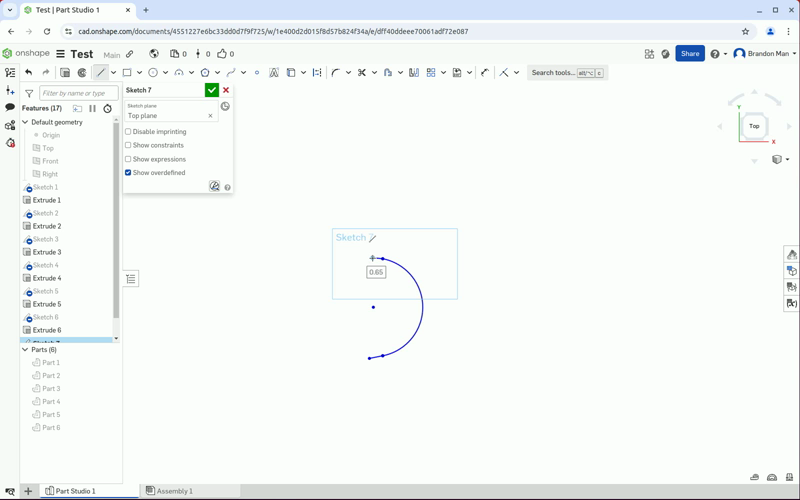
scroll(-6)
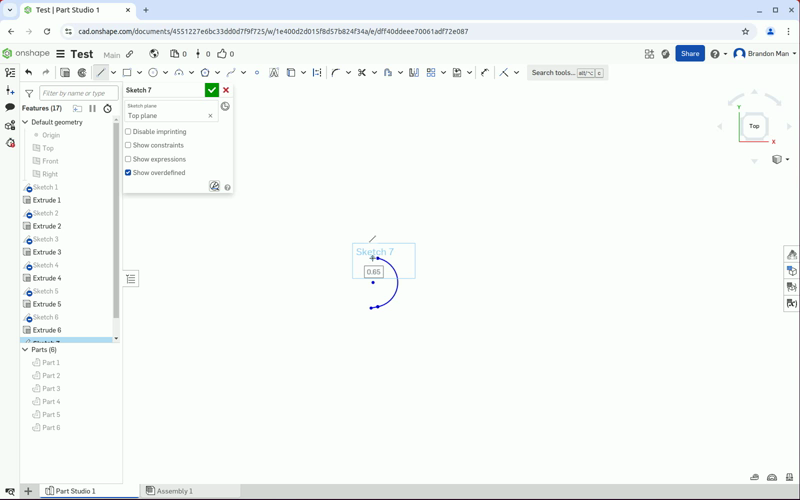
key_up(shift)
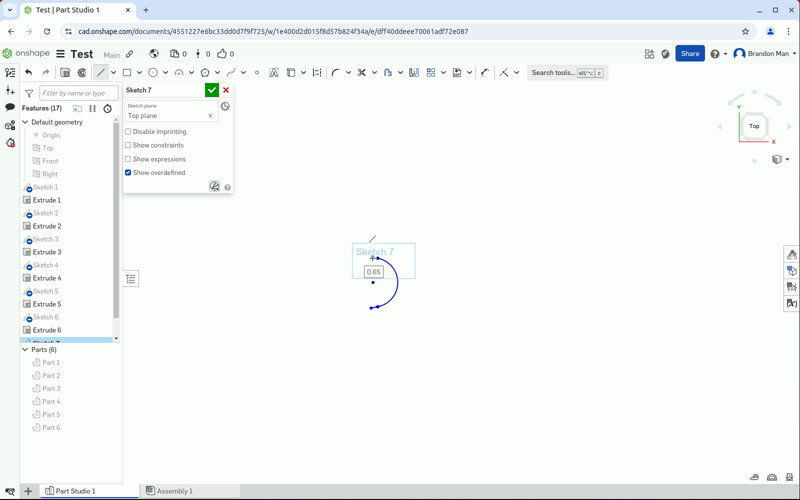
key(esc)
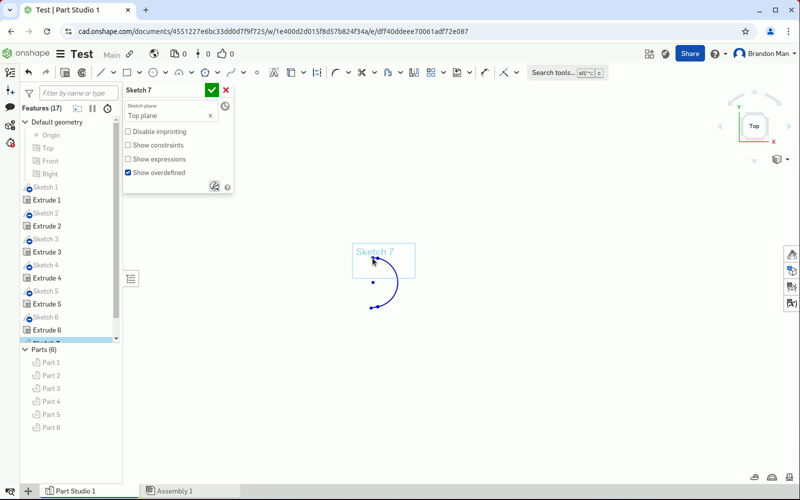
key(a)
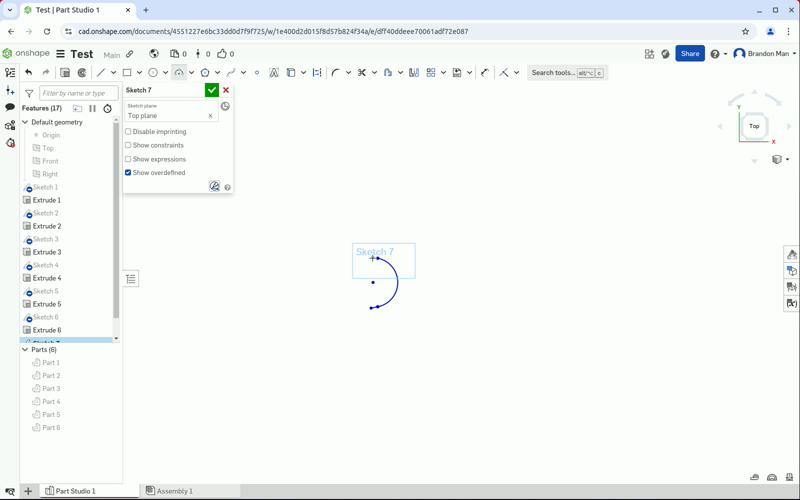
mouse_move(372, 257)
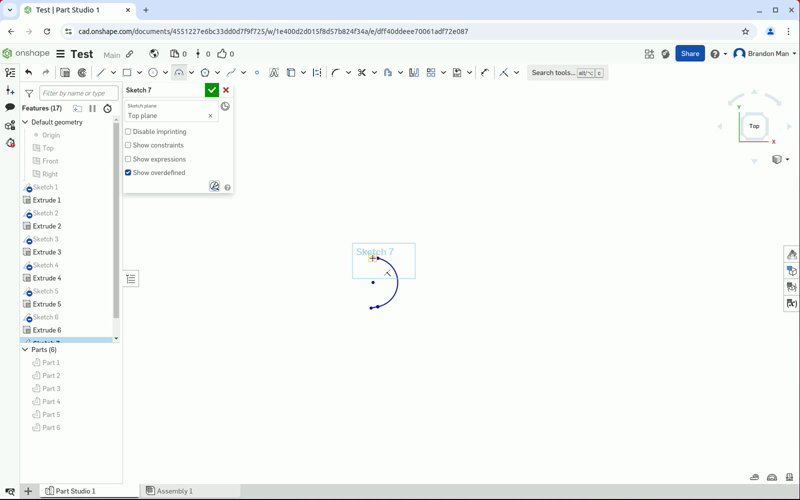
click(372, 257)
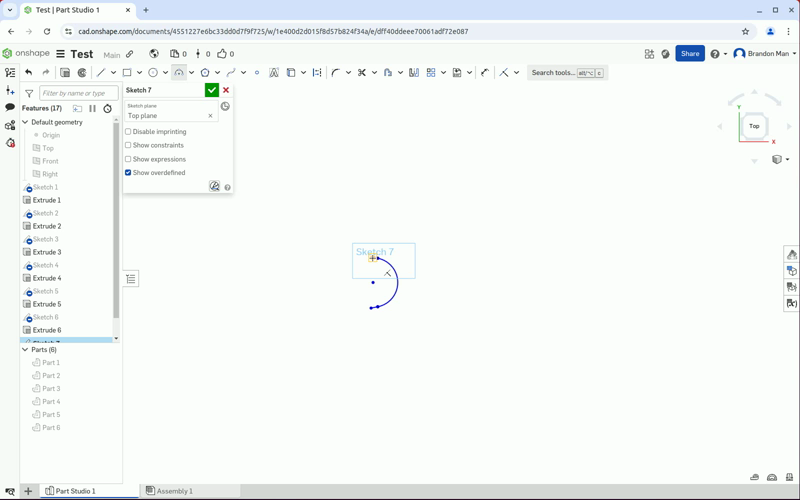
mouse_move(372, 307)
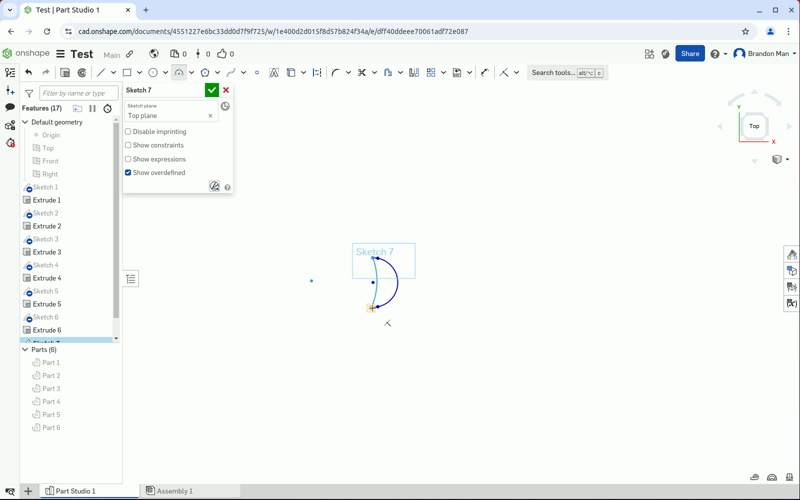
click(372, 307)
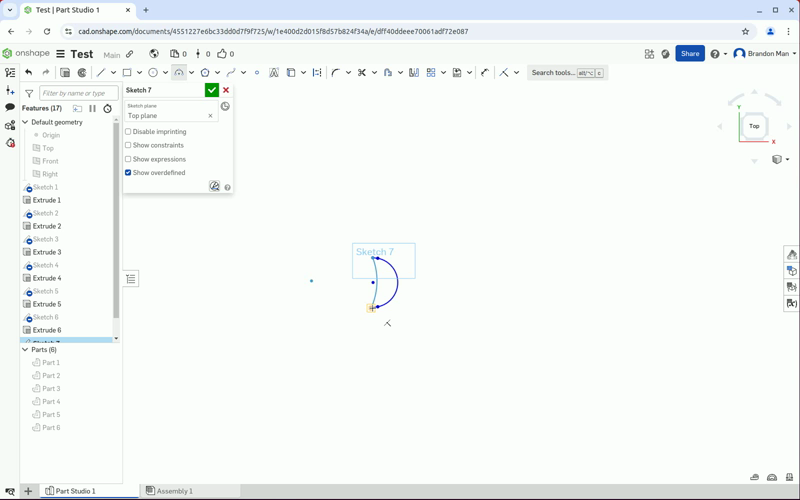
key_down(shift)
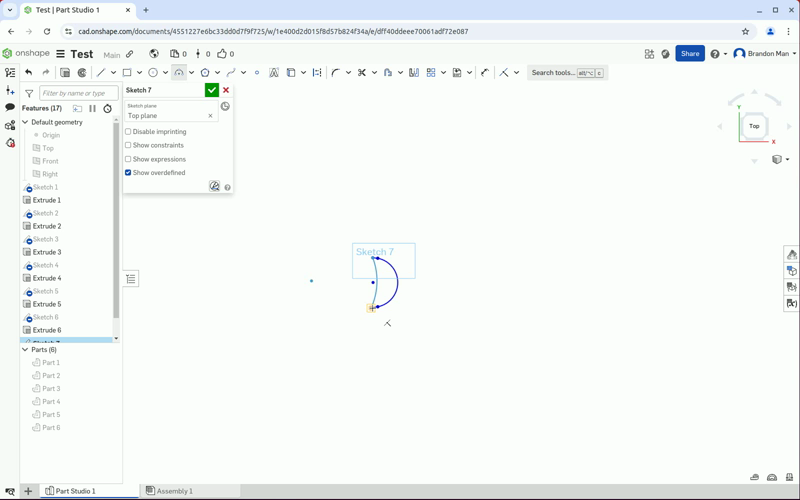
mouse_move(347, 282)
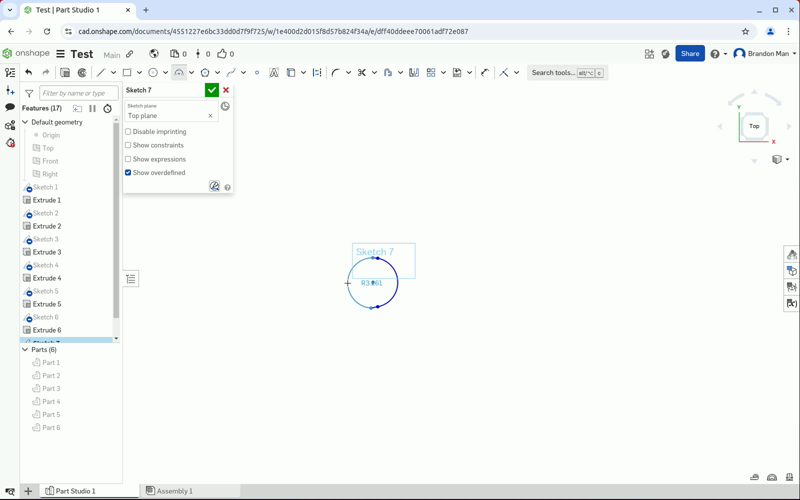
click(347, 282)
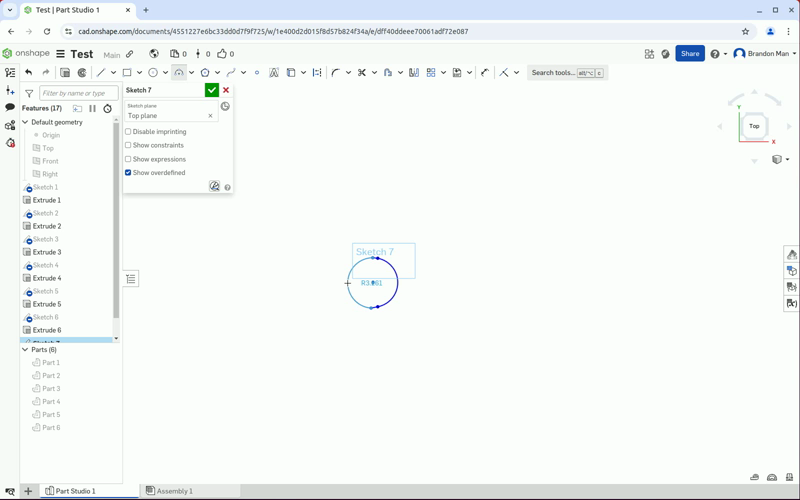
key_up(shift)
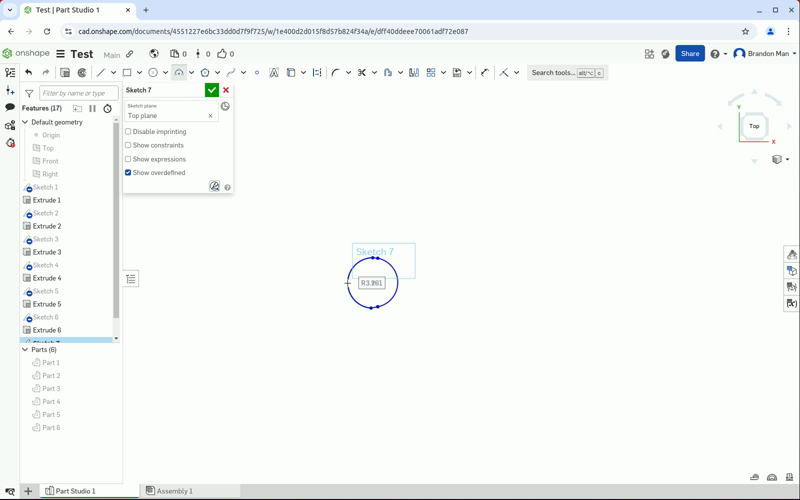
key(esc)
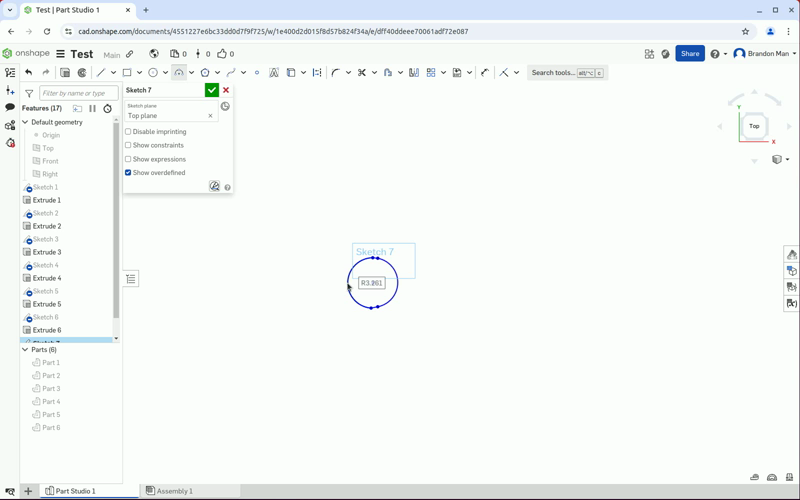
key(c)
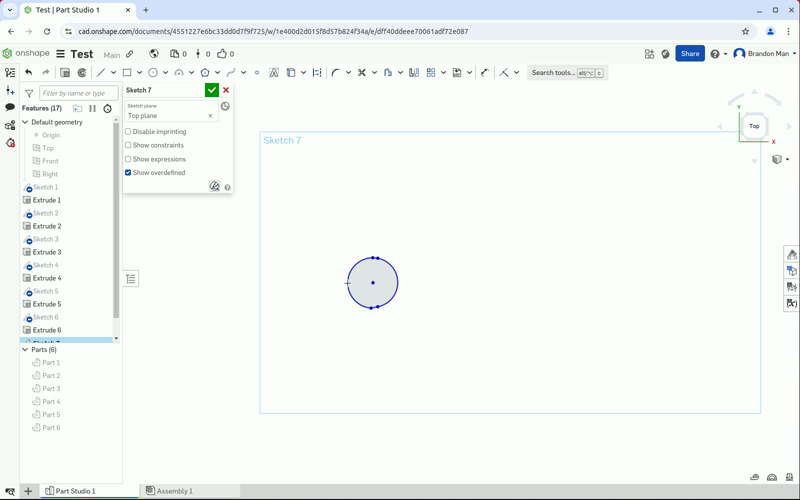
key_down(shift)
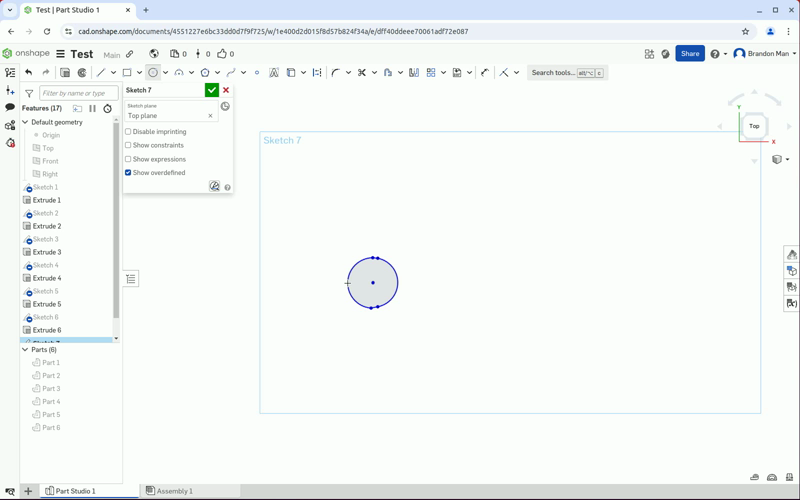
mouse_move(372, 282)
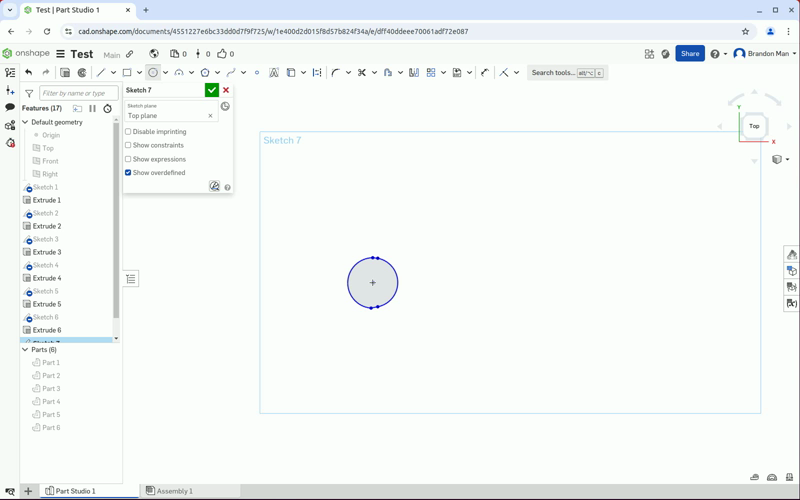
click(372, 282)
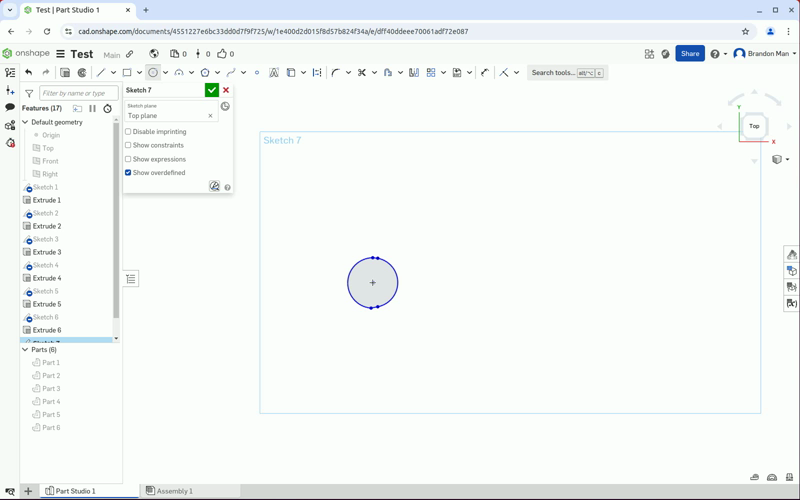
key_up(shift)
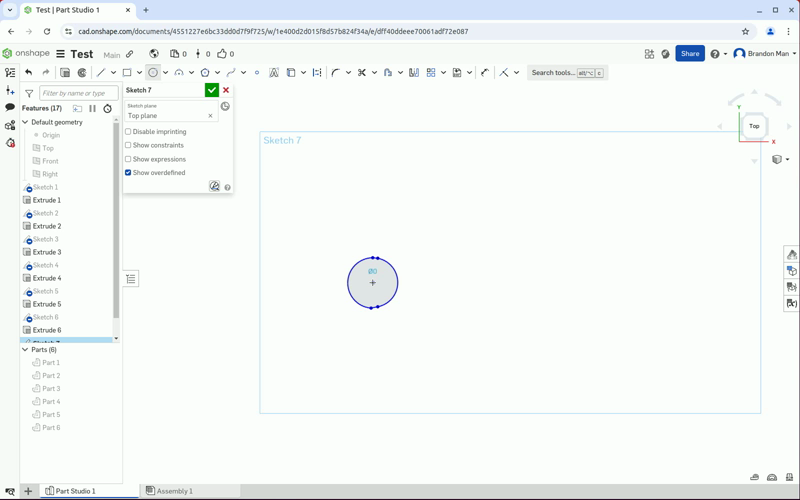
mouse_move(391, 282)
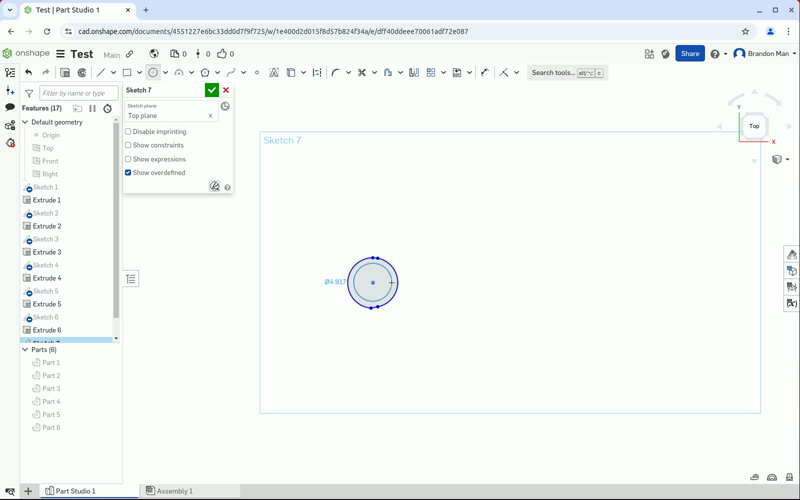
click(391, 282)
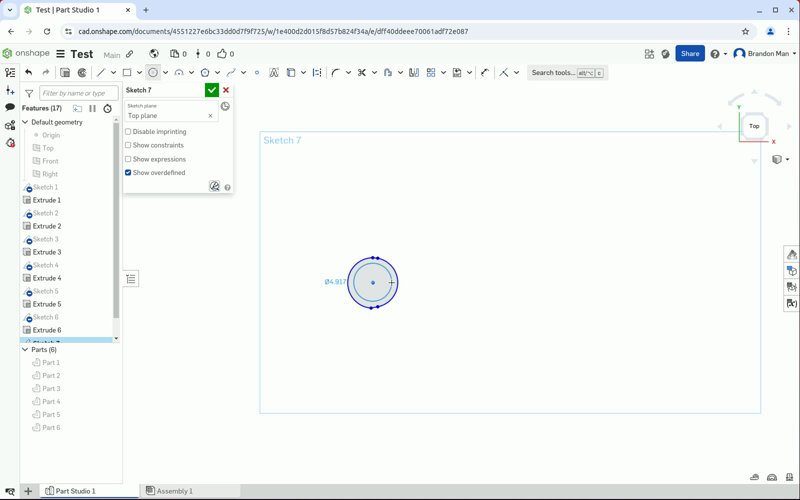
key(esc)
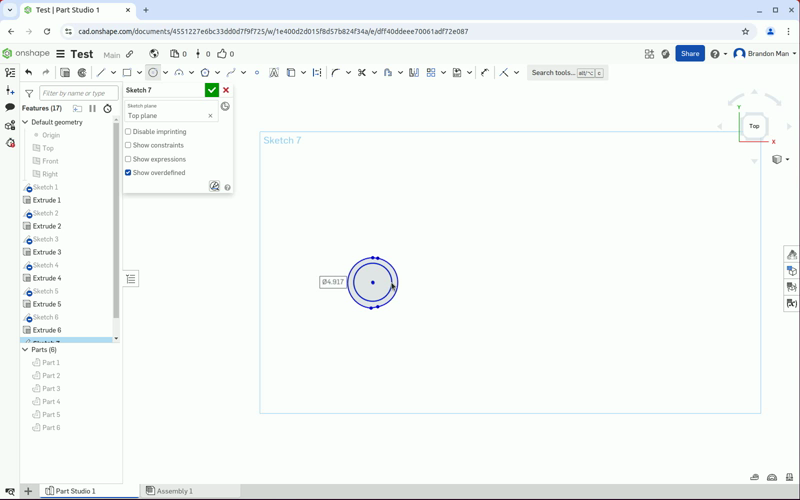
mouse_move(395, 289)
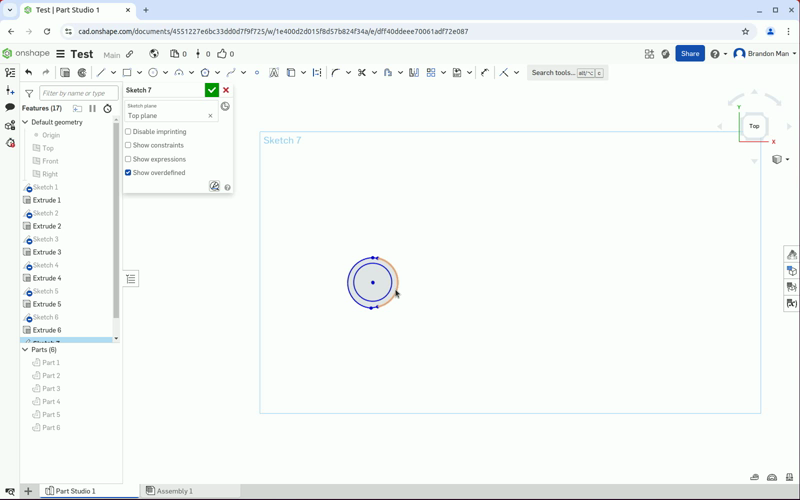
scroll(6)
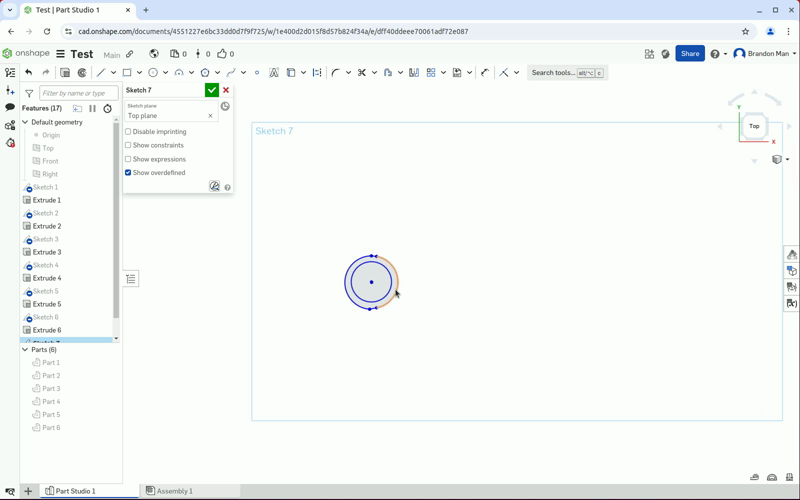
scroll(6)
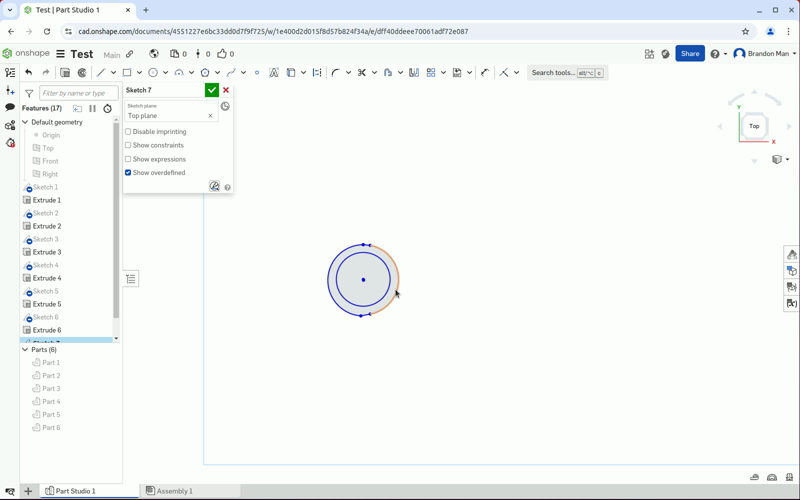
scroll(6)
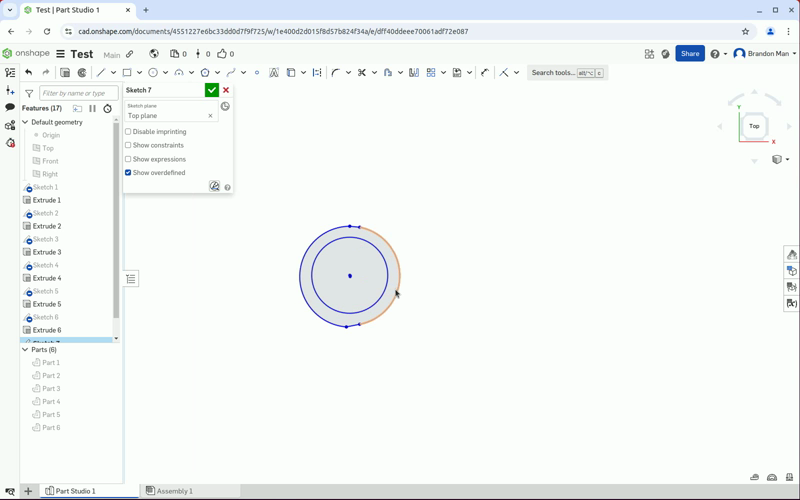
scroll(6)
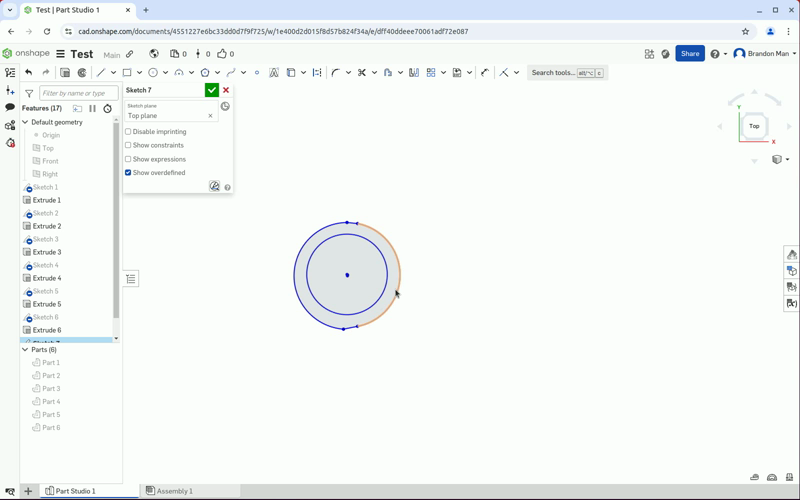
scroll(6)
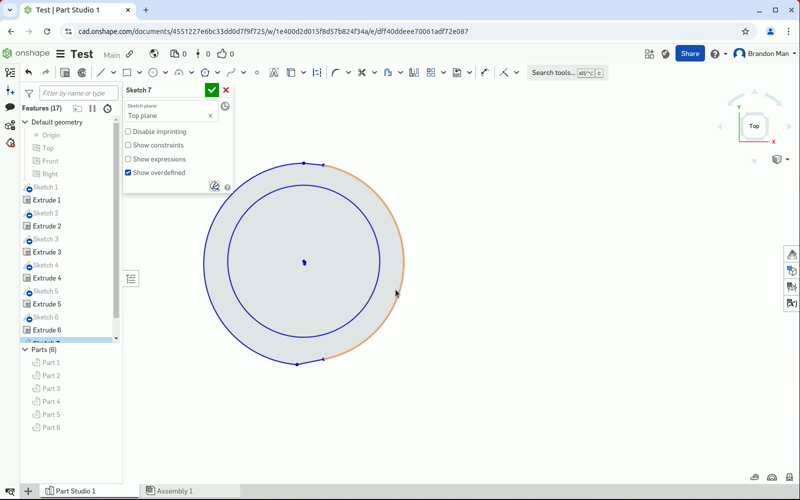
scroll(6)
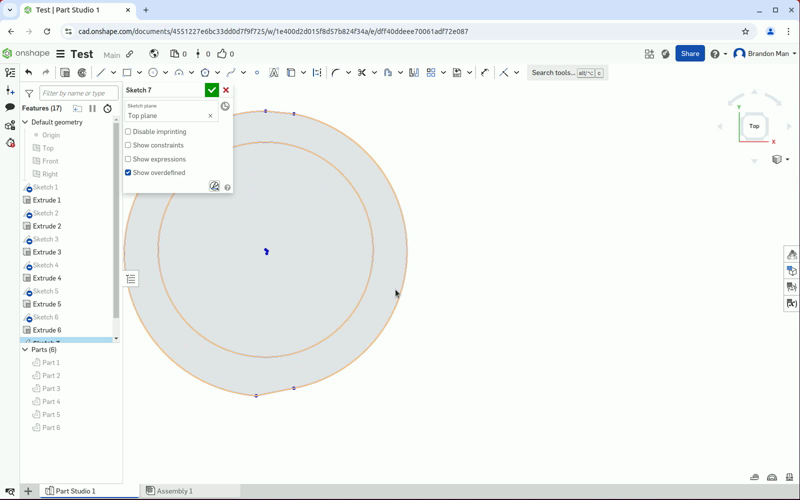
scroll(6)
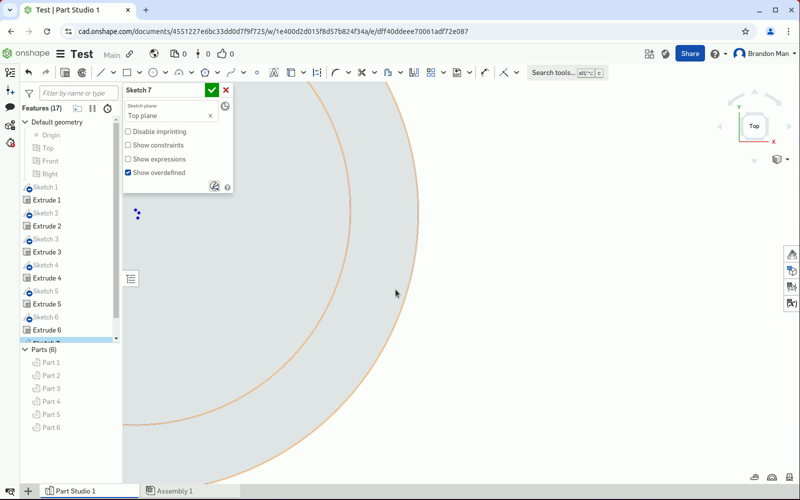
click(395, 289)
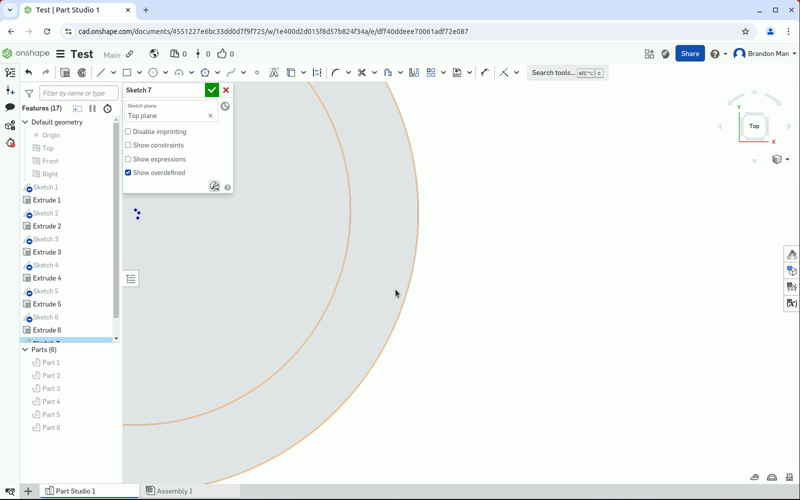
scroll(-6)
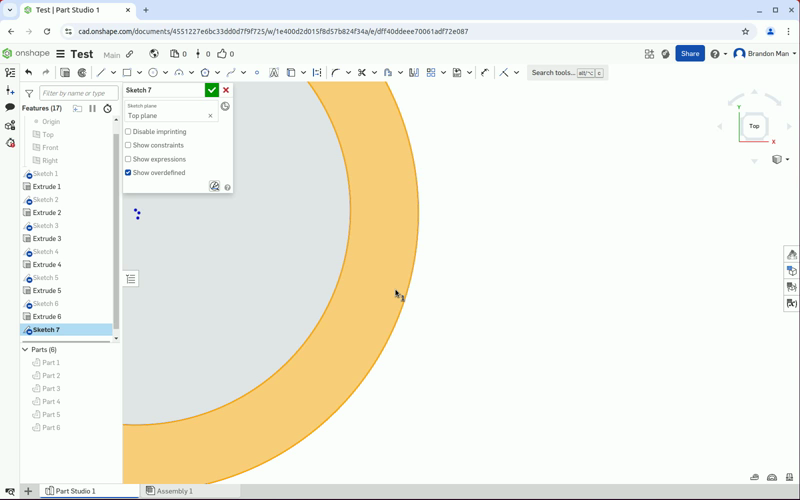
scroll(-6)
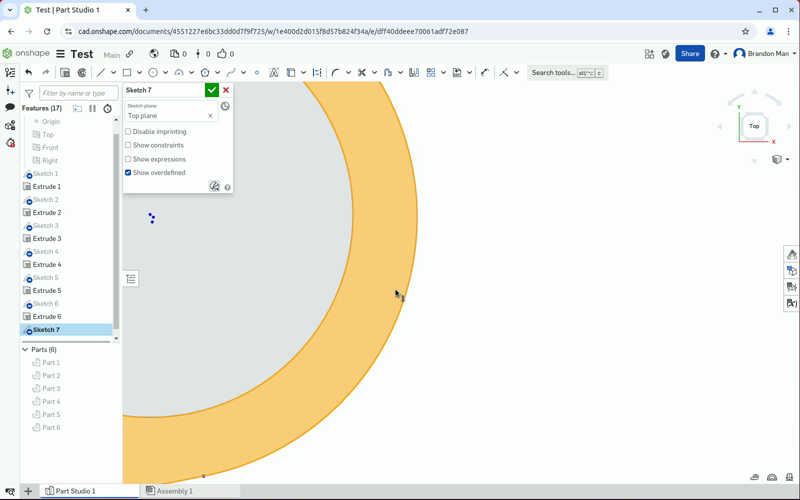
scroll(-6)
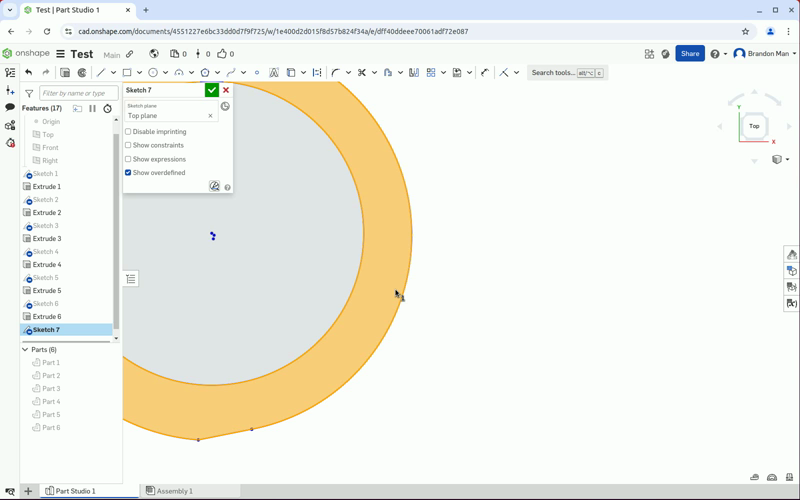
scroll(-6)
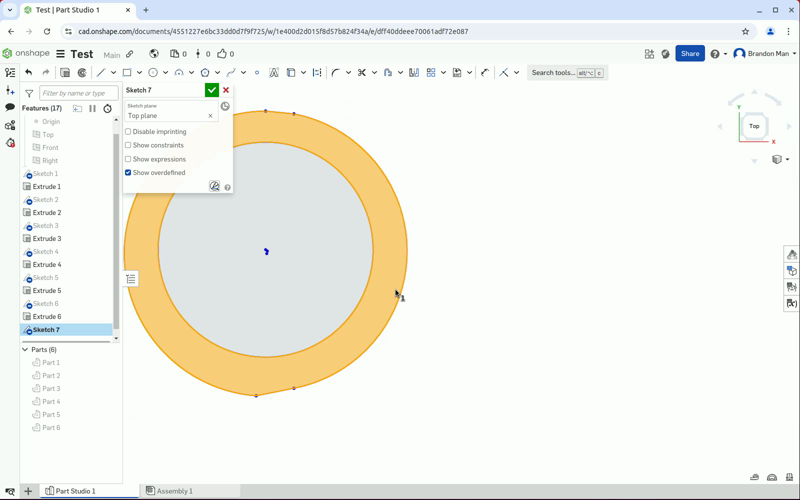
scroll(-6)
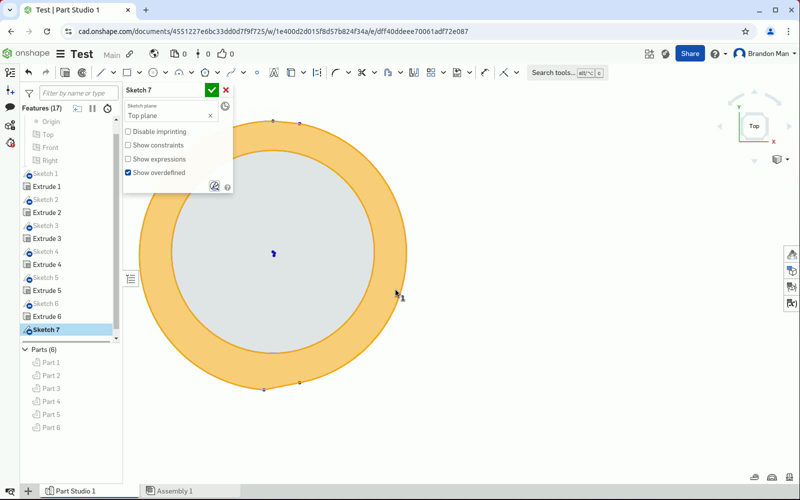
scroll(-6)
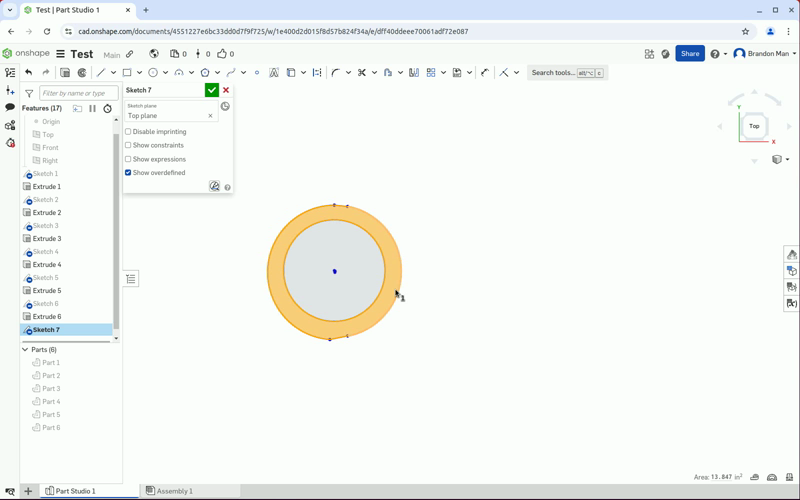
scroll(-6)
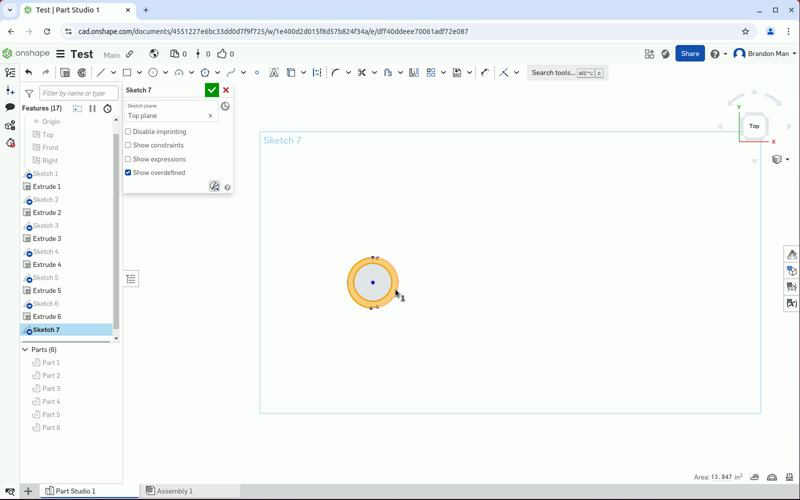
mouse_move(73, 352)
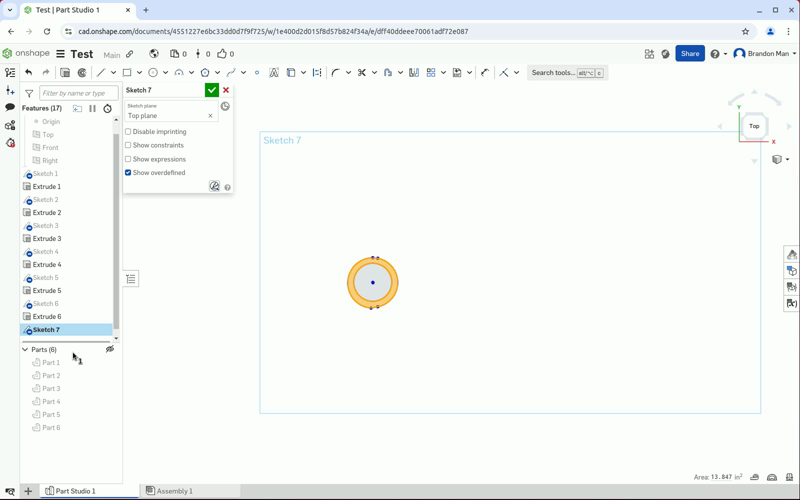
key(shift+y)
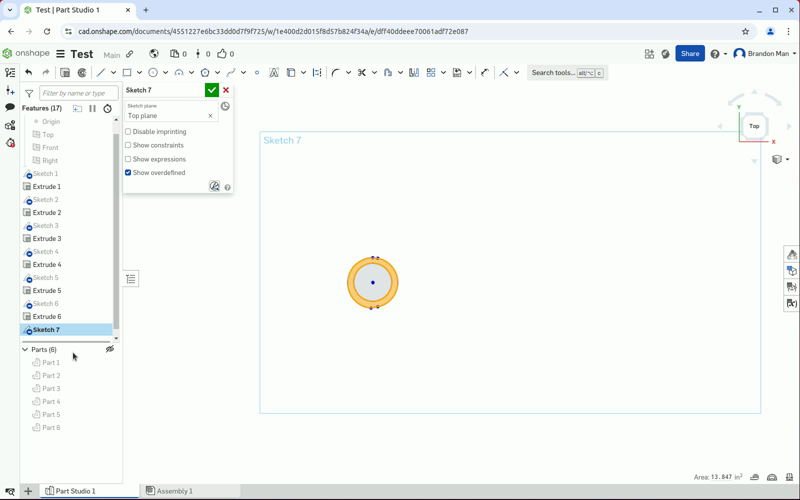
key(shift+e)
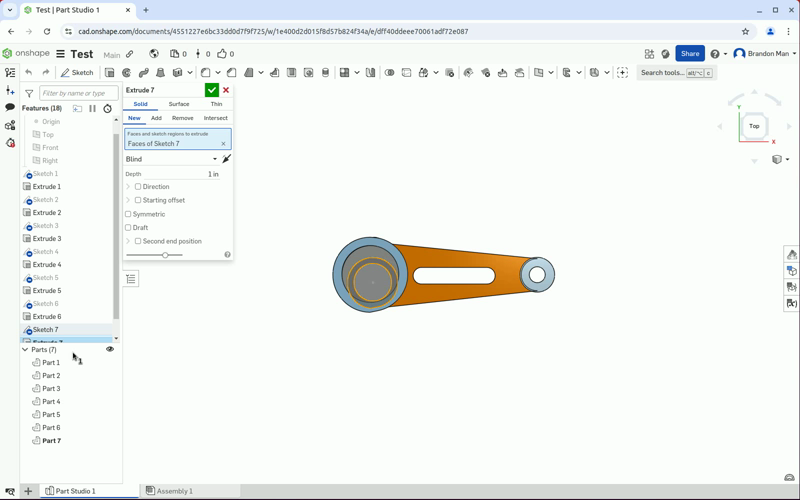
mouse_move(143, 106)
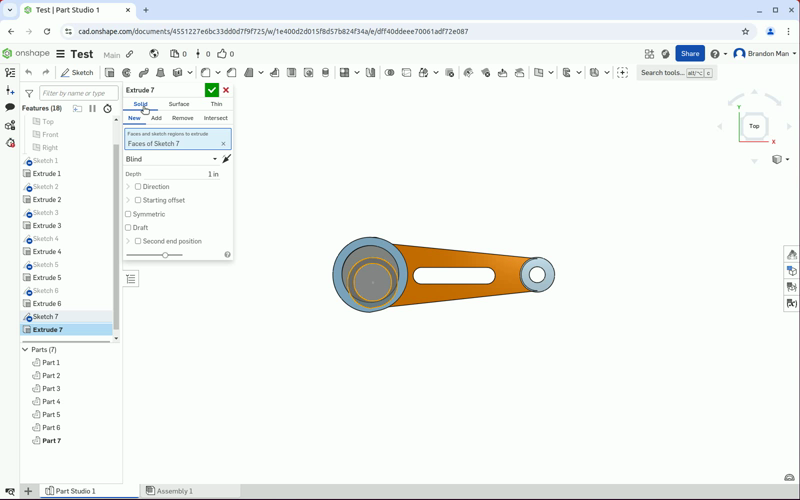
click(143, 106)
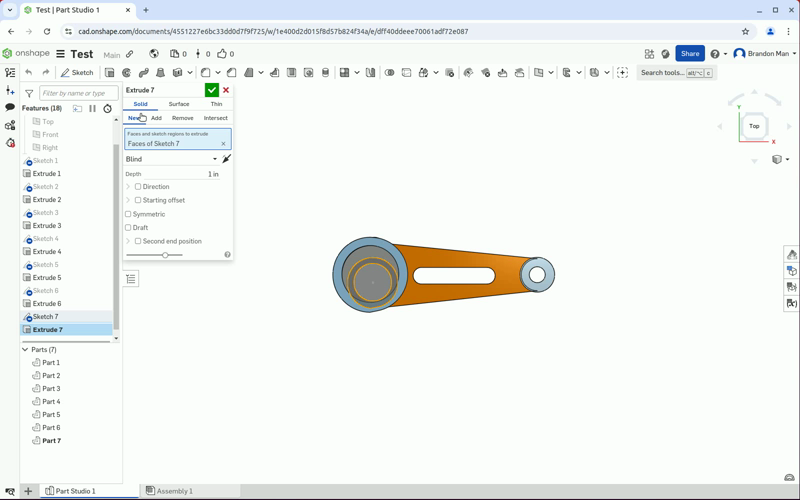
mouse_move(137, 120)
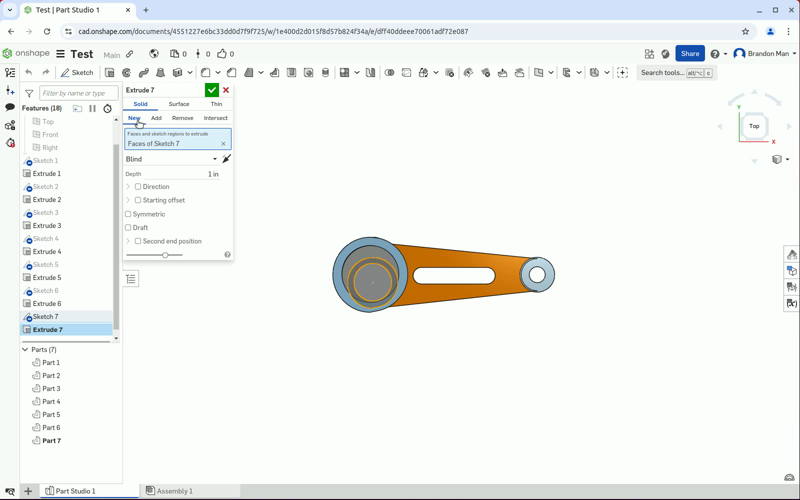
click(137, 120)
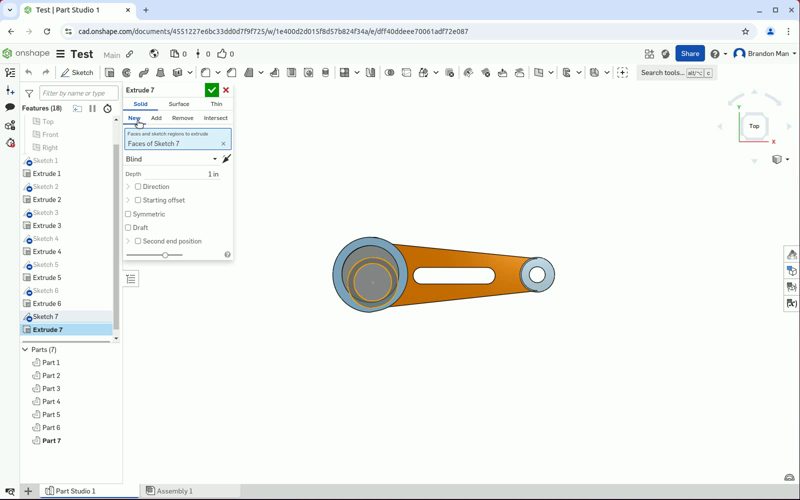
key(tab, 4)
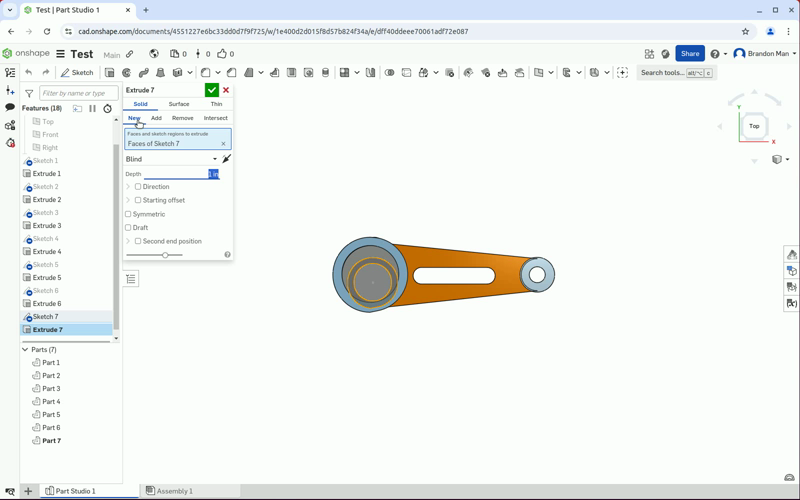
text(5.055)
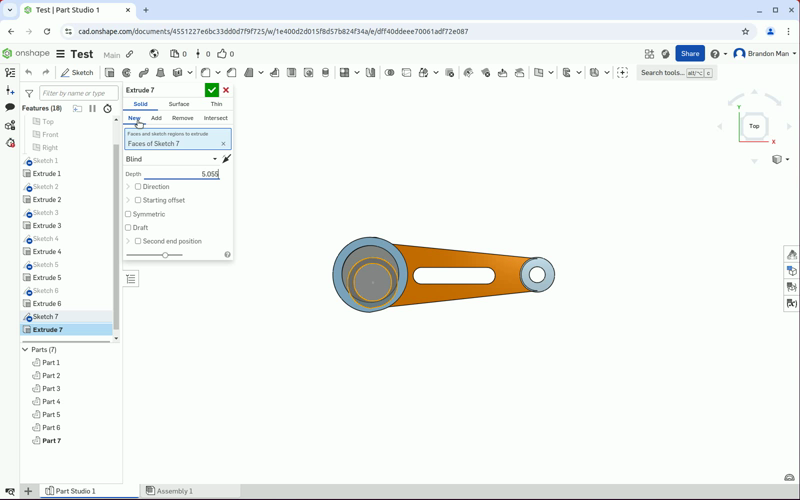
key(enter)
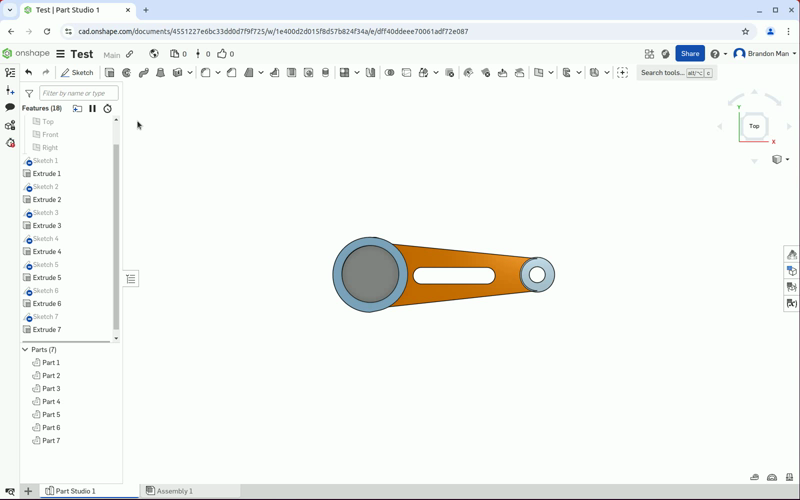
key(shift+h)
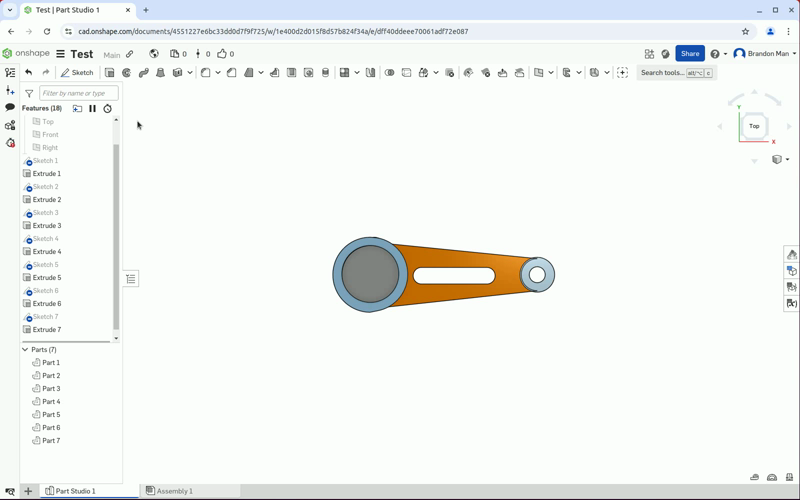
key(shift+h)
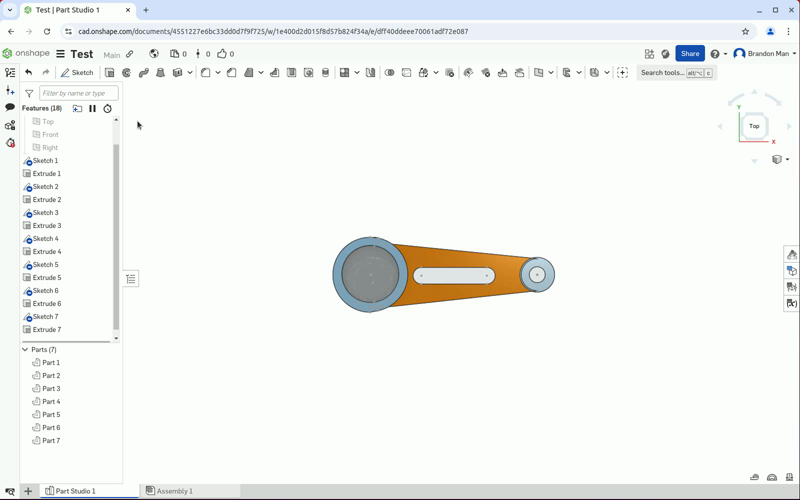
key(shift+7)
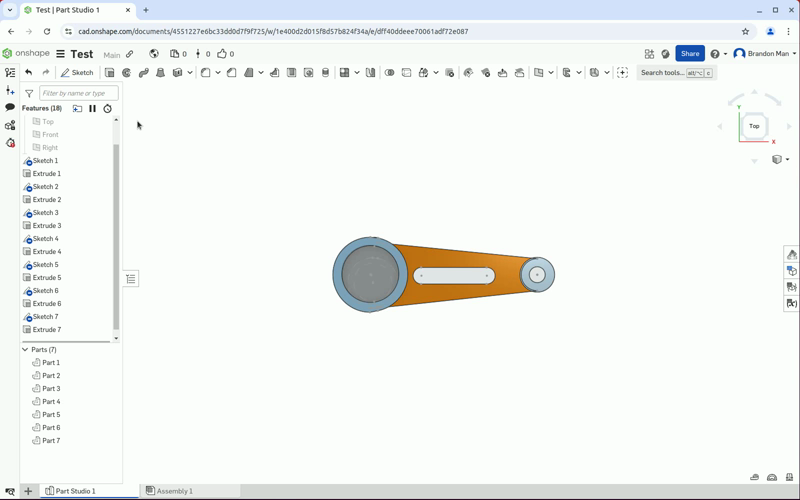
key(up, 3)
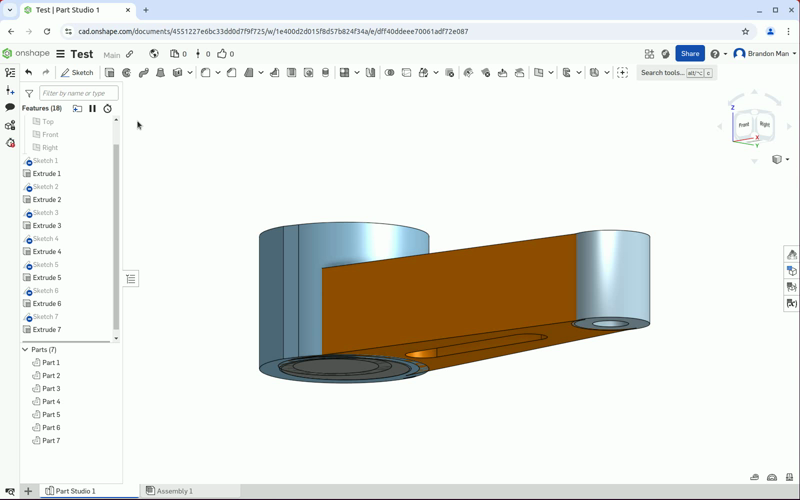
key(left, 3)
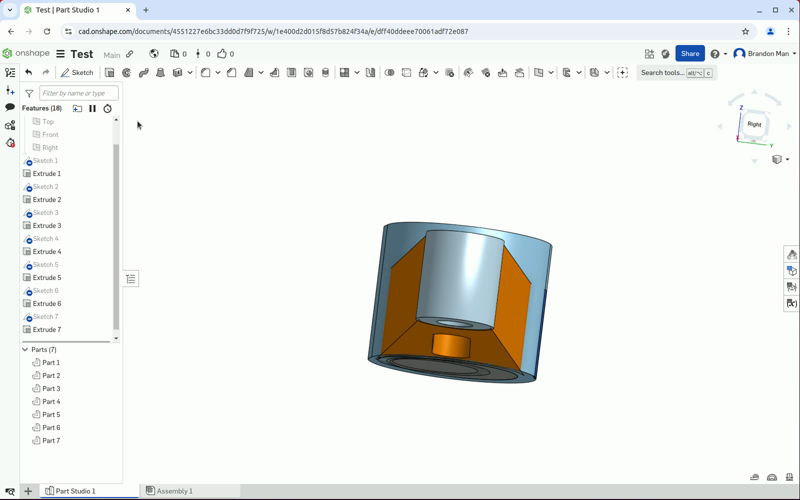
key(right, 3)
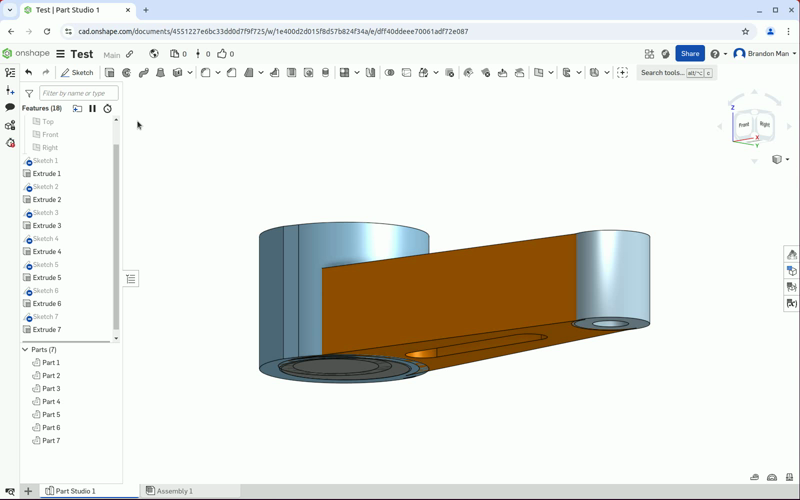
key(down, 3)
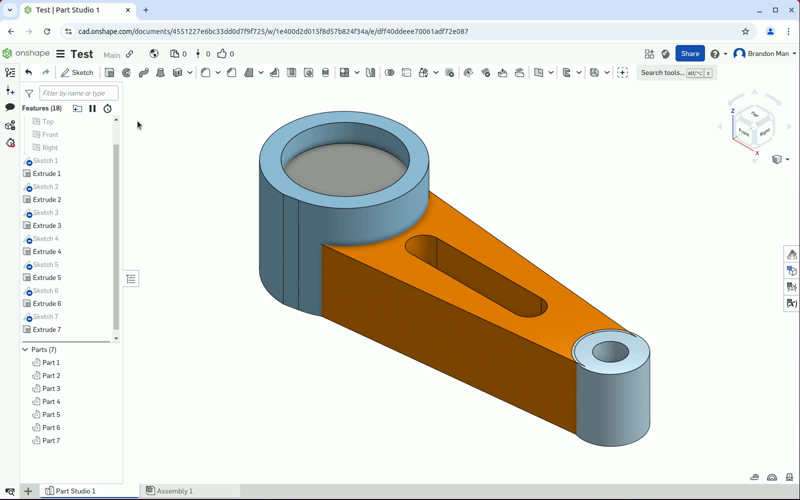
mouse_move(69, 163)
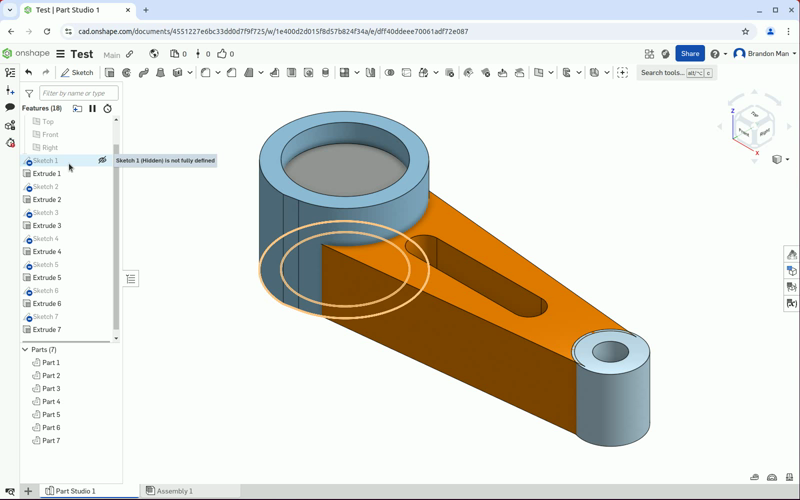
click(69, 163)